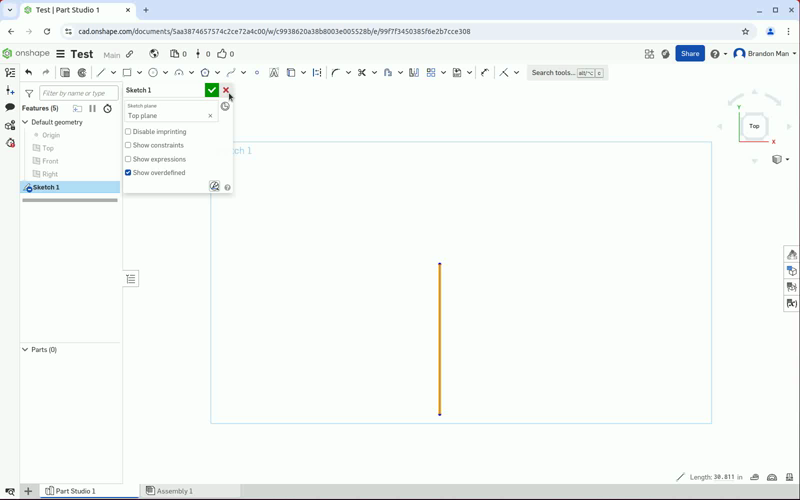
key(shift+h)
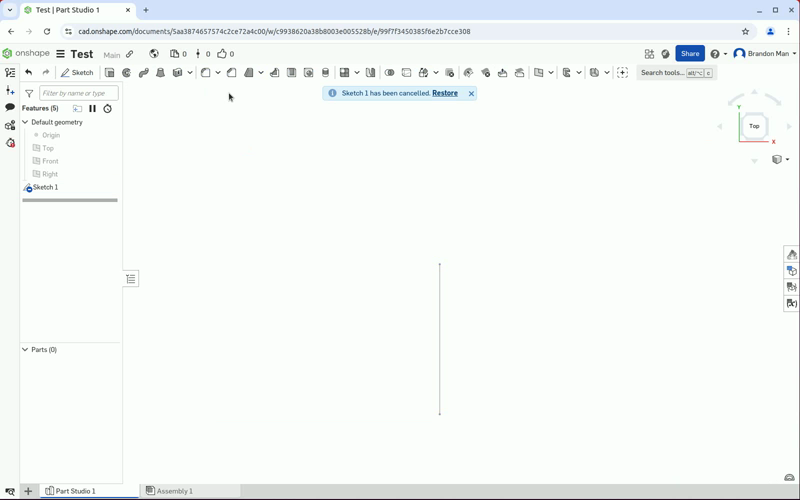
key(shift+s)
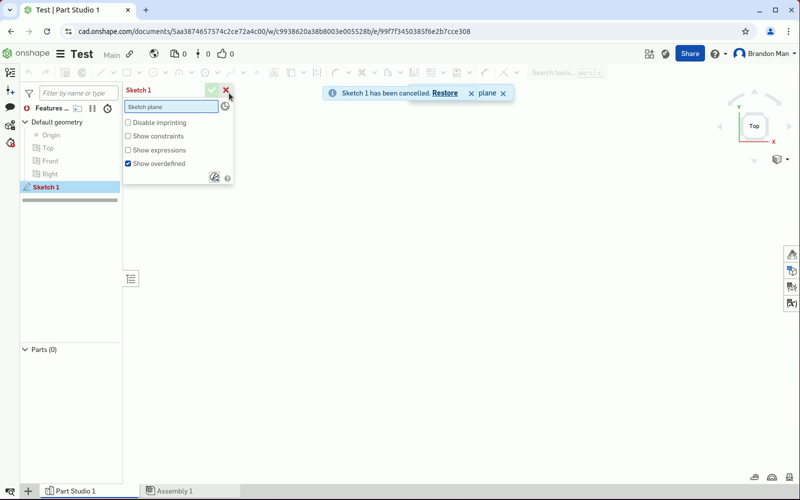
mouse_move(73, 150)
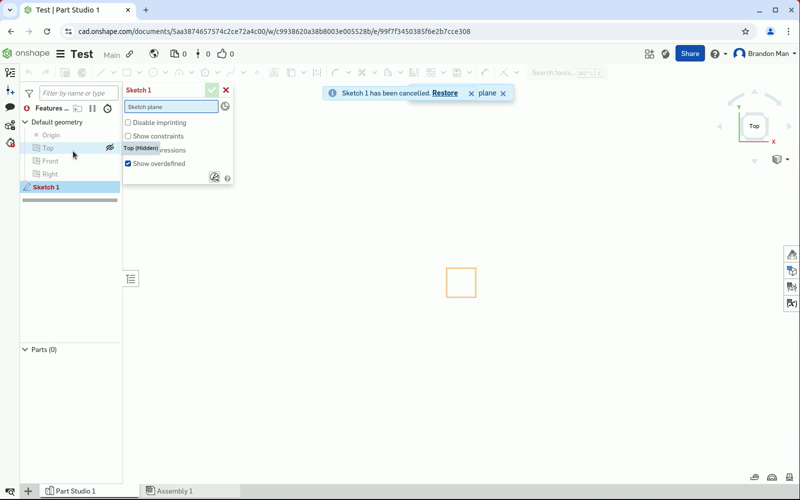
click(73, 150)
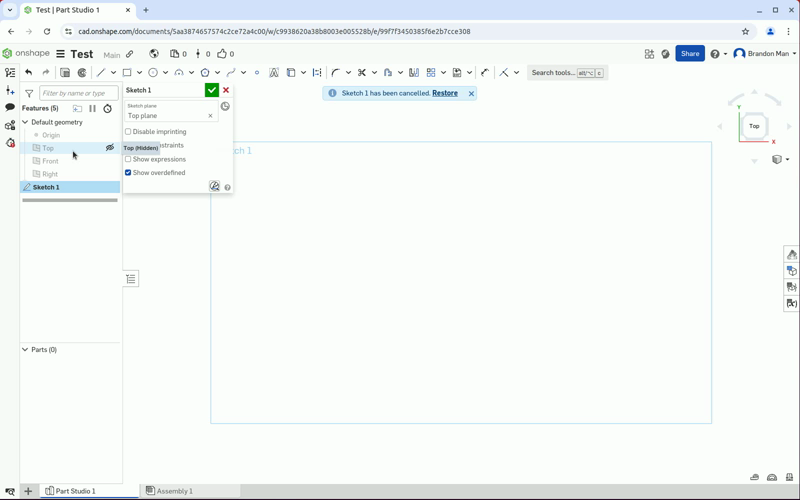
mouse_move(73, 352)
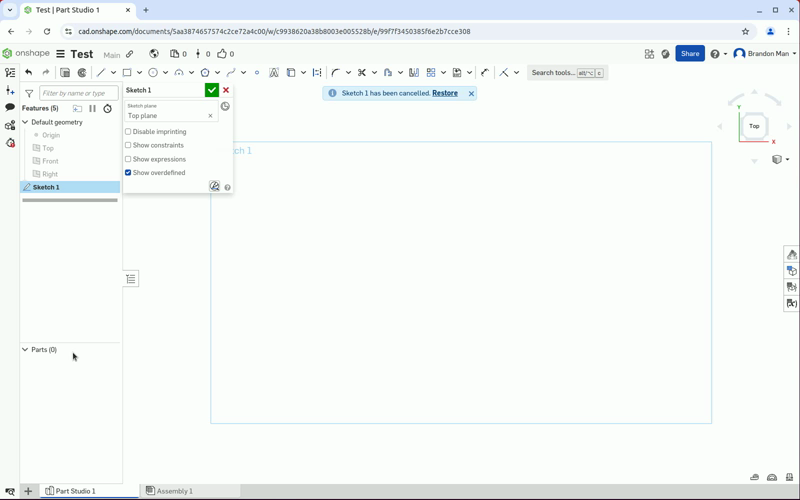
key(y)
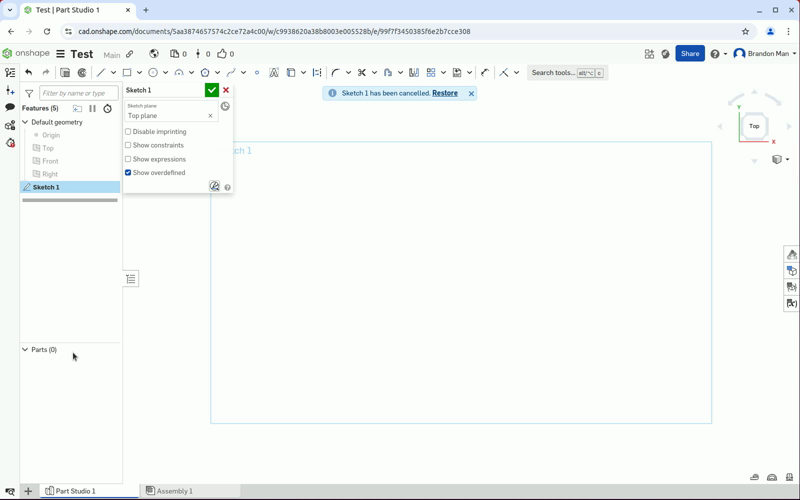
key(l)
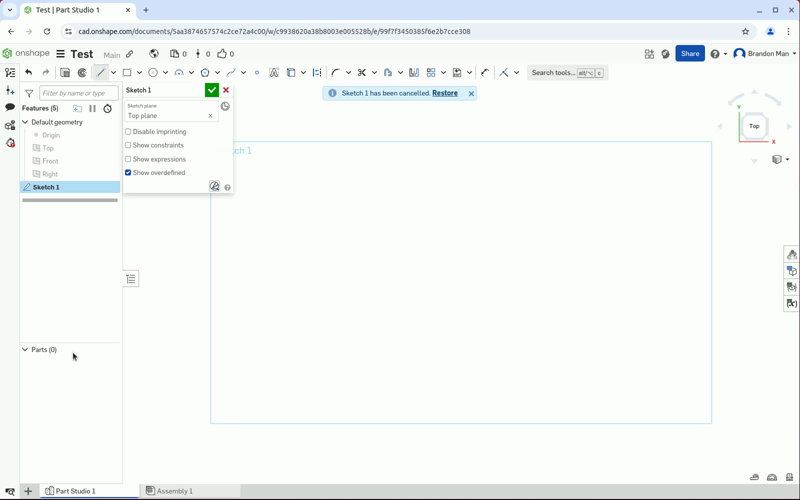
key_down(shift)
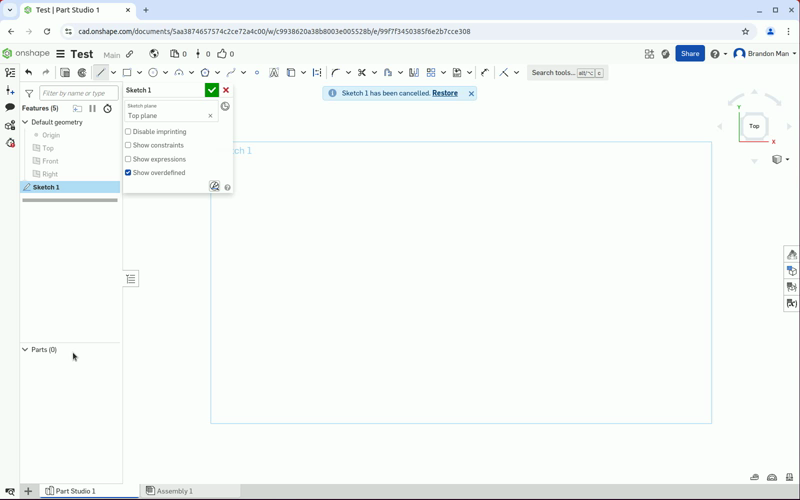
mouse_move(446, 238)
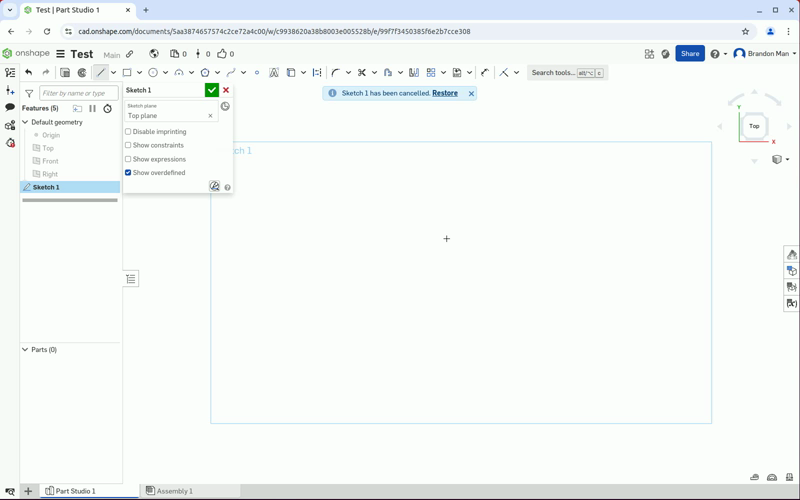
click(446, 238)
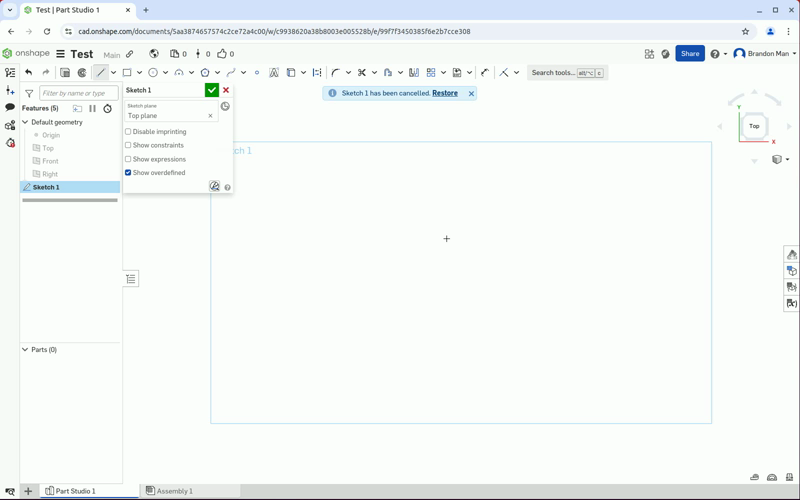
key_up(shift)
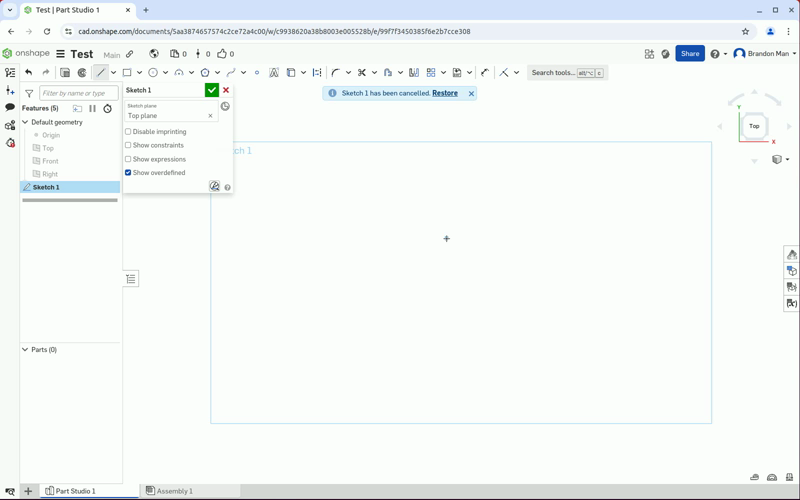
key_down(shift)
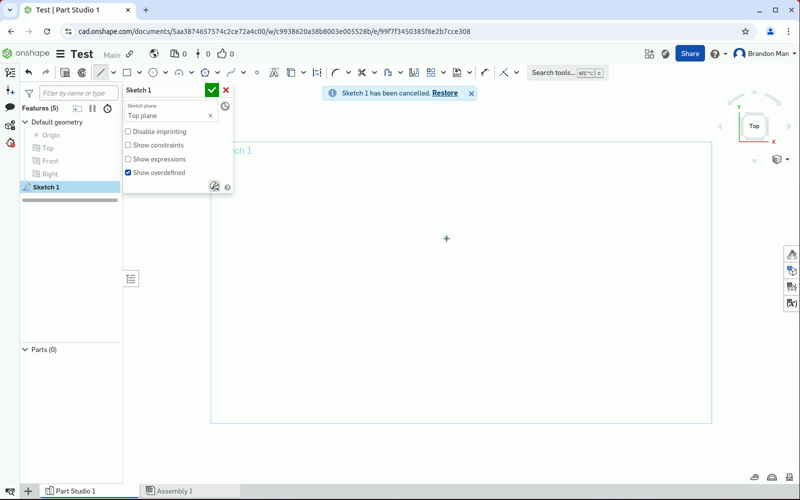
mouse_move(476, 238)
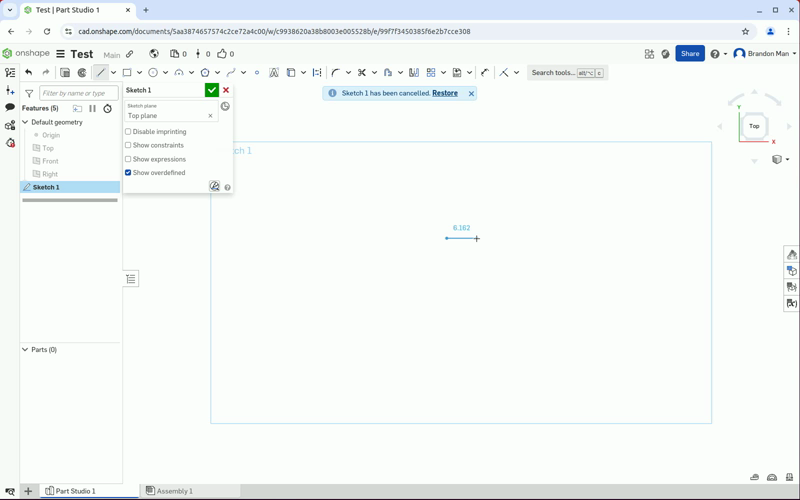
mouse_move(475, 238)
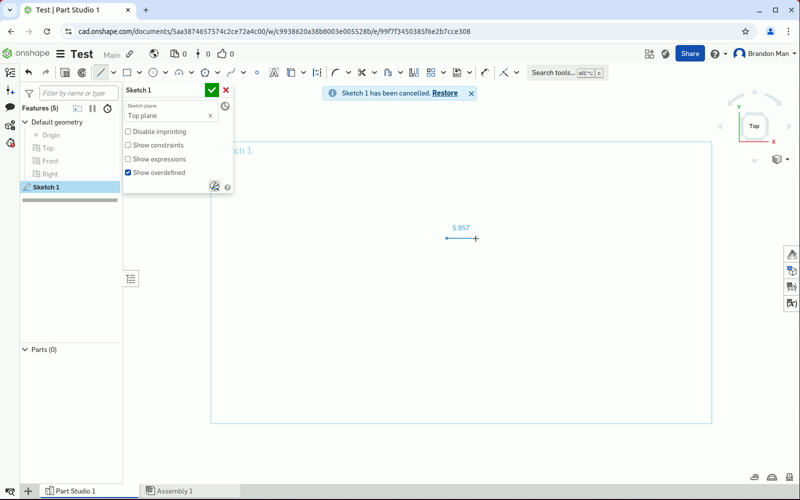
click(475, 238)
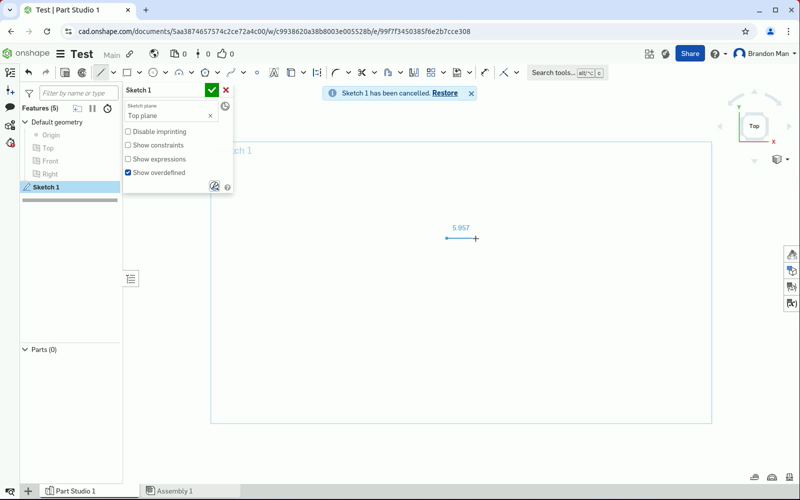
key_up(shift)
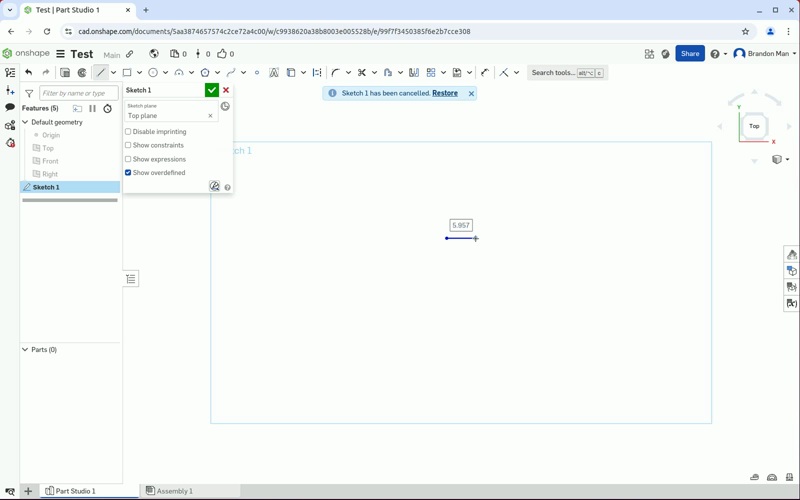
key_down(shift)
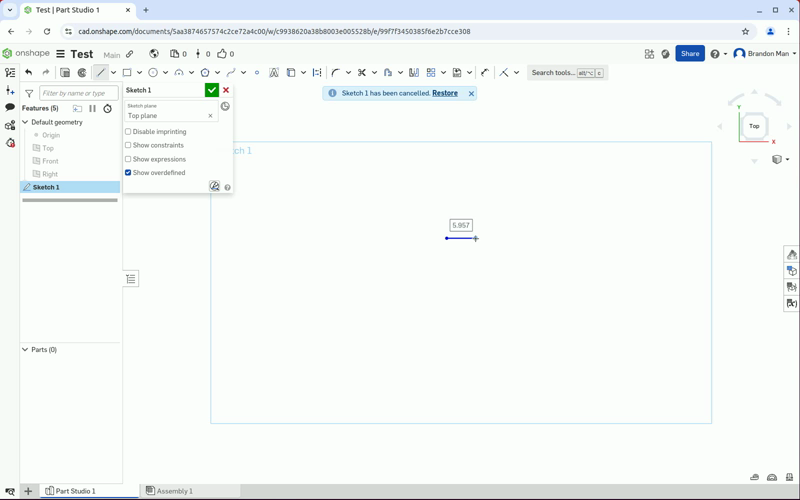
mouse_move(505, 238)
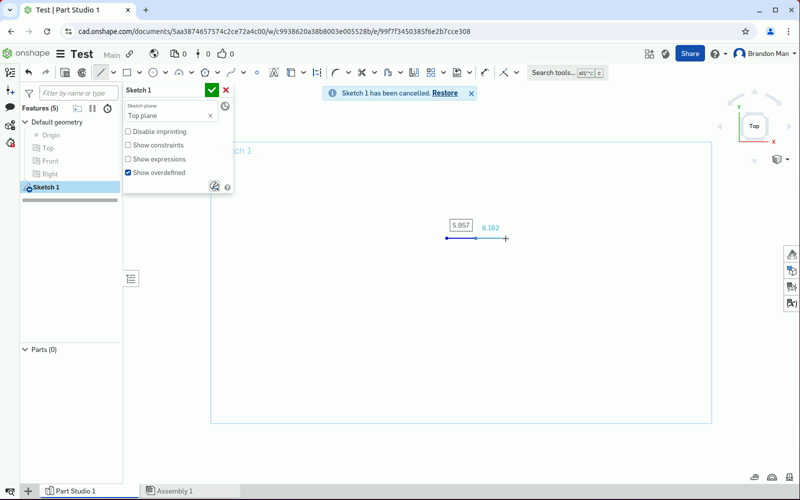
mouse_move(475, 209)
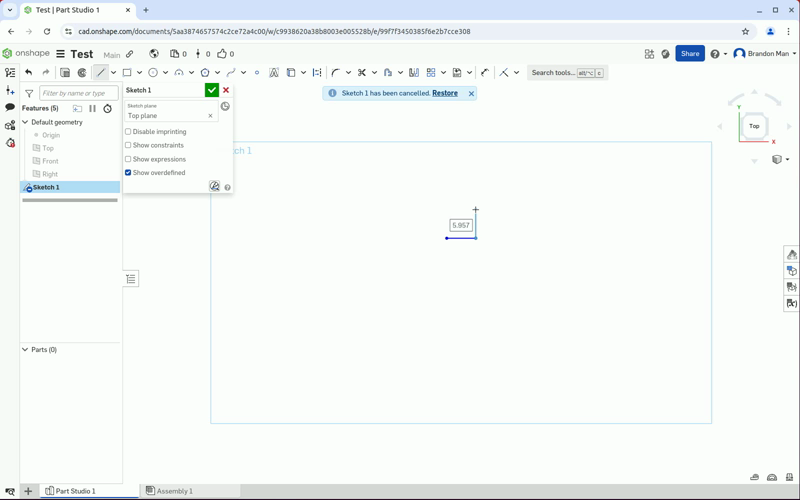
click(475, 209)
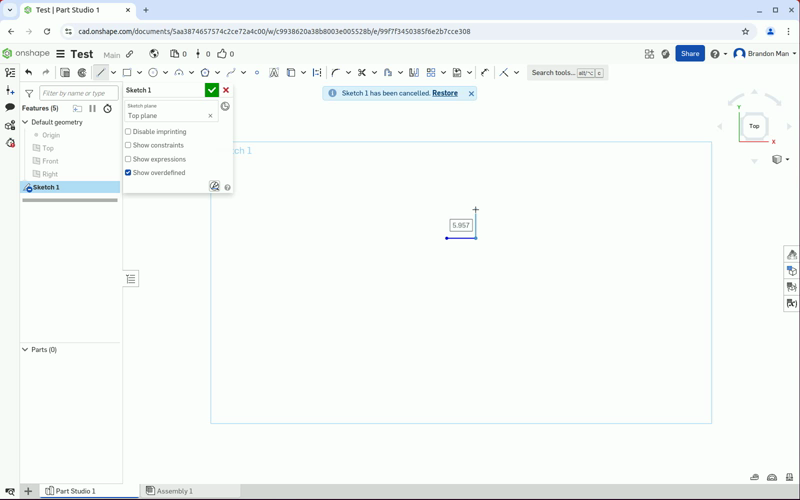
key_up(shift)
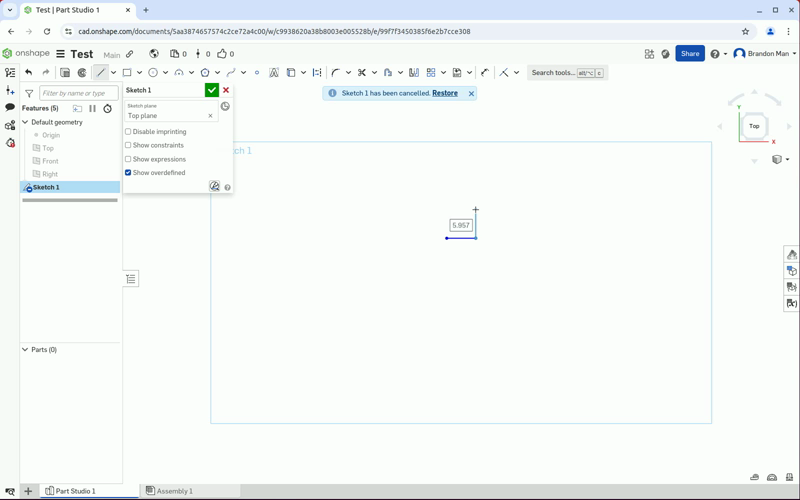
key_down(shift)
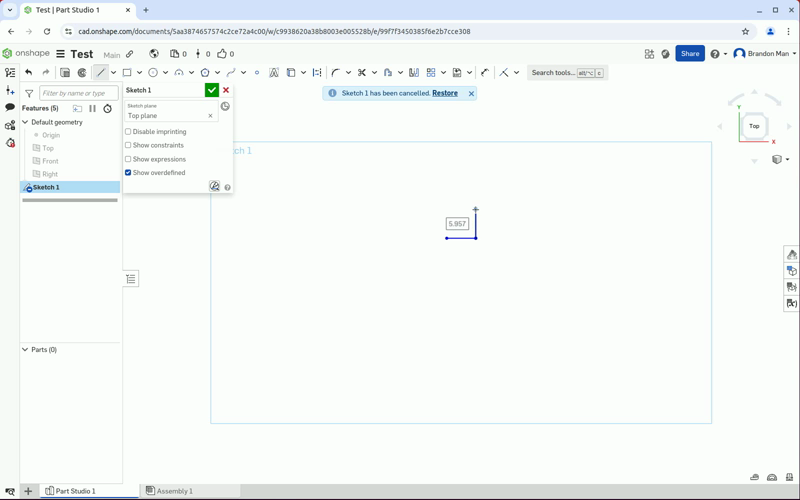
mouse_move(505, 209)
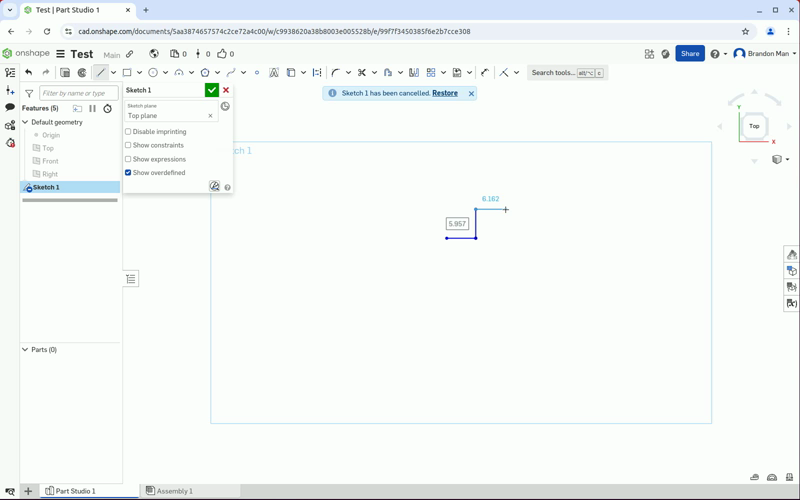
mouse_move(446, 209)
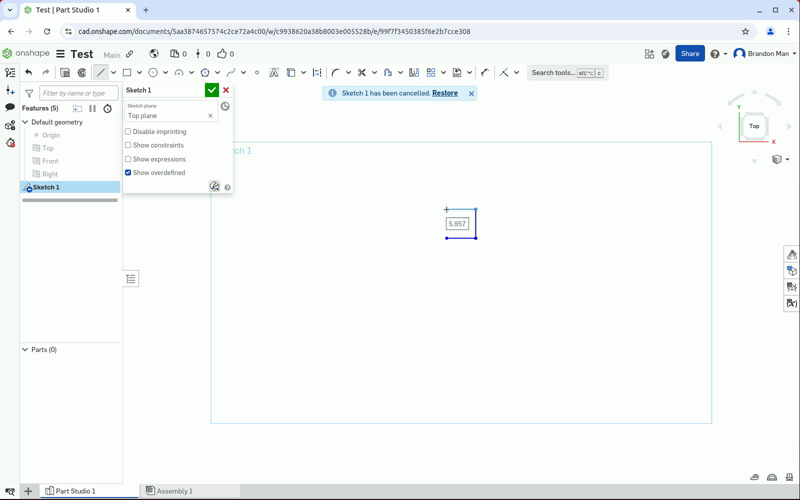
click(446, 209)
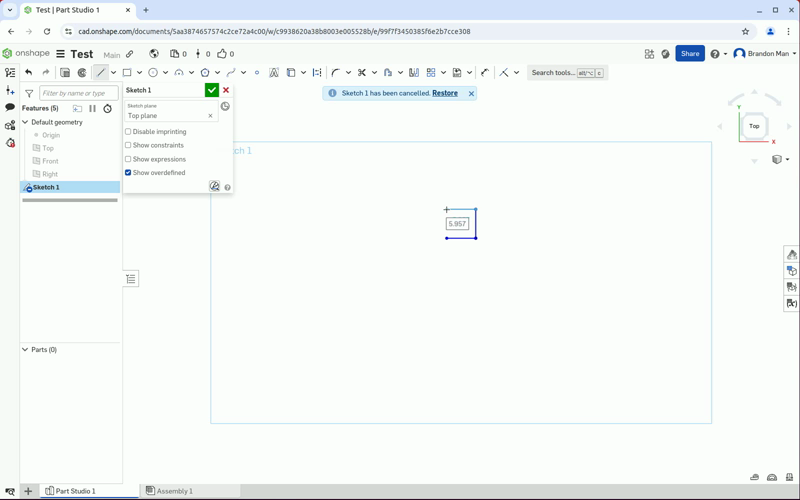
key_up(shift)
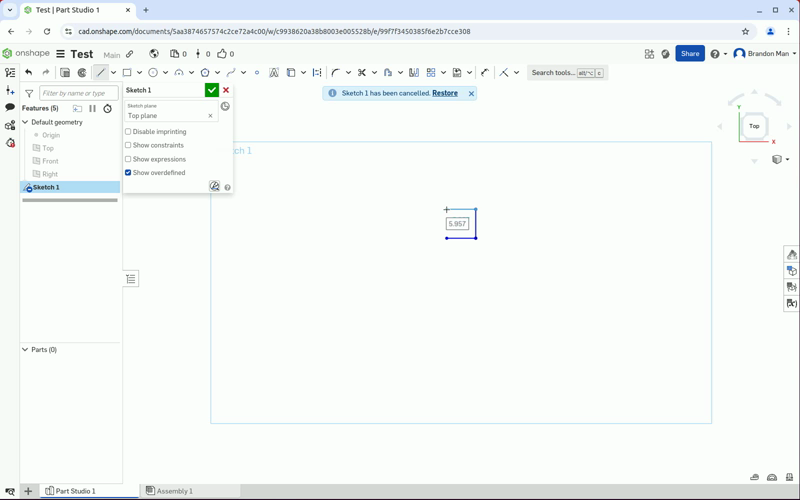
mouse_move(476, 209)
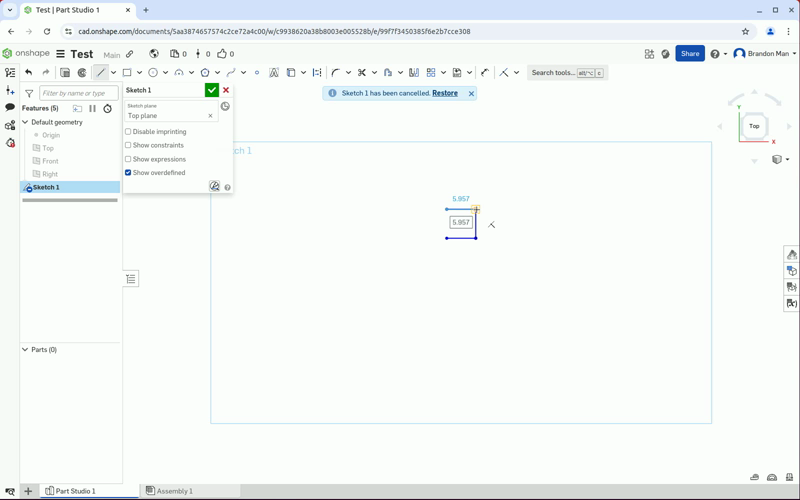
key_down(shift)
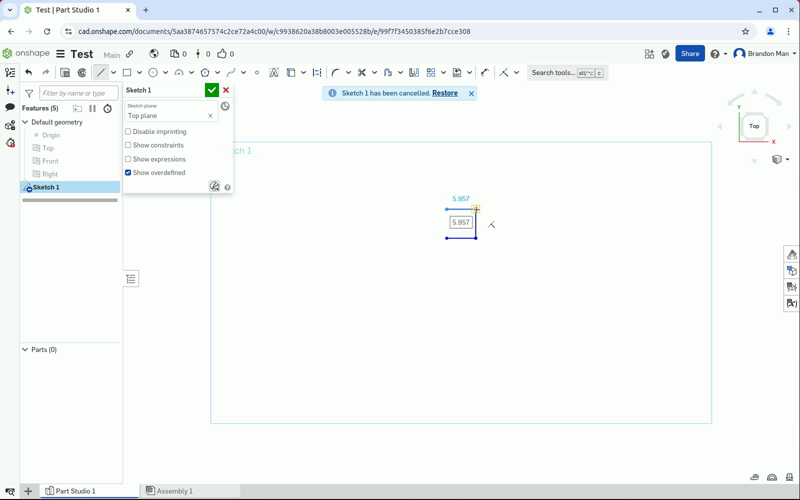
mouse_move(446, 238)
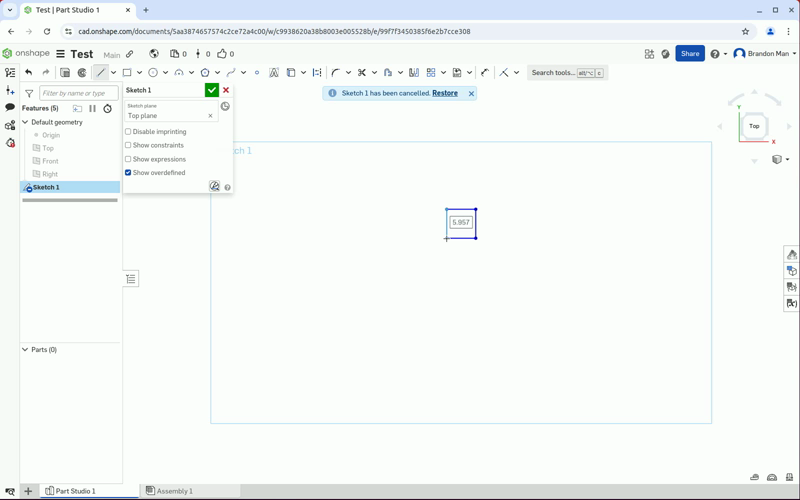
key_up(shift)
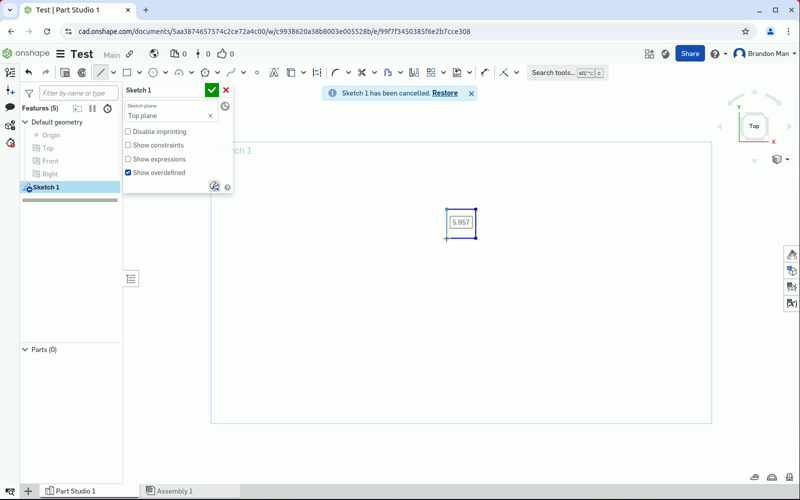
click(446, 238)
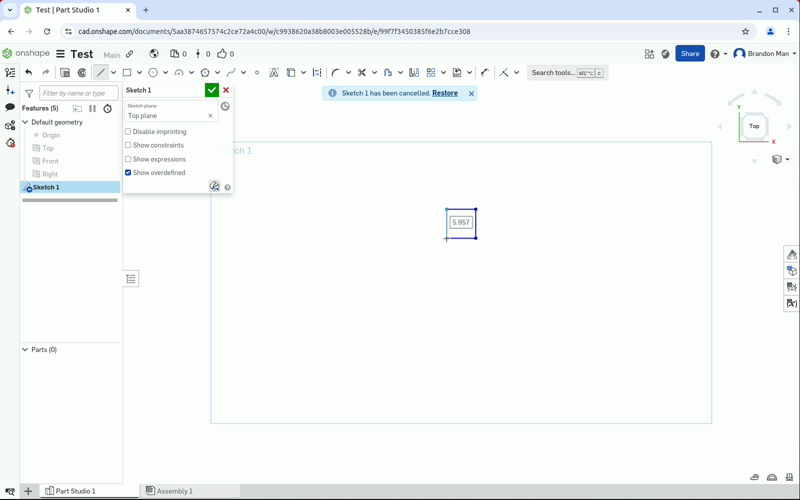
key(esc)
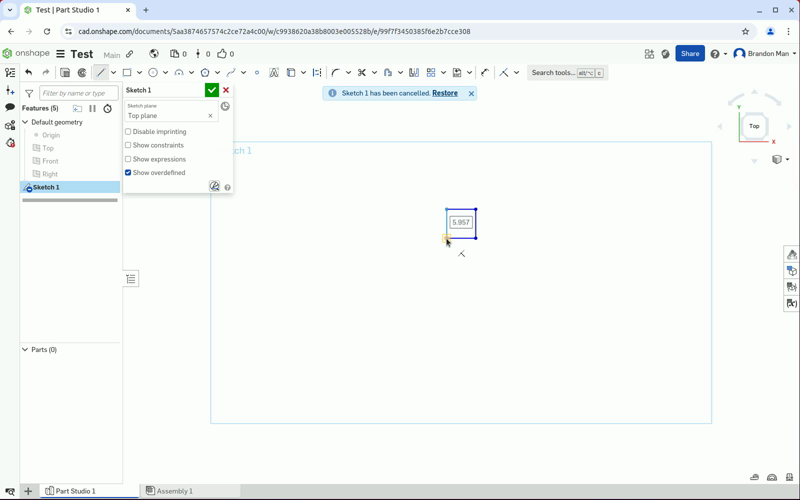
key(c)
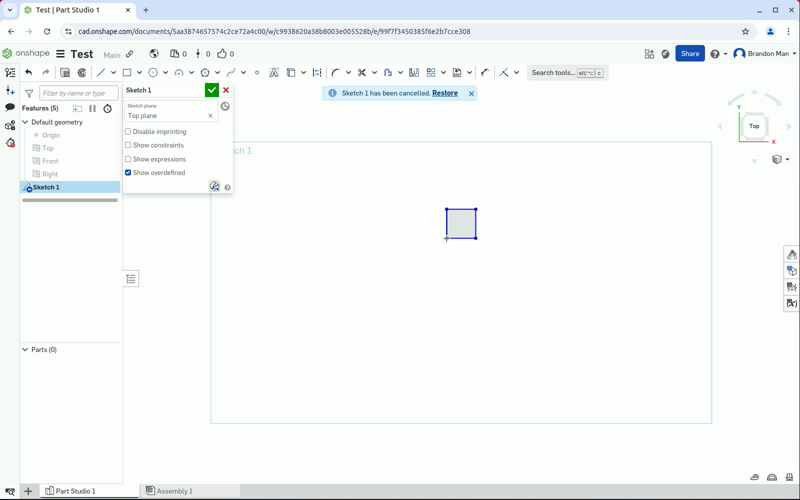
key_down(shift)
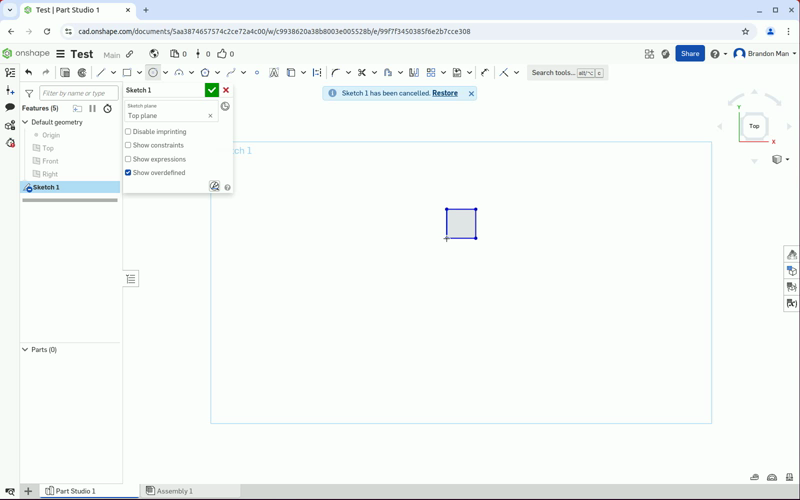
mouse_move(450, 234)
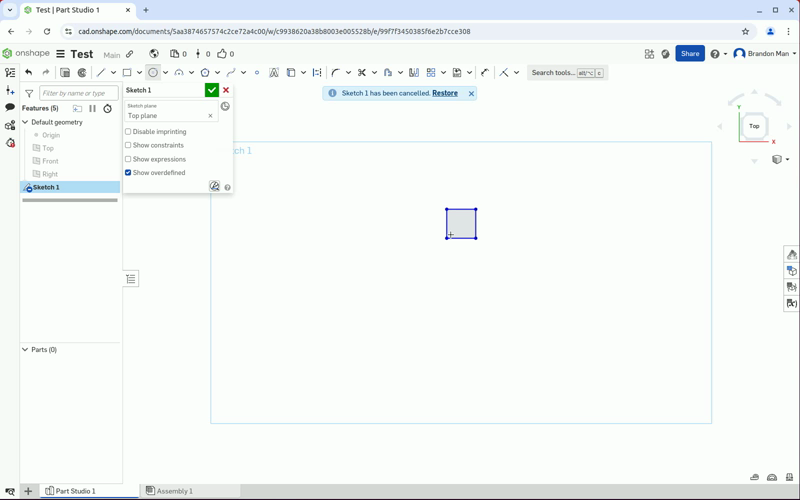
click(450, 234)
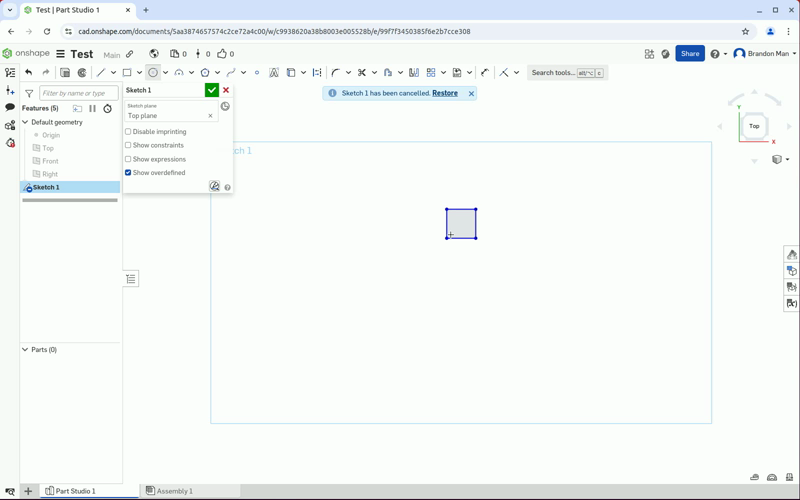
key_up(shift)
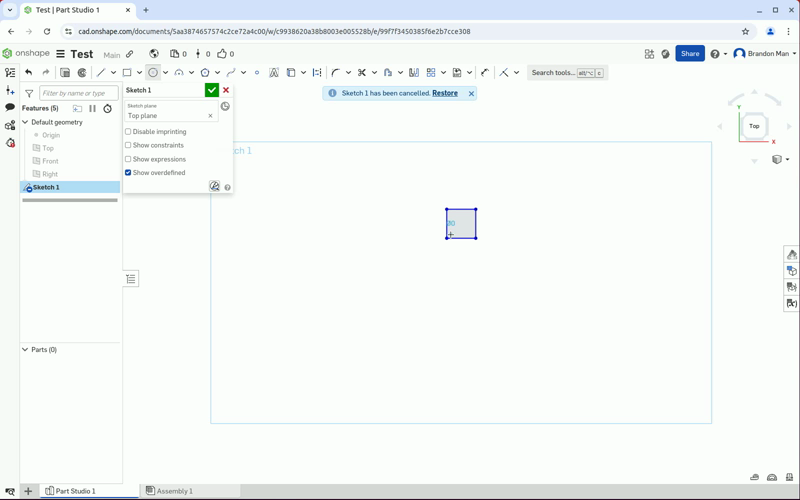
mouse_move(453, 234)
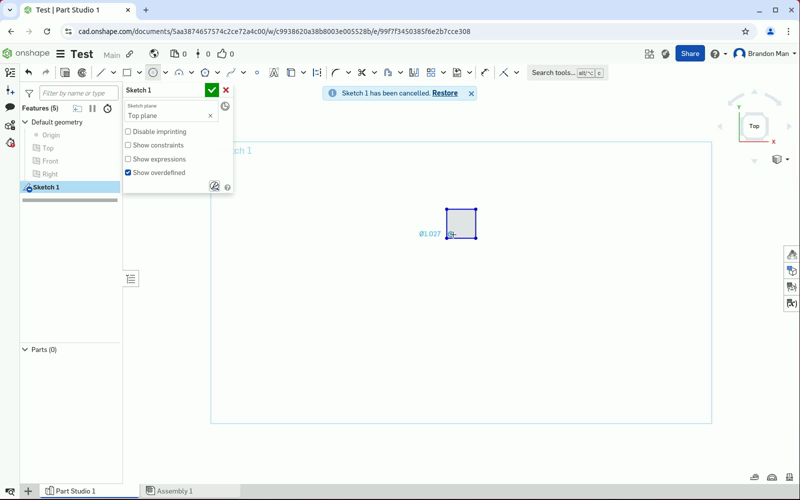
scroll(6)
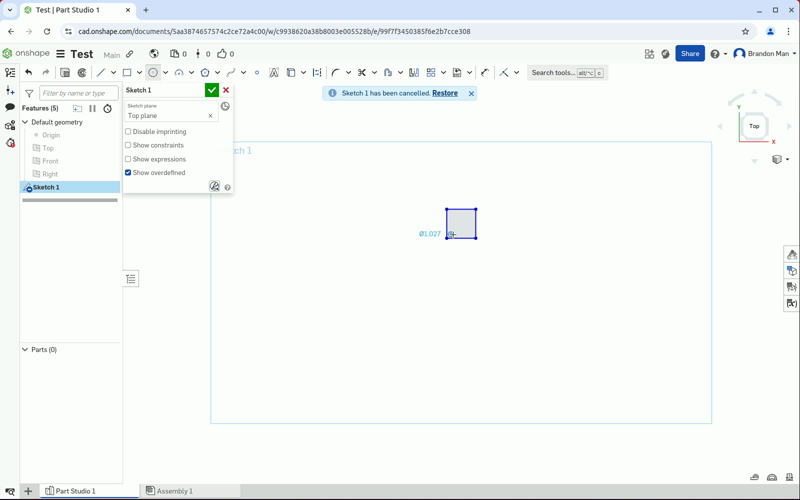
scroll(6)
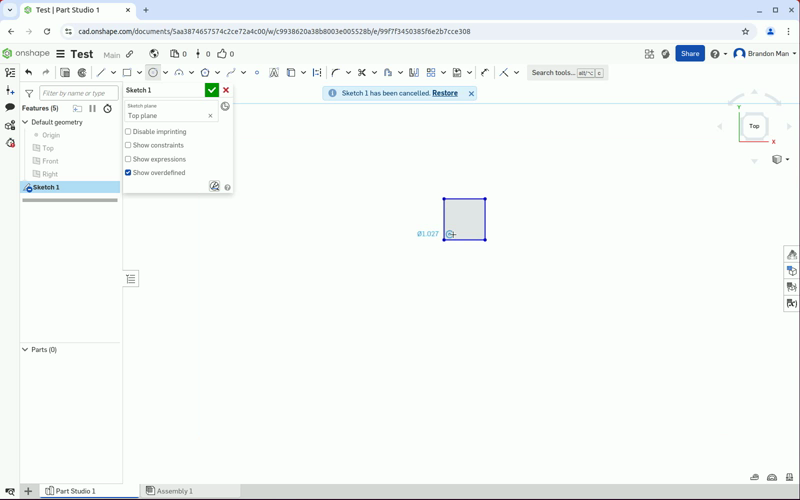
scroll(6)
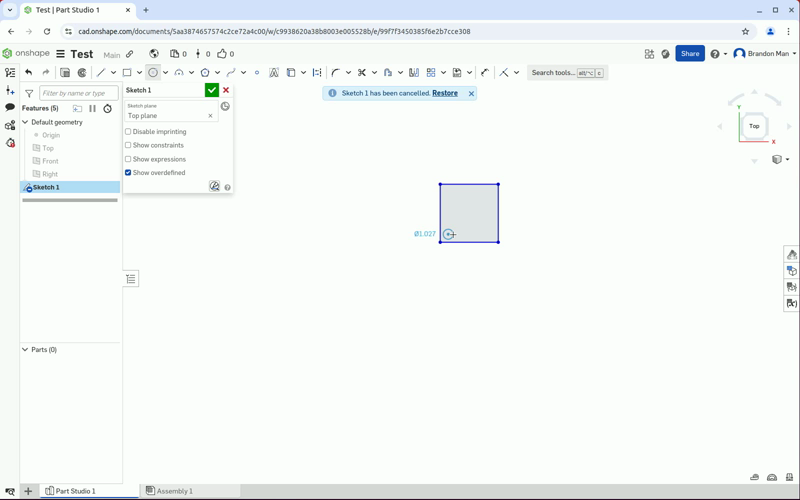
scroll(6)
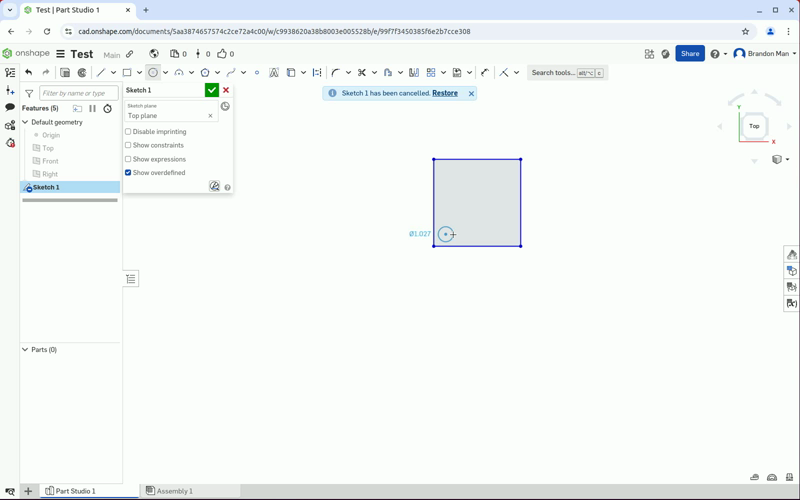
scroll(6)
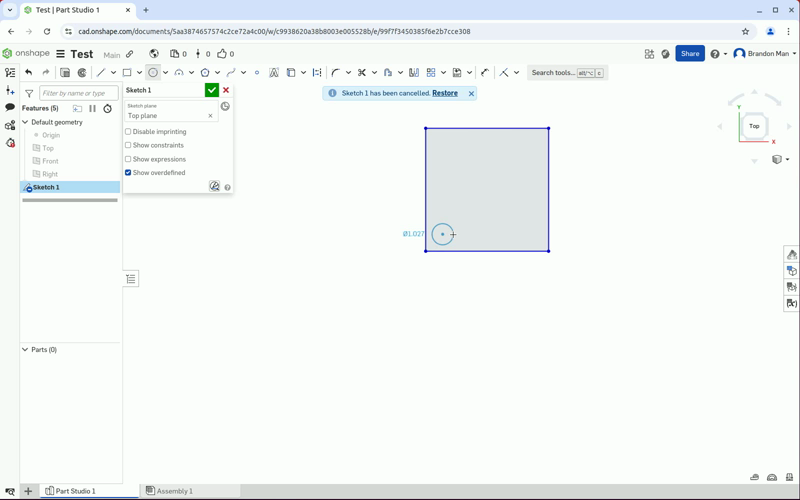
scroll(6)
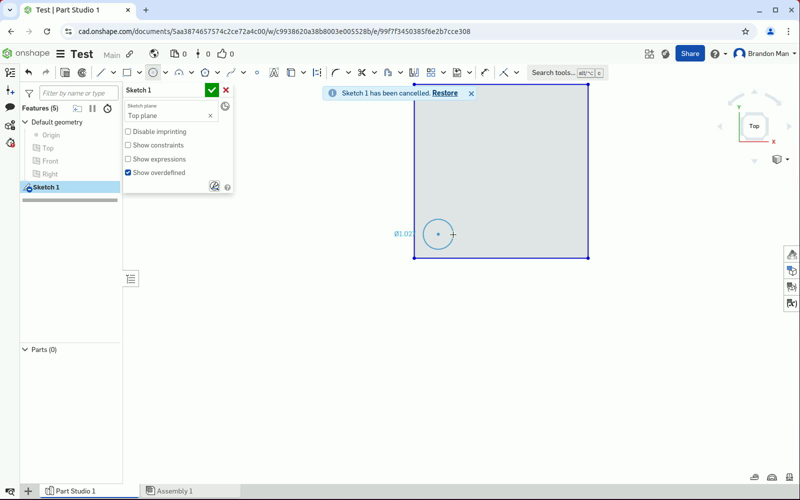
scroll(6)
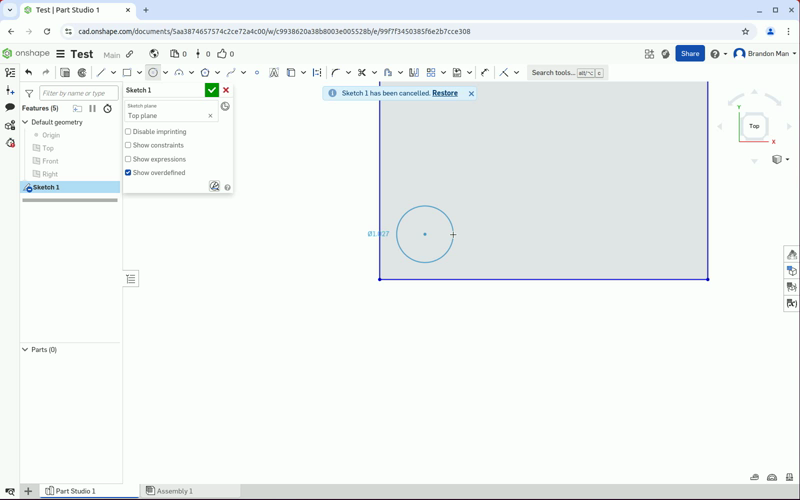
click(453, 234)
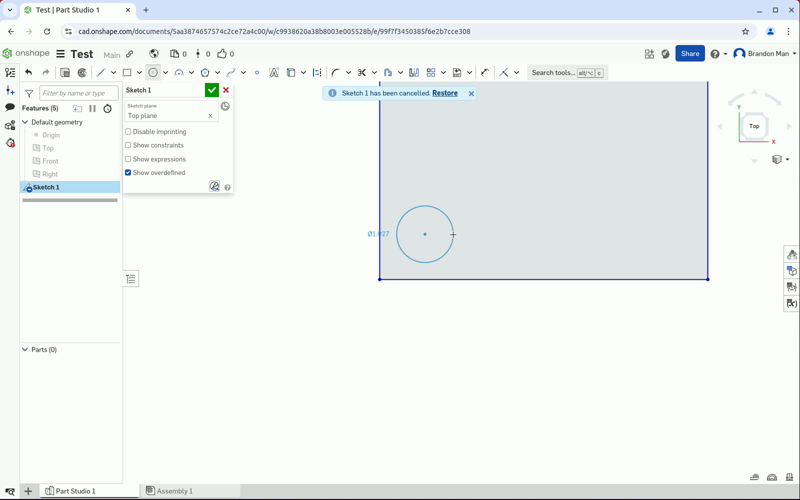
scroll(-6)
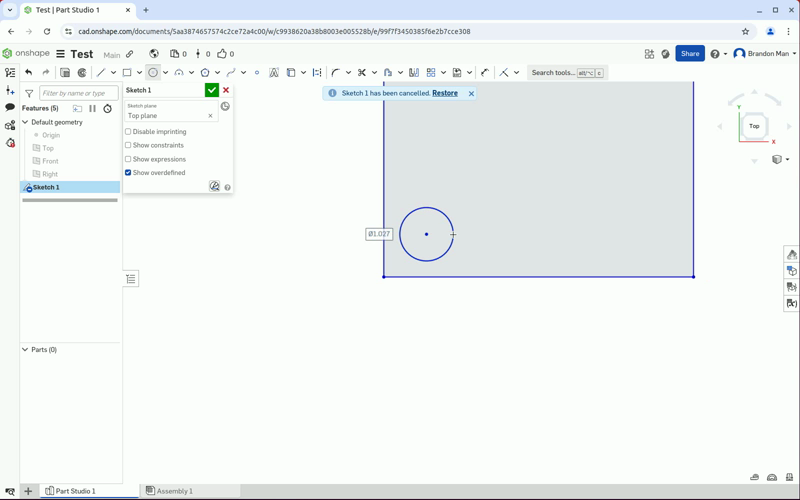
scroll(-6)
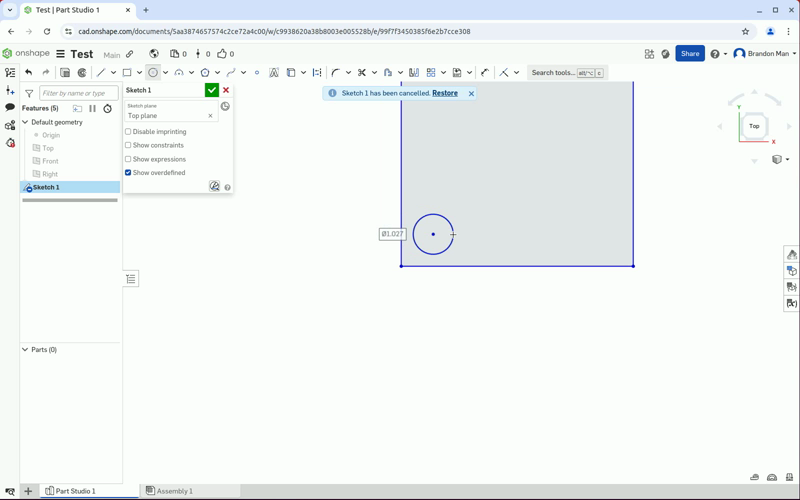
scroll(-6)
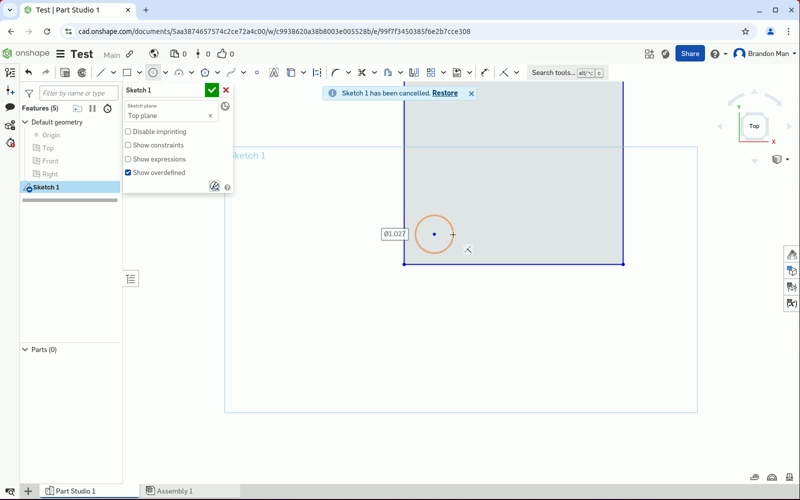
scroll(-6)
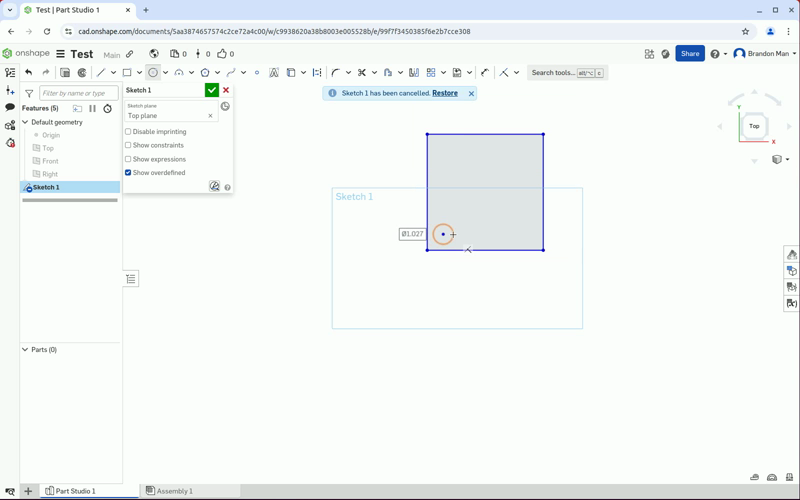
scroll(-6)
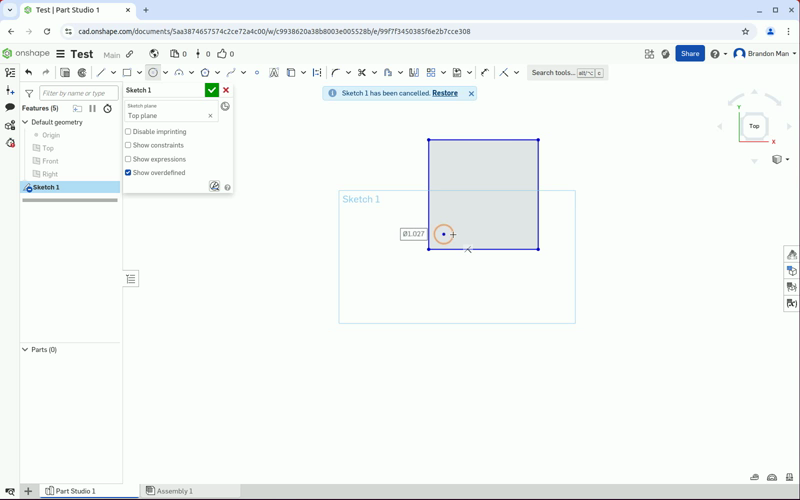
scroll(-6)
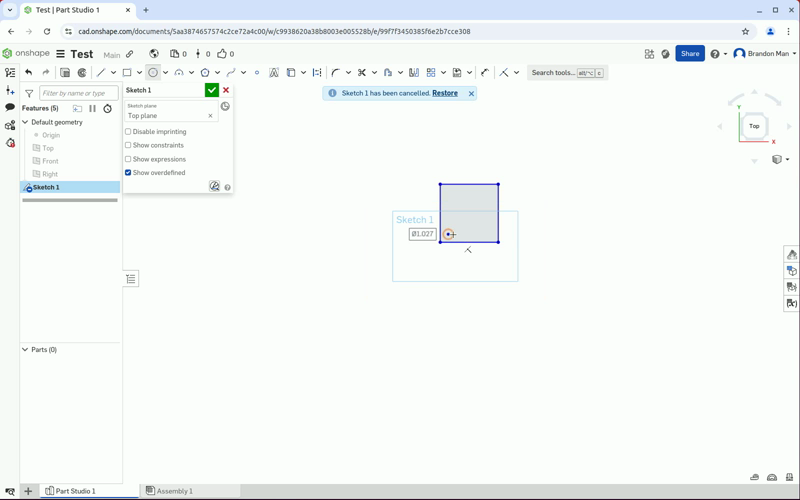
scroll(-6)
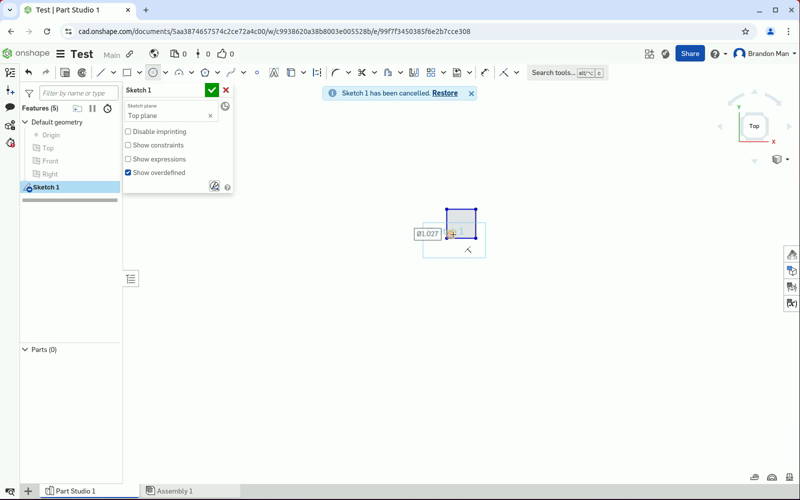
key(esc)
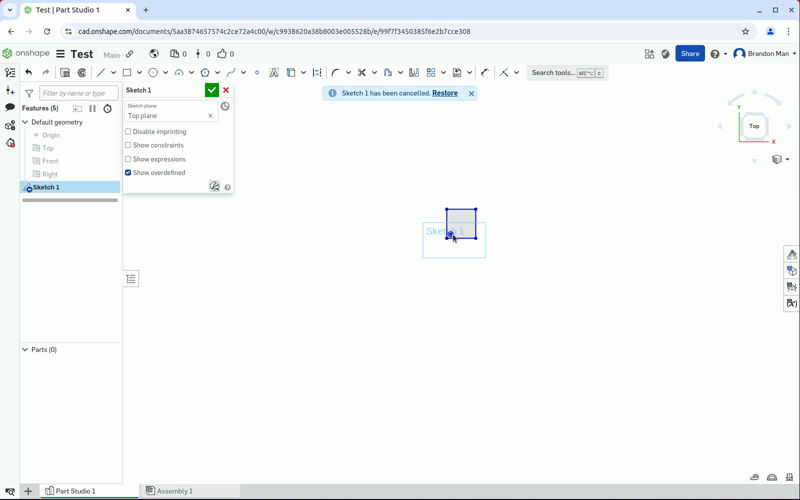
key(c)
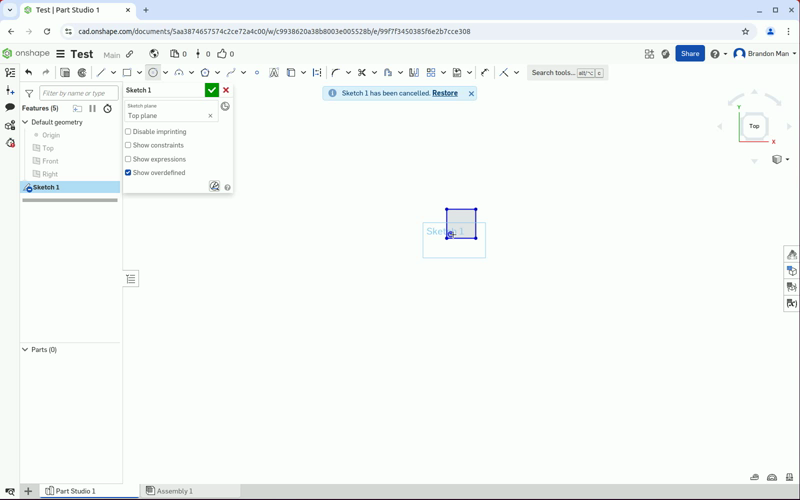
key_down(shift)
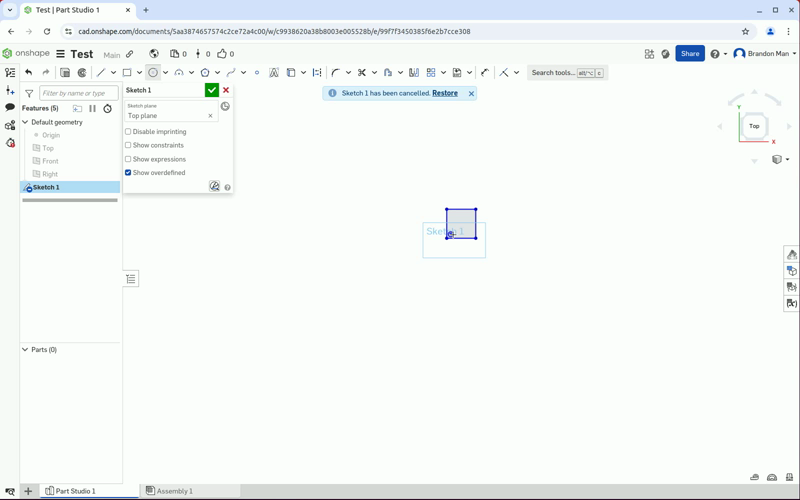
mouse_move(450, 213)
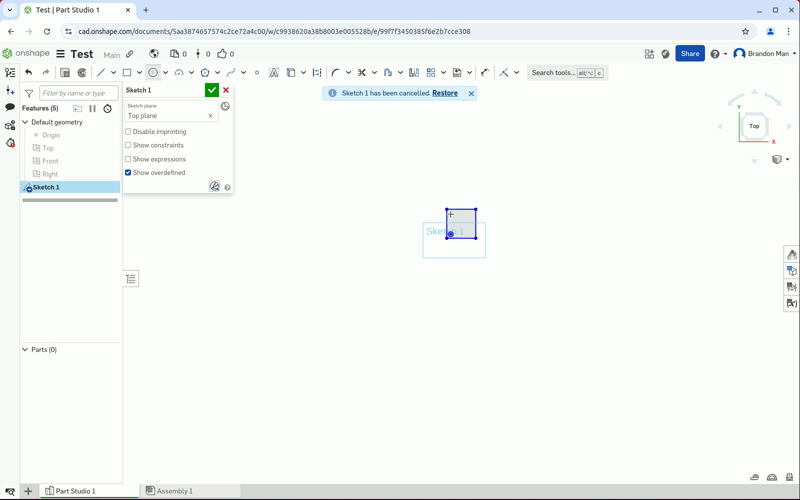
click(450, 213)
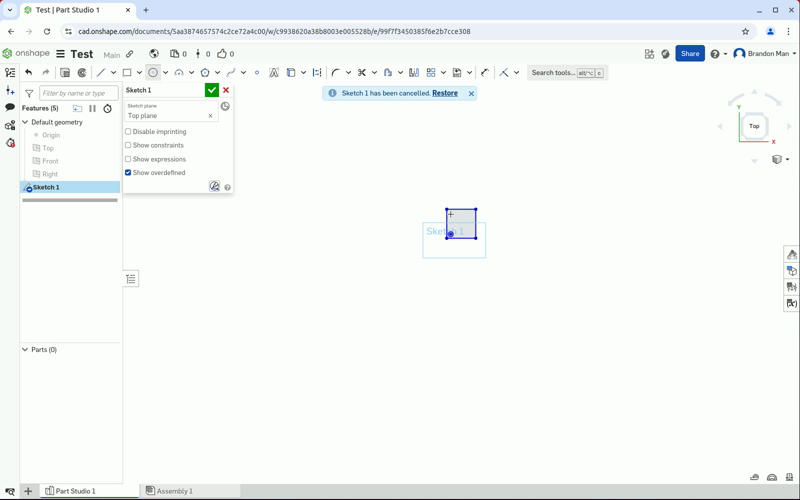
key_up(shift)
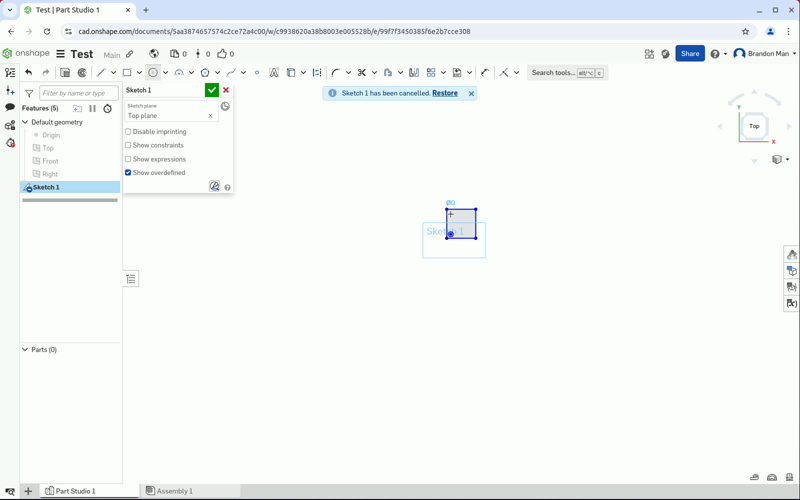
mouse_move(453, 213)
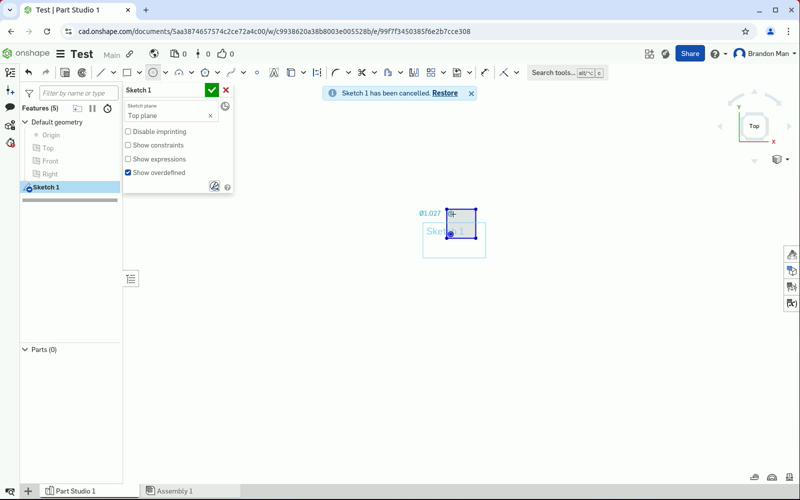
scroll(6)
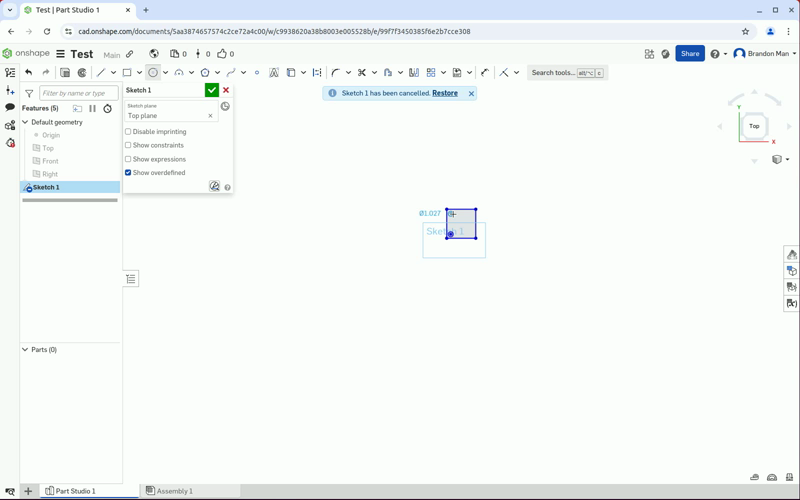
scroll(6)
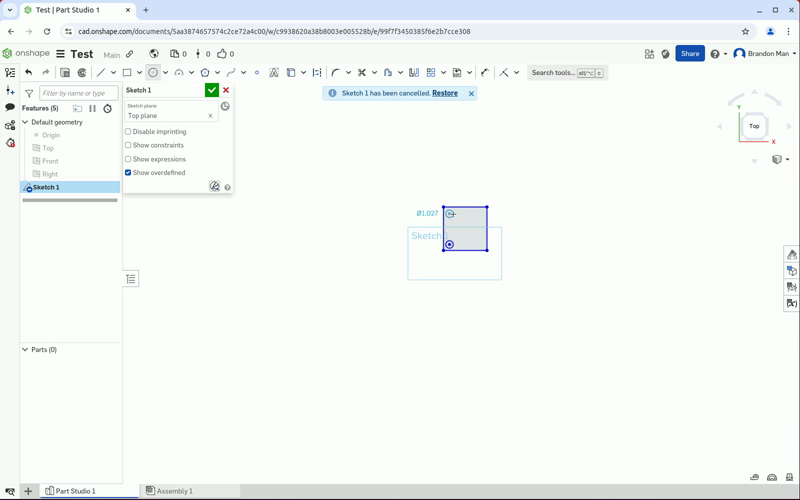
scroll(6)
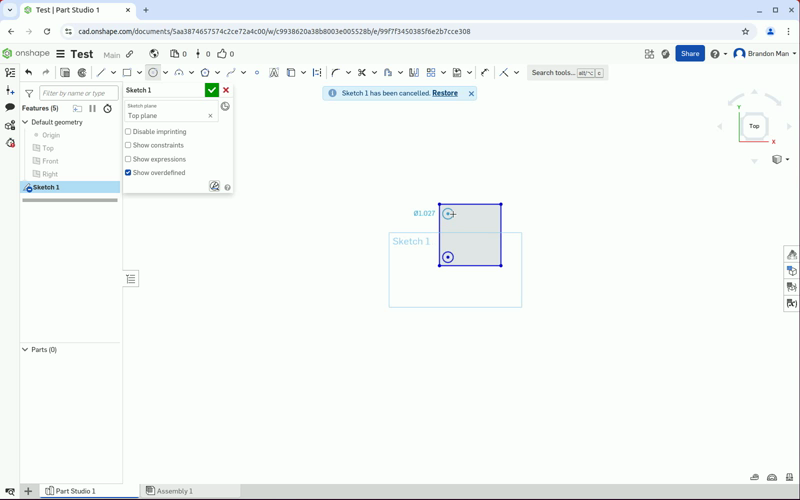
scroll(6)
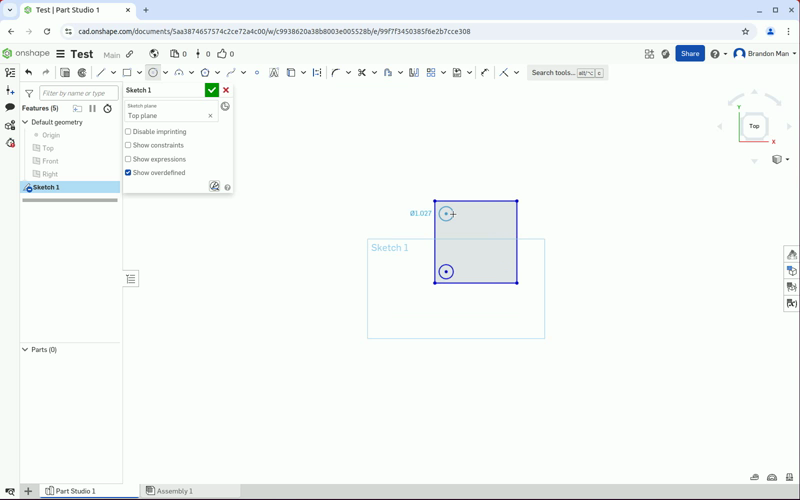
scroll(6)
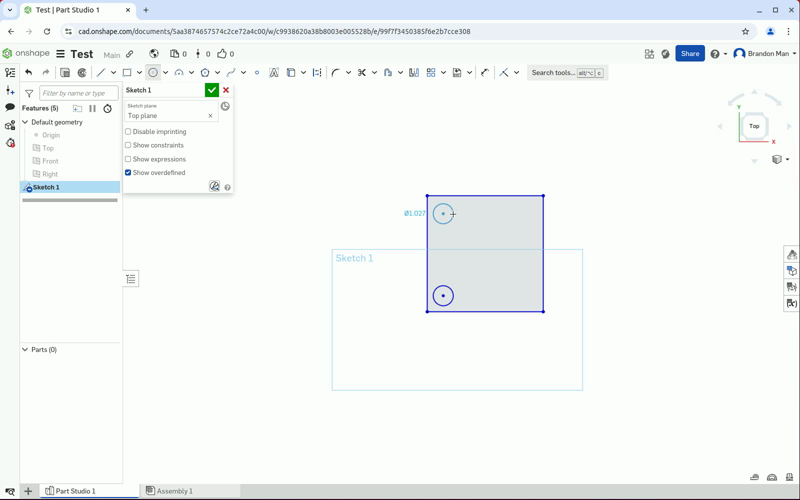
scroll(6)
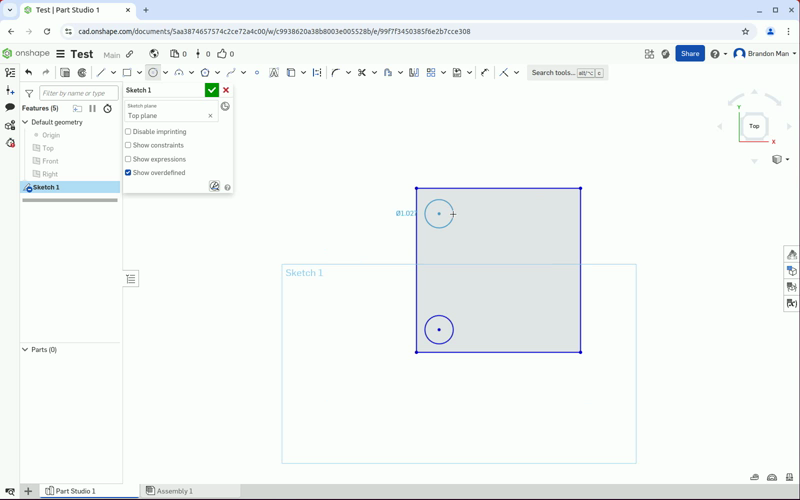
scroll(6)
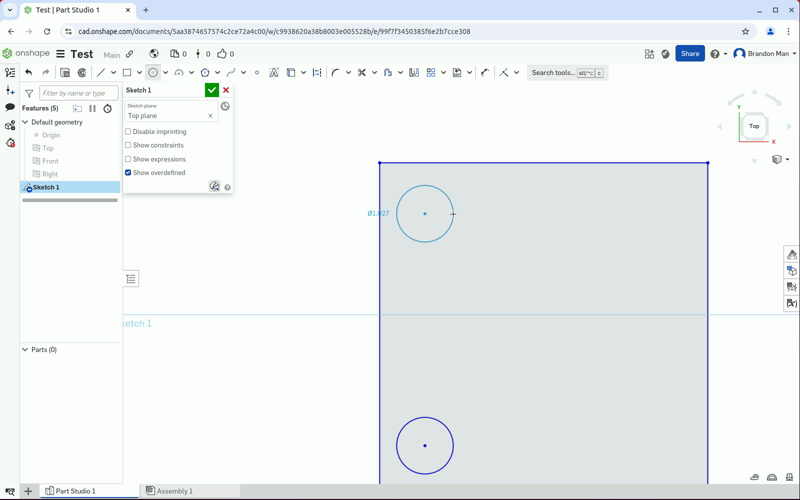
click(453, 213)
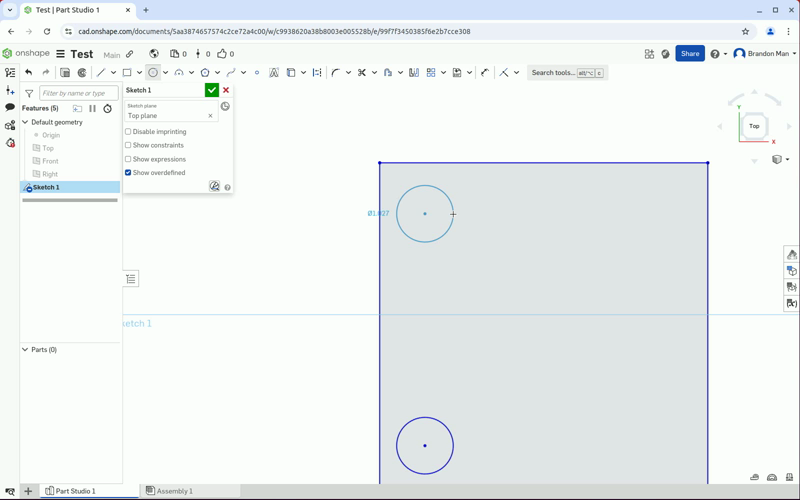
scroll(-6)
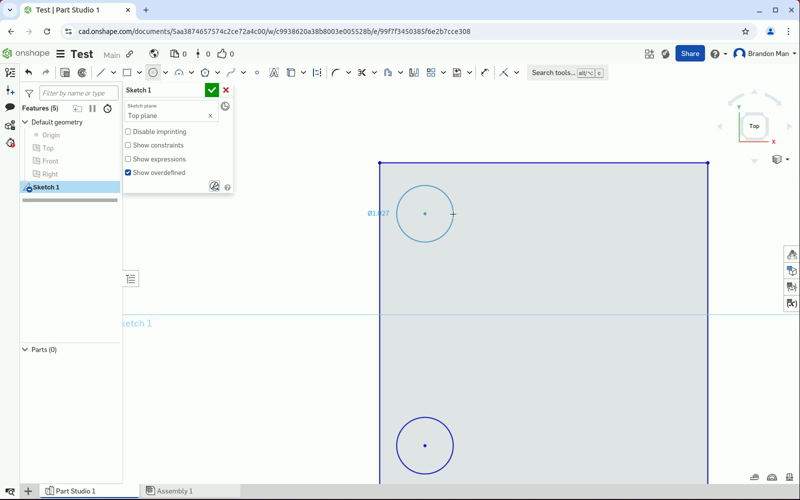
scroll(-6)
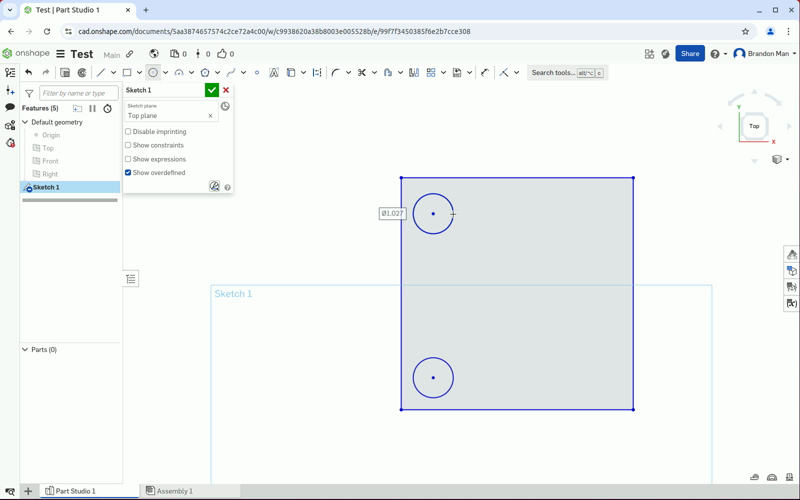
scroll(-6)
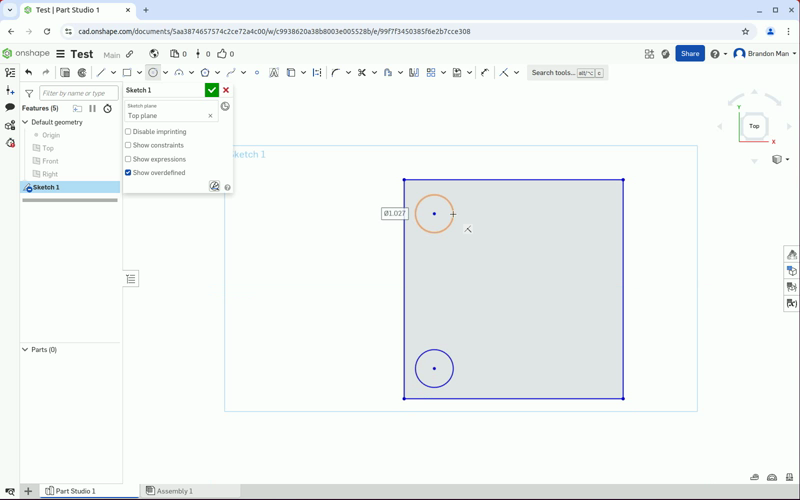
scroll(-6)
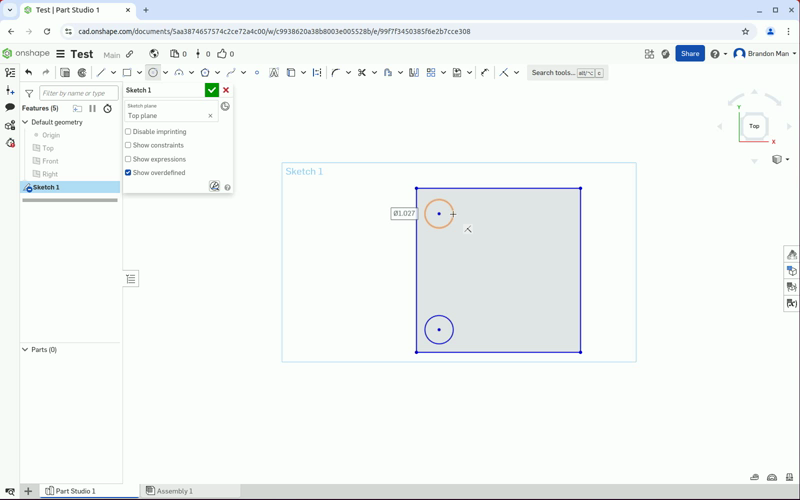
scroll(-6)
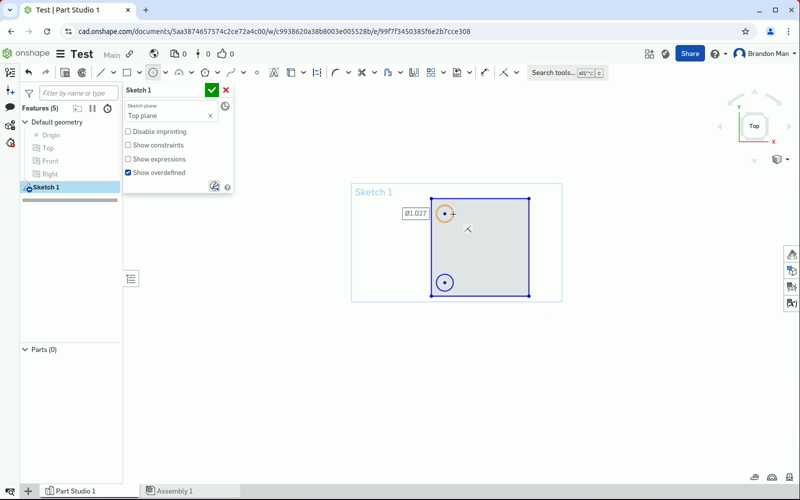
scroll(-6)
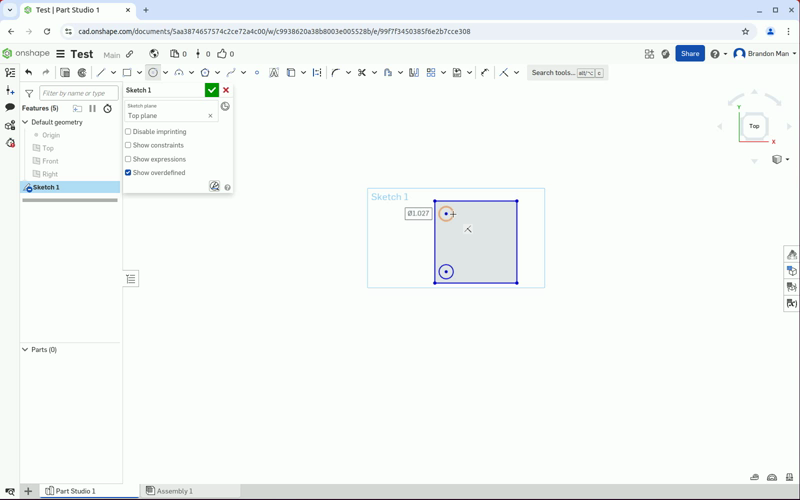
scroll(-6)
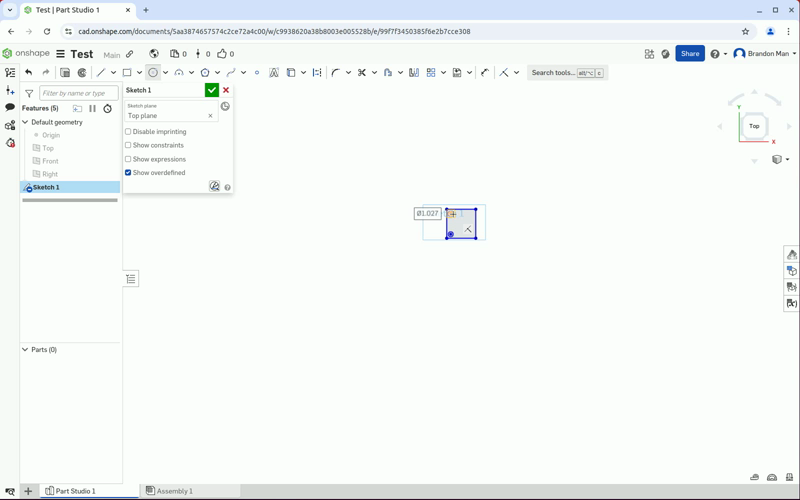
key(esc)
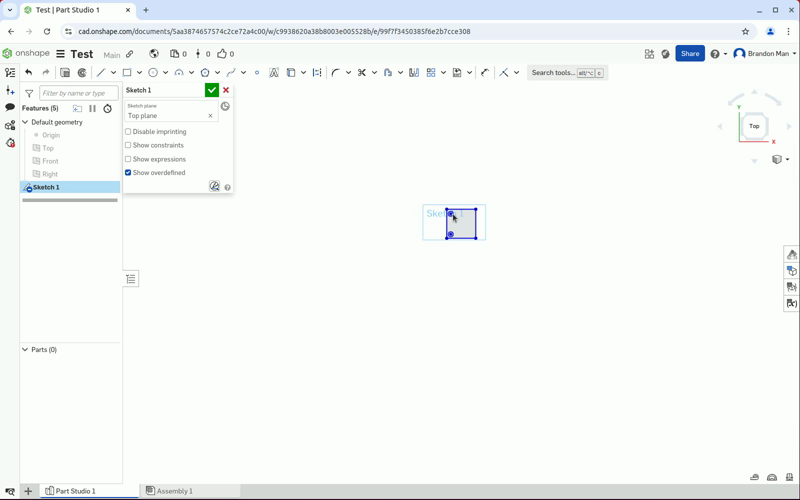
key(c)
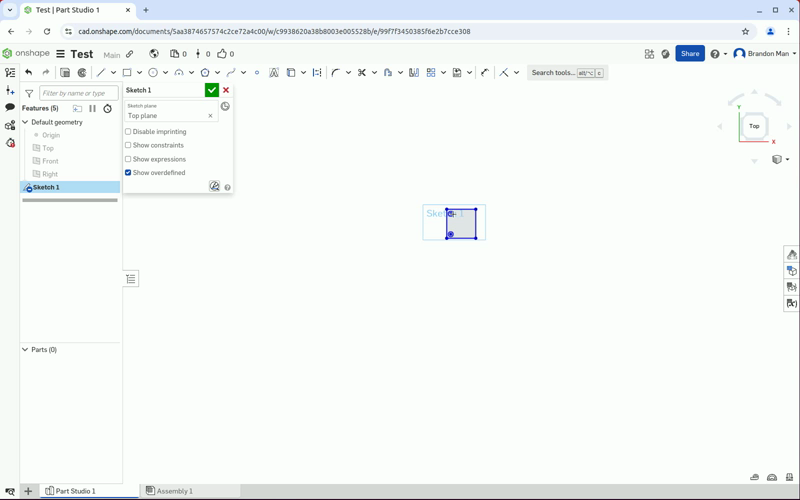
key_down(shift)
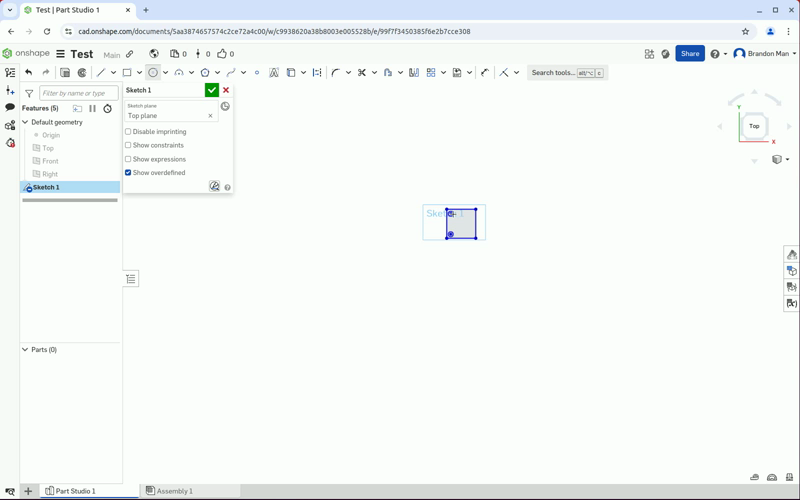
mouse_move(471, 234)
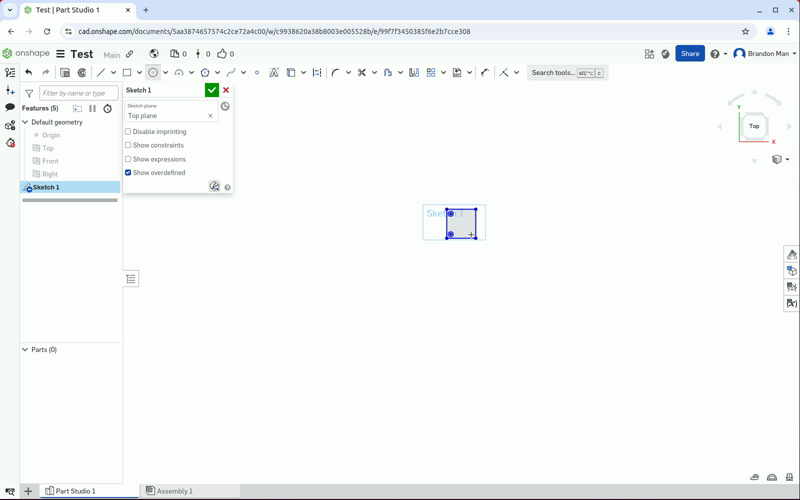
click(471, 234)
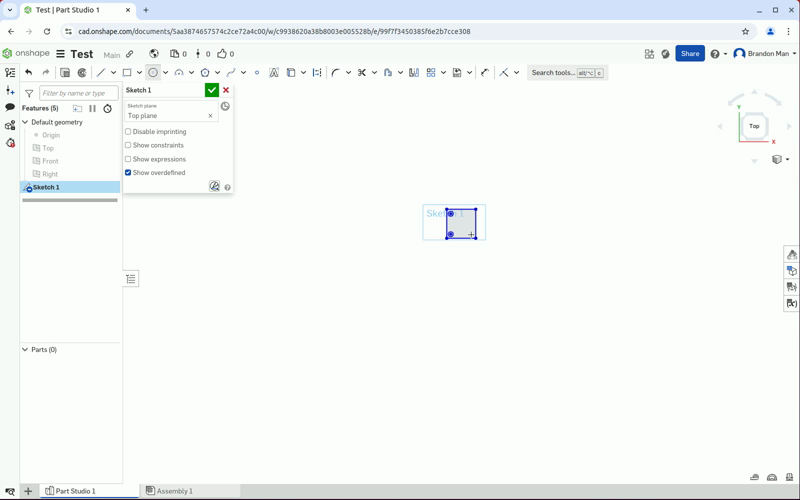
key_up(shift)
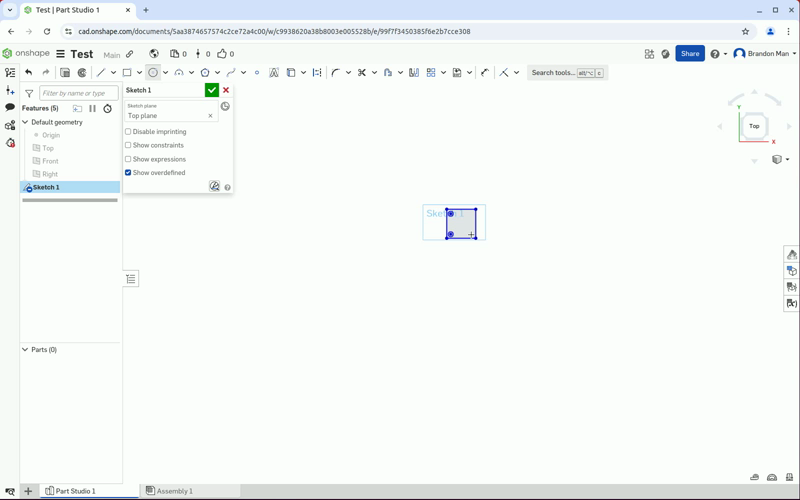
mouse_move(473, 234)
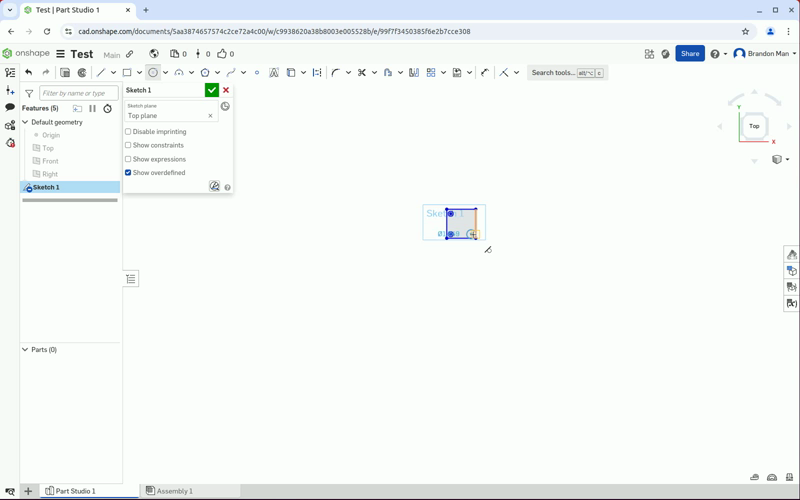
scroll(6)
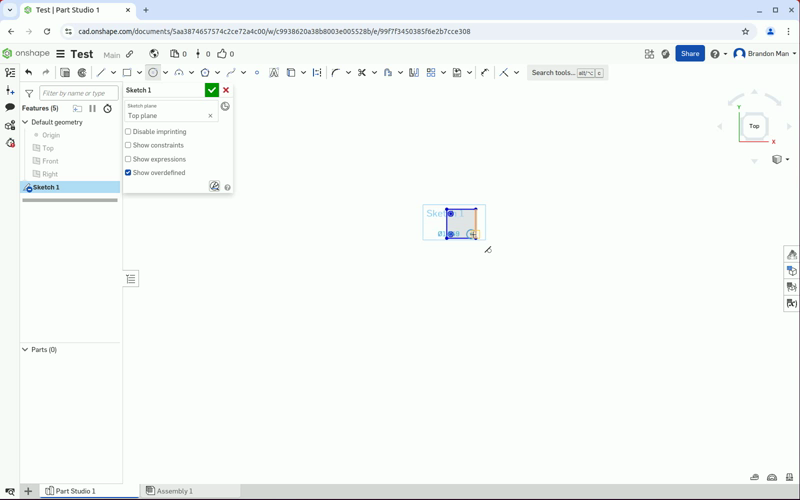
scroll(6)
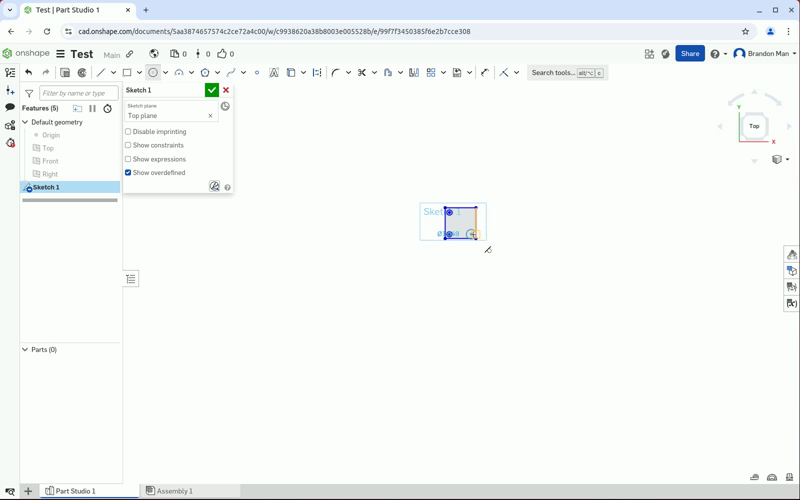
scroll(6)
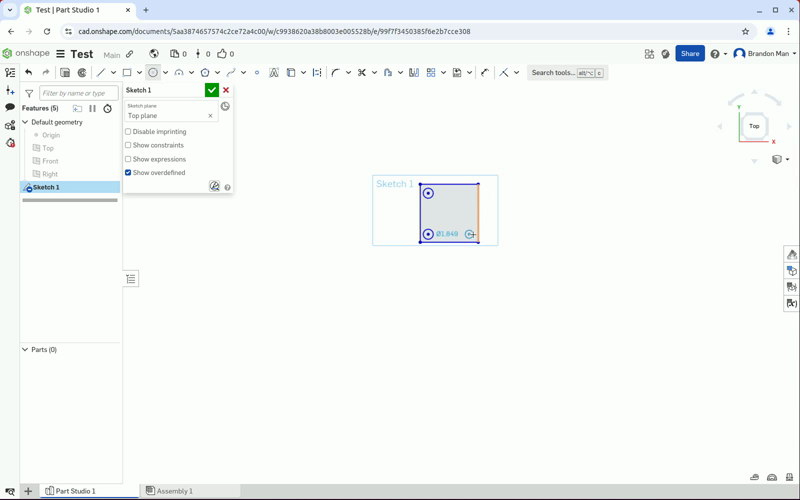
scroll(6)
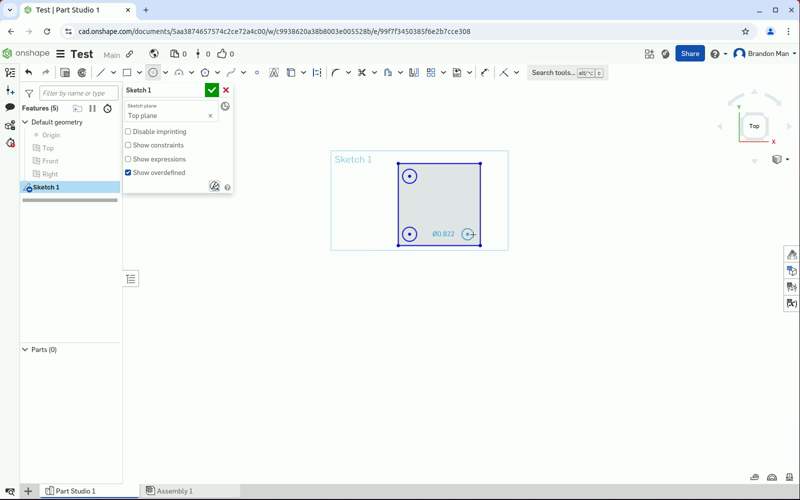
scroll(6)
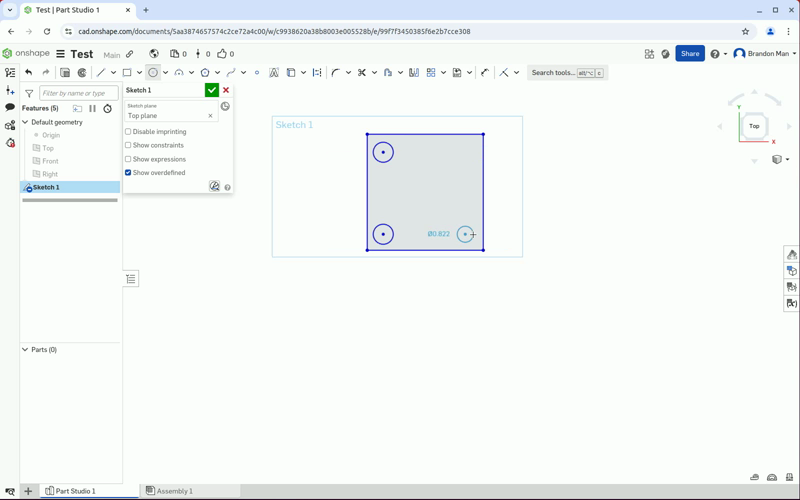
scroll(6)
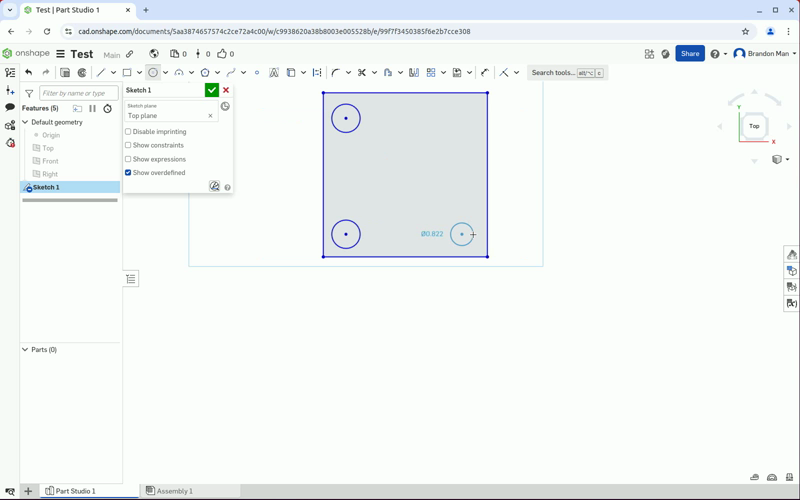
scroll(6)
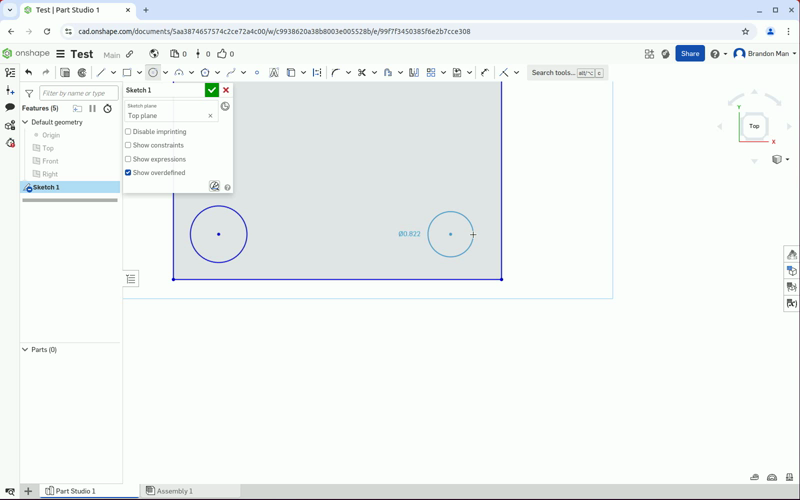
click(473, 234)
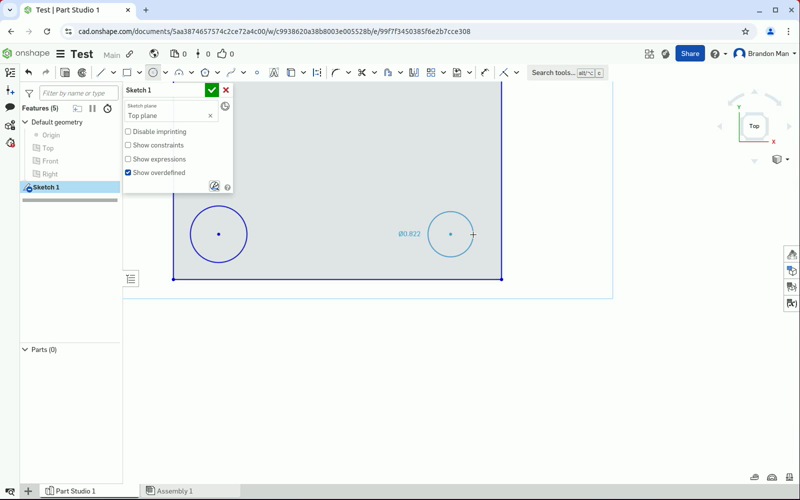
scroll(-6)
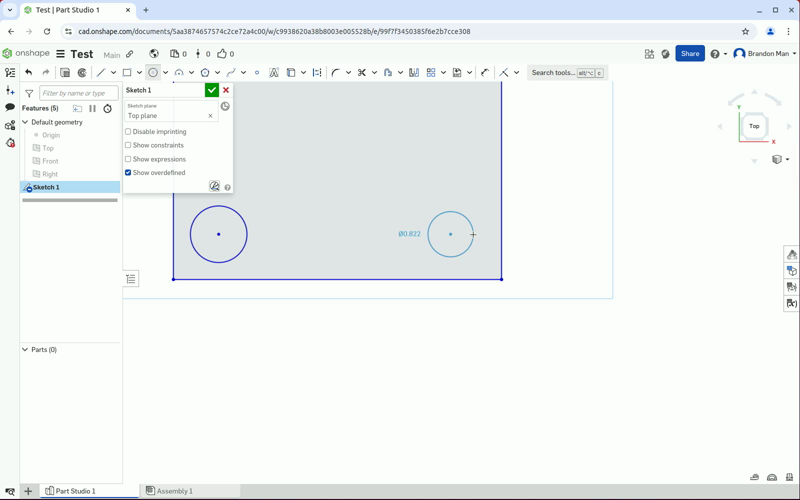
scroll(-6)
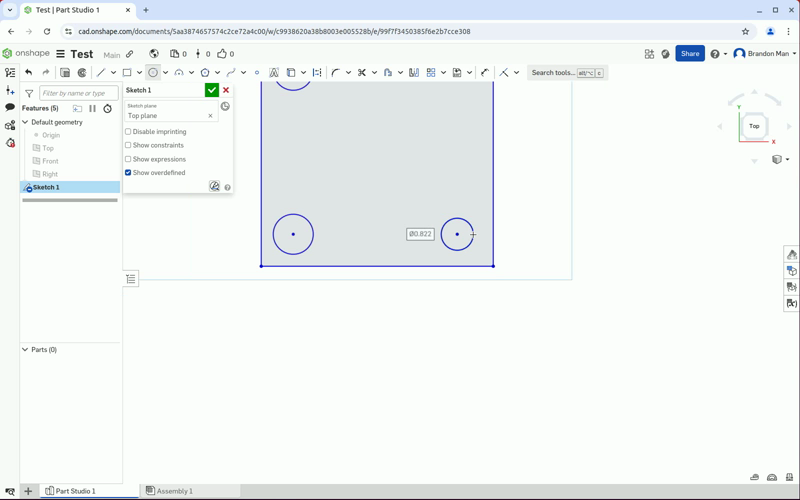
scroll(-6)
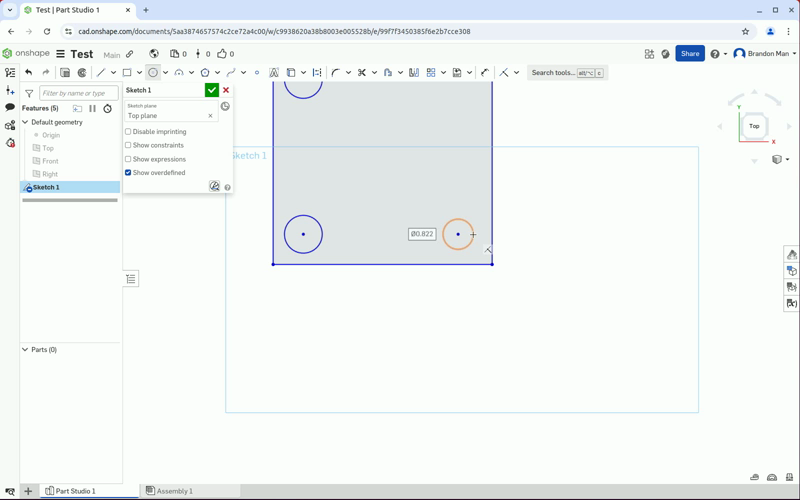
scroll(-6)
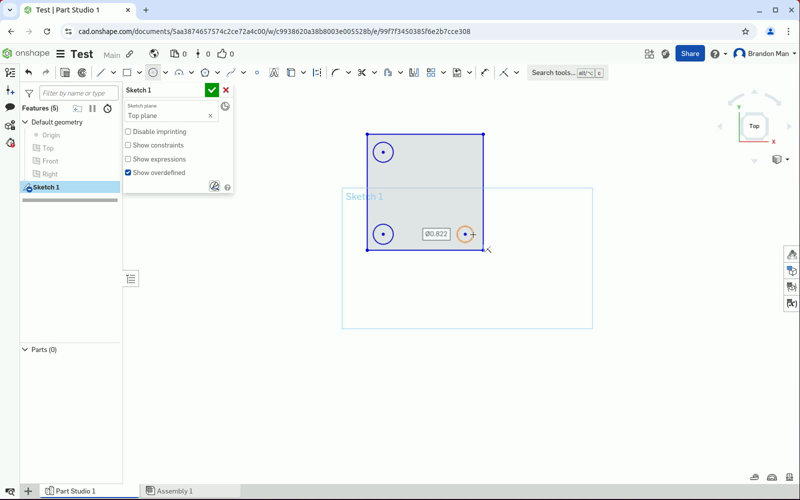
scroll(-6)
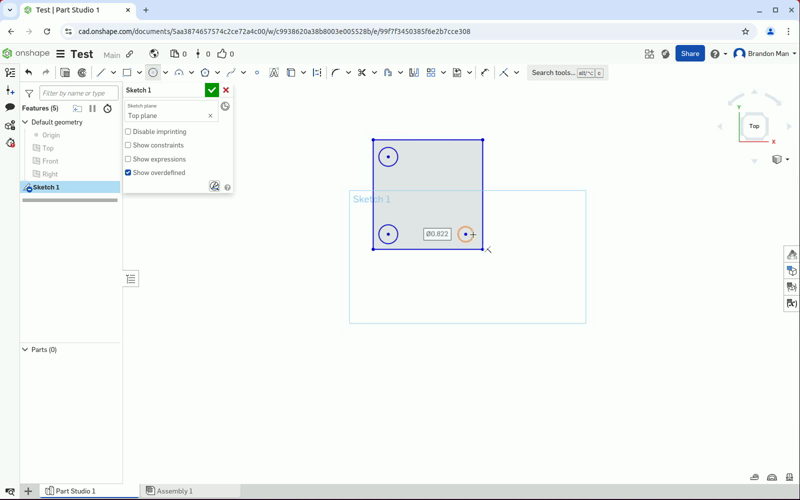
scroll(-6)
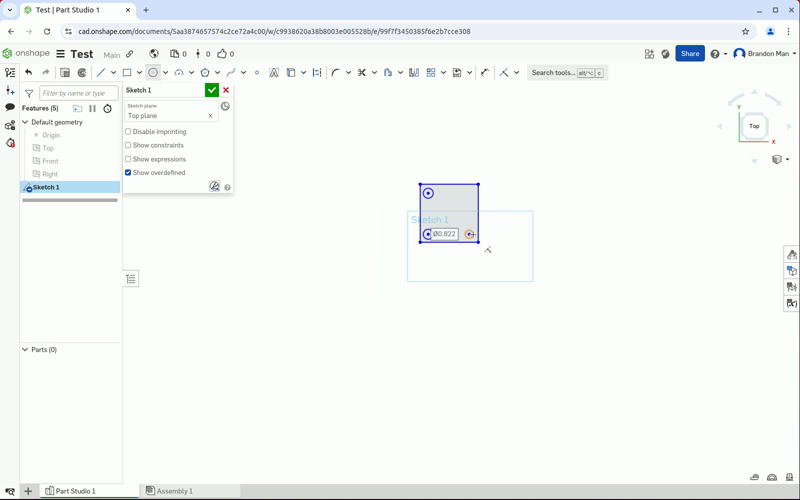
scroll(-6)
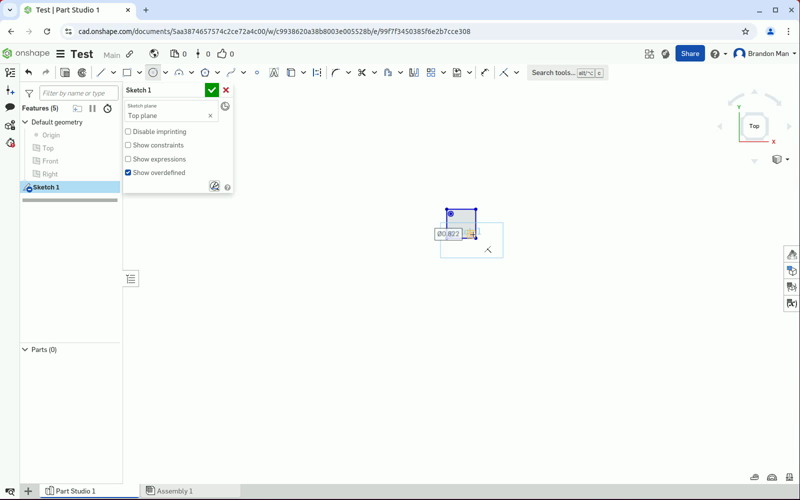
key(esc)
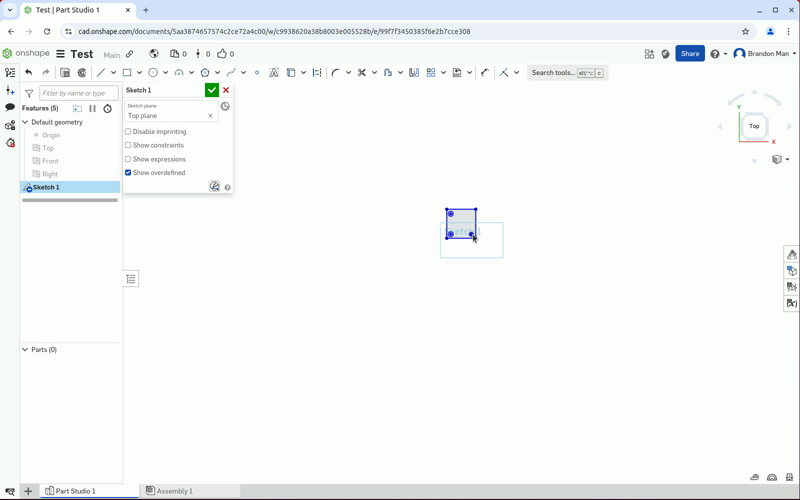
key(c)
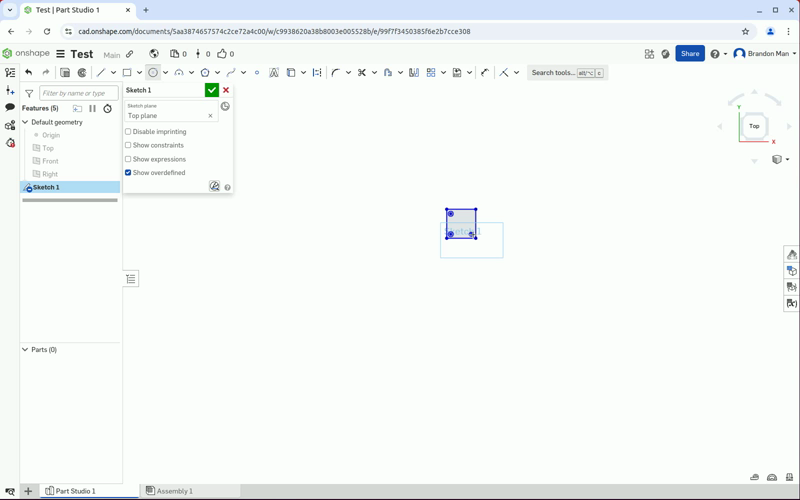
key_down(shift)
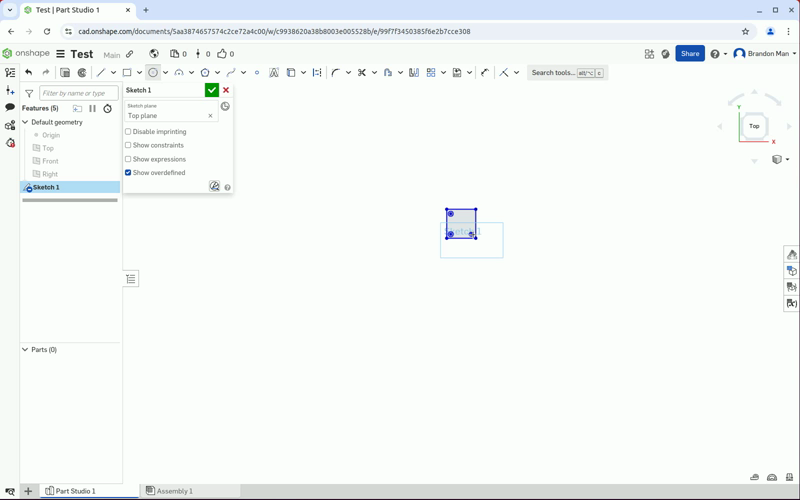
mouse_move(471, 213)
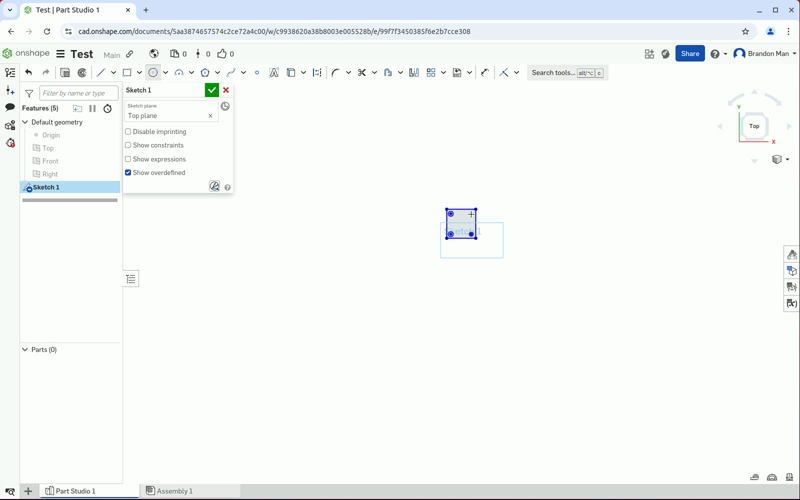
click(471, 213)
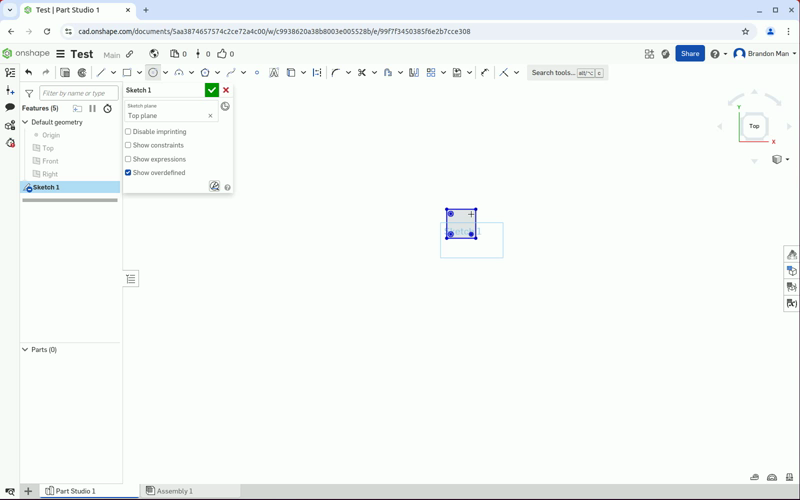
key_up(shift)
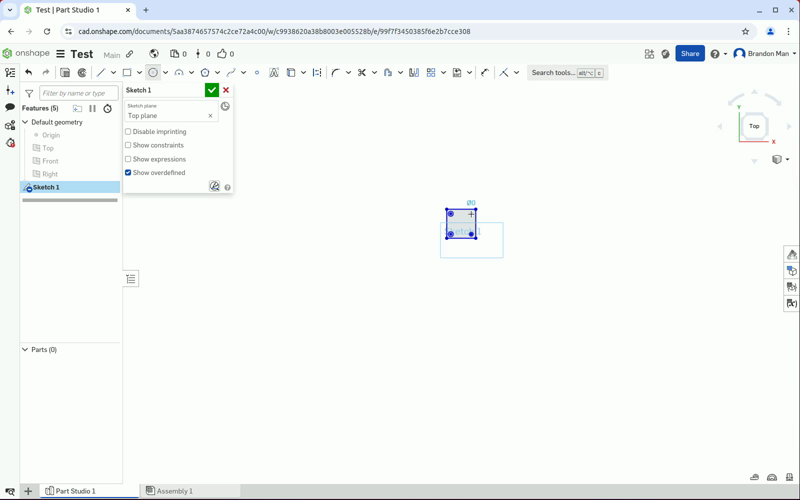
mouse_move(473, 213)
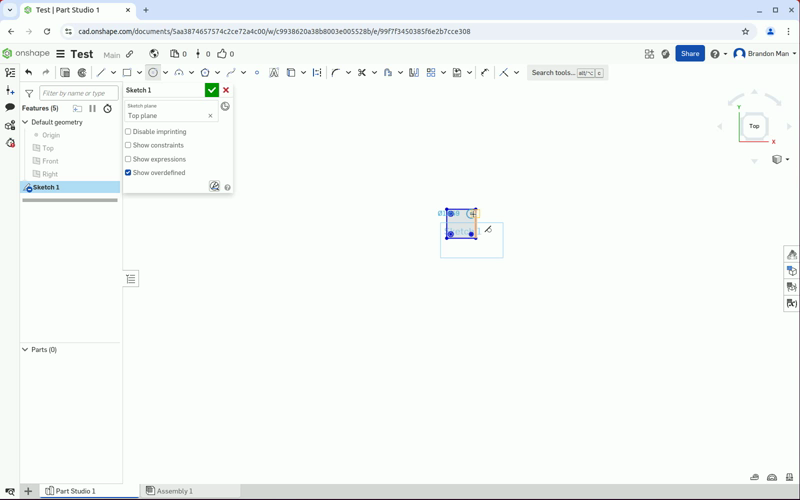
scroll(6)
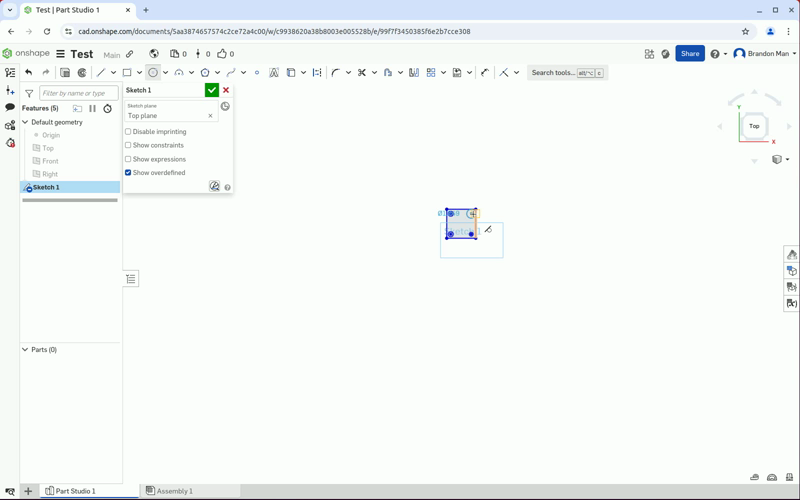
scroll(6)
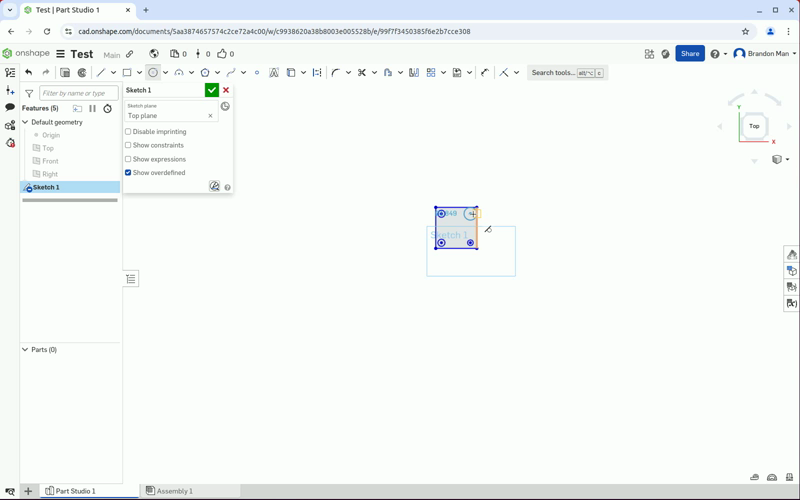
scroll(6)
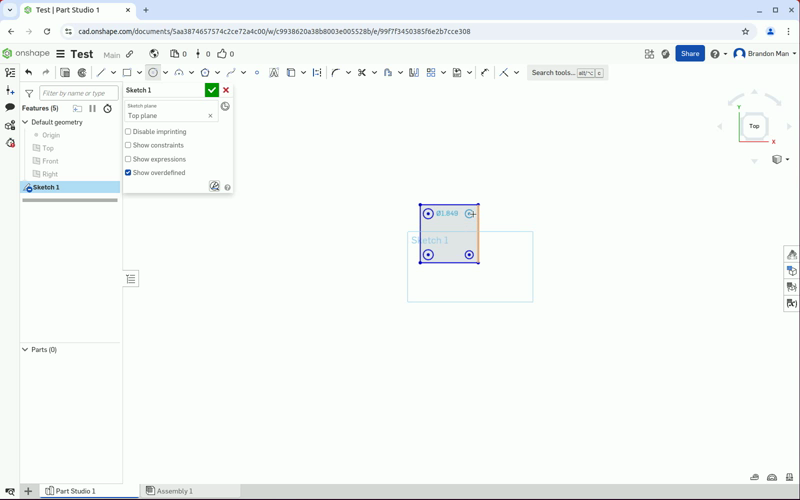
scroll(6)
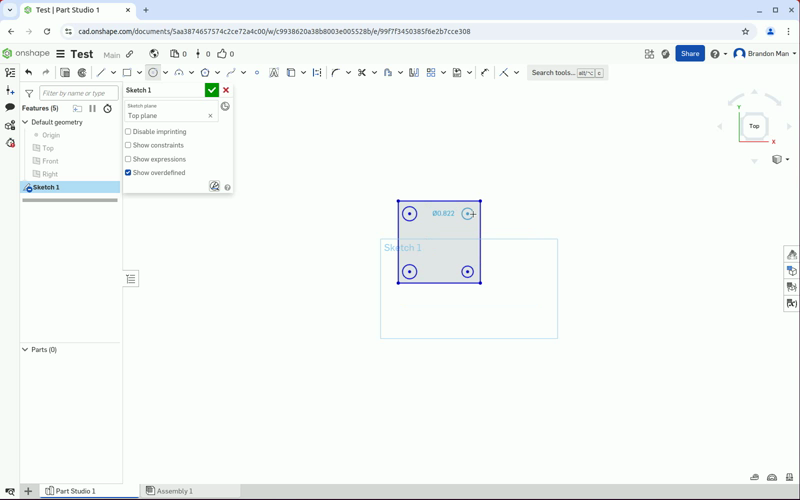
scroll(6)
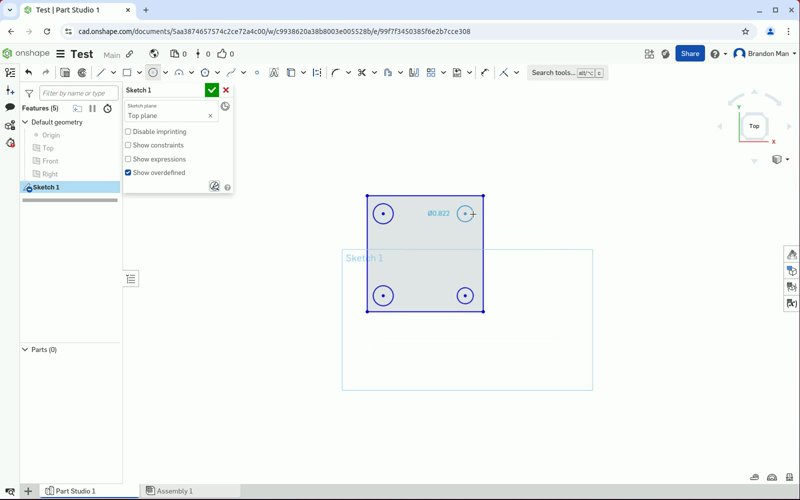
scroll(6)
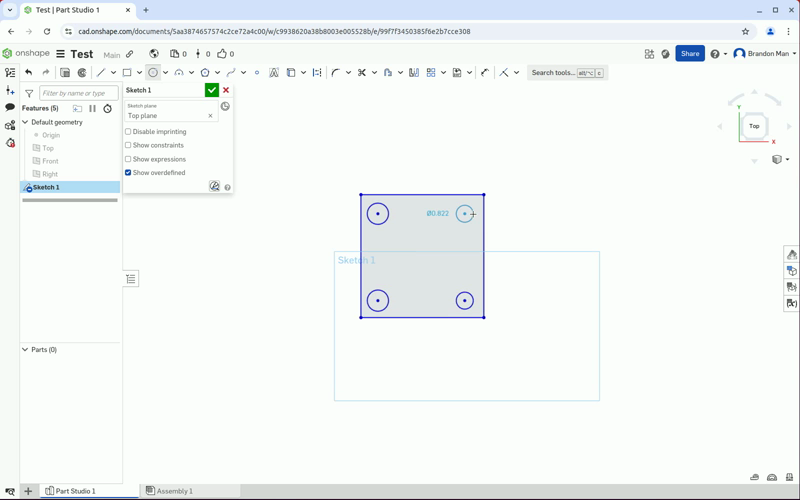
scroll(6)
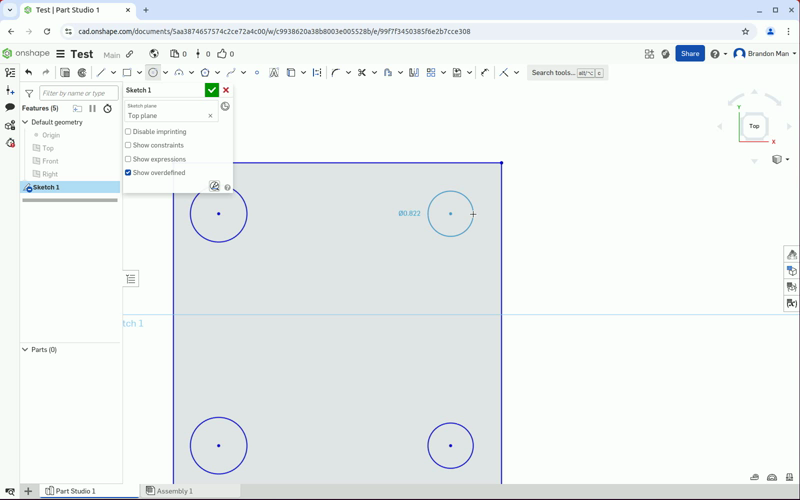
click(473, 213)
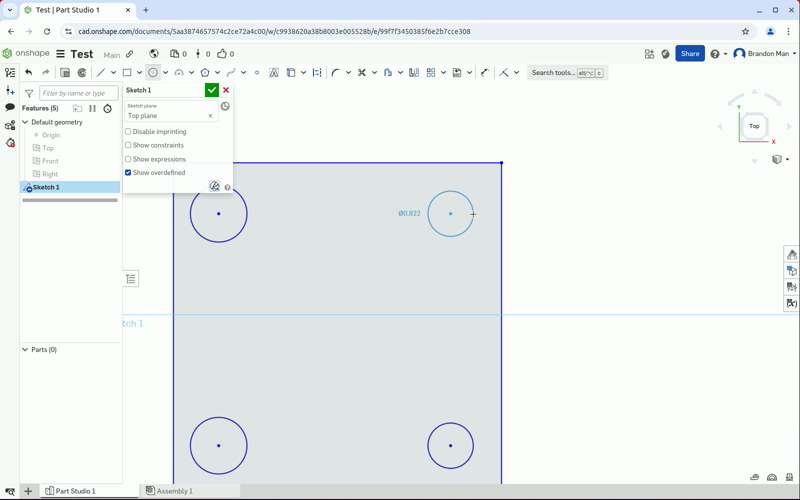
scroll(-6)
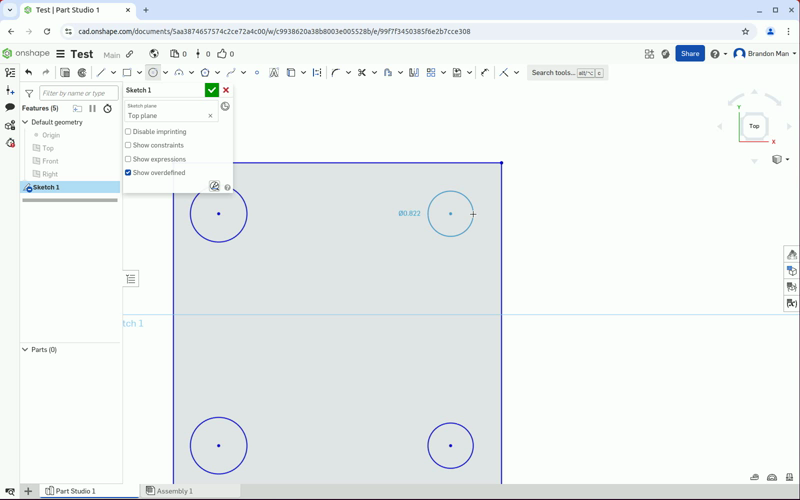
scroll(-6)
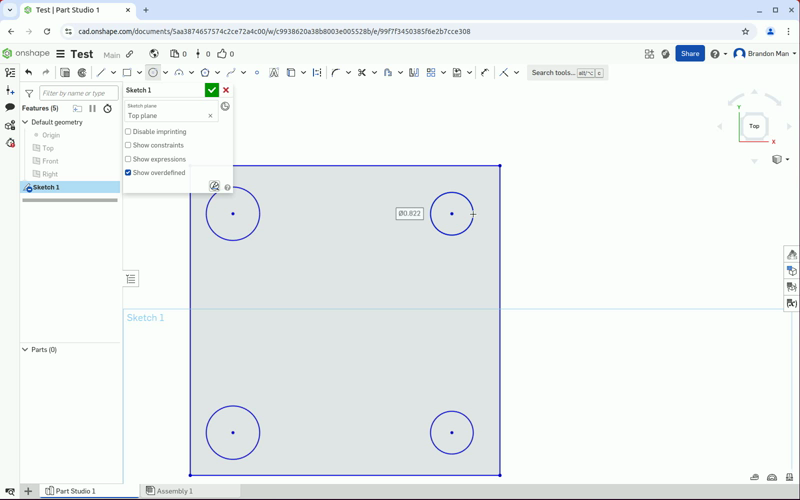
scroll(-6)
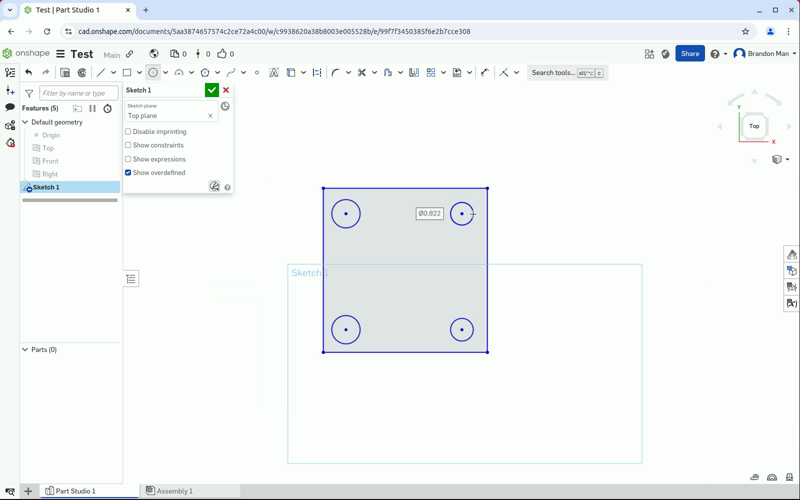
scroll(-6)
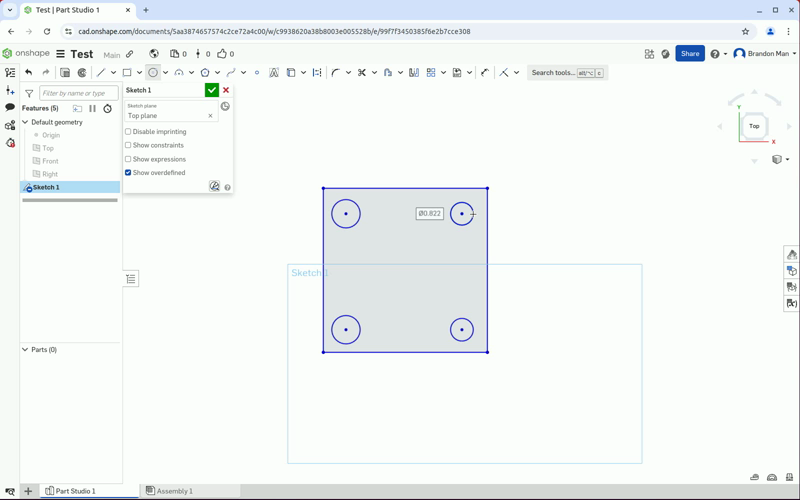
scroll(-6)
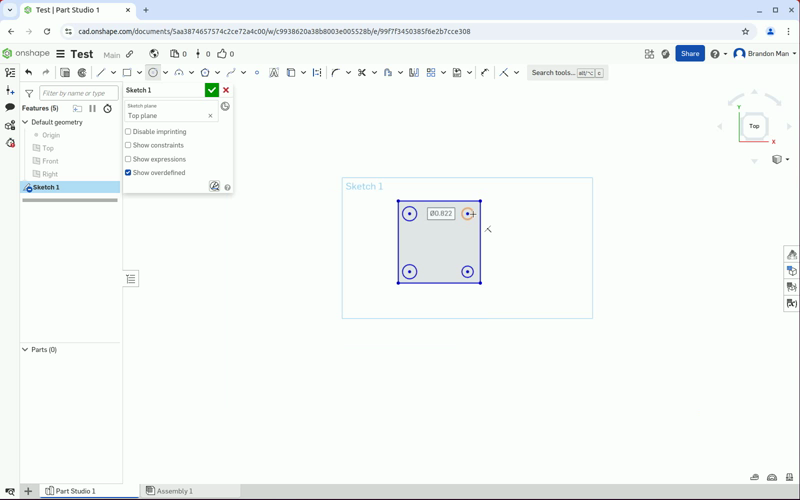
scroll(-6)
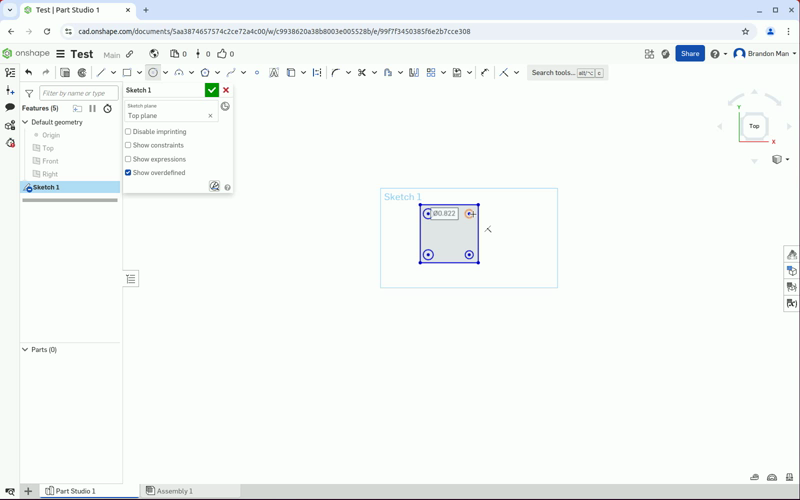
scroll(-6)
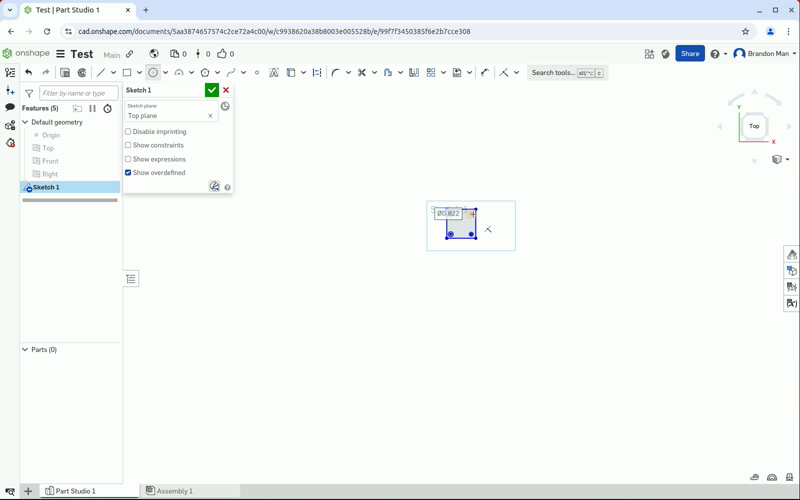
key(esc)
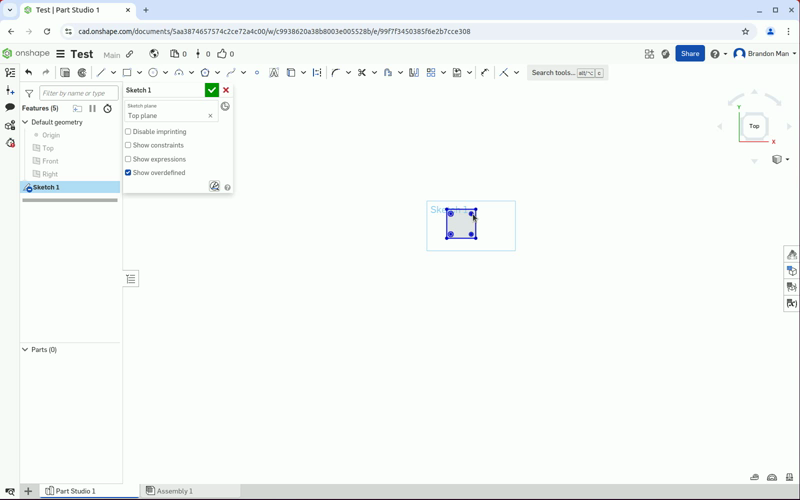
mouse_move(455, 236)
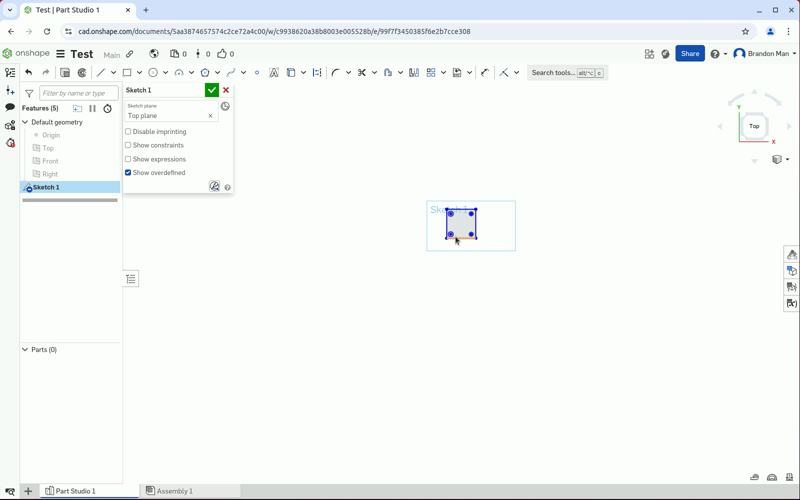
scroll(6)
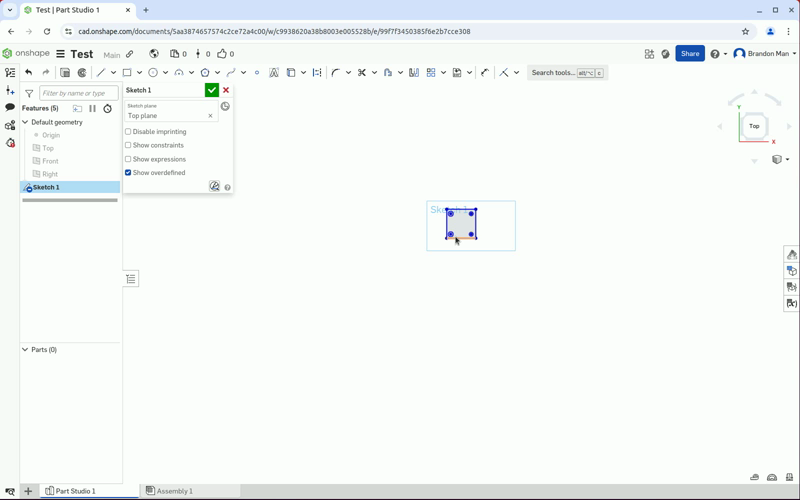
scroll(6)
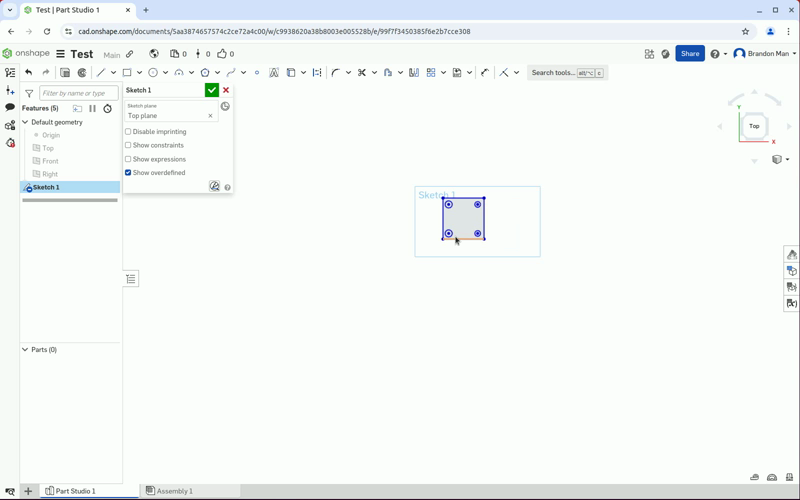
scroll(6)
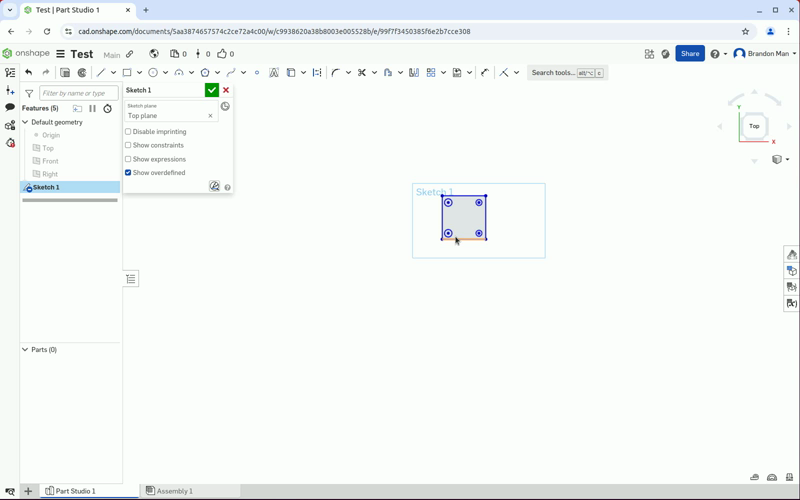
scroll(6)
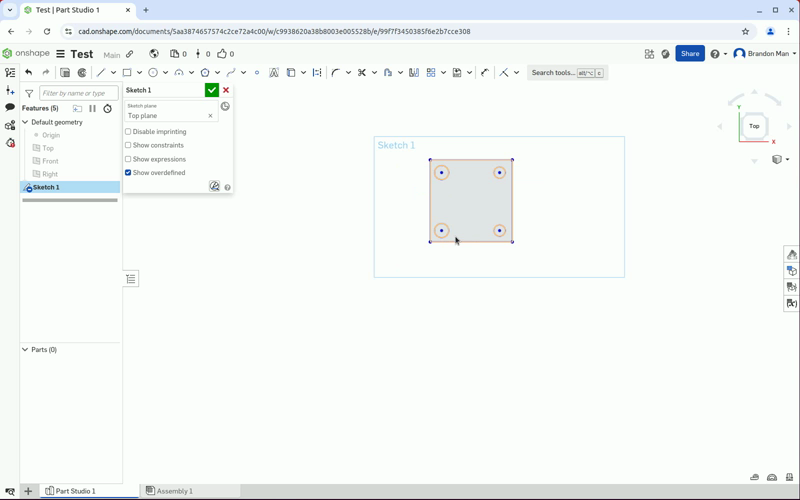
scroll(6)
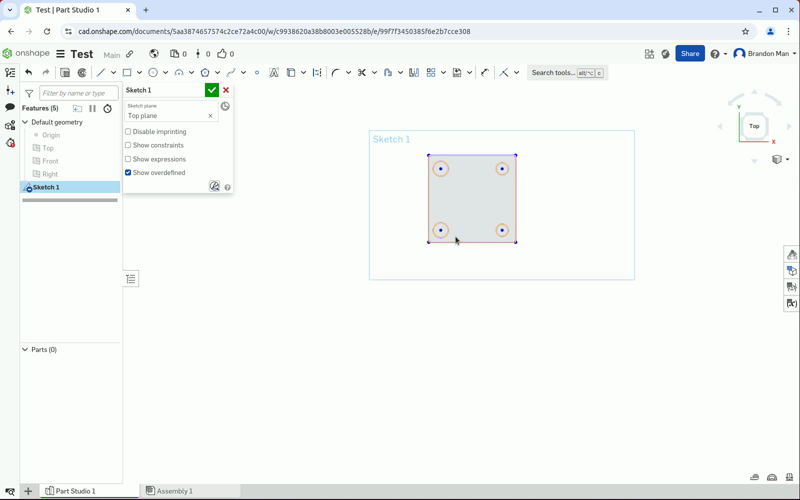
scroll(6)
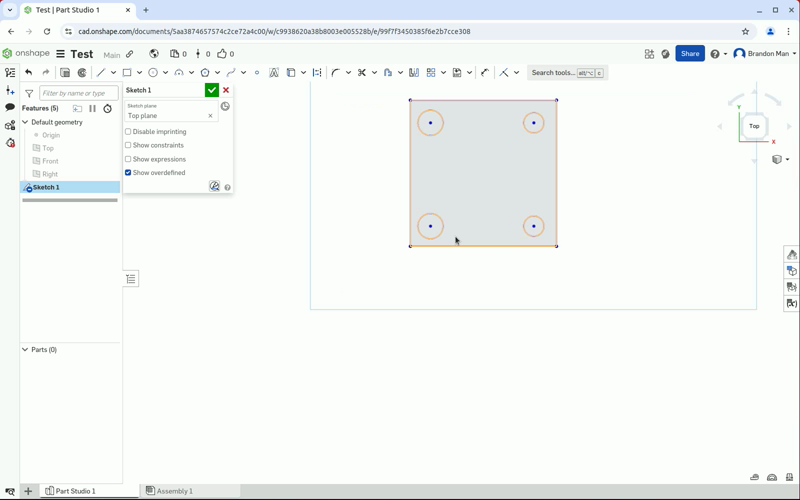
scroll(6)
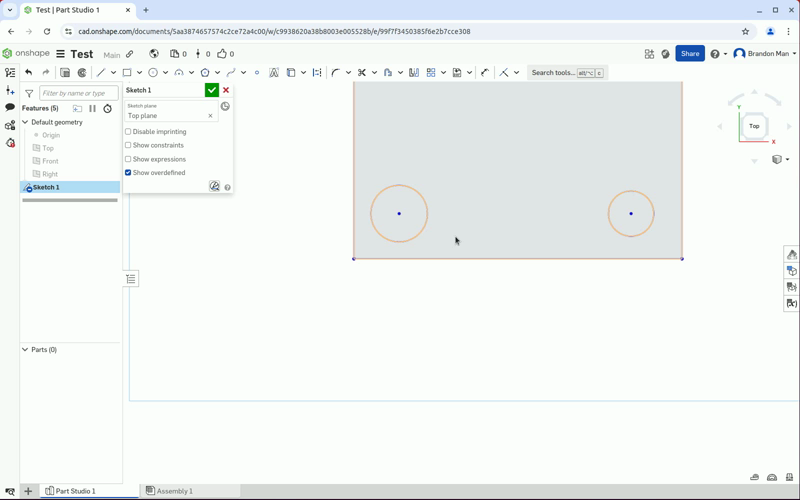
click(455, 236)
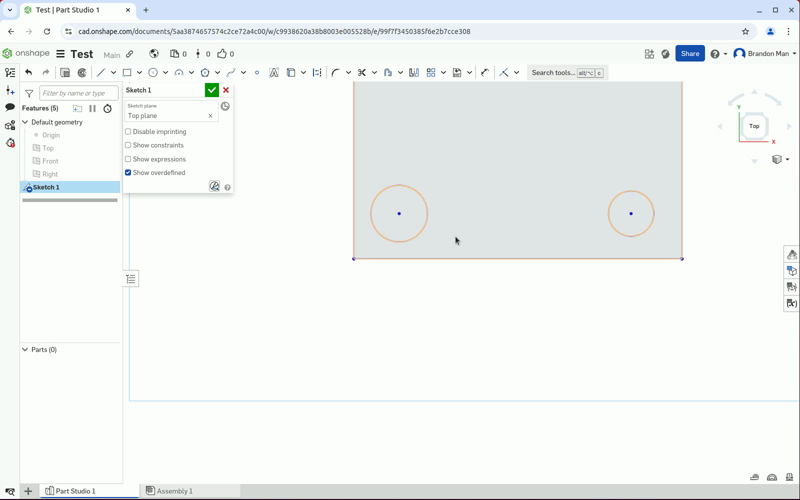
scroll(-6)
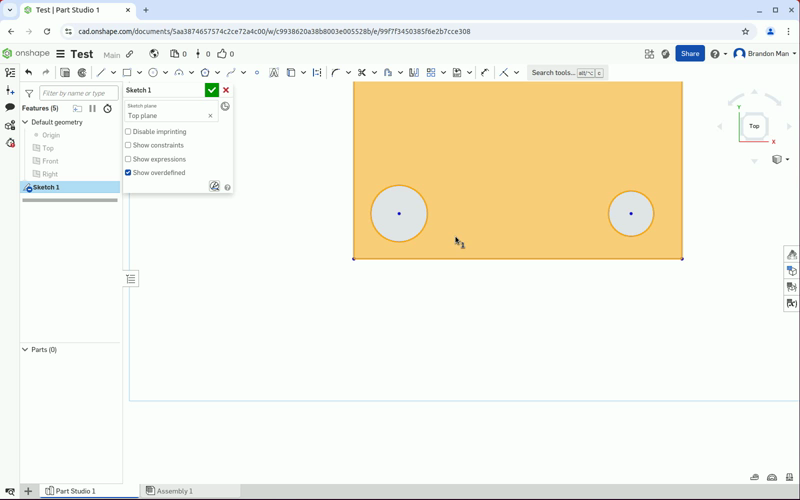
scroll(-6)
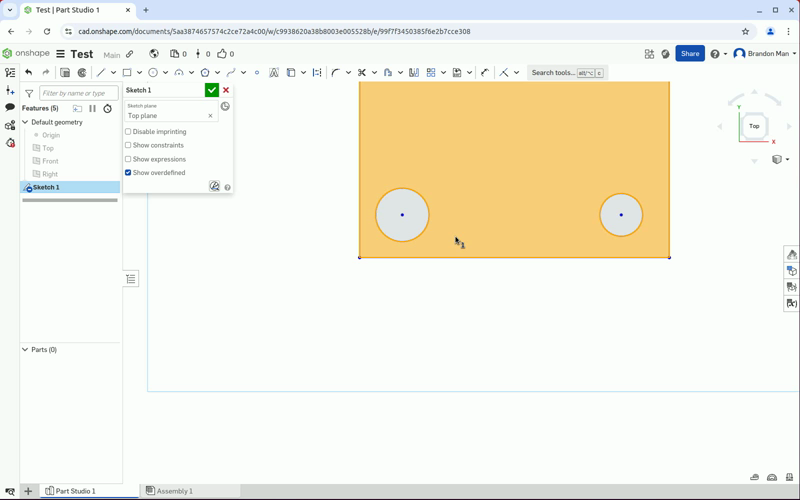
scroll(-6)
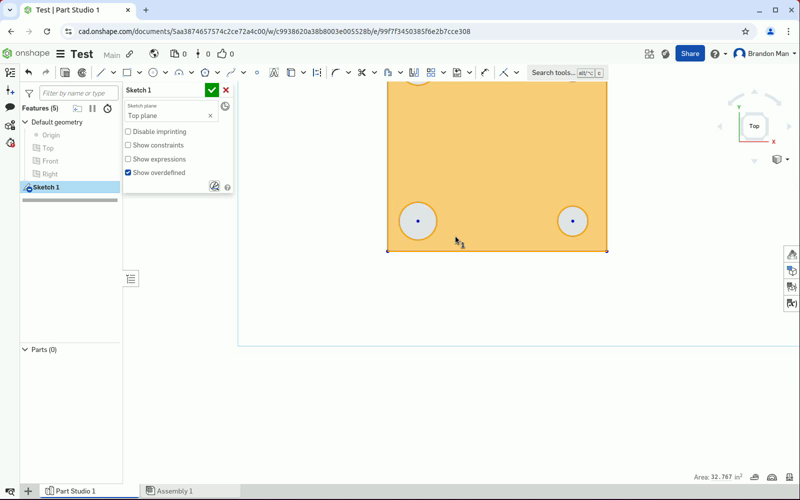
scroll(-6)
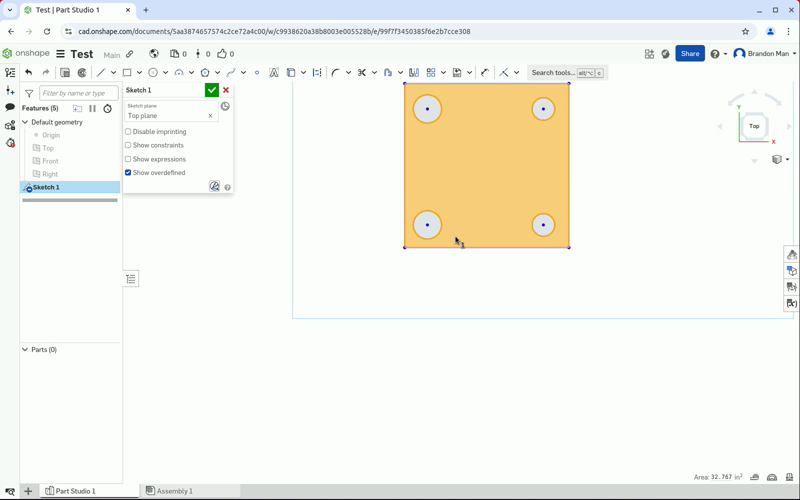
scroll(-6)
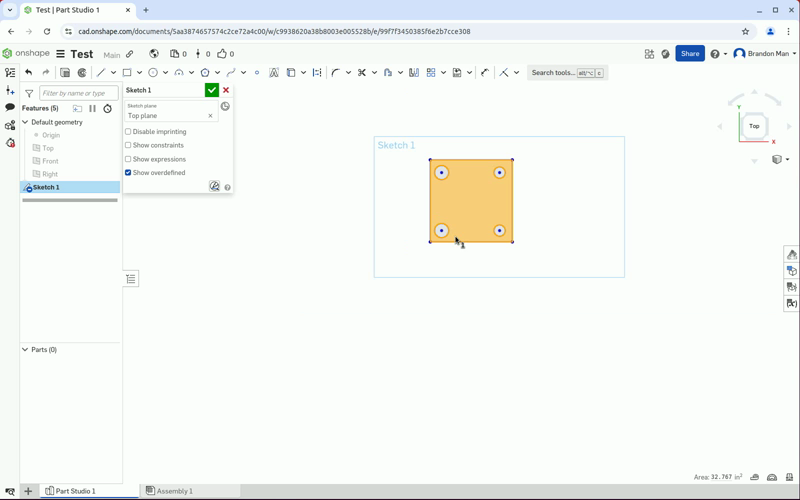
scroll(-6)
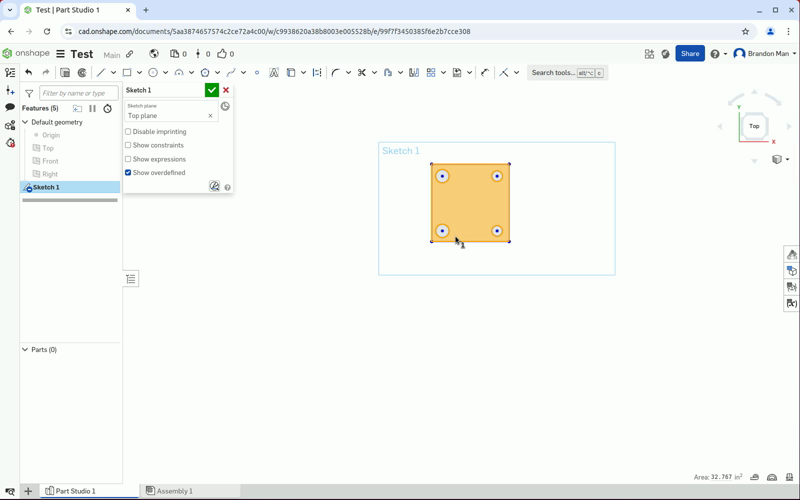
scroll(-6)
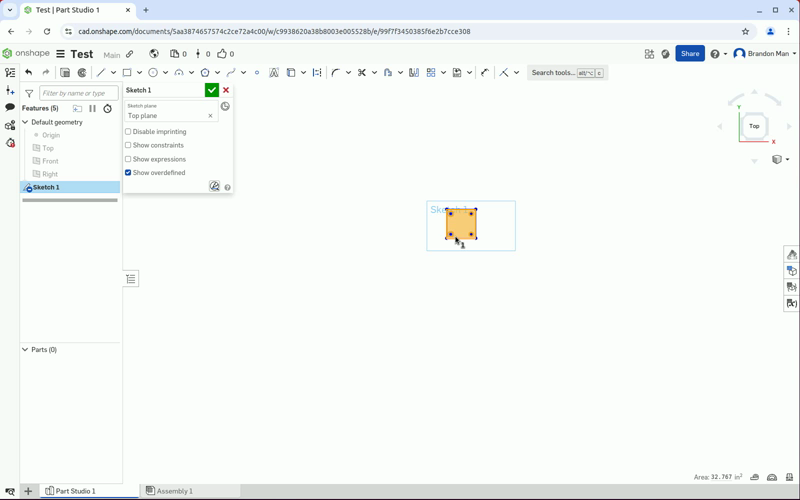
mouse_move(73, 352)
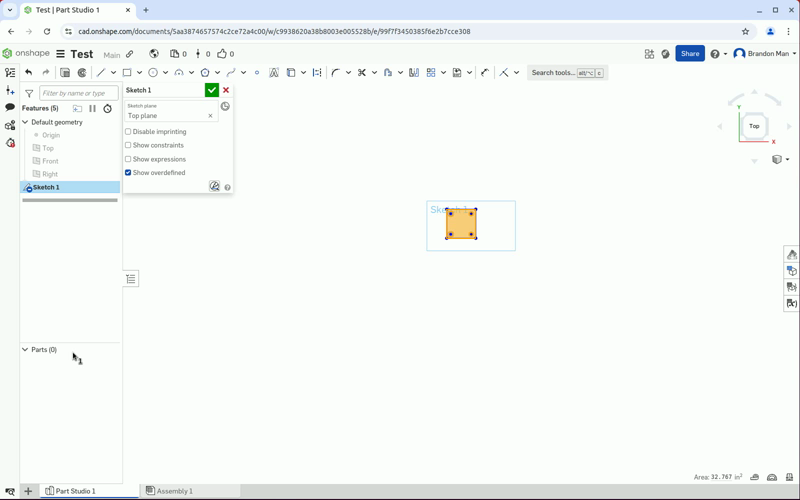
key(shift+y)
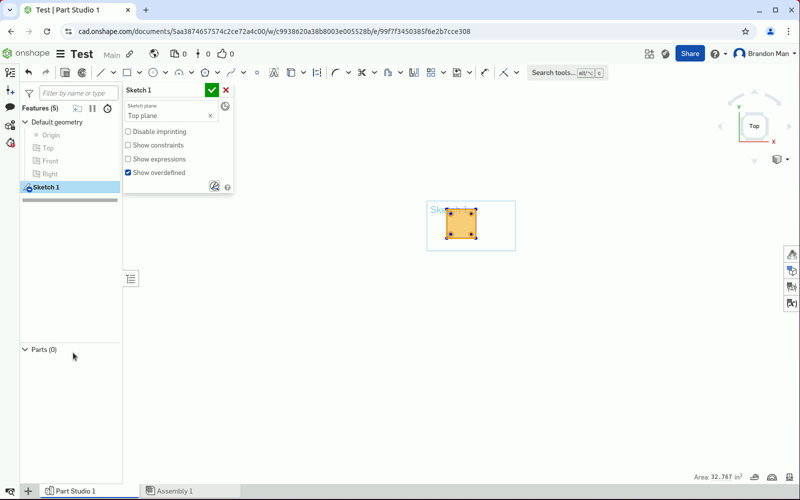
key(shift+e)
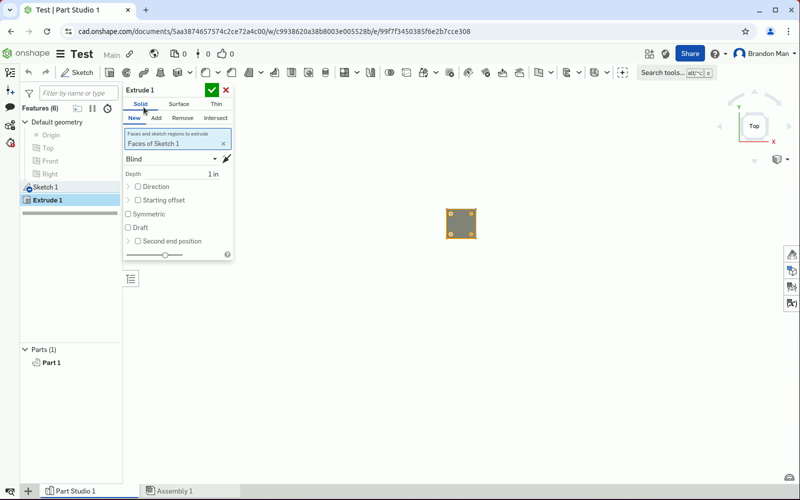
mouse_move(143, 106)
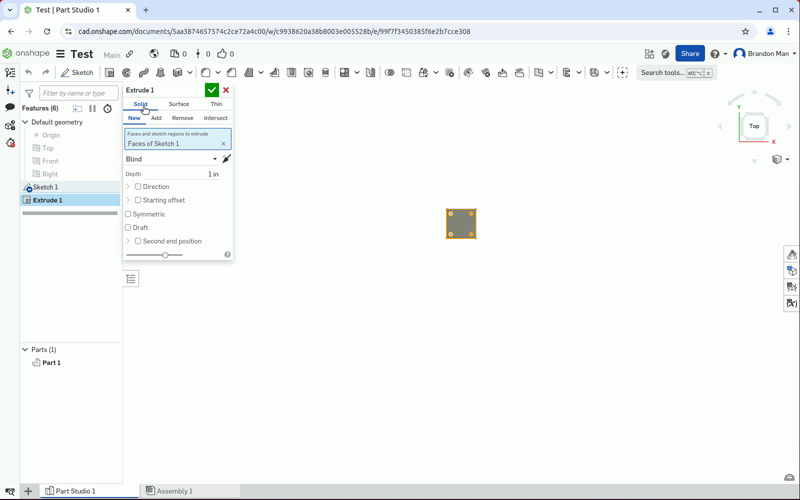
click(143, 106)
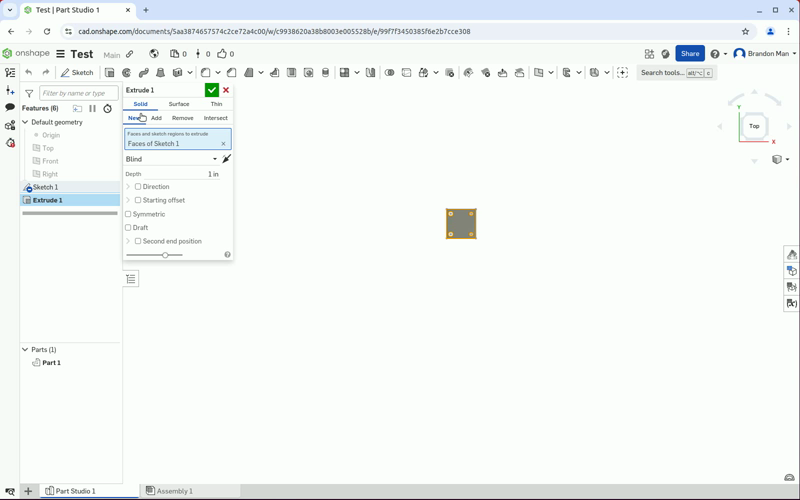
mouse_move(137, 120)
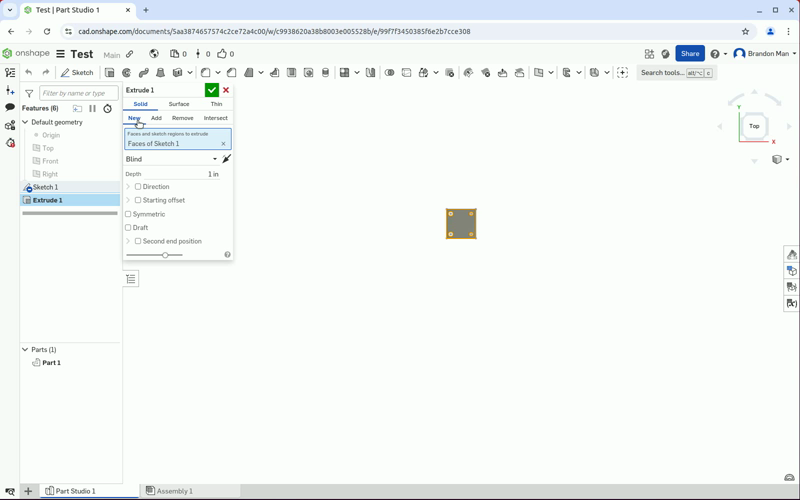
click(137, 120)
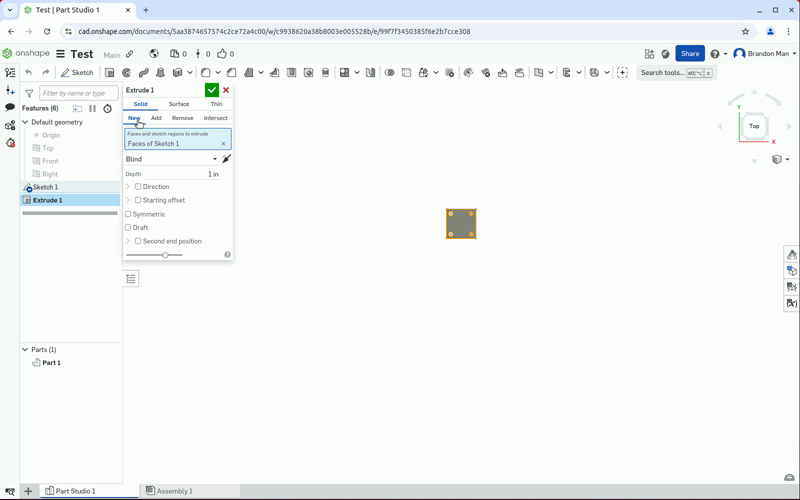
key(tab, 4)
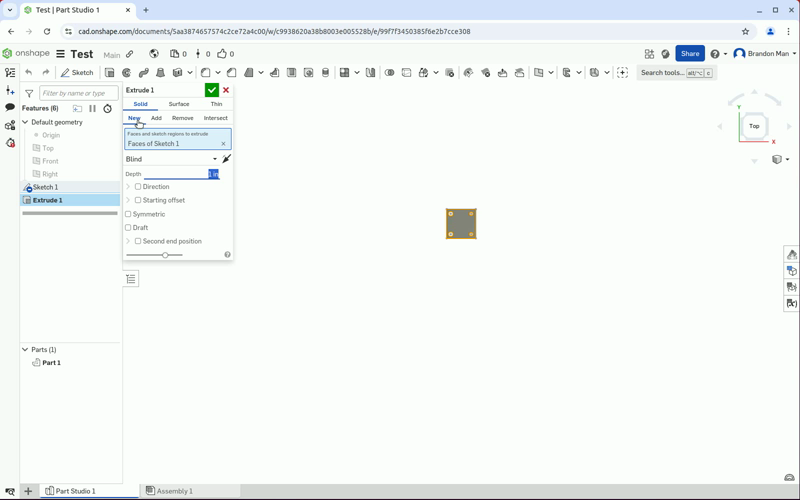
text(1.444)
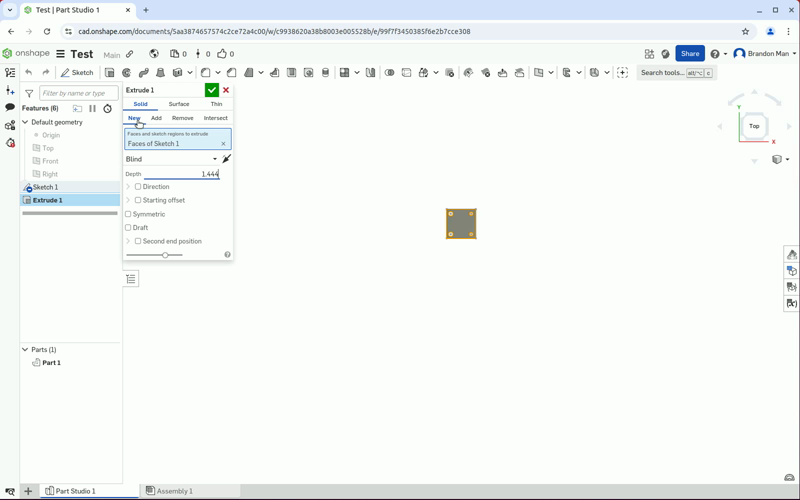
key(enter)
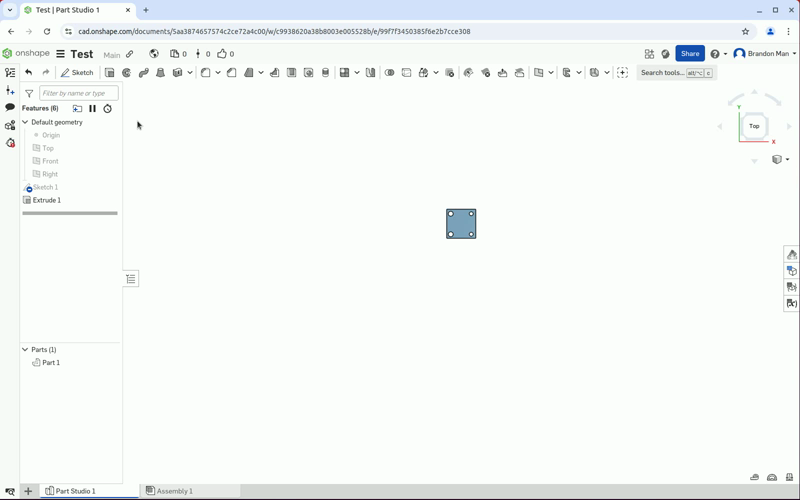
key(shift+h)
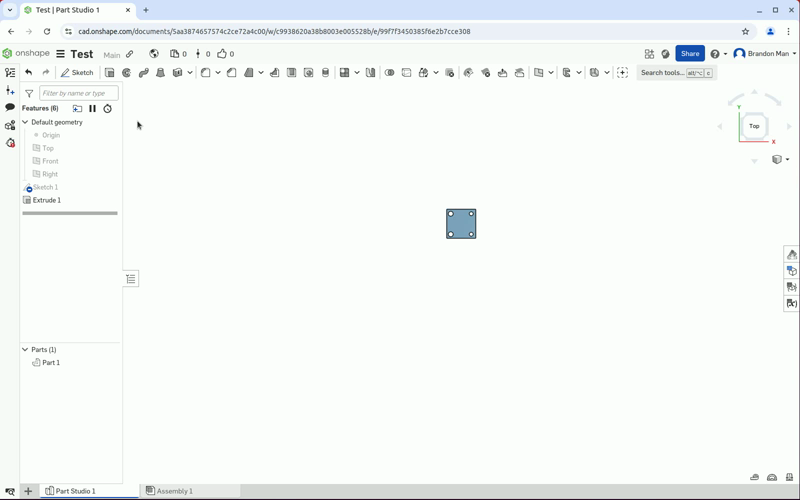
key(shift+h)
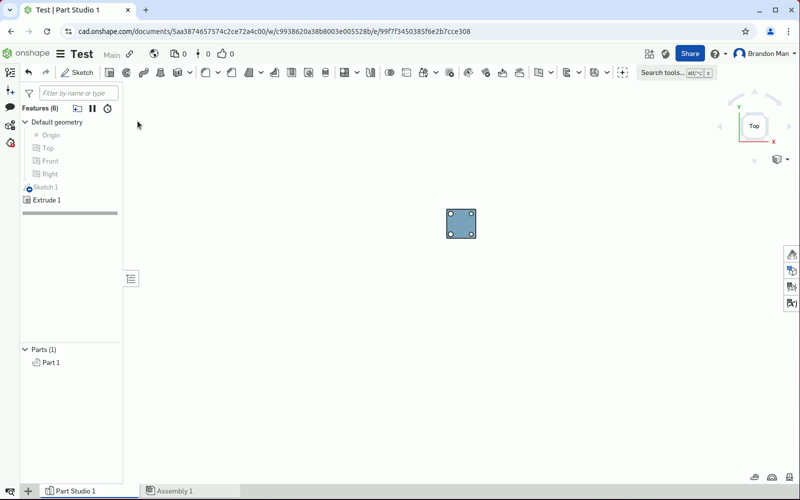
mouse_move(73, 189)
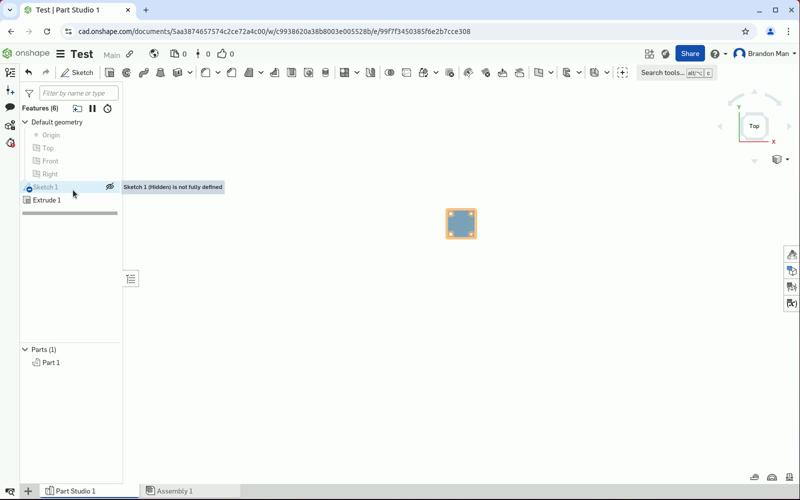
click(73, 189)
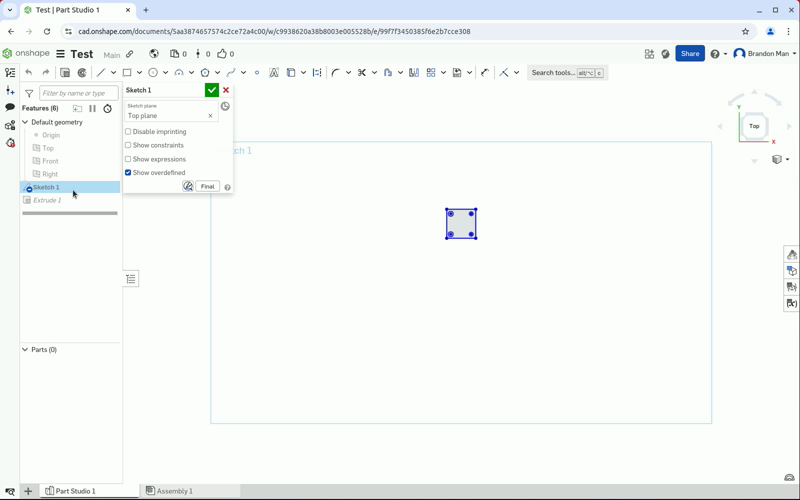
mouse_move(229, 92)
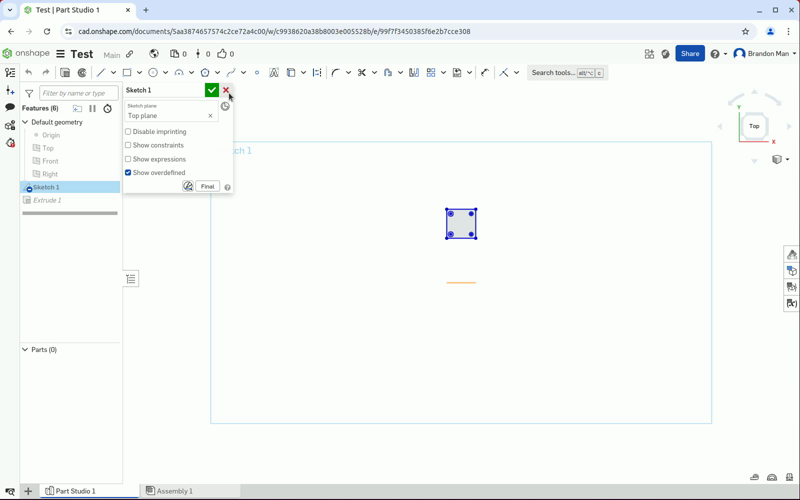
click(229, 92)
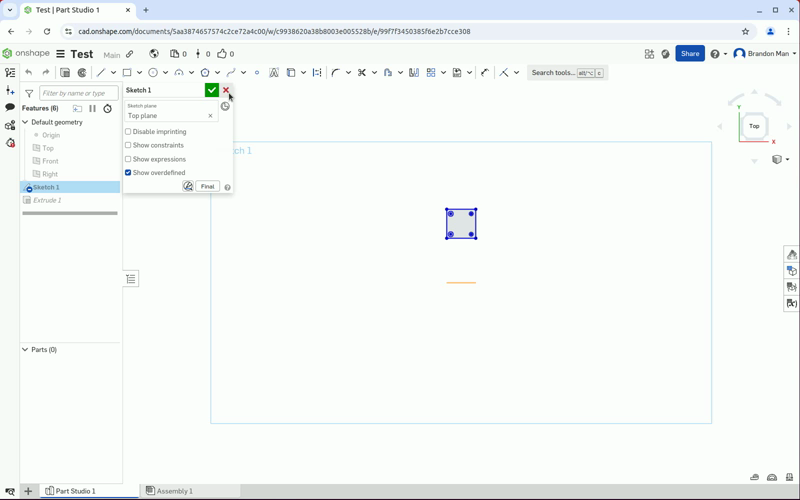
key(shift+s)
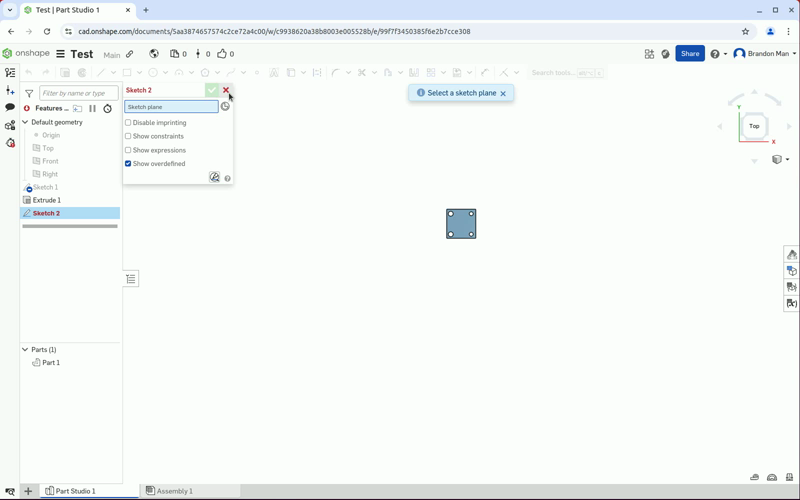
mouse_move(73, 150)
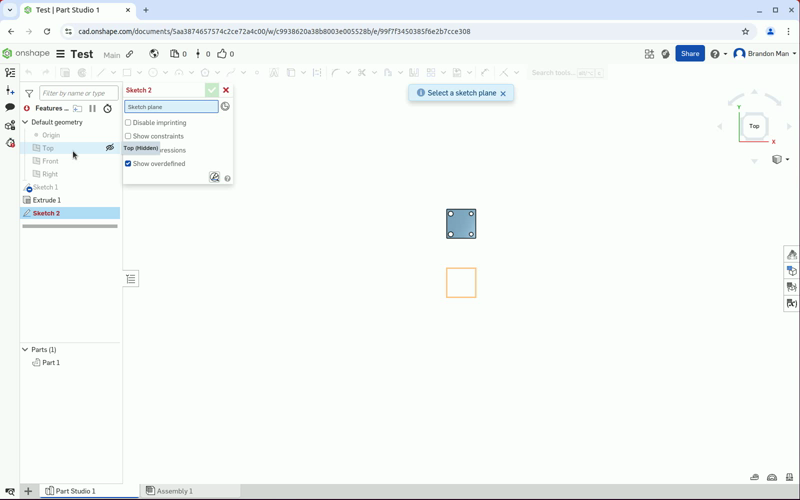
click(73, 150)
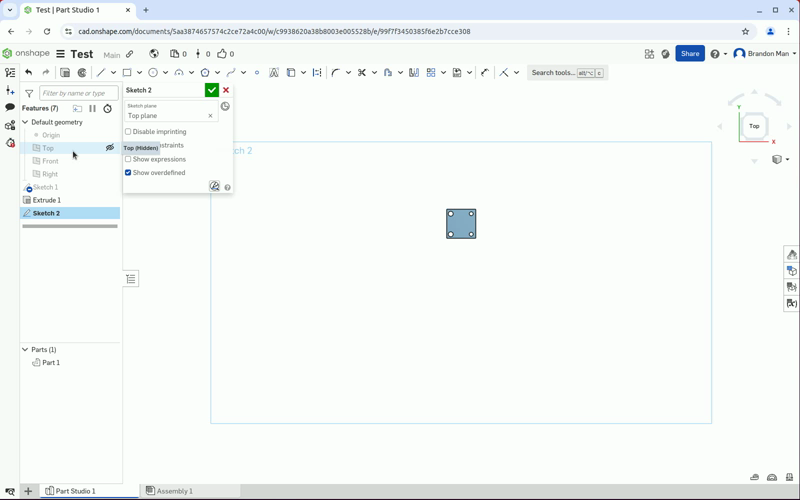
mouse_move(73, 352)
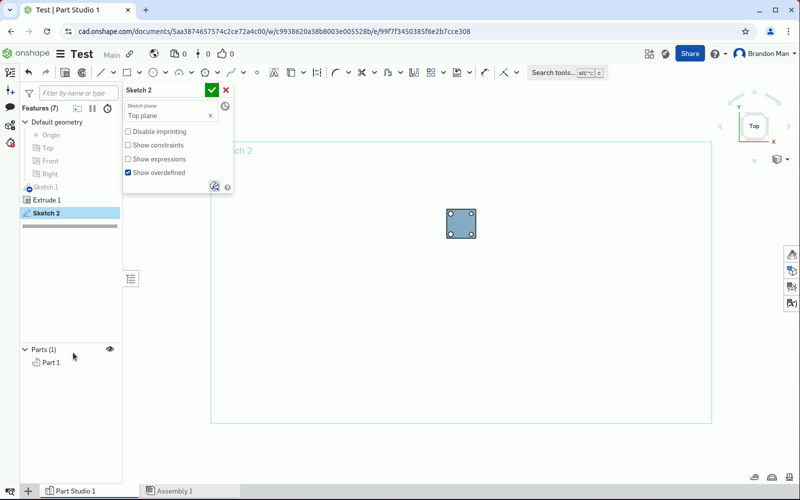
key(y)
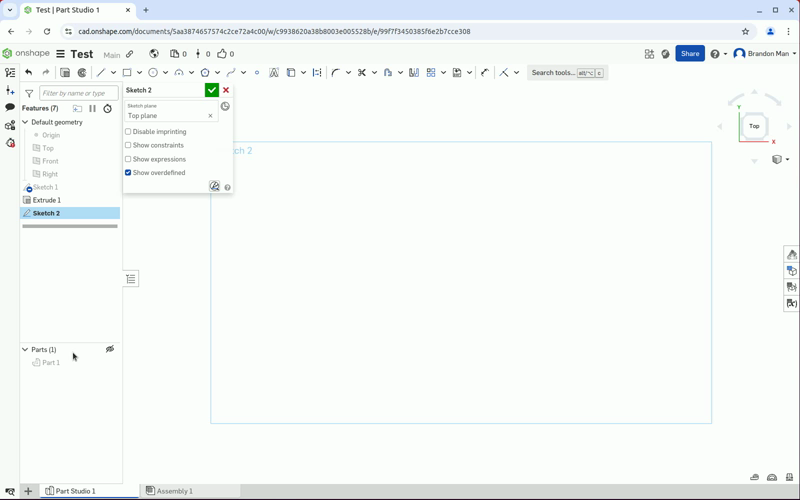
key(l)
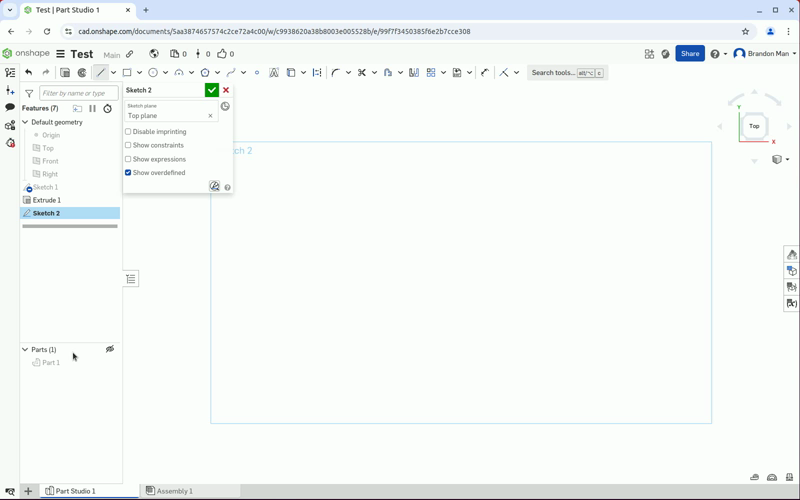
key_down(shift)
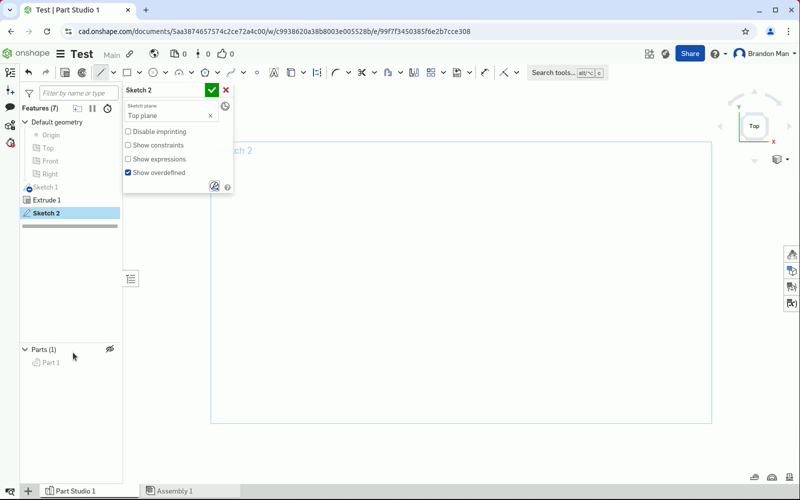
mouse_move(446, 297)
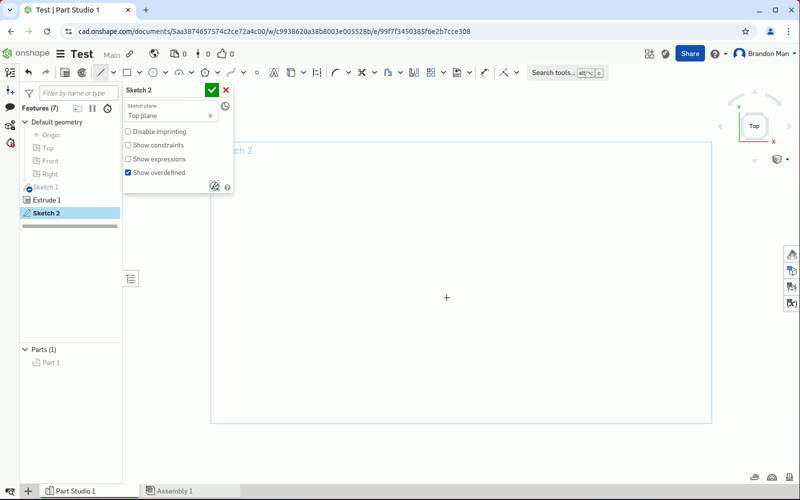
click(446, 297)
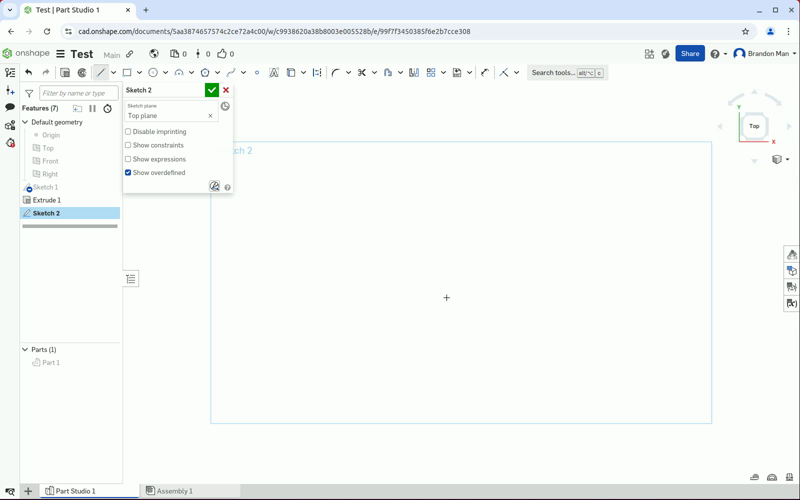
key_up(shift)
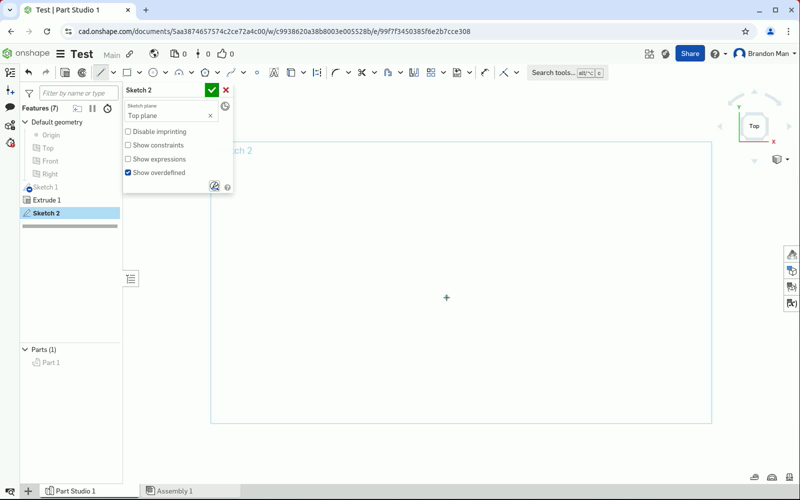
key_down(shift)
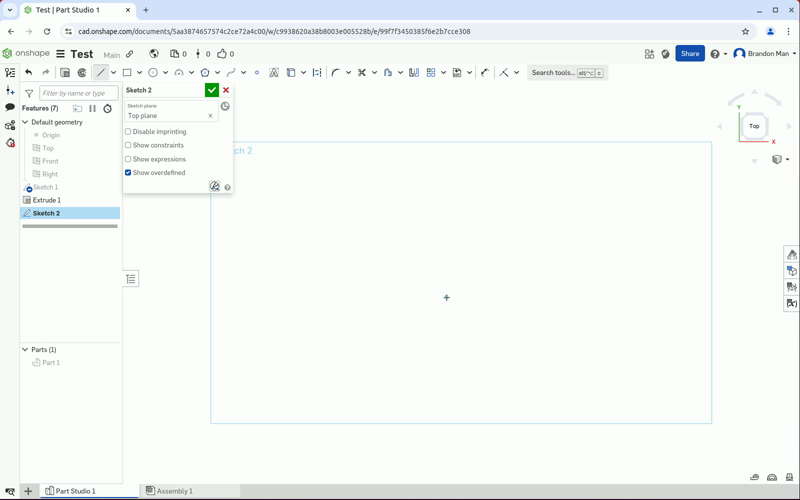
mouse_move(476, 297)
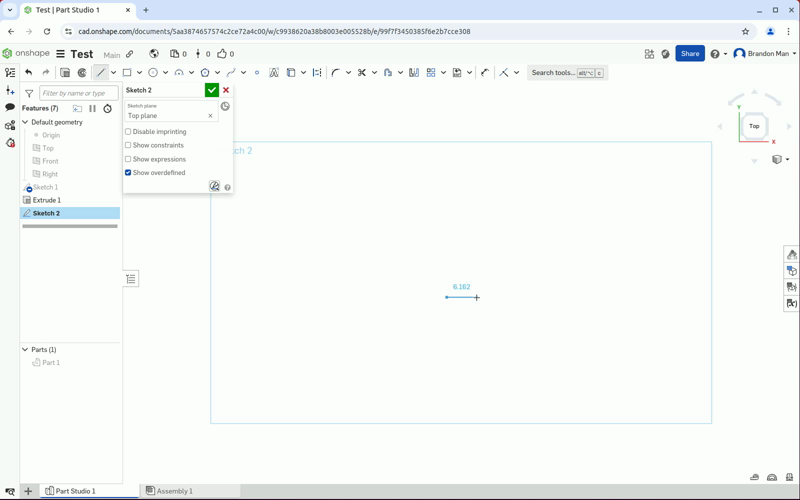
mouse_move(475, 297)
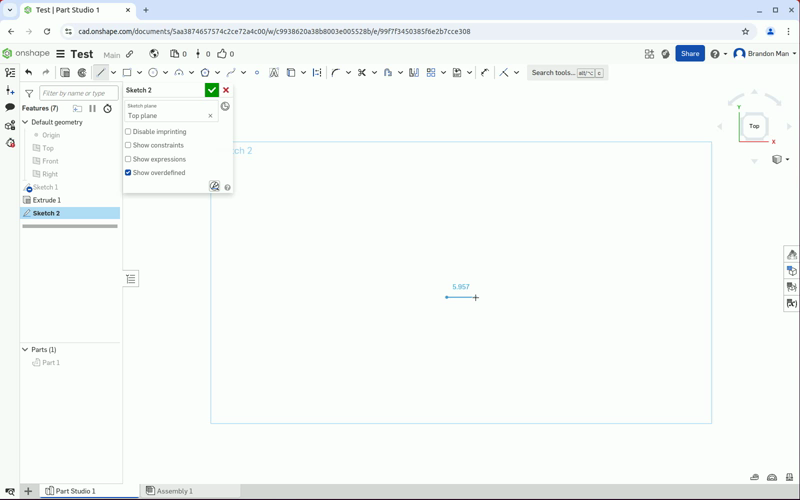
click(475, 297)
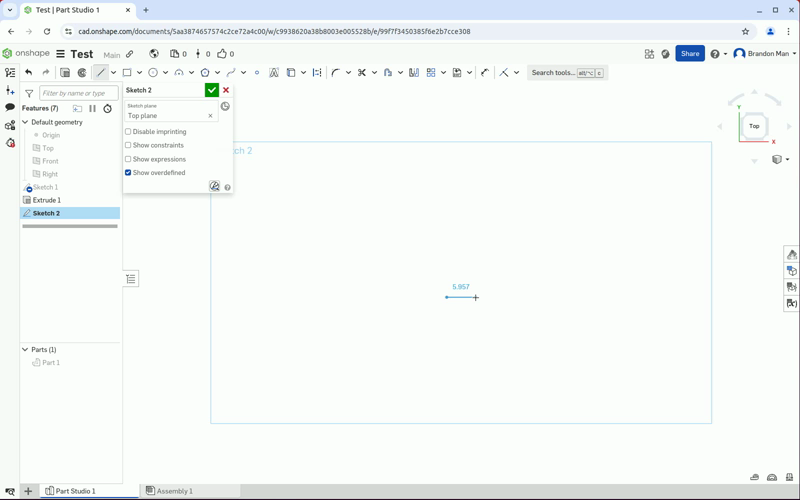
key_up(shift)
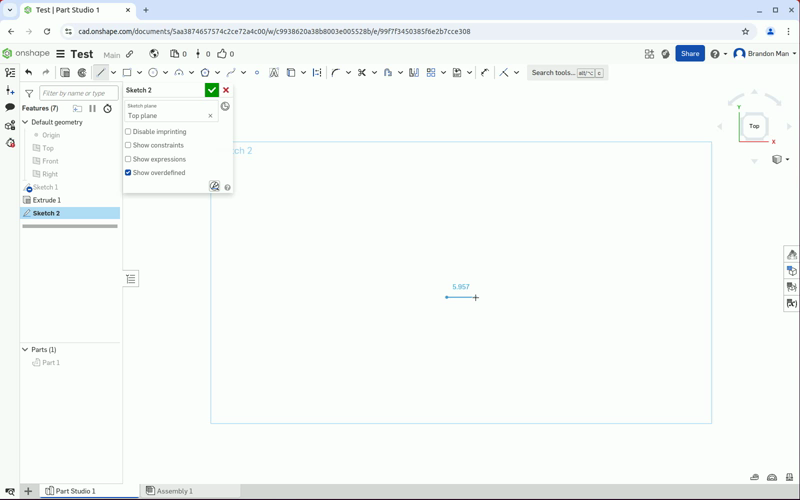
key_down(shift)
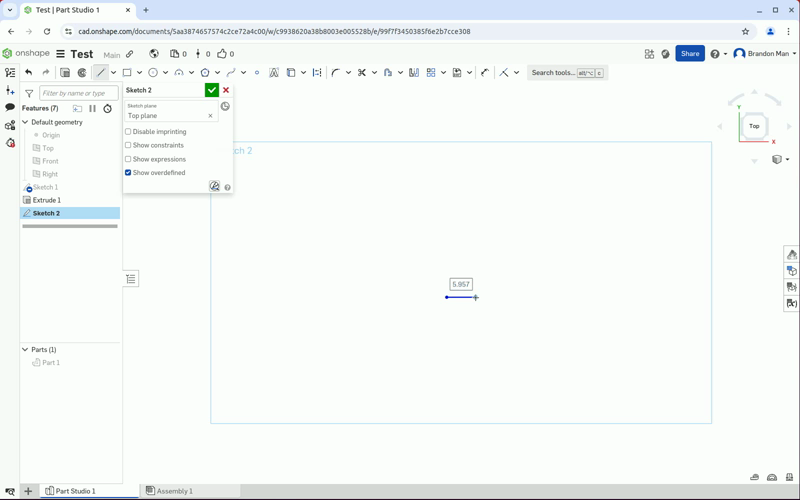
mouse_move(505, 297)
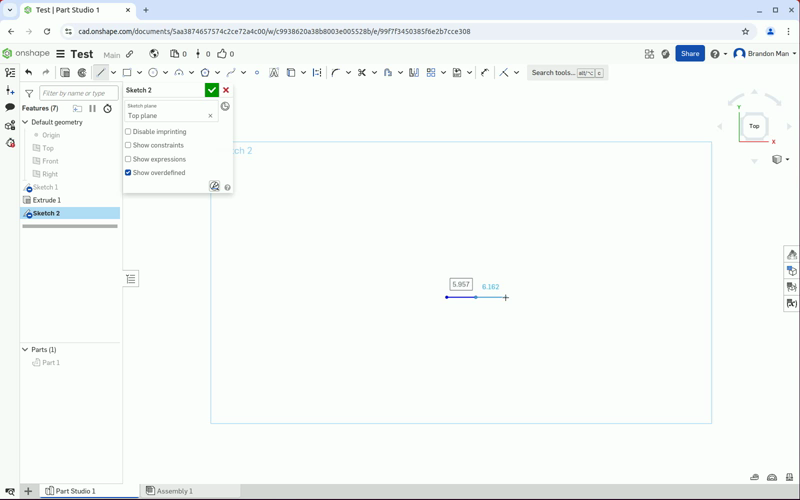
mouse_move(475, 267)
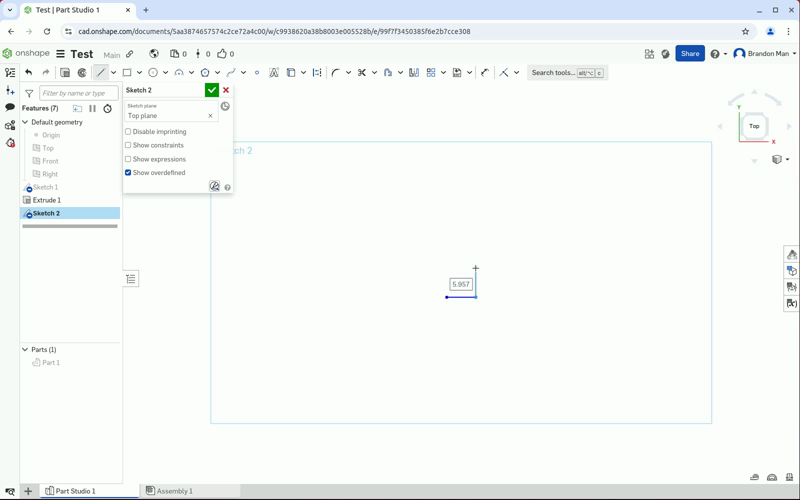
click(475, 267)
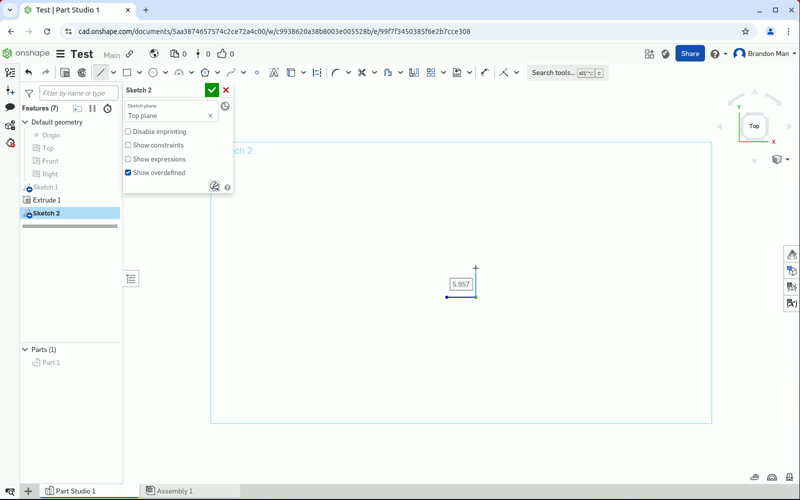
key_up(shift)
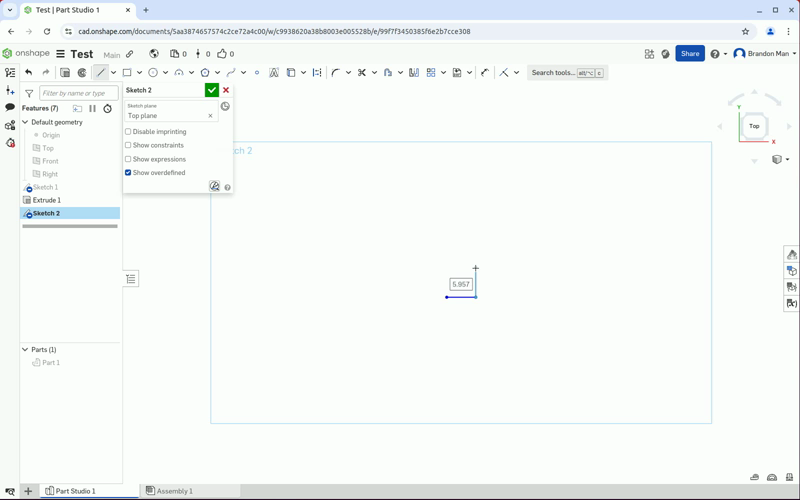
key_down(shift)
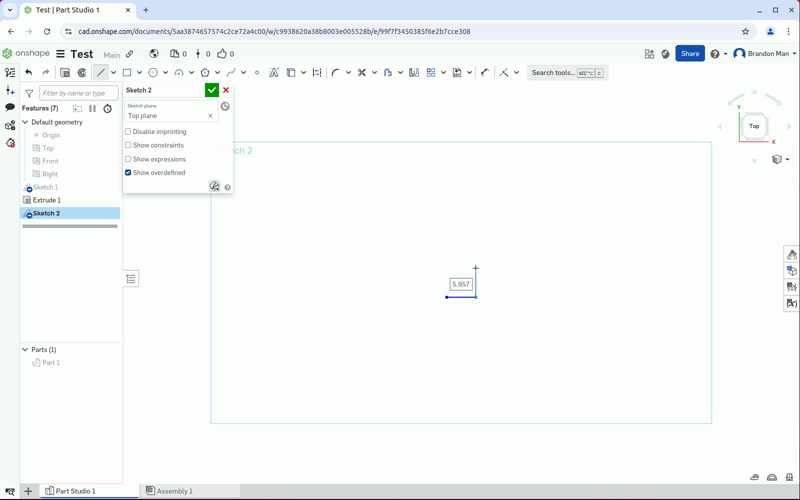
mouse_move(505, 267)
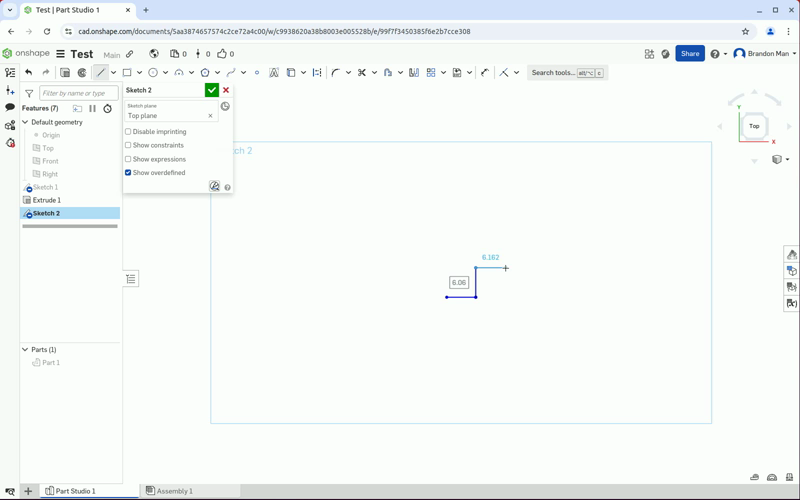
mouse_move(446, 267)
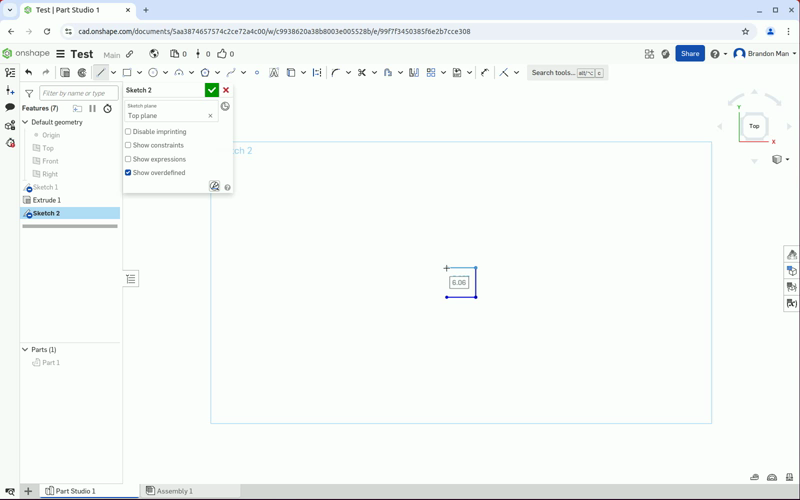
click(446, 267)
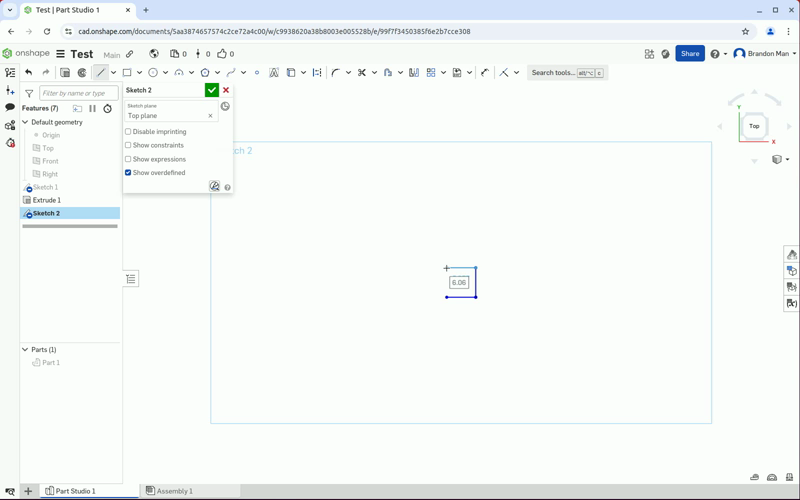
key_up(shift)
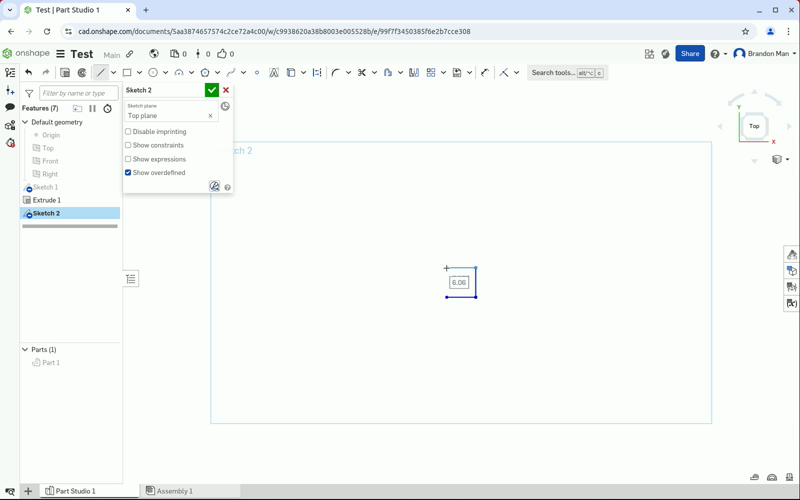
mouse_move(476, 267)
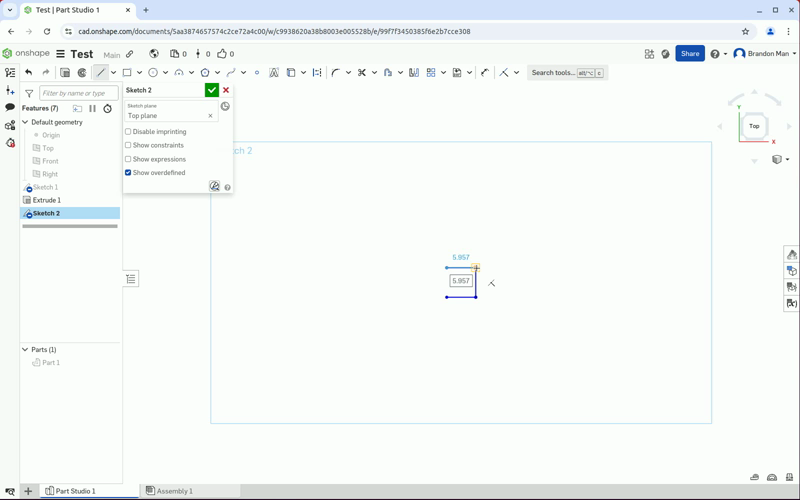
key_down(shift)
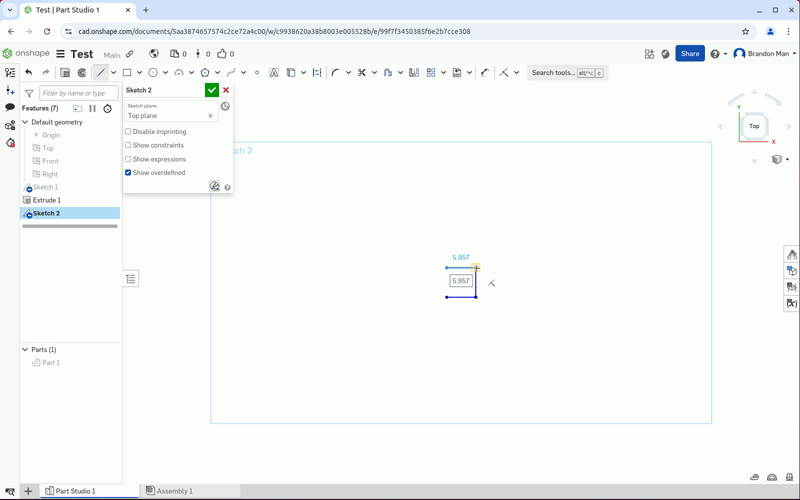
mouse_move(446, 297)
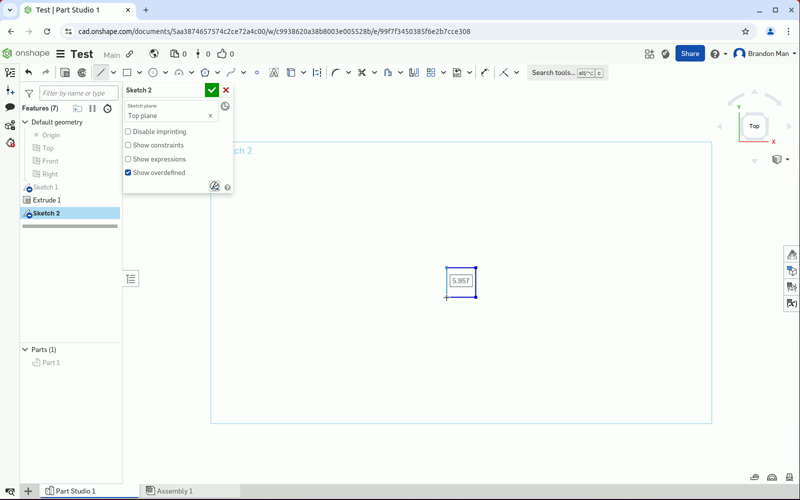
key_up(shift)
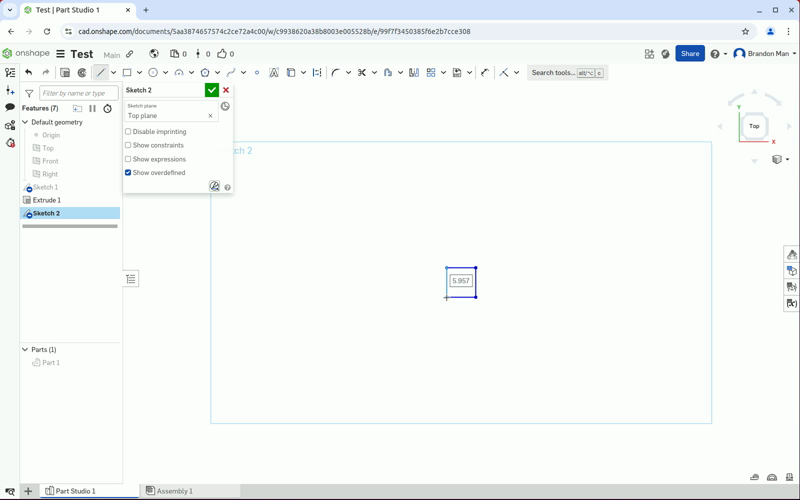
click(446, 297)
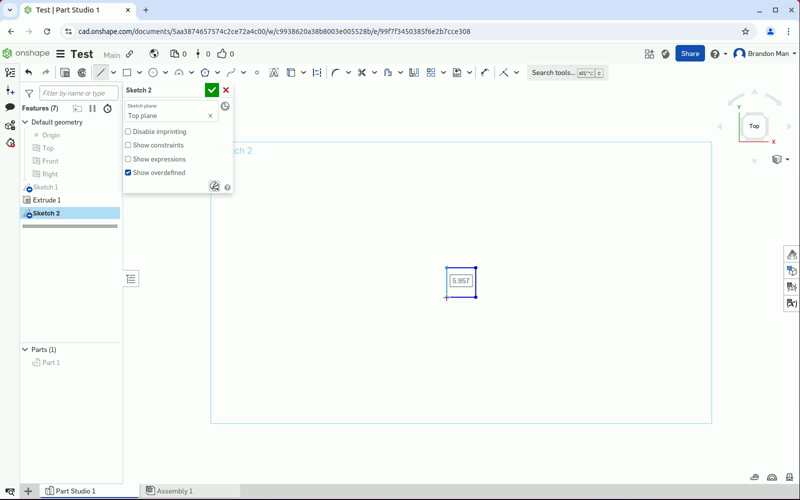
key(esc)
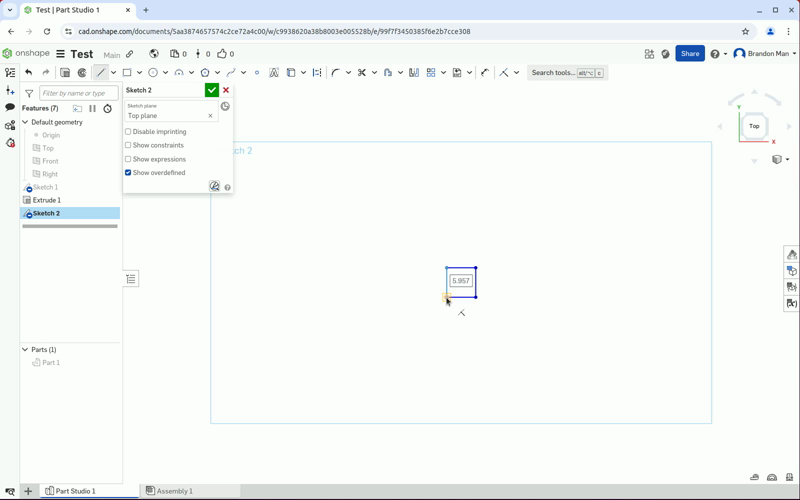
key(c)
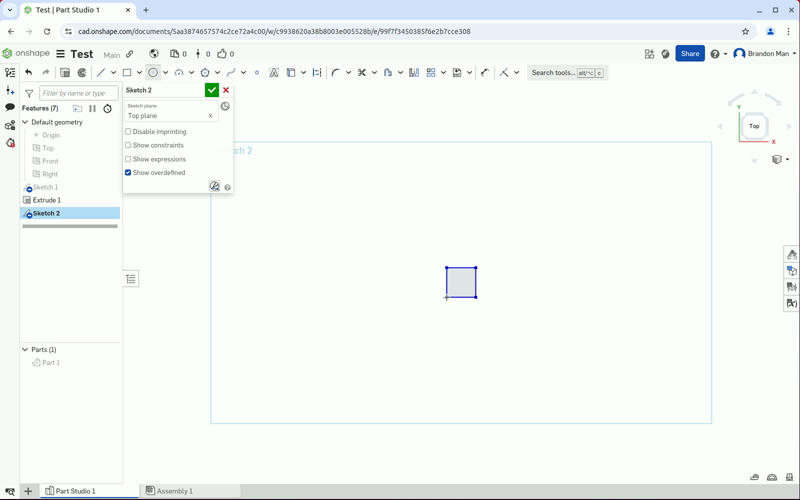
key_down(shift)
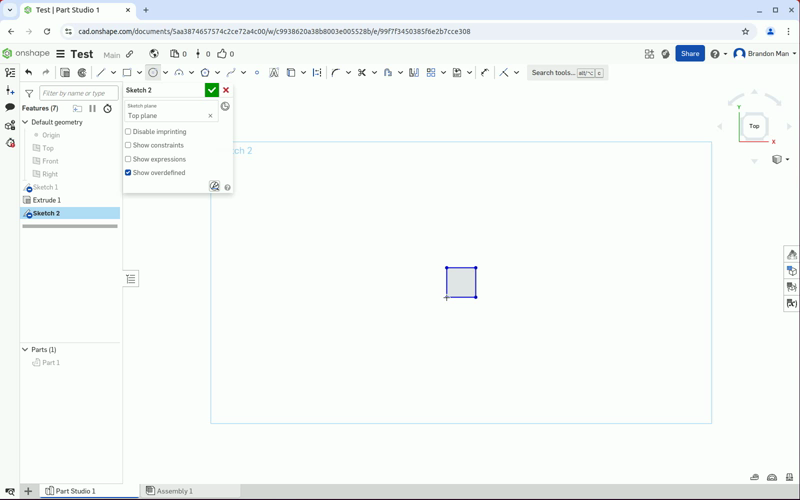
mouse_move(450, 292)
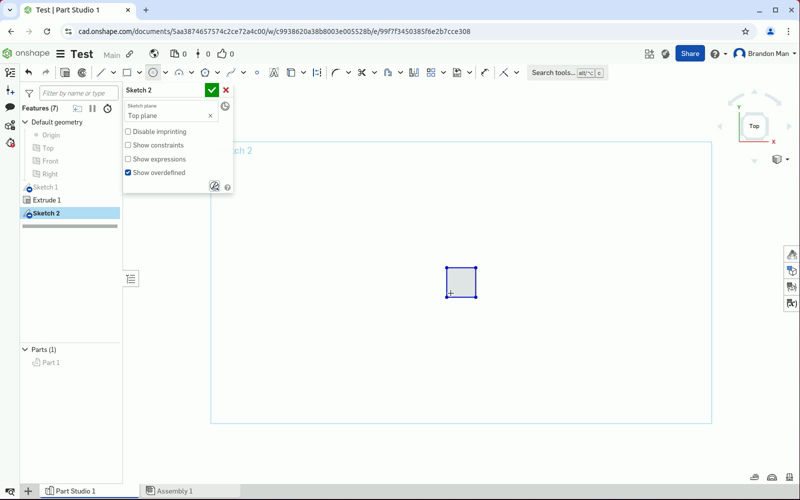
click(450, 292)
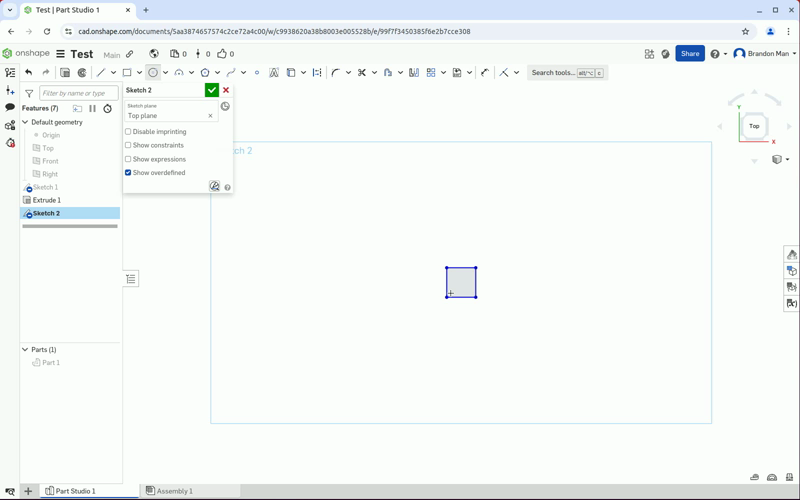
key_up(shift)
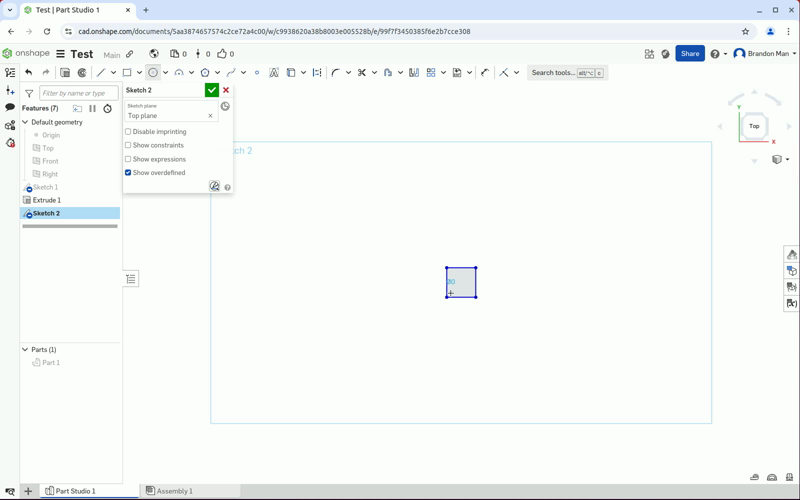
mouse_move(453, 292)
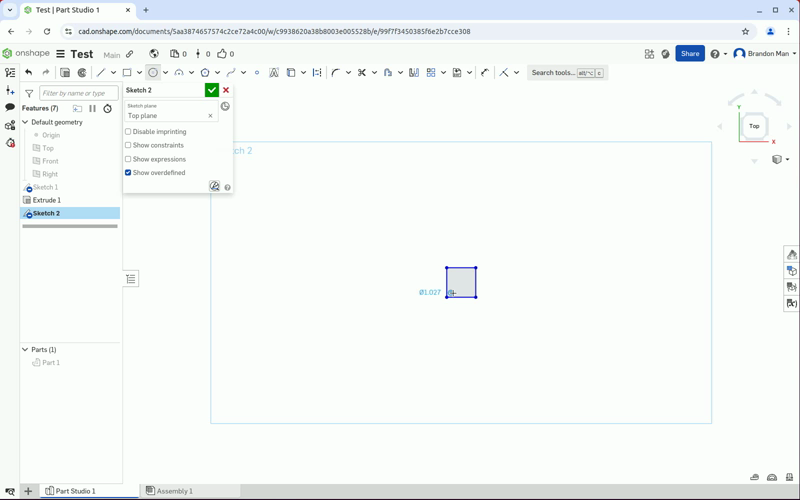
scroll(6)
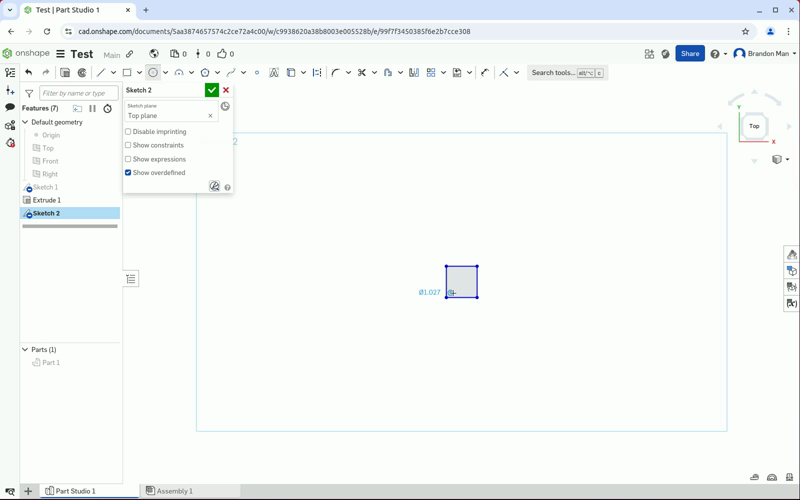
scroll(6)
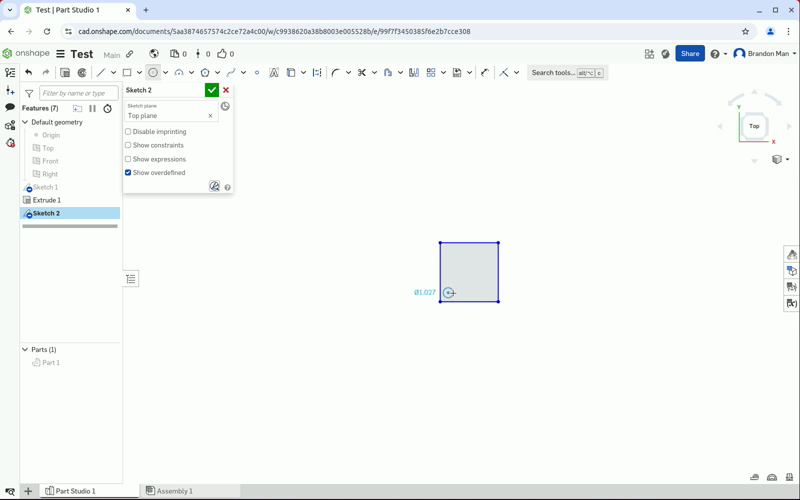
scroll(6)
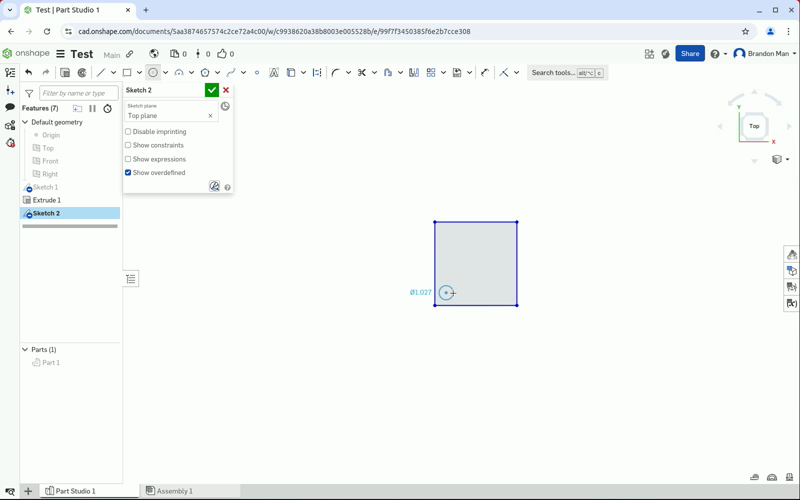
scroll(6)
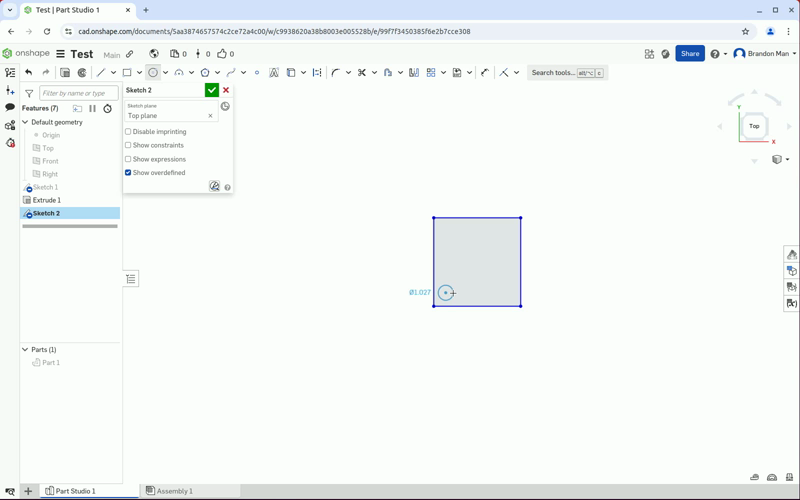
scroll(6)
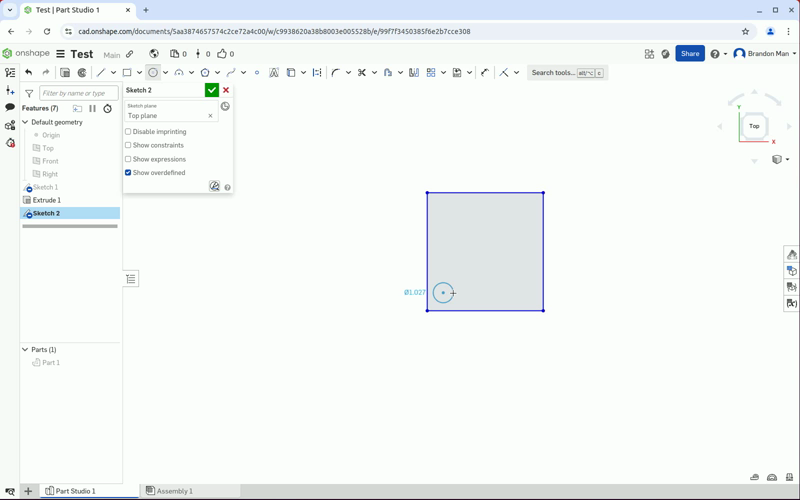
scroll(6)
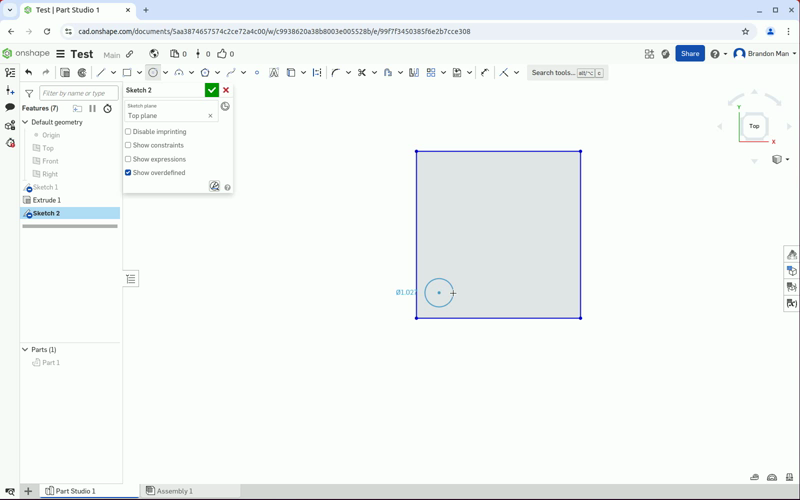
scroll(6)
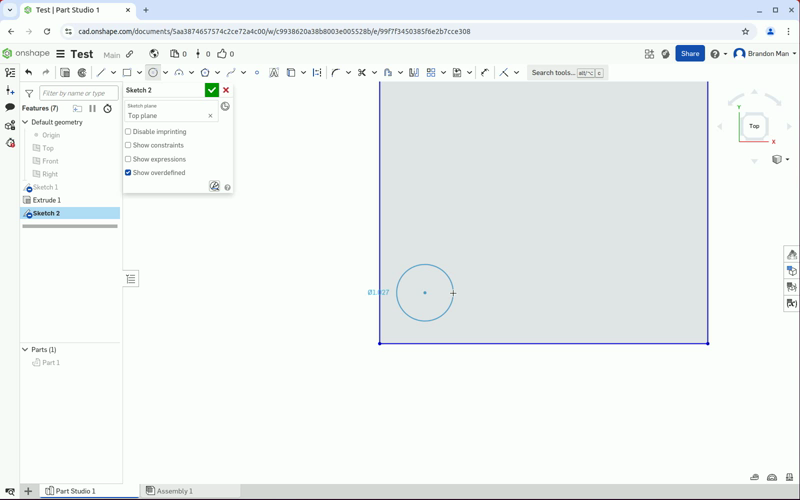
click(453, 292)
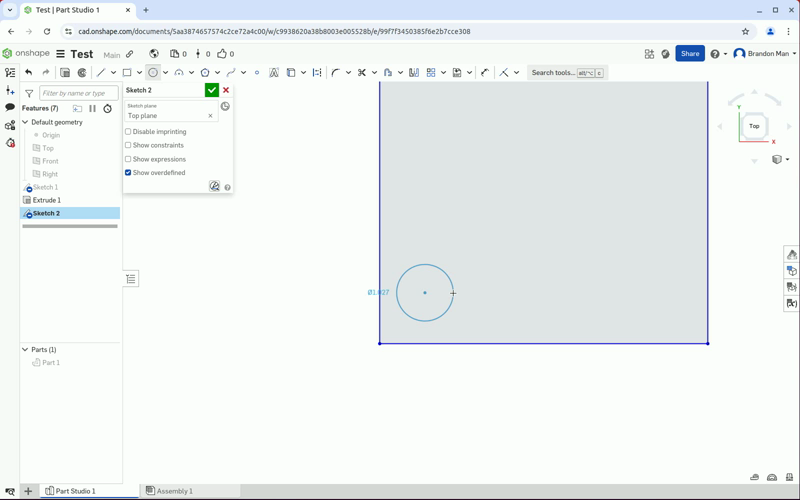
scroll(-6)
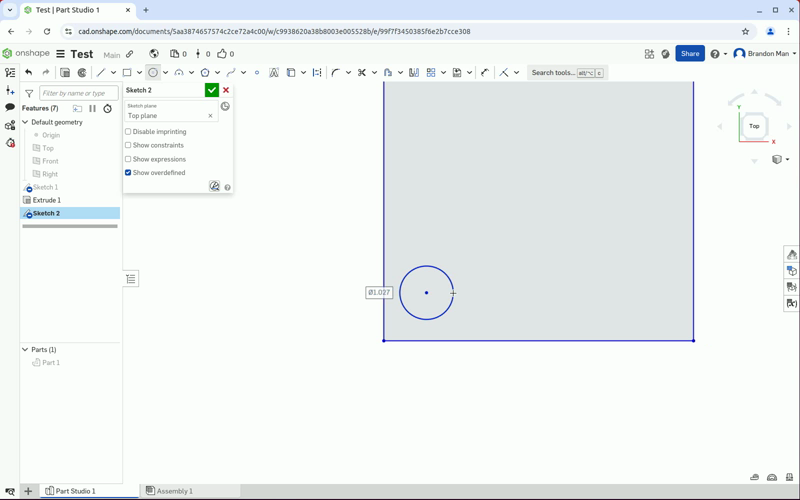
scroll(-6)
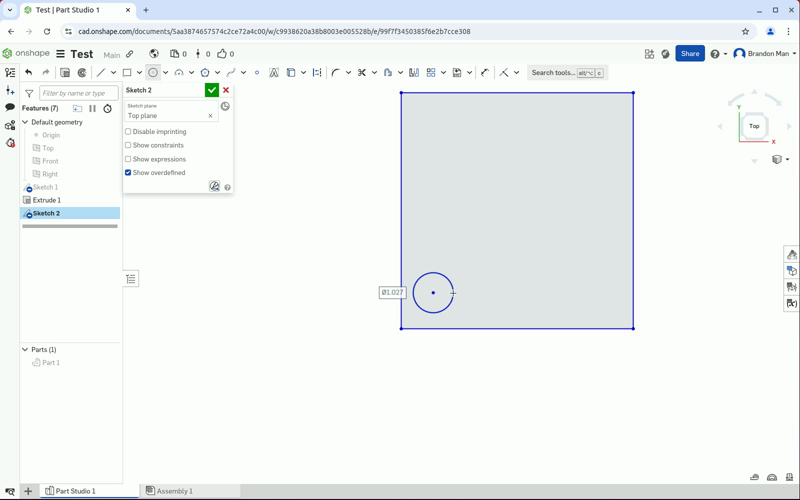
scroll(-6)
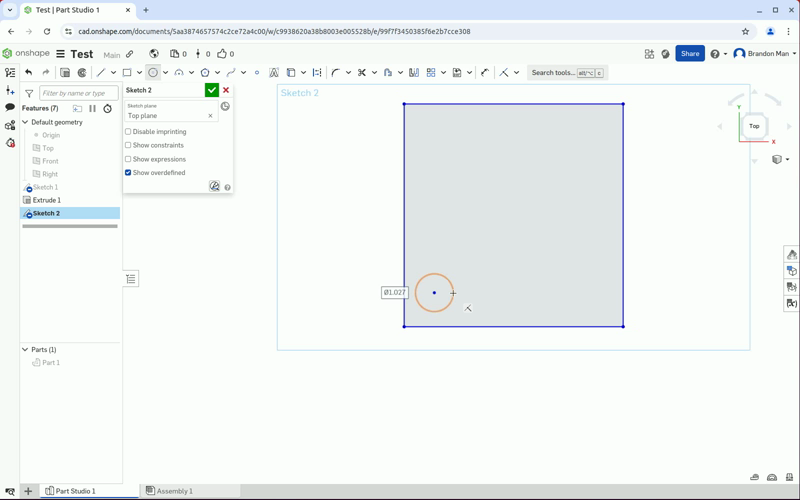
scroll(-6)
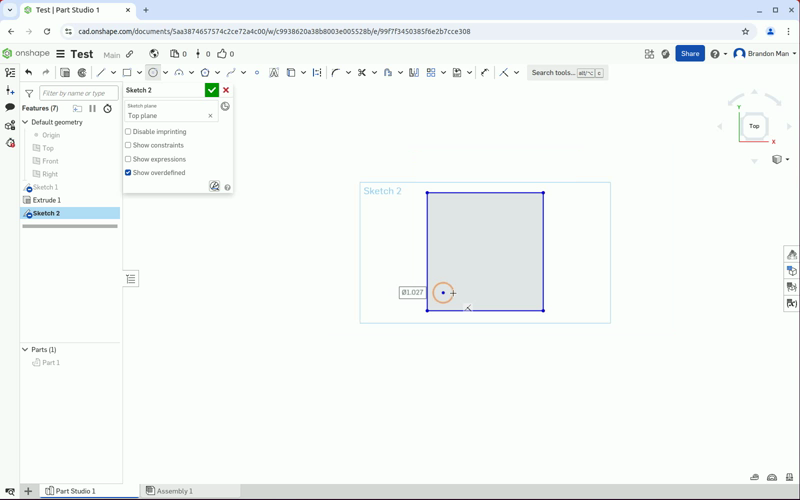
scroll(-6)
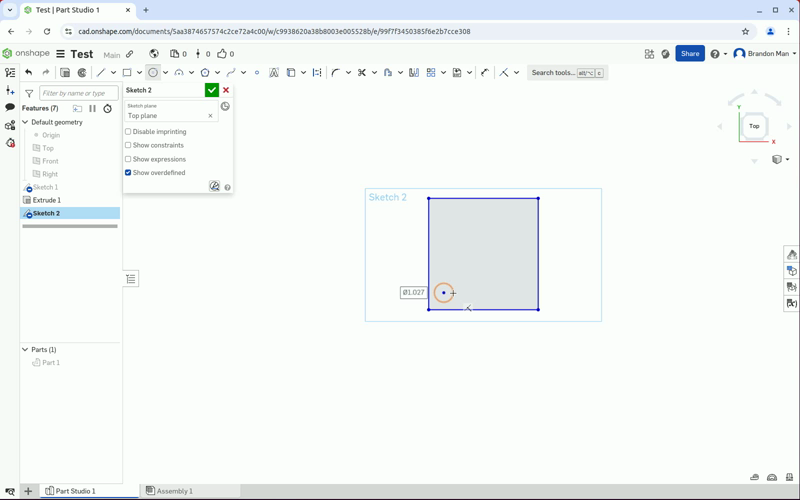
scroll(-6)
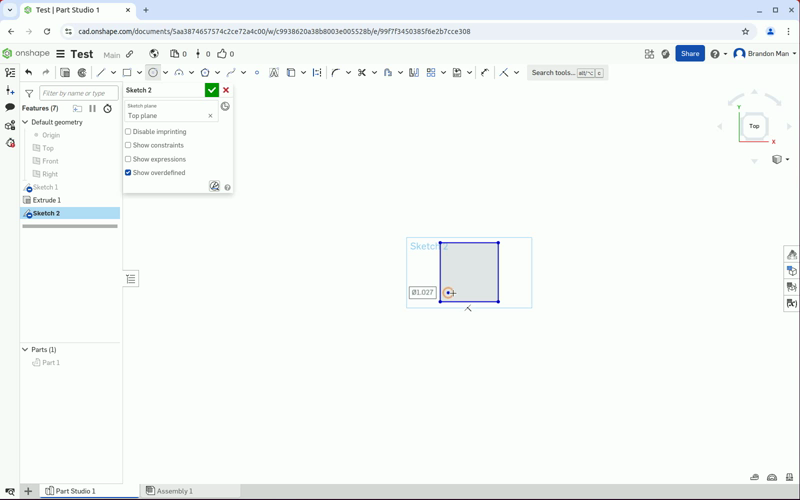
scroll(-6)
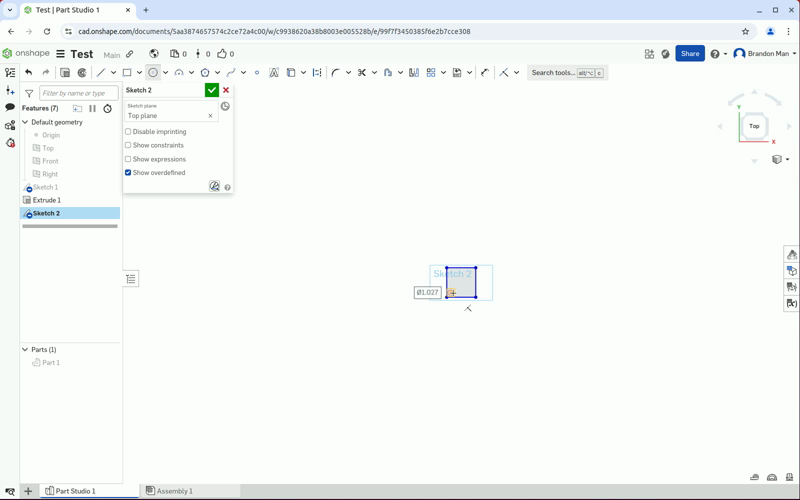
key(esc)
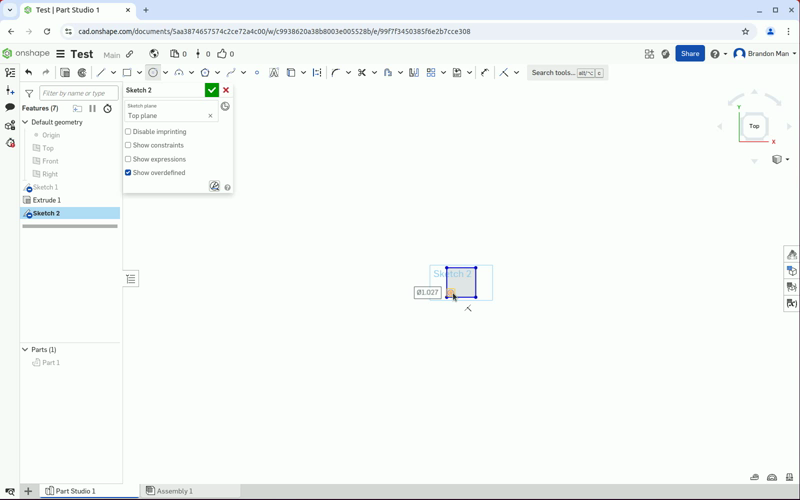
key(c)
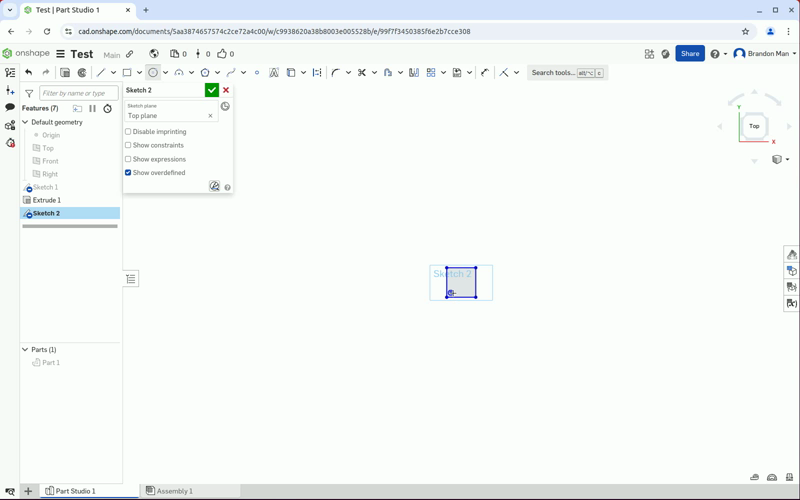
key_down(shift)
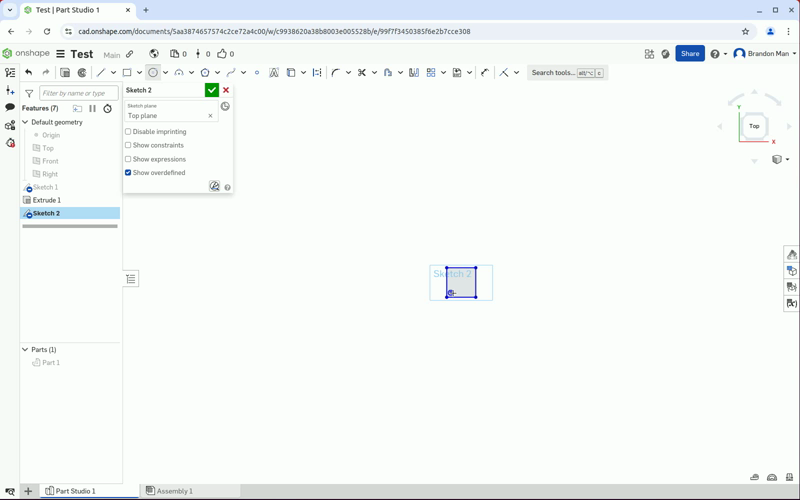
mouse_move(450, 272)
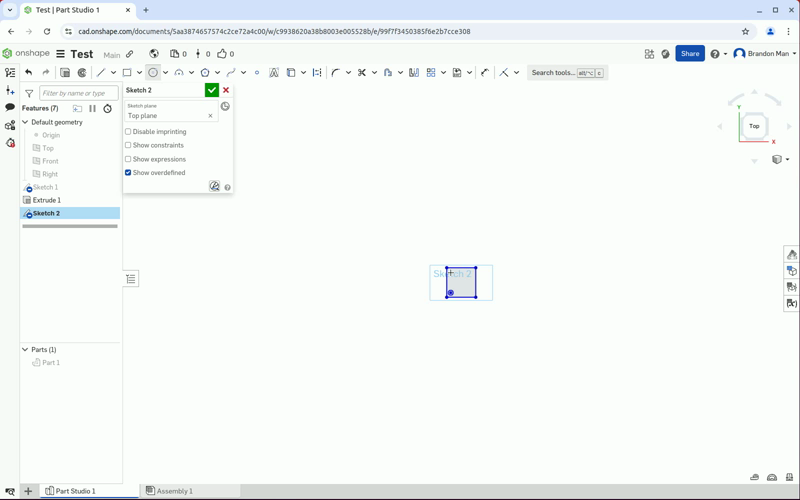
click(450, 272)
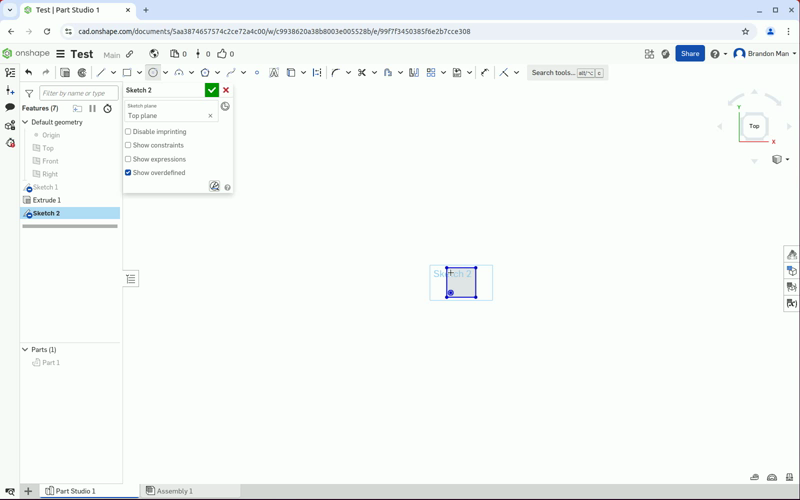
key_up(shift)
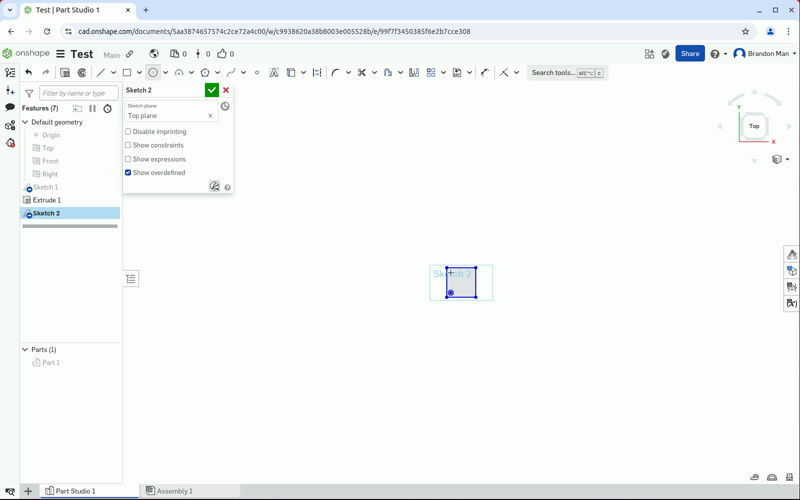
mouse_move(453, 272)
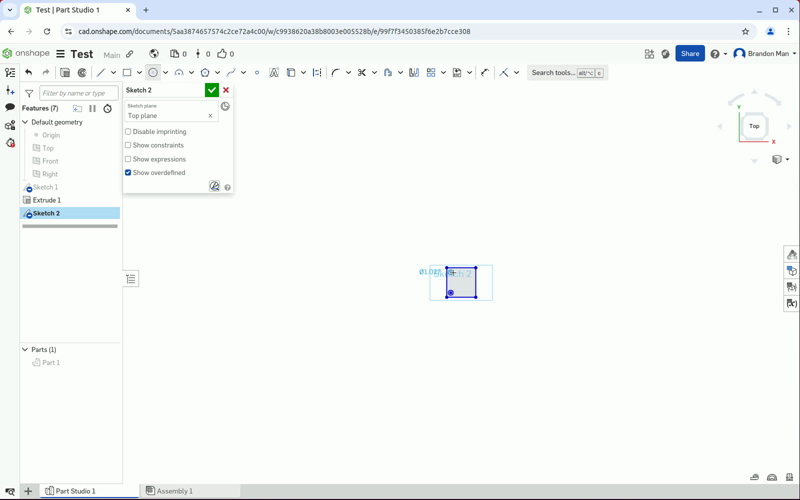
scroll(6)
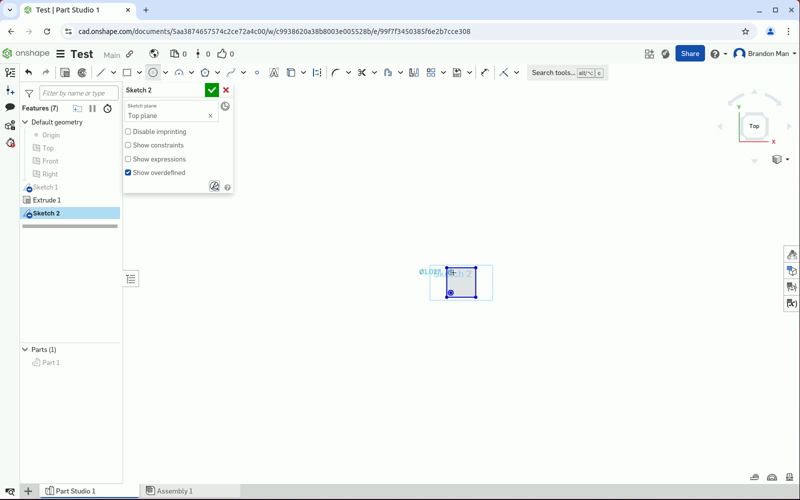
scroll(6)
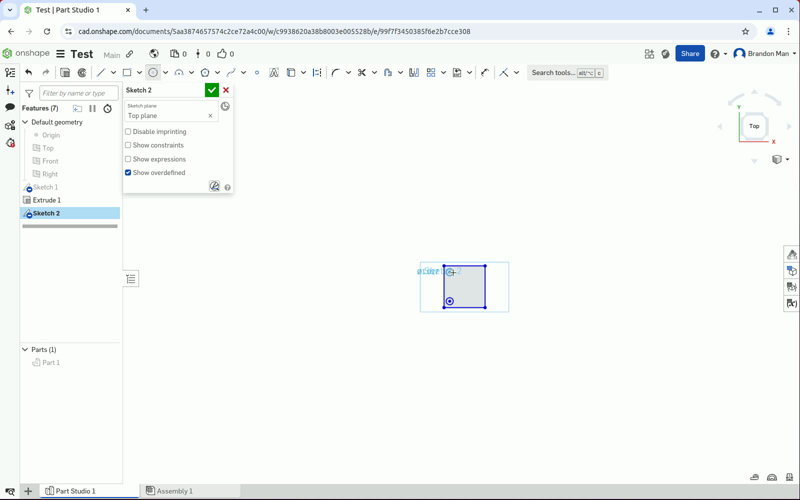
scroll(6)
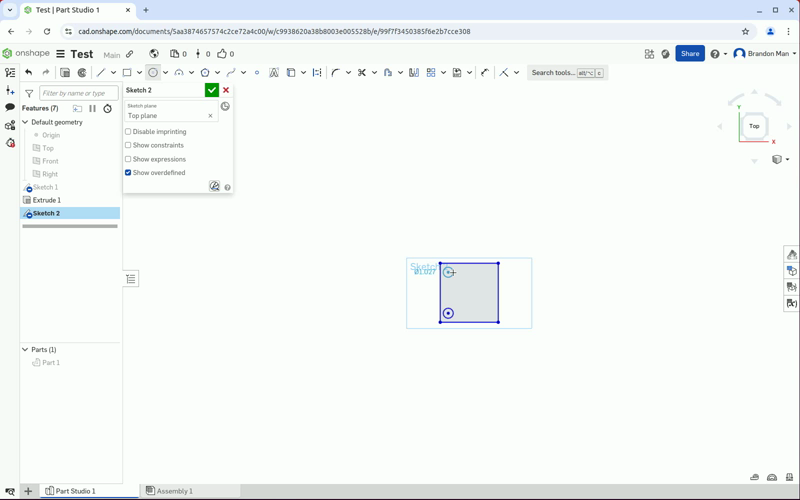
scroll(6)
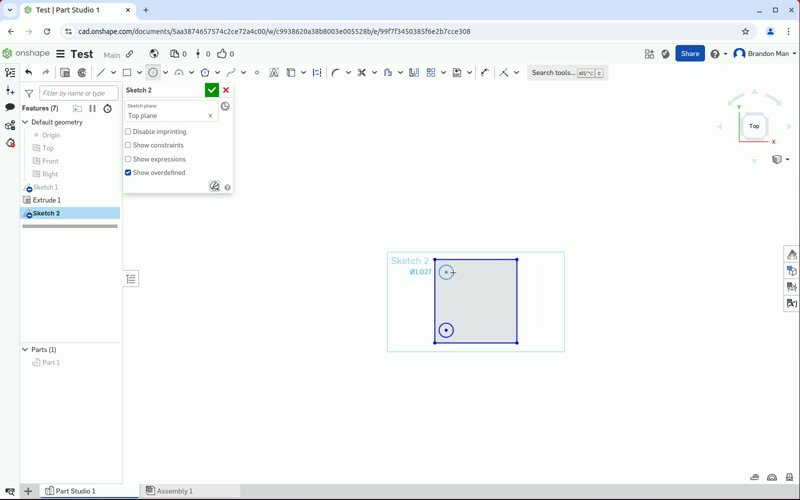
scroll(6)
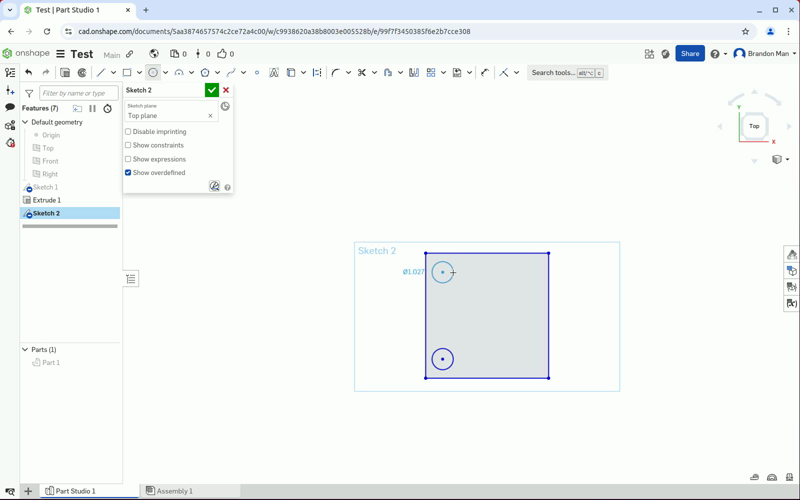
scroll(6)
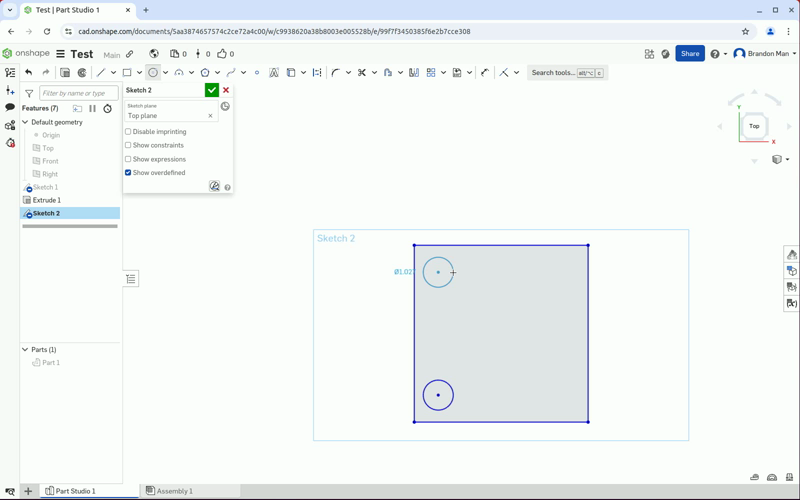
scroll(6)
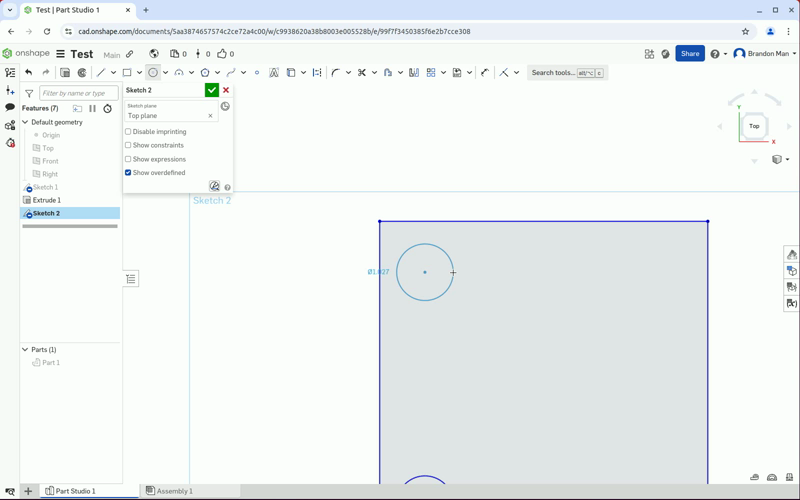
click(453, 272)
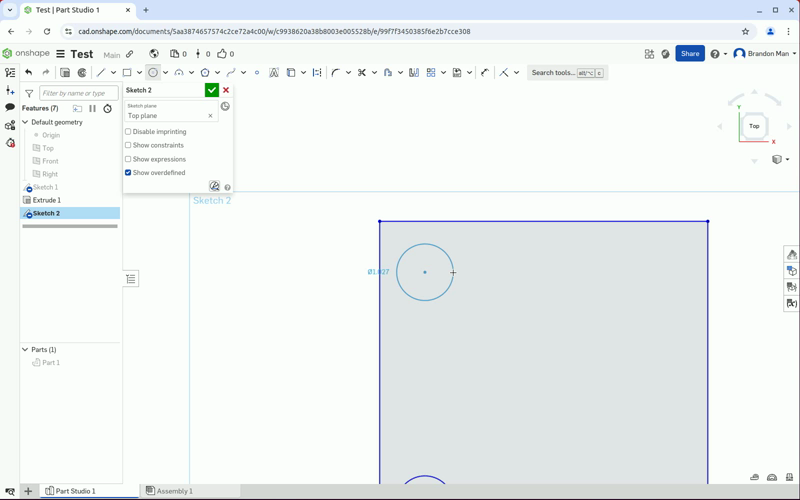
scroll(-6)
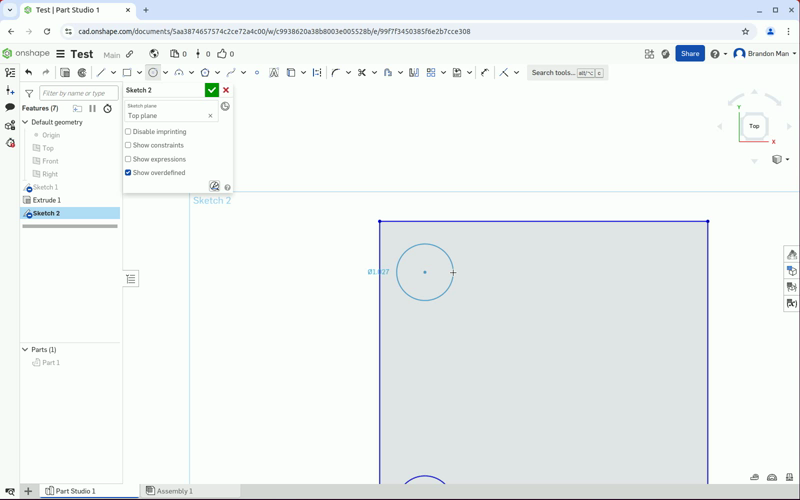
scroll(-6)
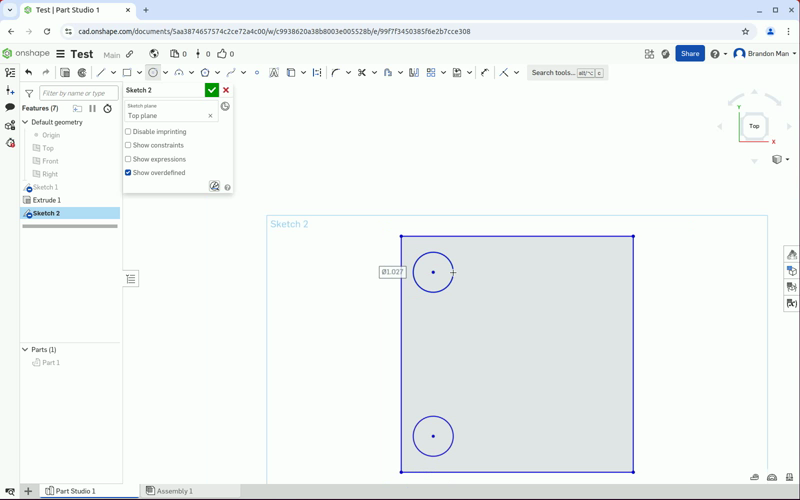
scroll(-6)
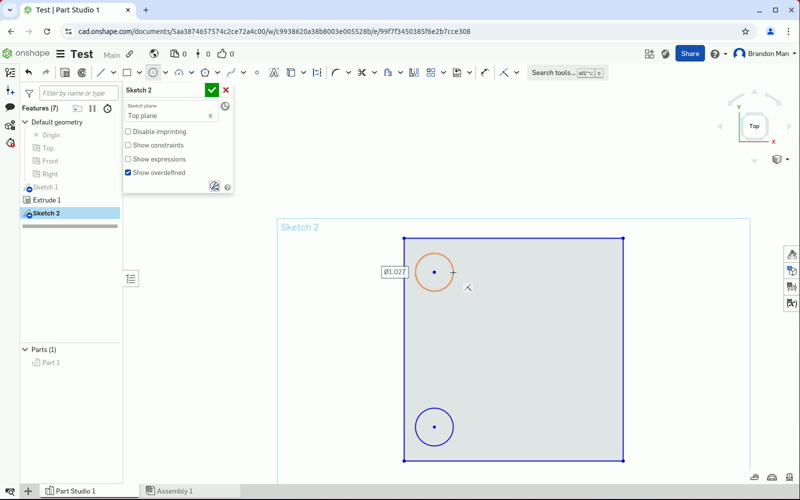
scroll(-6)
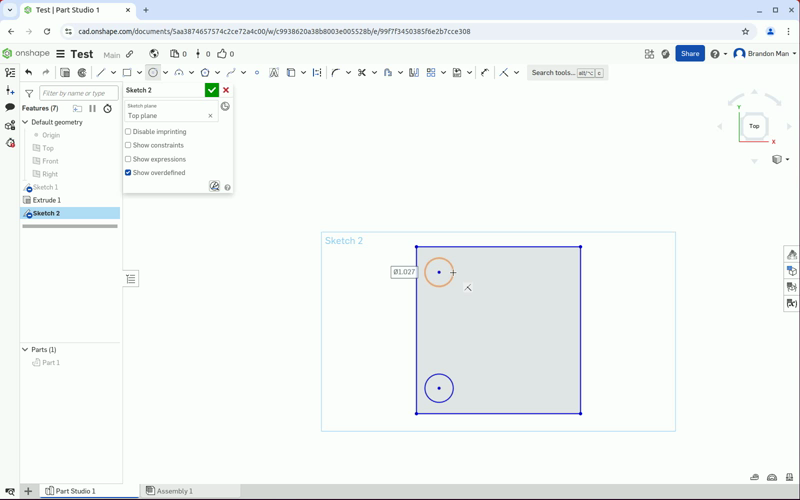
scroll(-6)
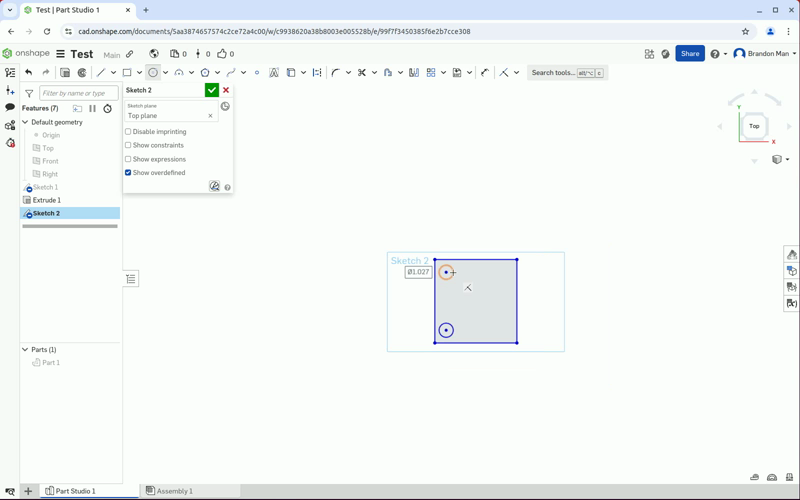
scroll(-6)
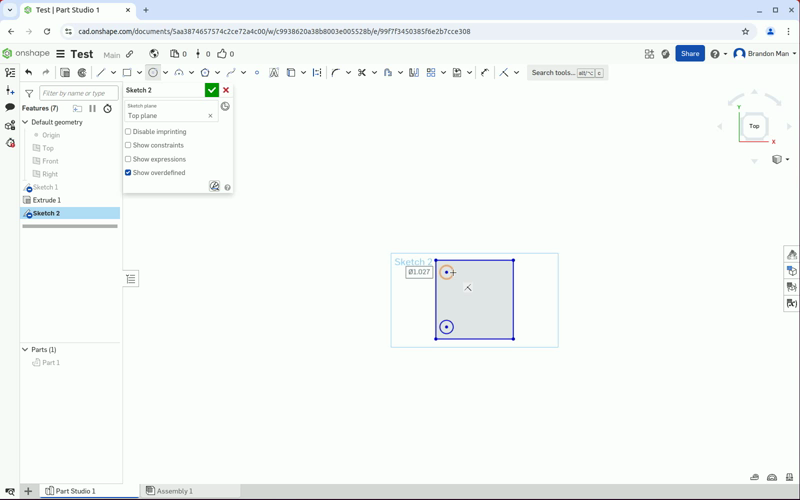
scroll(-6)
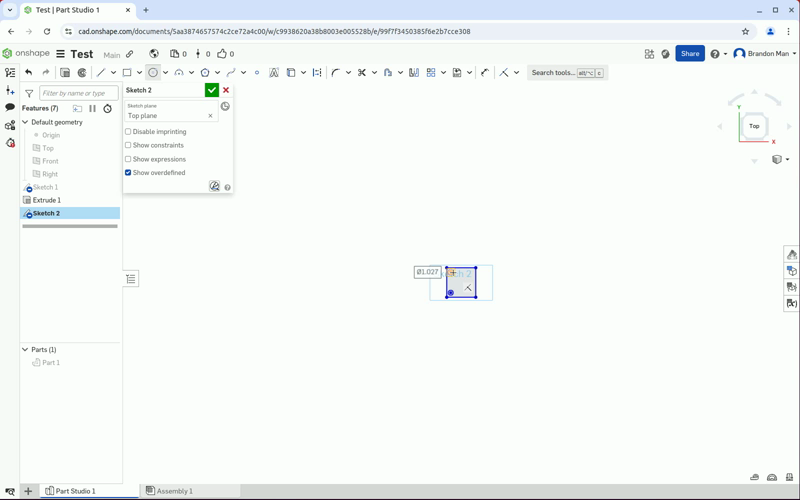
key(esc)
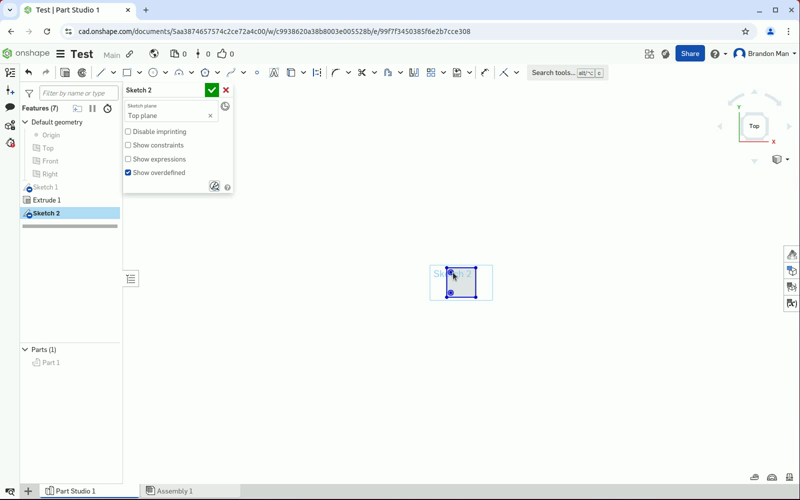
key(c)
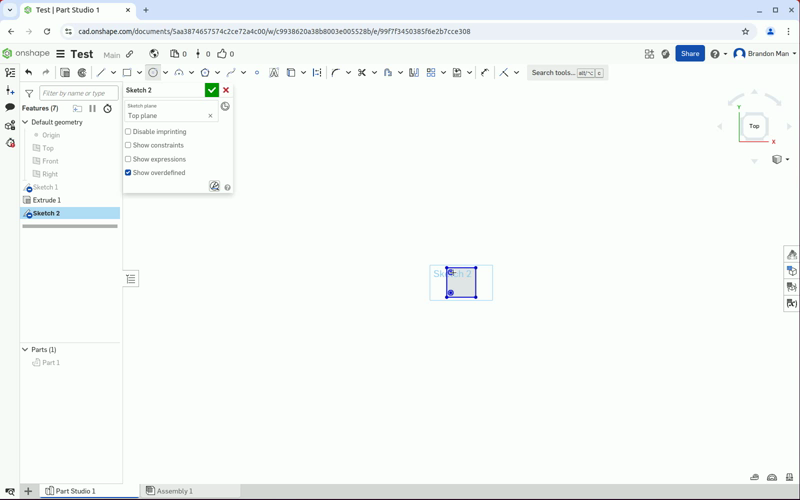
key_down(shift)
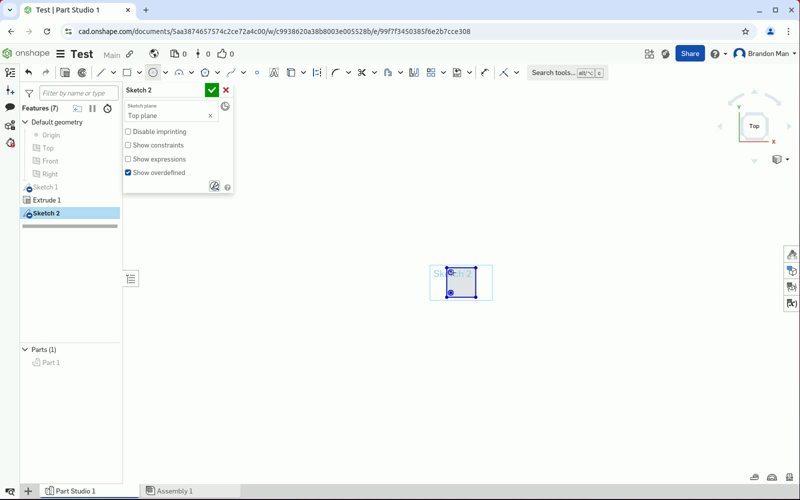
mouse_move(471, 292)
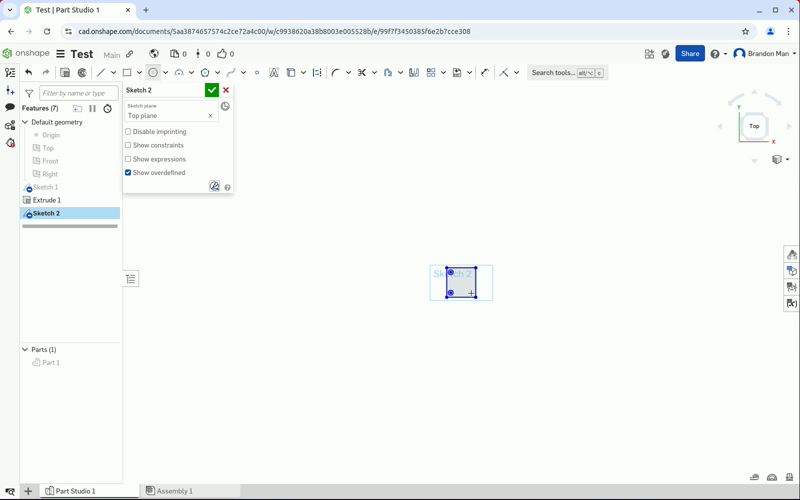
click(471, 292)
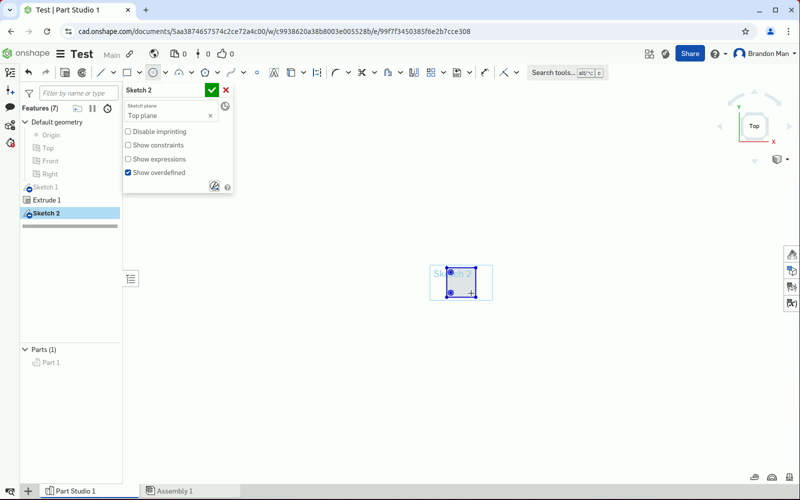
key_up(shift)
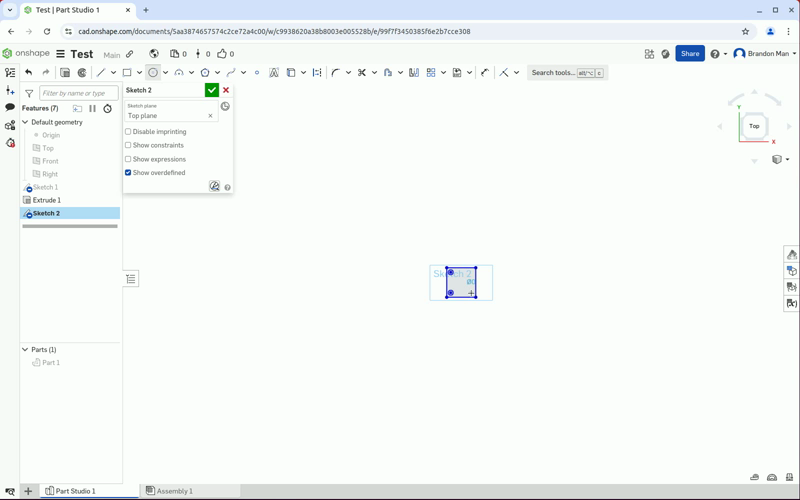
mouse_move(473, 292)
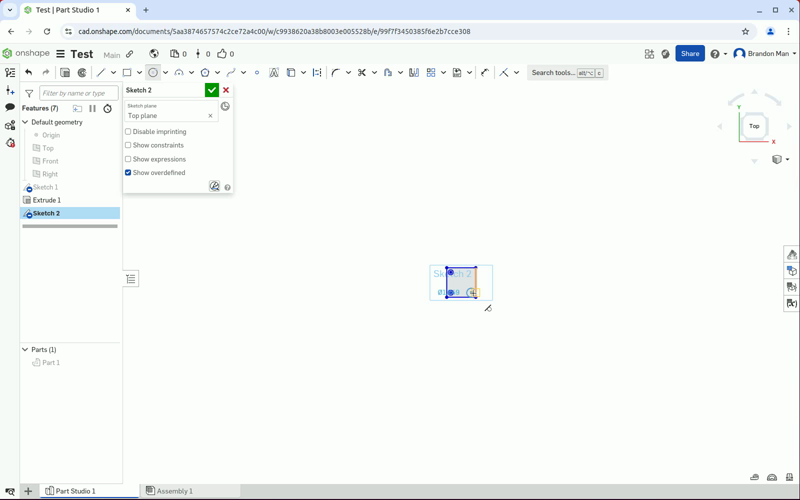
scroll(6)
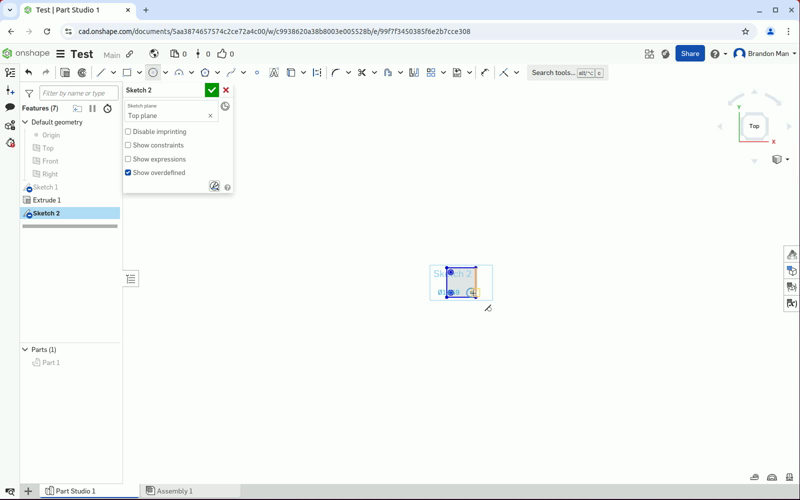
scroll(6)
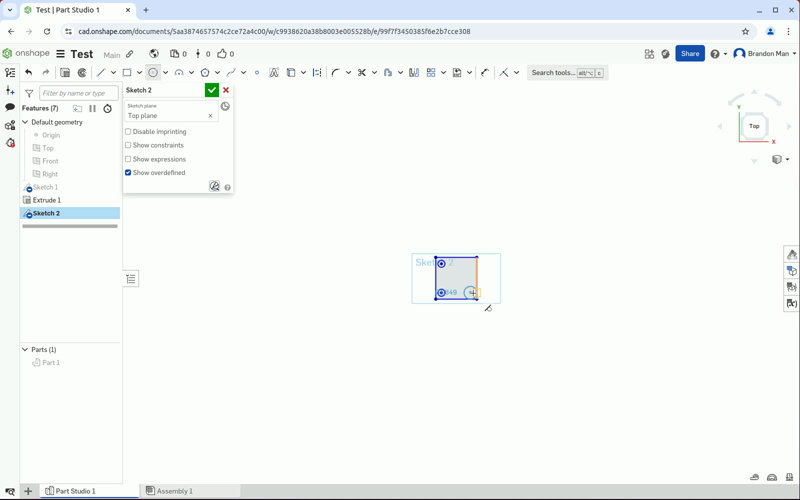
scroll(6)
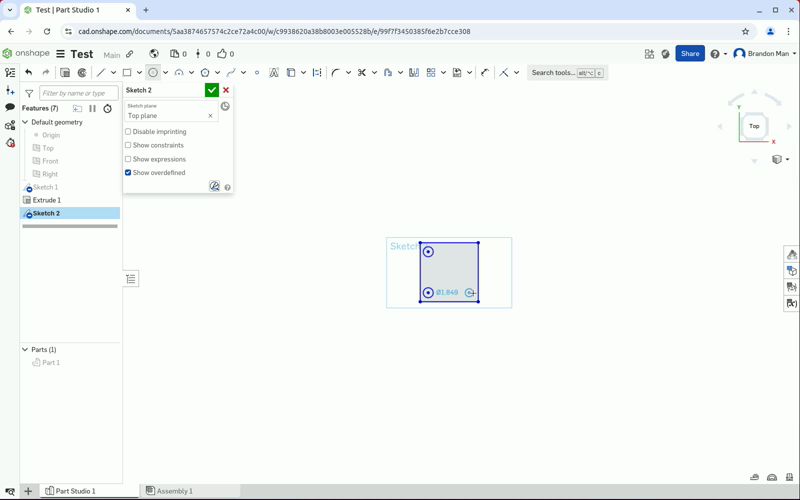
scroll(6)
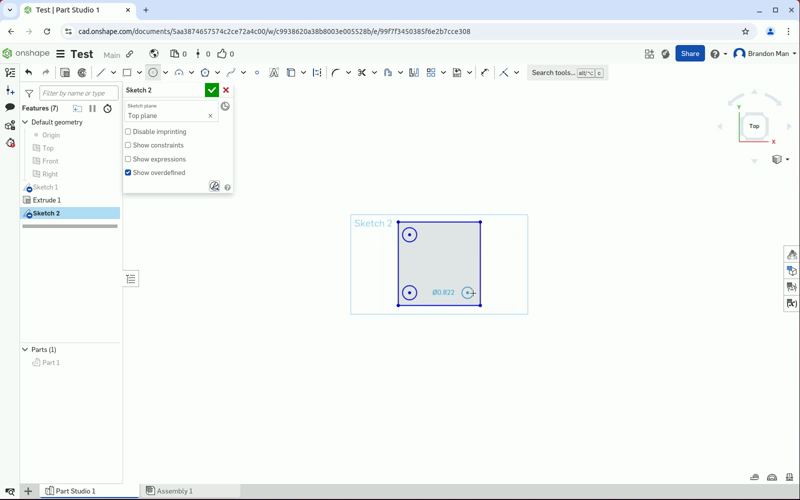
scroll(6)
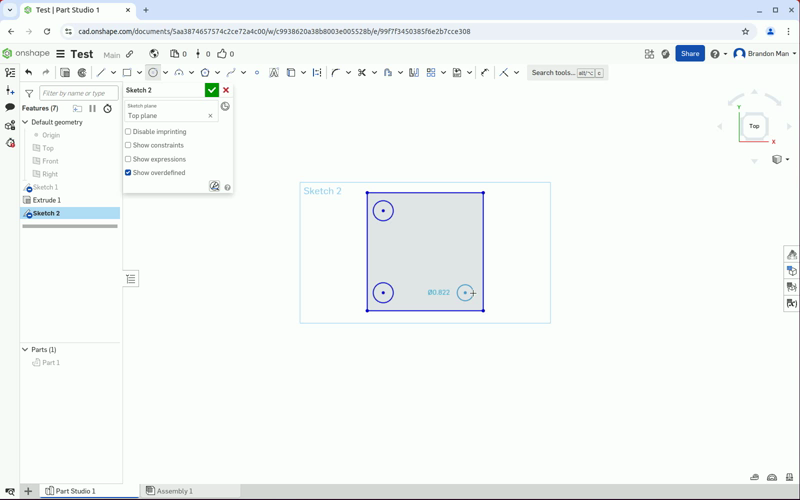
scroll(6)
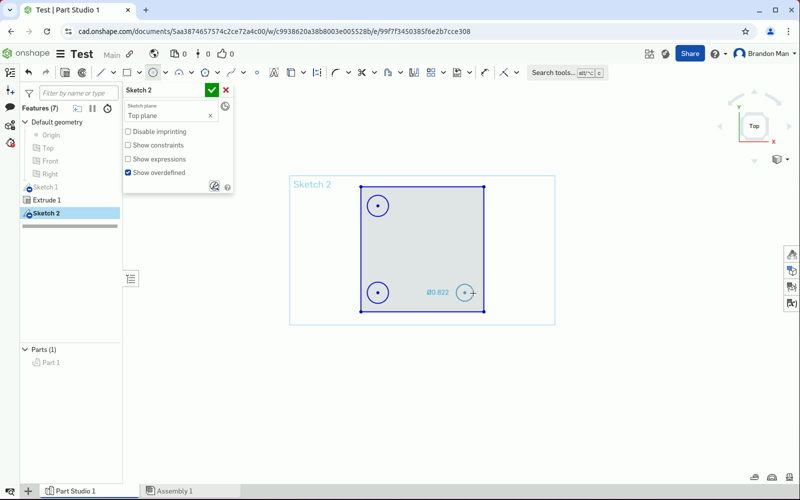
scroll(6)
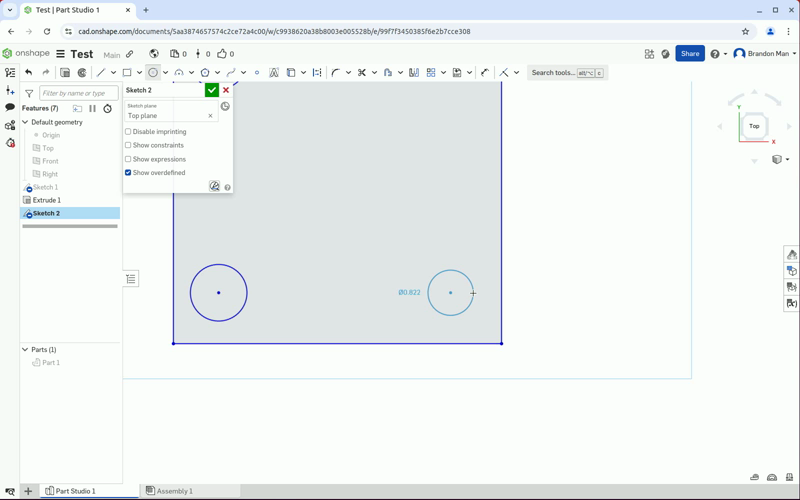
click(473, 292)
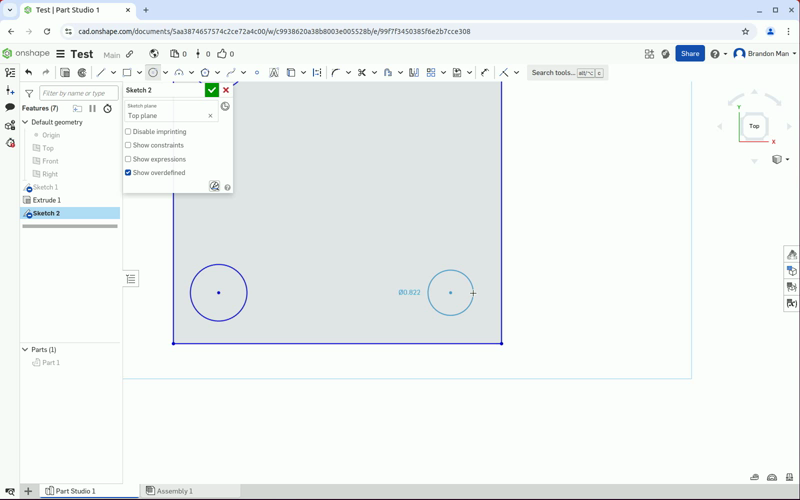
scroll(-6)
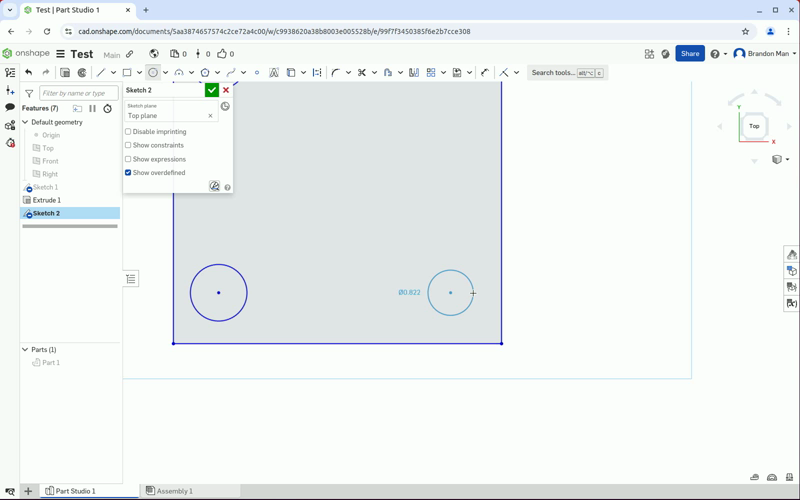
scroll(-6)
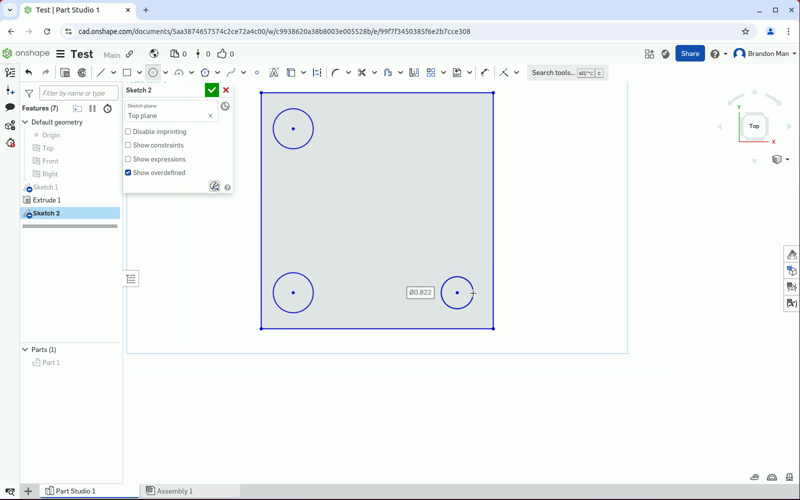
scroll(-6)
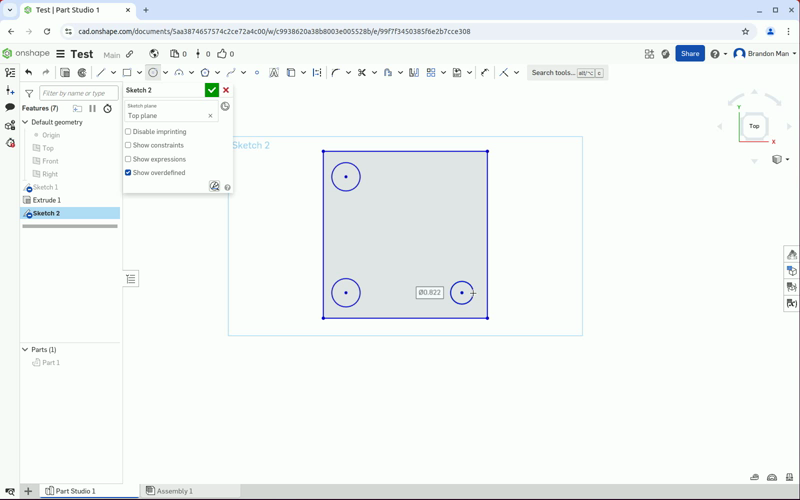
scroll(-6)
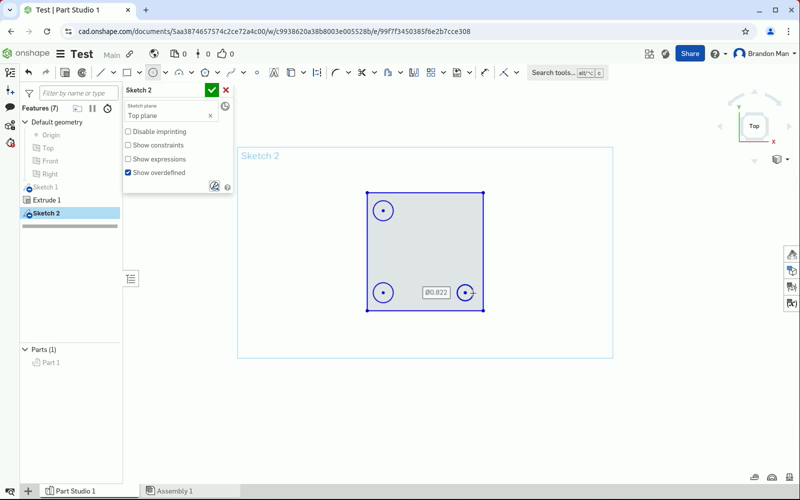
scroll(-6)
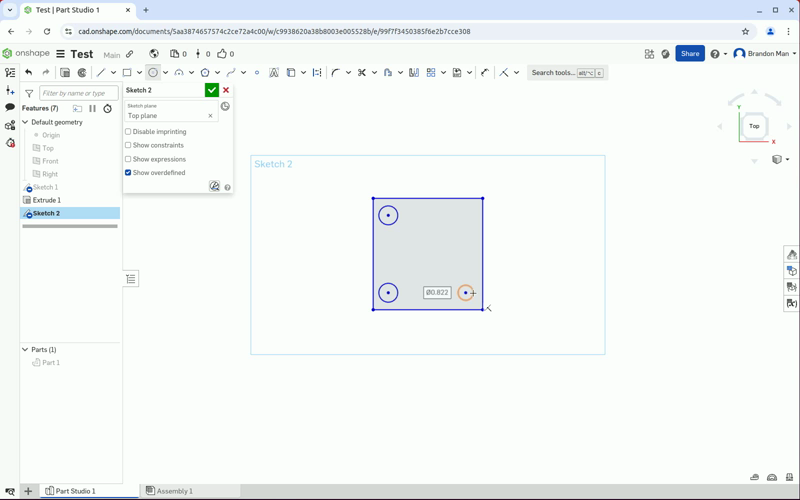
scroll(-6)
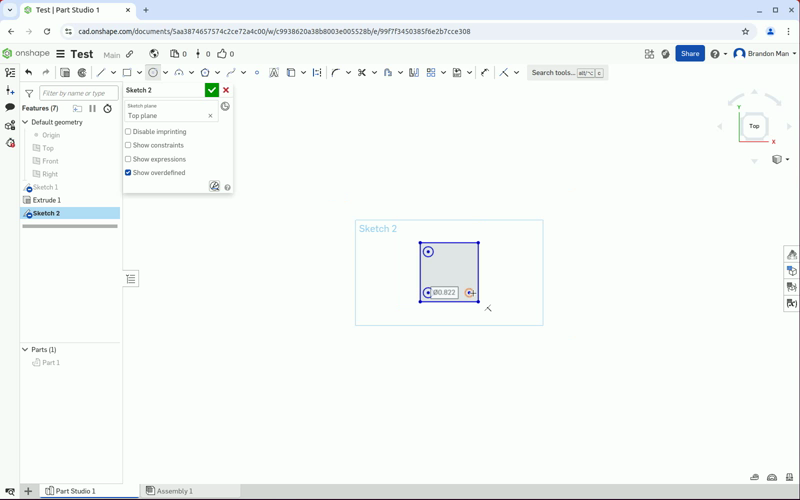
scroll(-6)
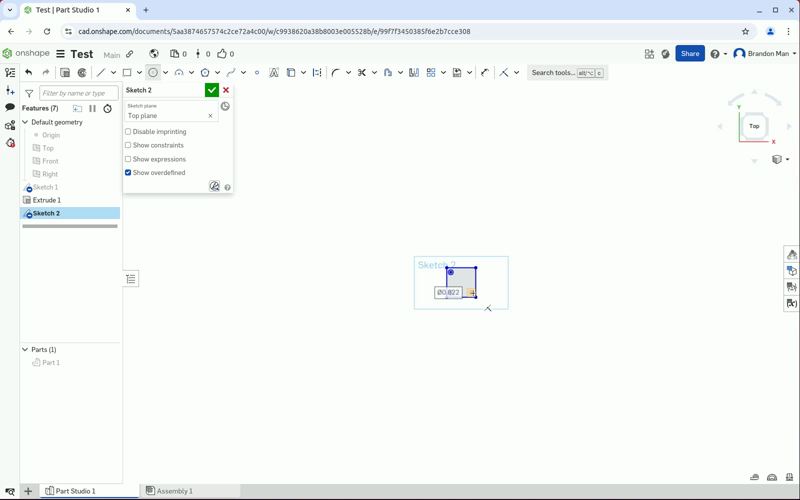
key(esc)
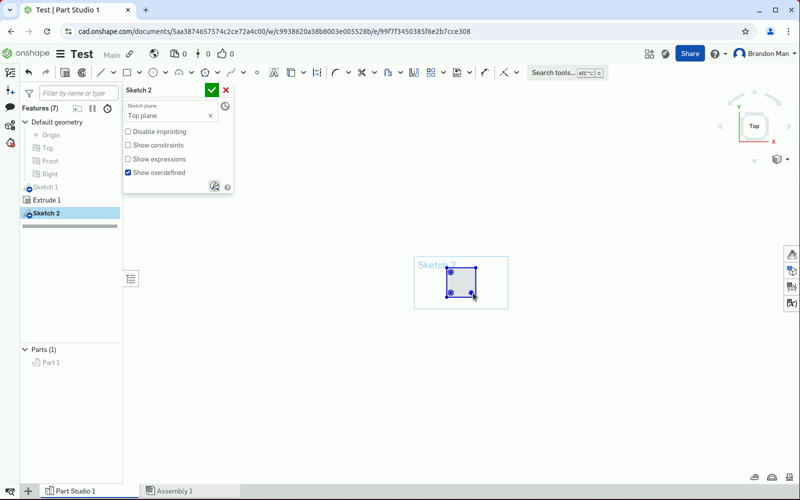
key(c)
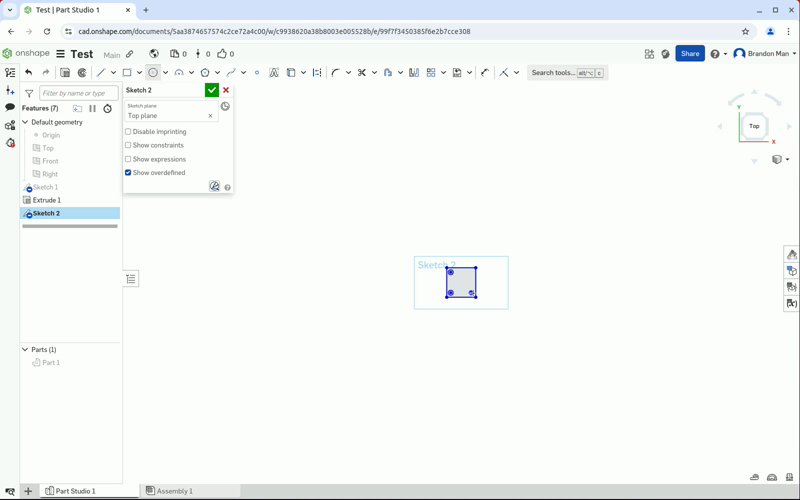
key_down(shift)
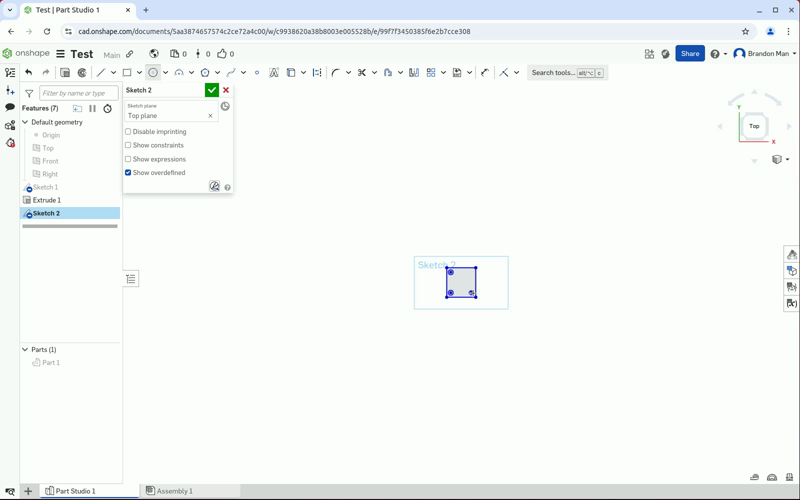
mouse_move(471, 272)
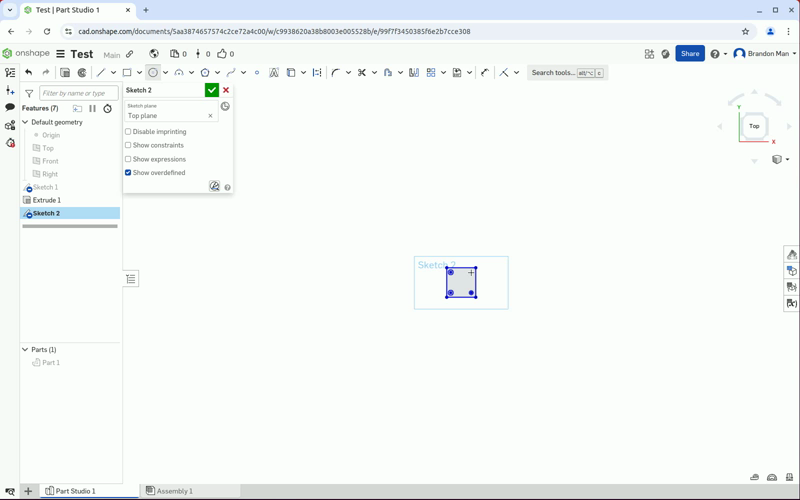
click(471, 272)
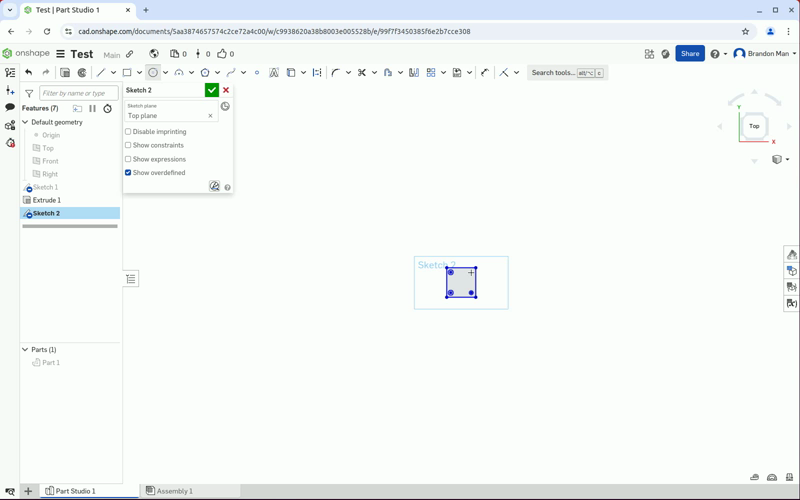
key_up(shift)
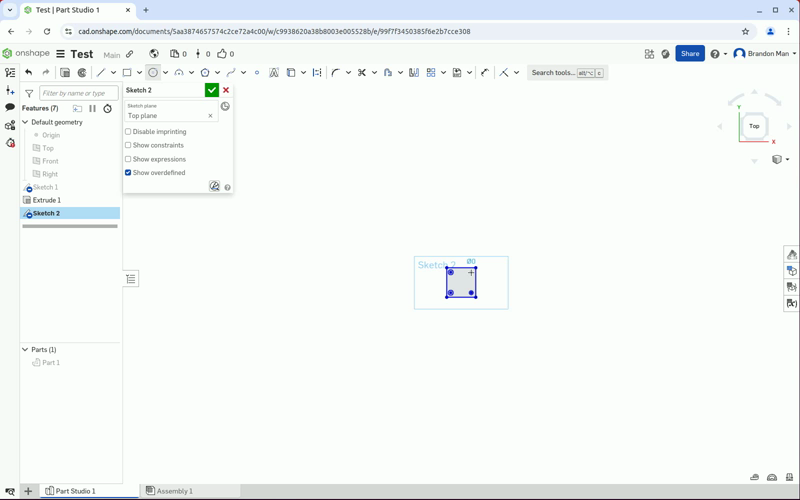
mouse_move(473, 272)
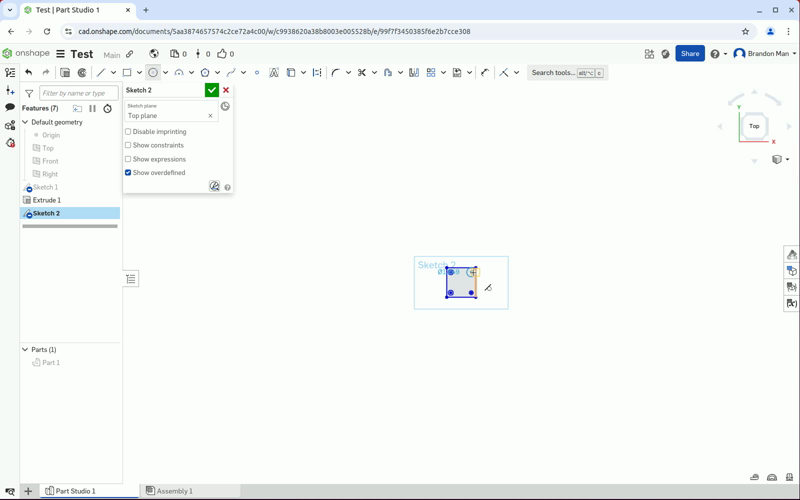
scroll(6)
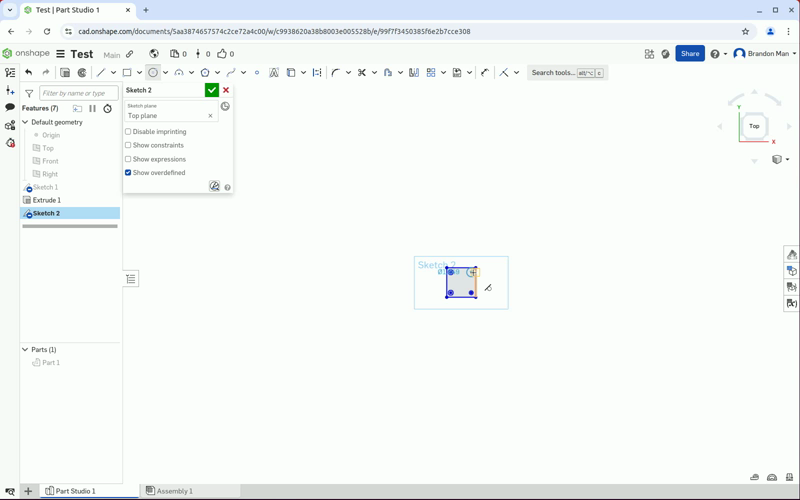
scroll(6)
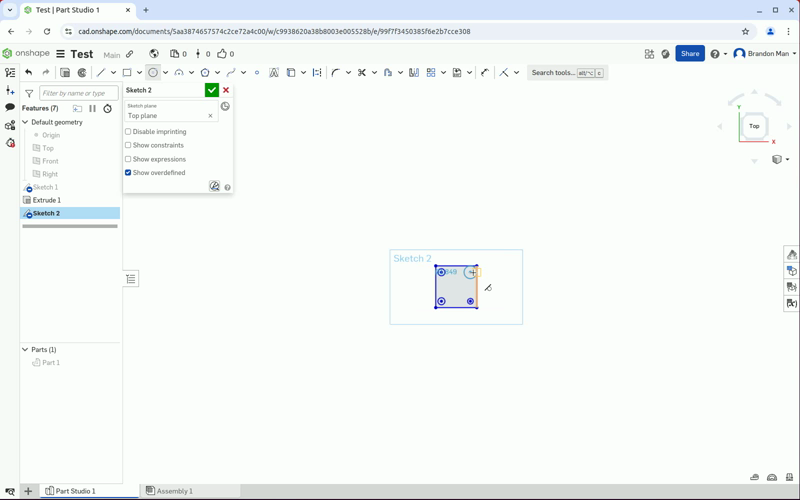
scroll(6)
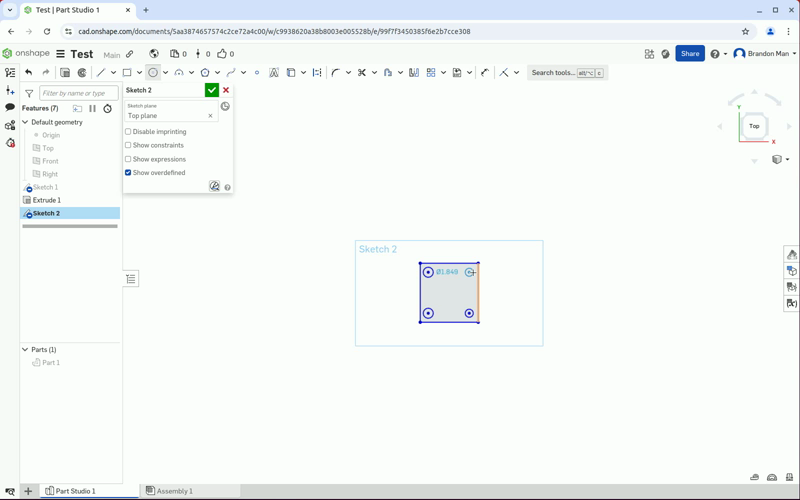
scroll(6)
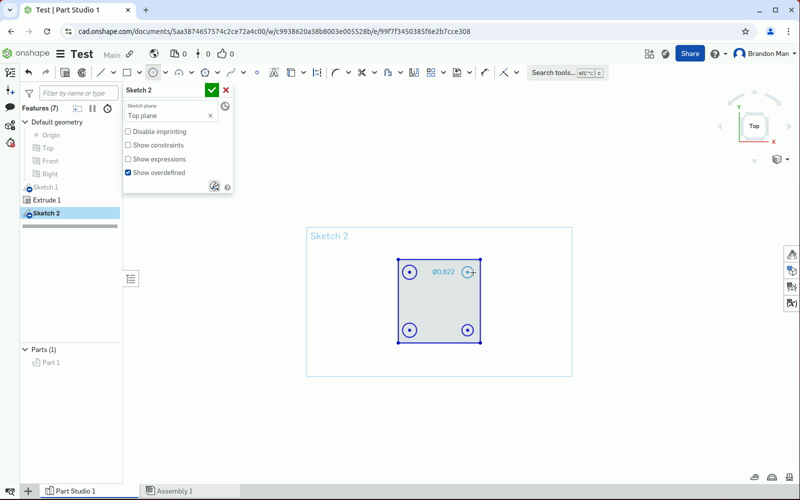
scroll(6)
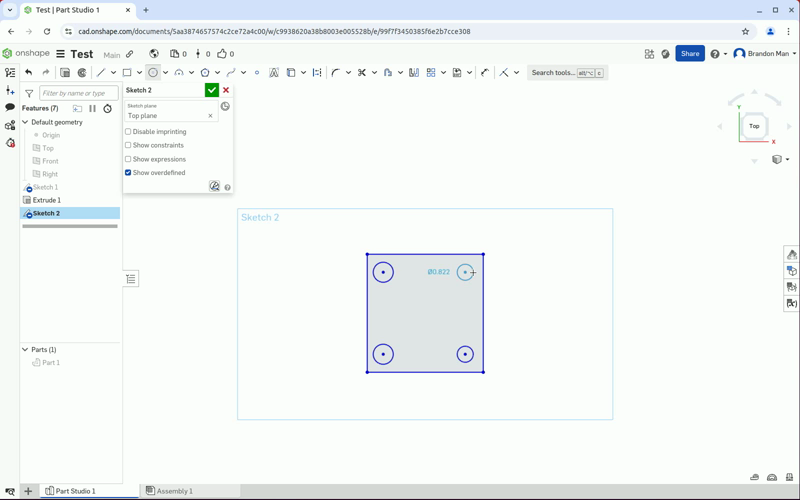
scroll(6)
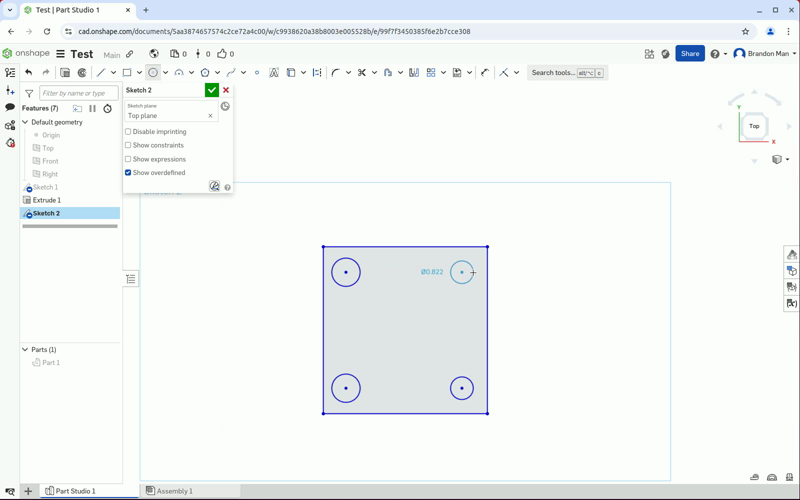
scroll(6)
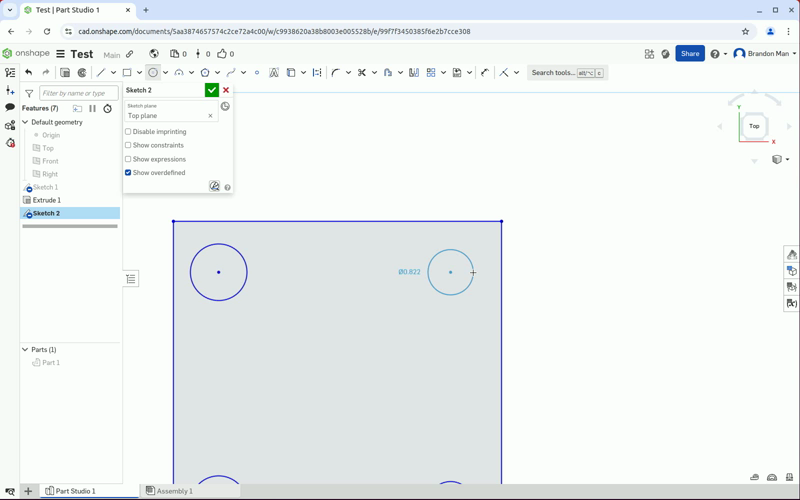
click(473, 272)
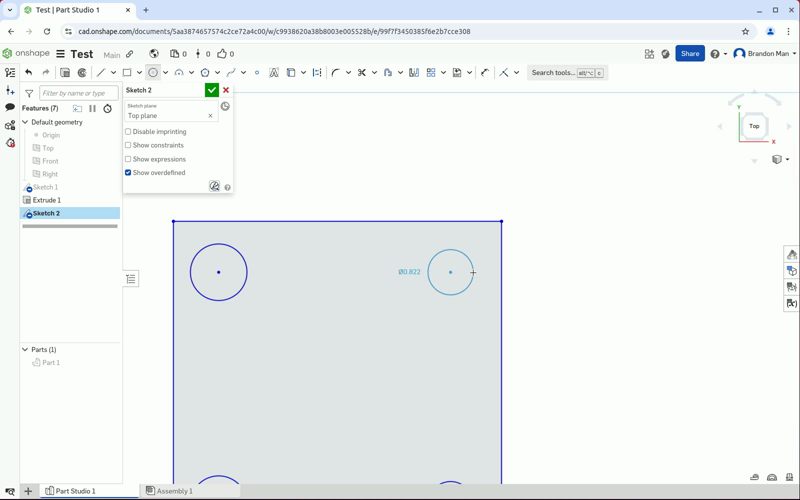
scroll(-6)
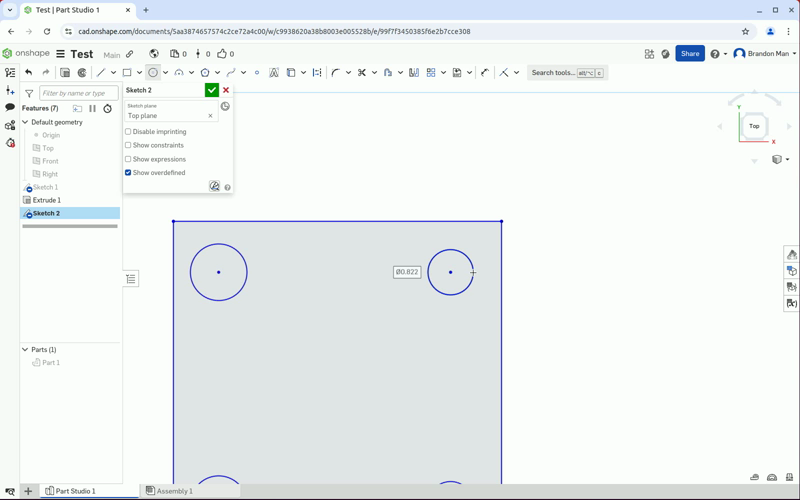
scroll(-6)
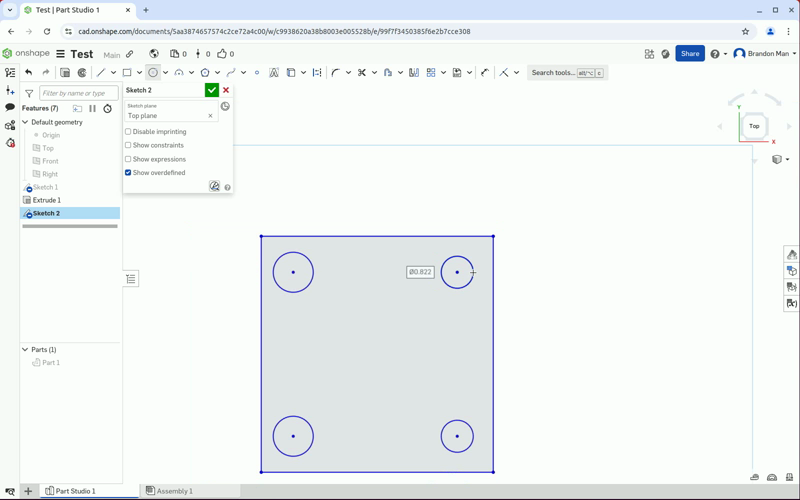
scroll(-6)
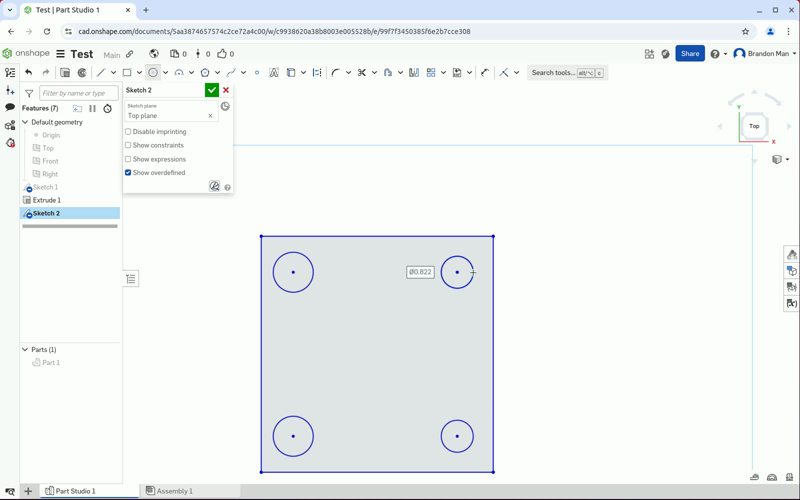
scroll(-6)
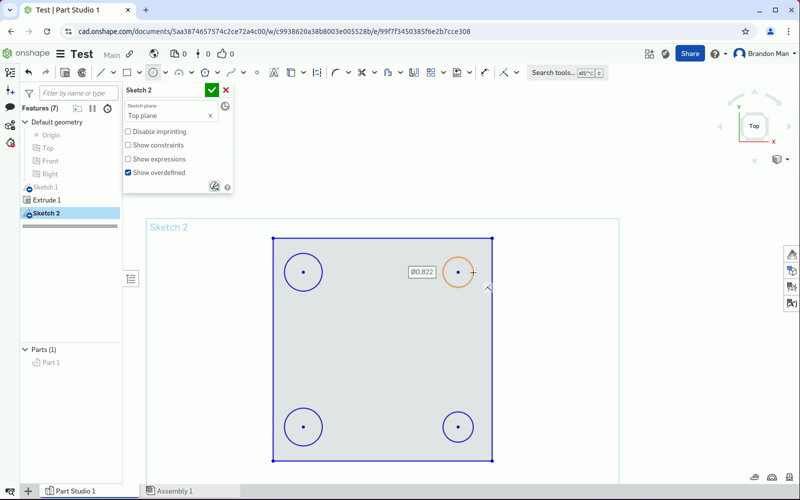
scroll(-6)
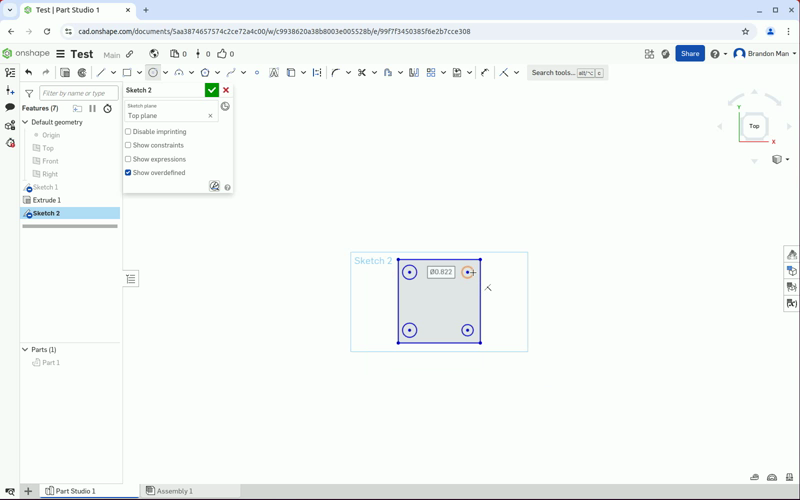
scroll(-6)
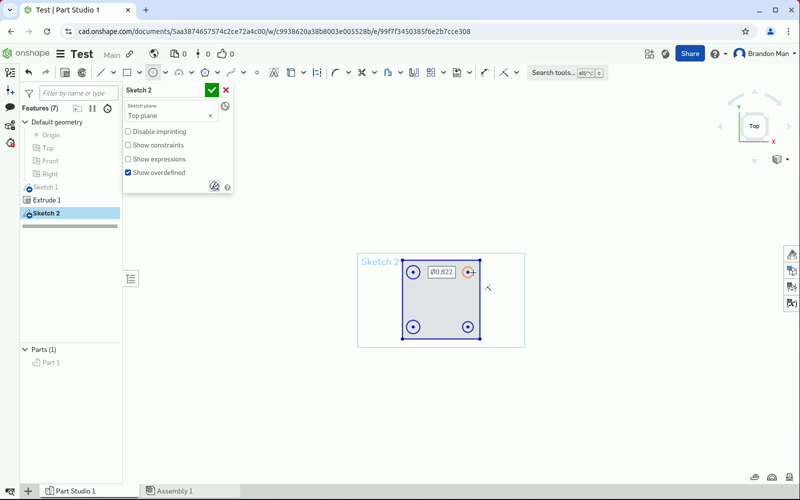
scroll(-6)
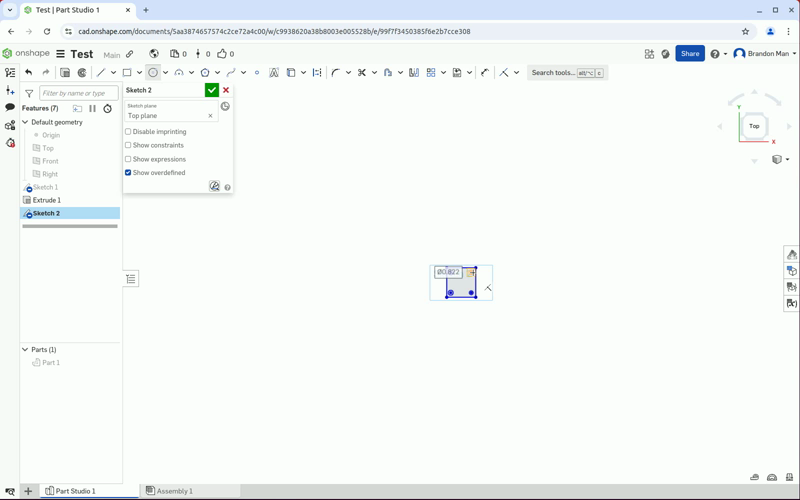
key(esc)
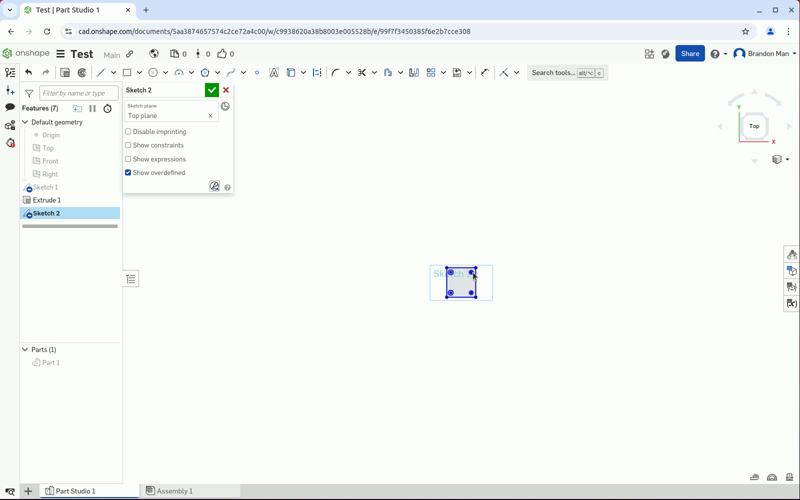
mouse_move(449, 288)
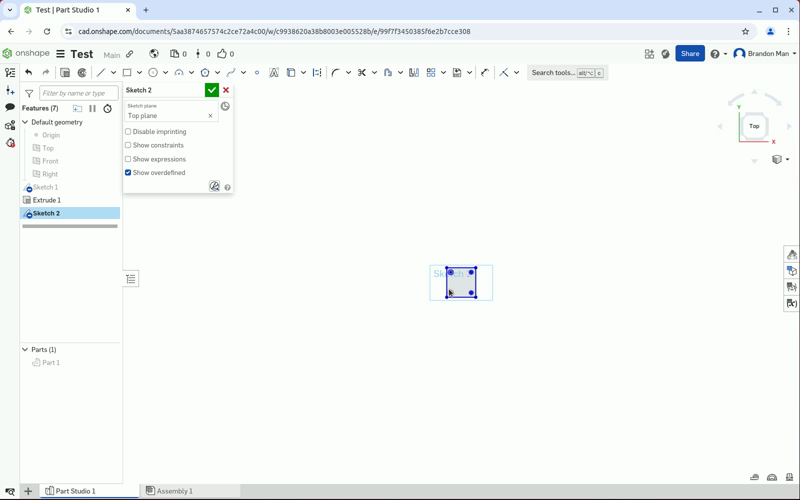
scroll(6)
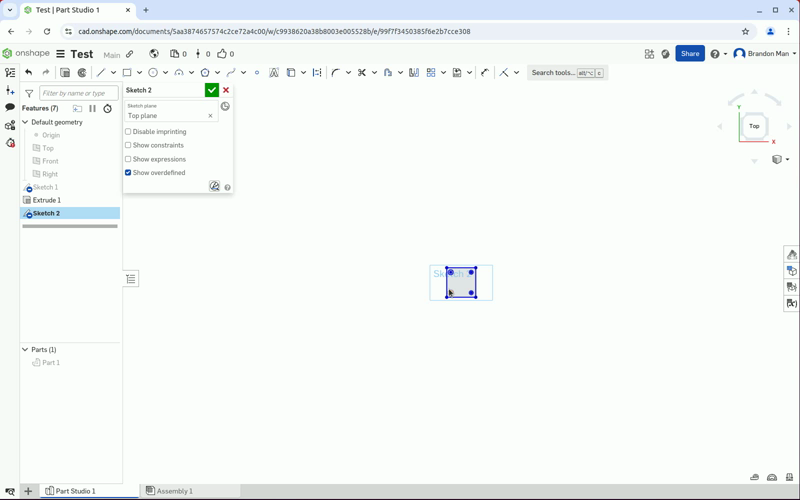
scroll(6)
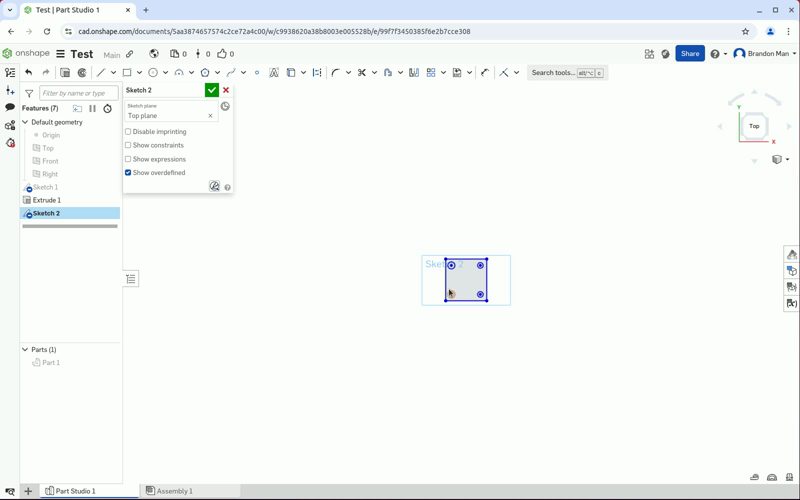
scroll(6)
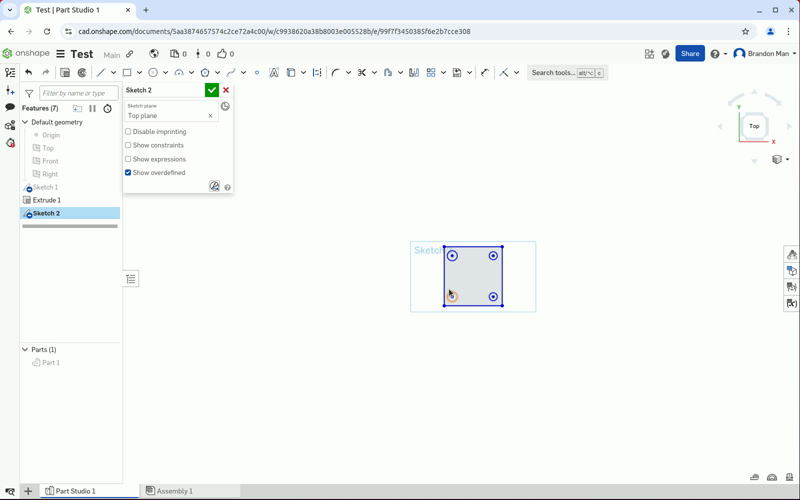
scroll(6)
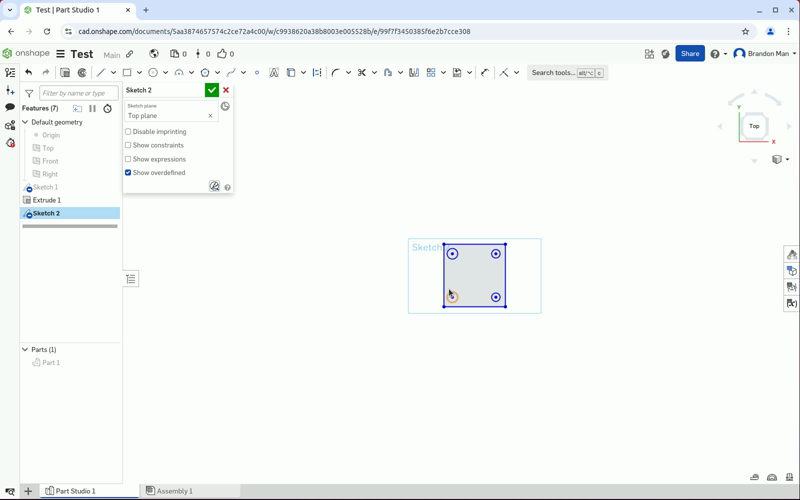
scroll(6)
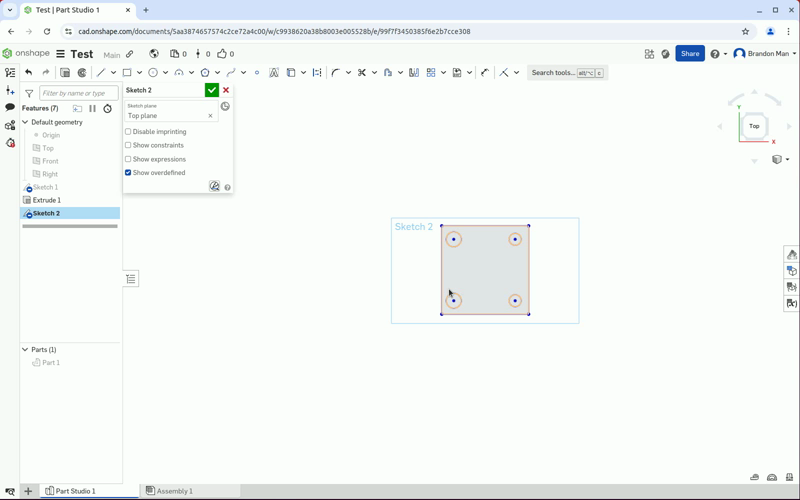
scroll(6)
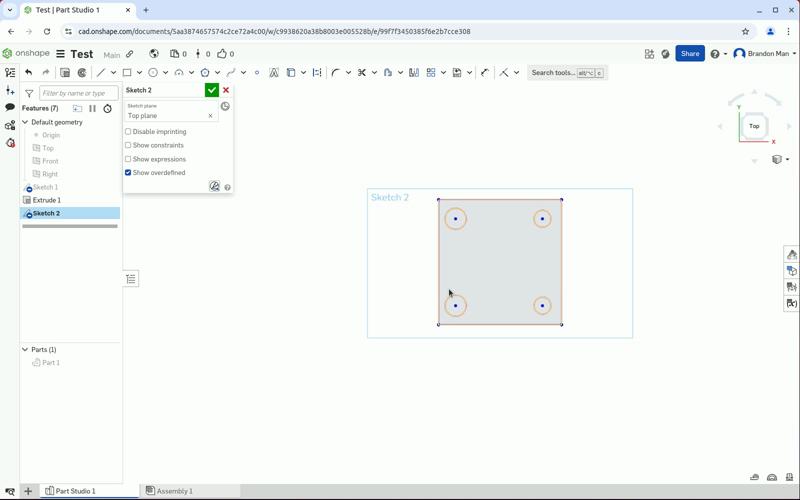
scroll(6)
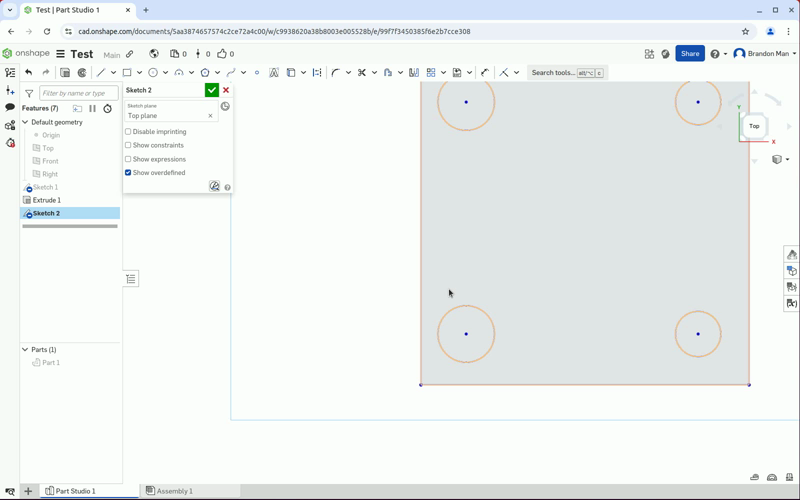
click(449, 288)
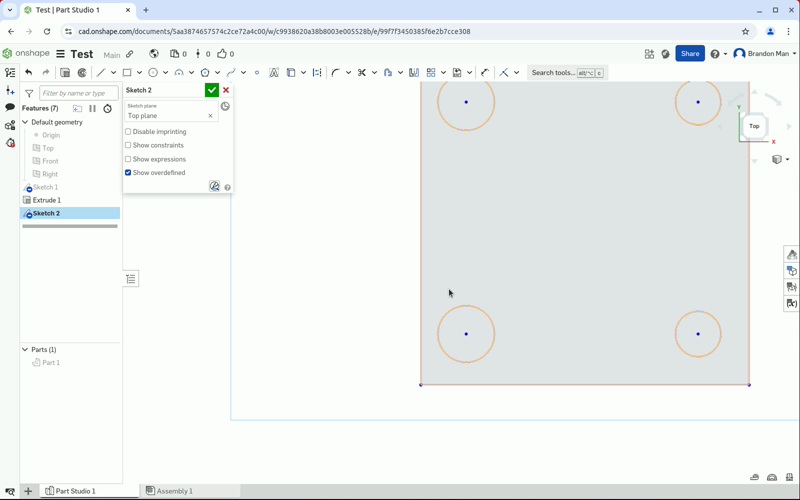
scroll(-6)
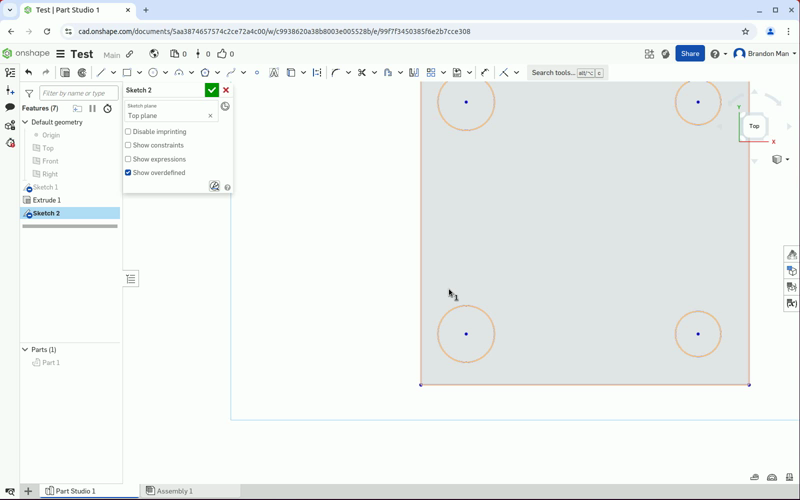
scroll(-6)
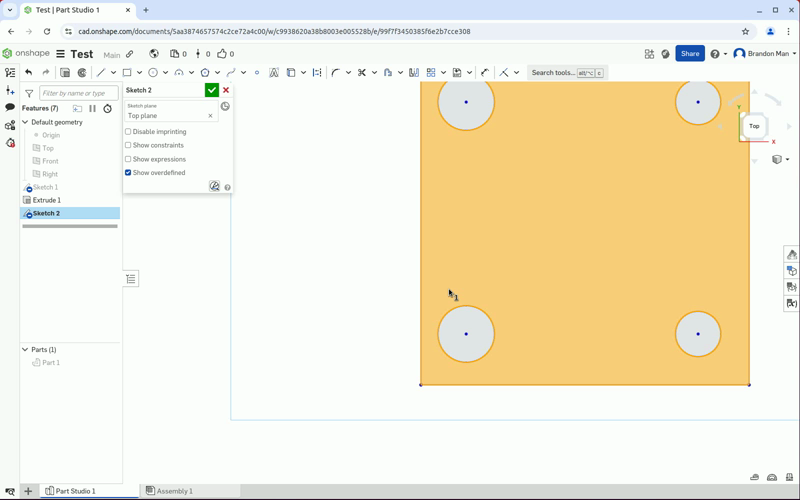
scroll(-6)
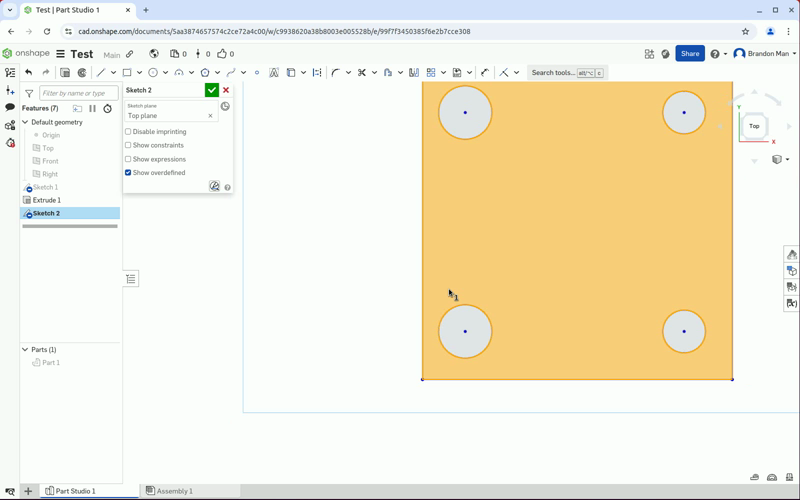
scroll(-6)
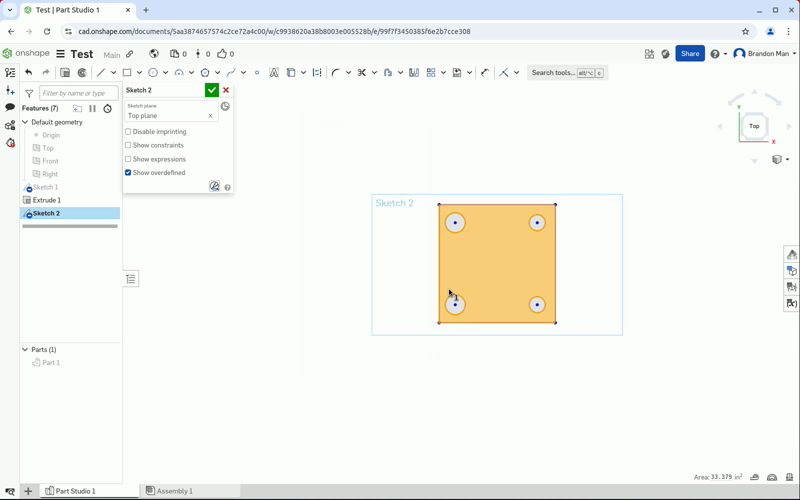
scroll(-6)
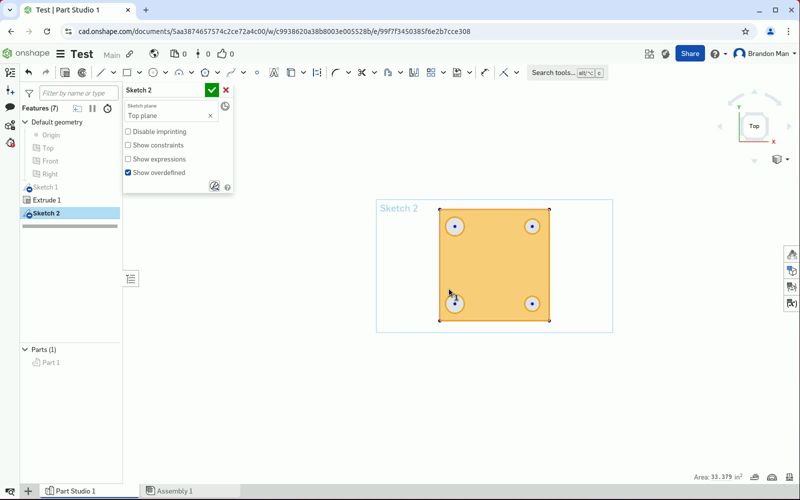
scroll(-6)
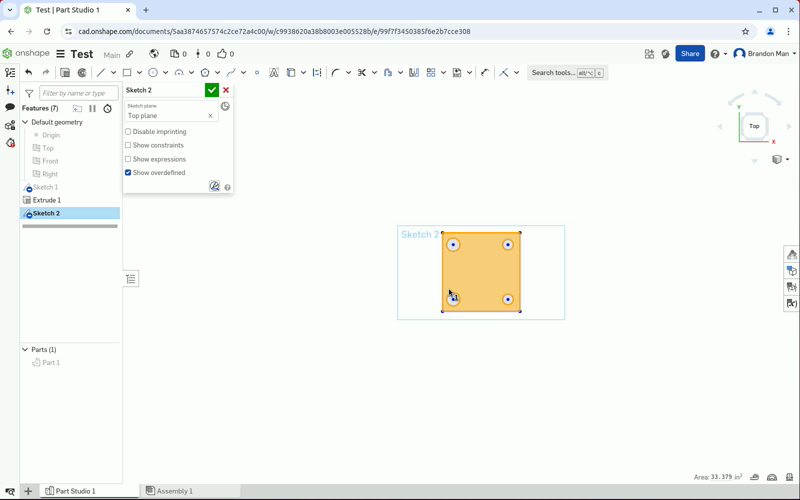
scroll(-6)
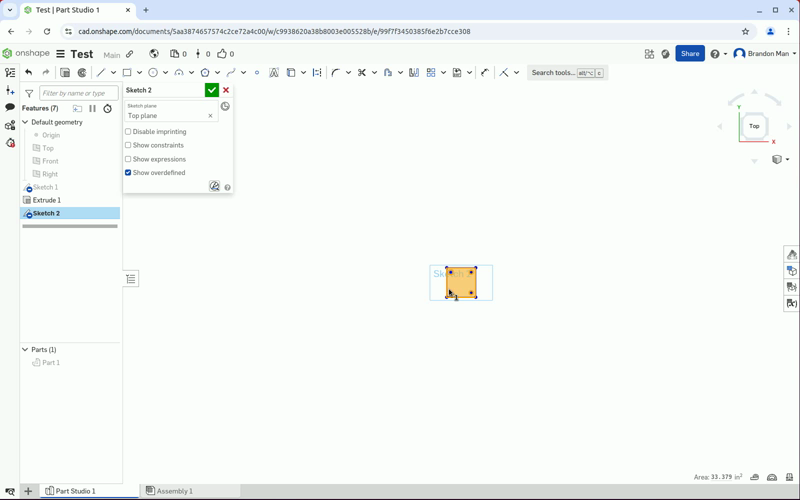
mouse_move(73, 352)
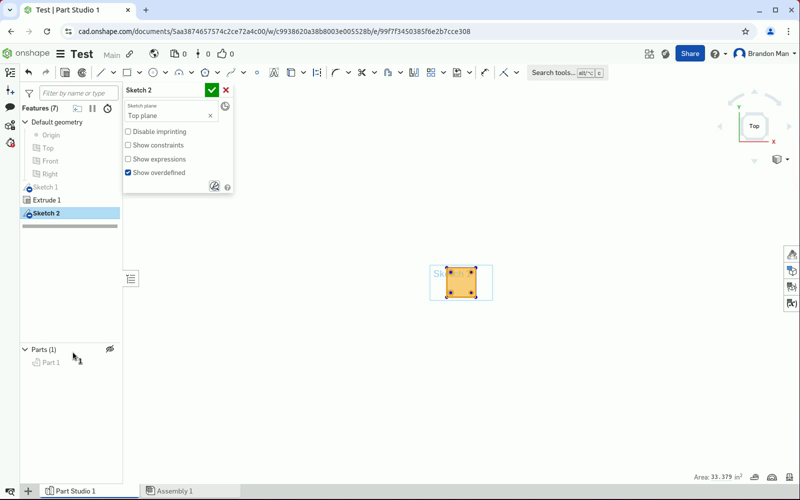
key(shift+y)
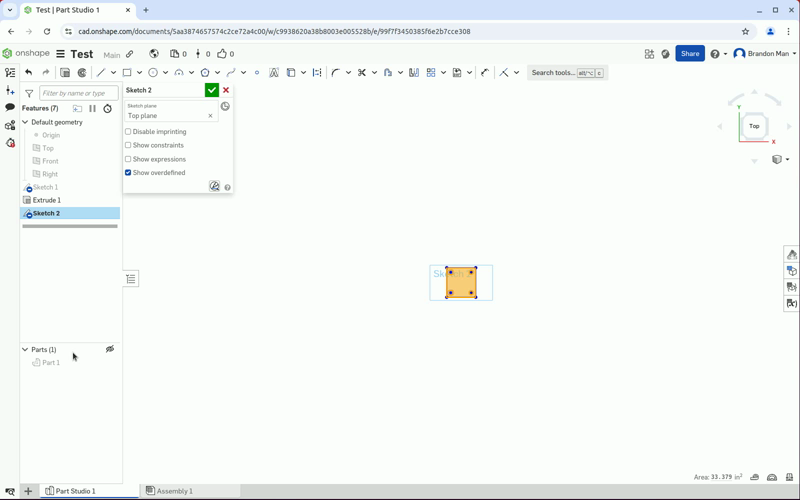
key(shift+e)
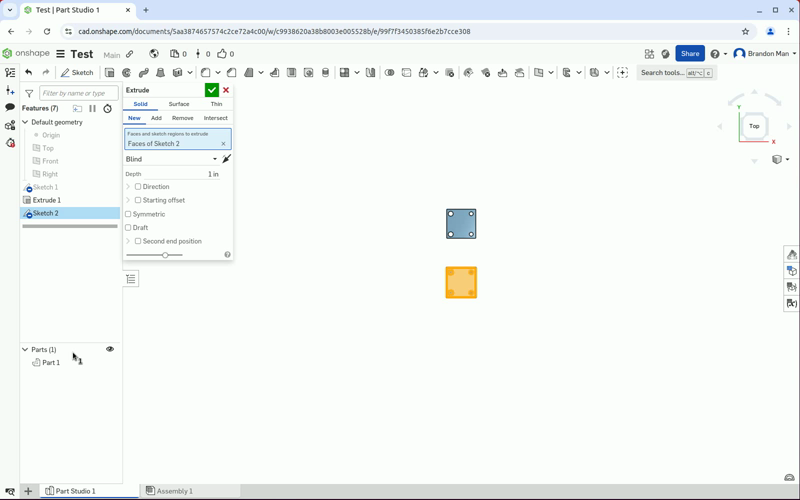
mouse_move(143, 106)
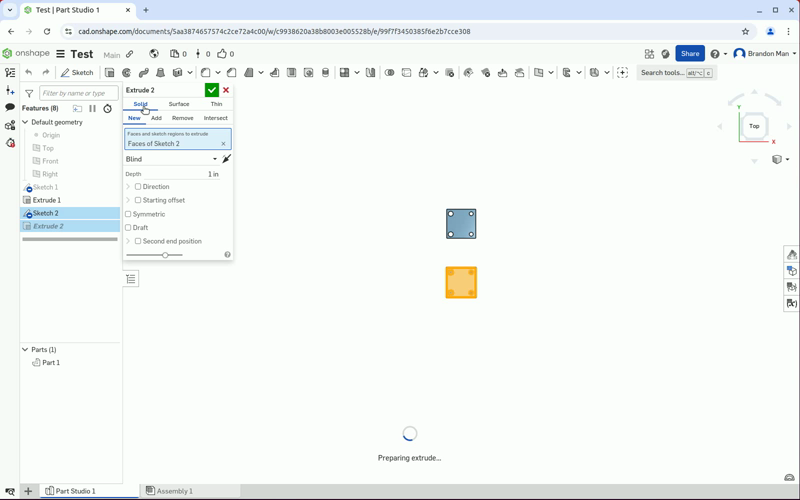
click(143, 106)
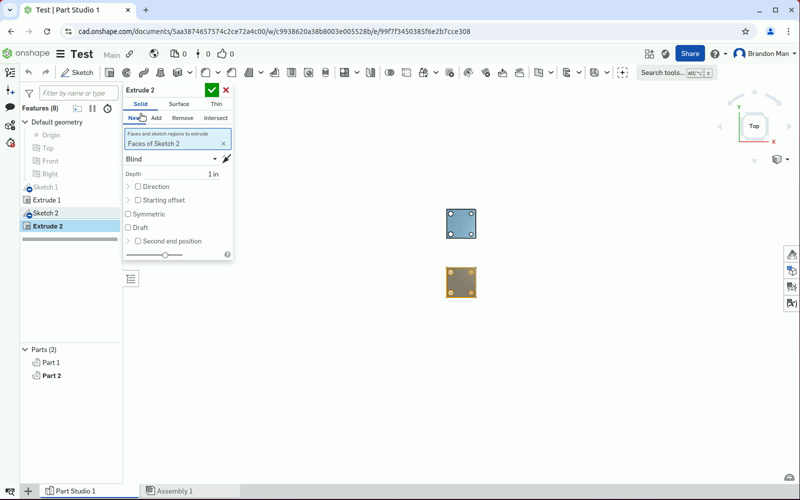
mouse_move(137, 120)
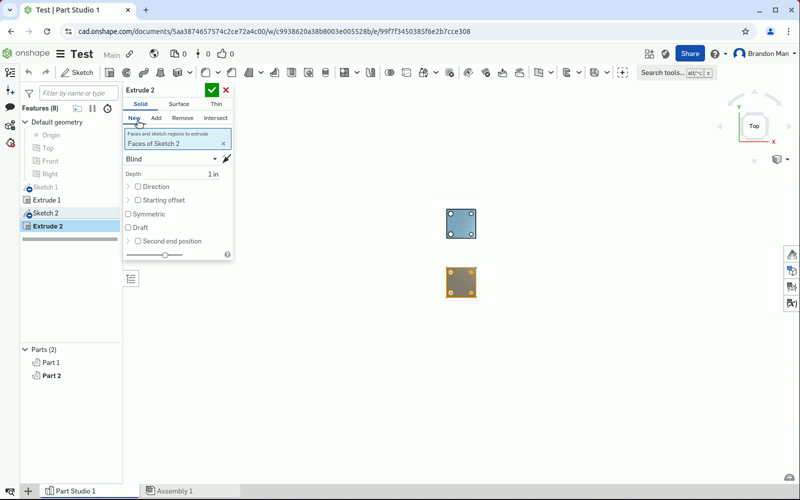
click(137, 120)
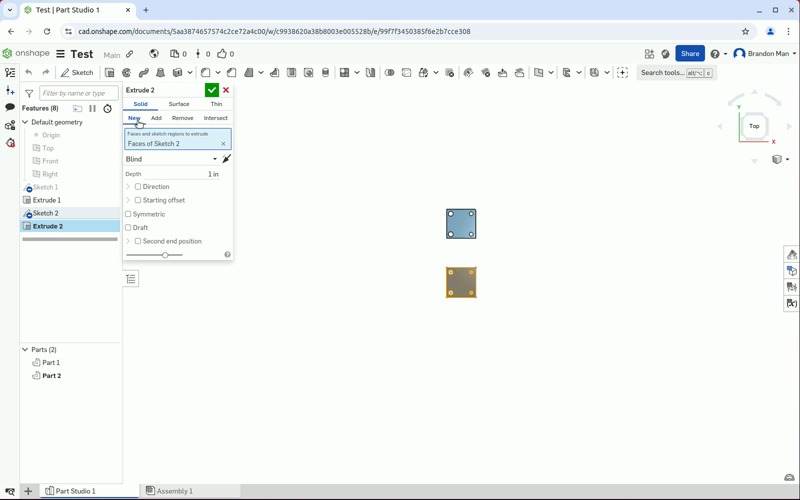
key(tab, 4)
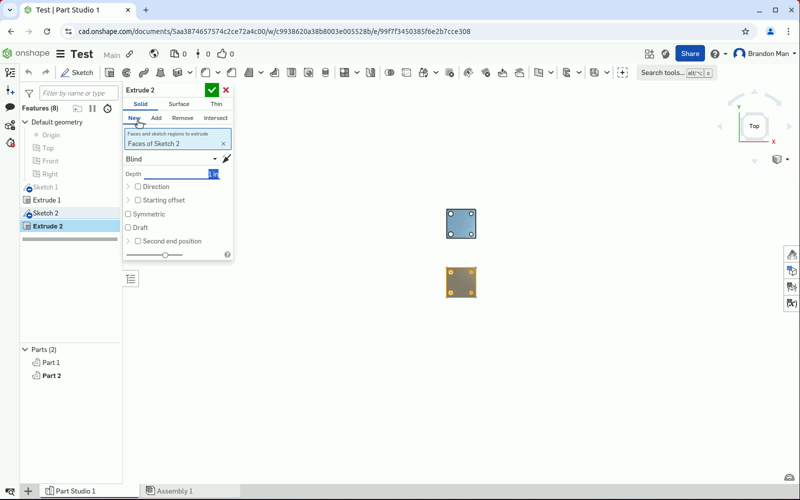
text(1.444)
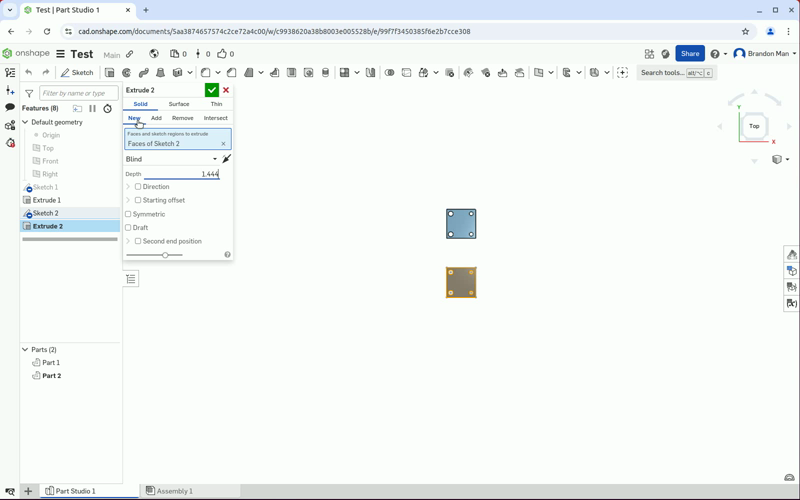
key(enter)
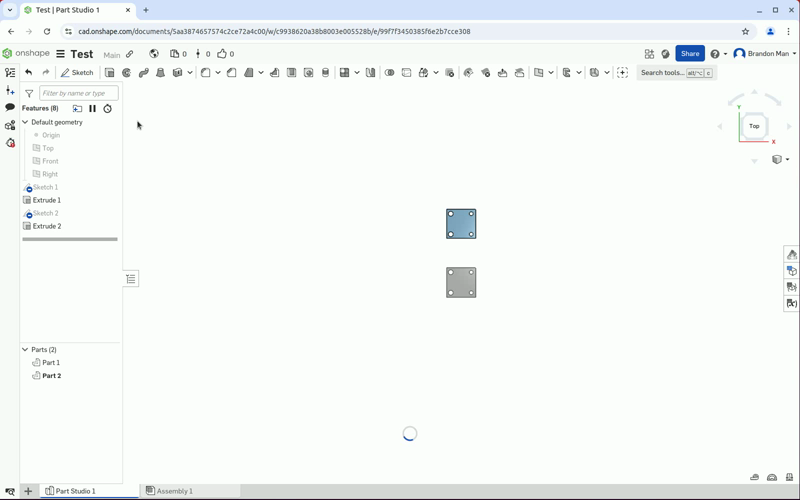
key(shift+h)
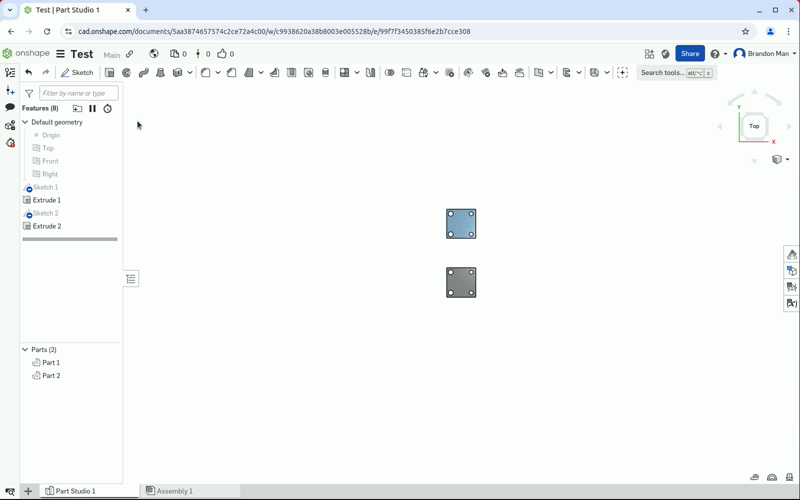
key(shift+h)
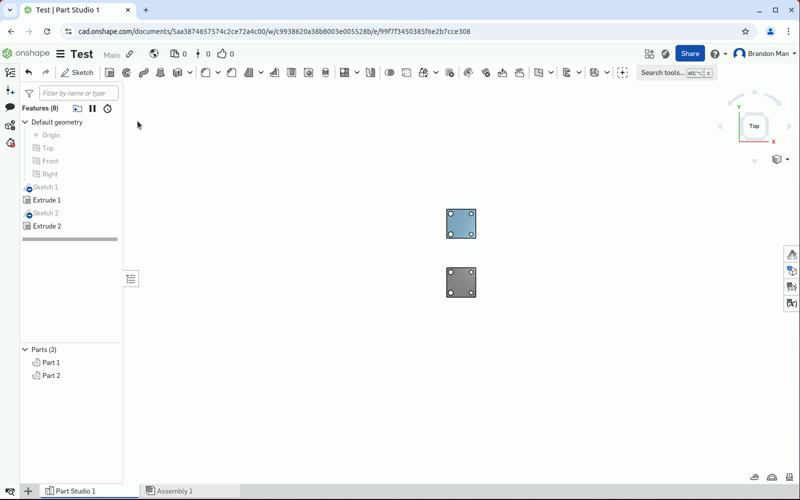
mouse_move(73, 189)
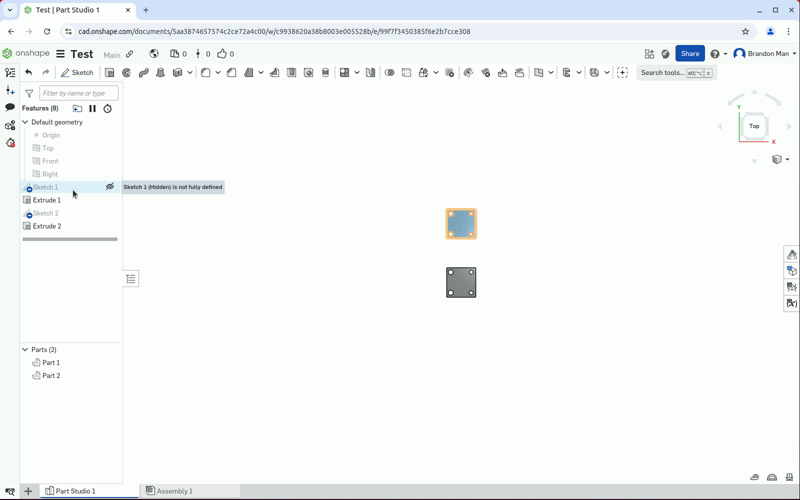
click(73, 189)
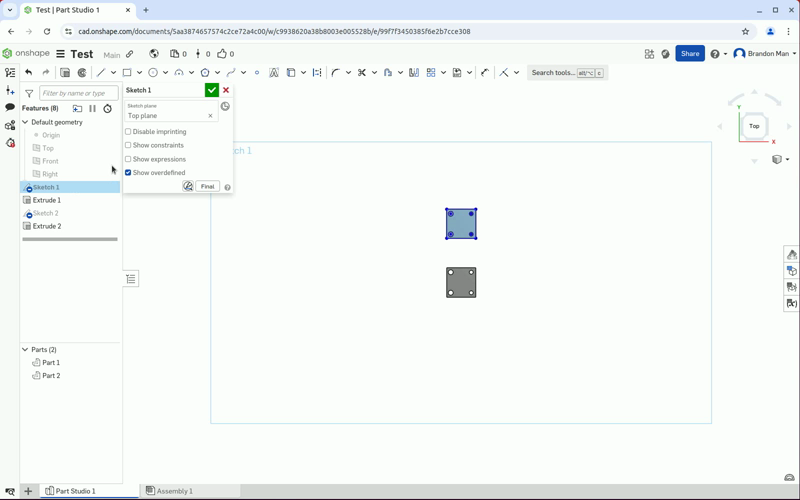
mouse_move(229, 92)
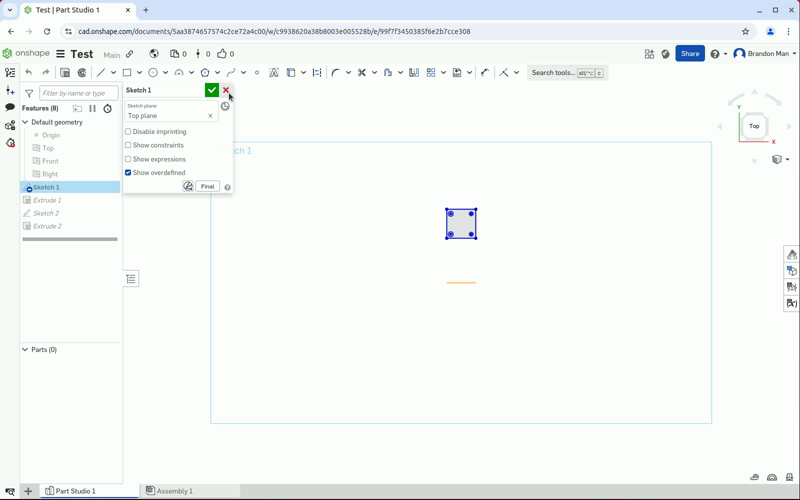
click(229, 92)
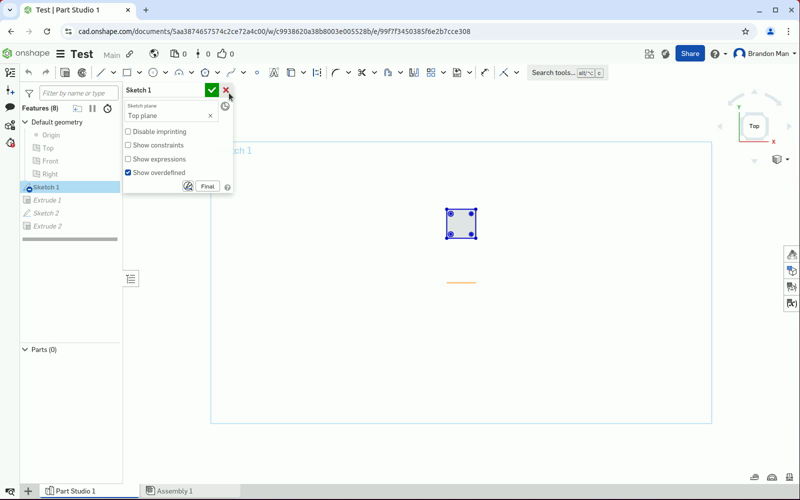
key(shift+s)
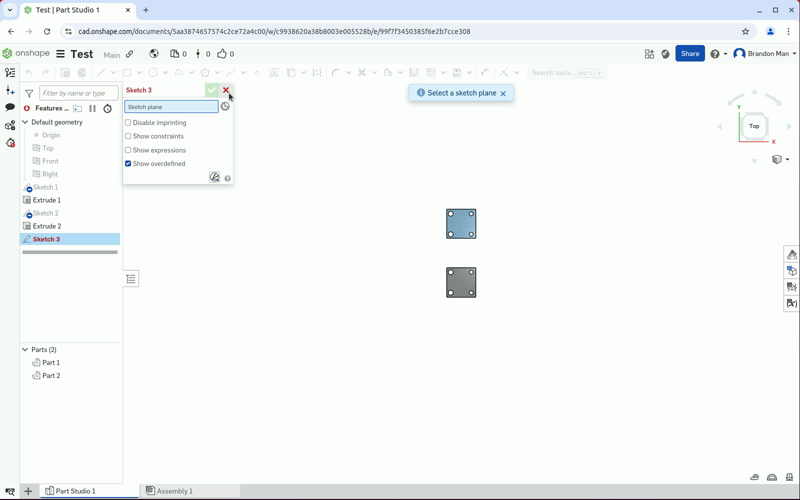
mouse_move(73, 150)
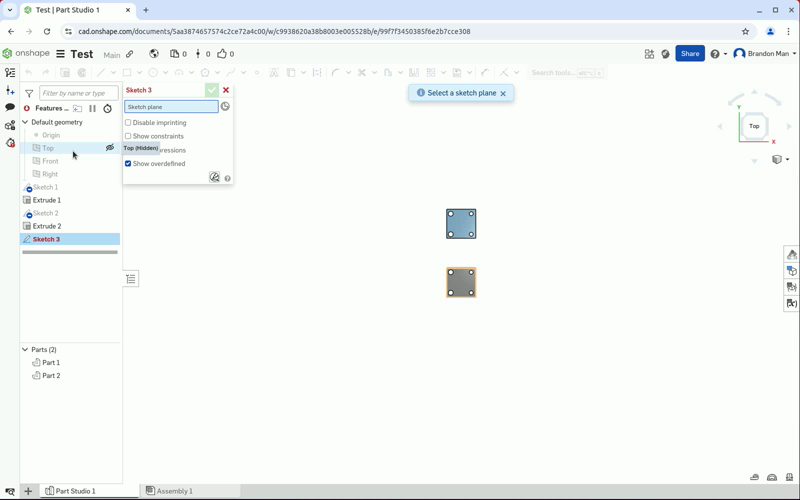
click(73, 150)
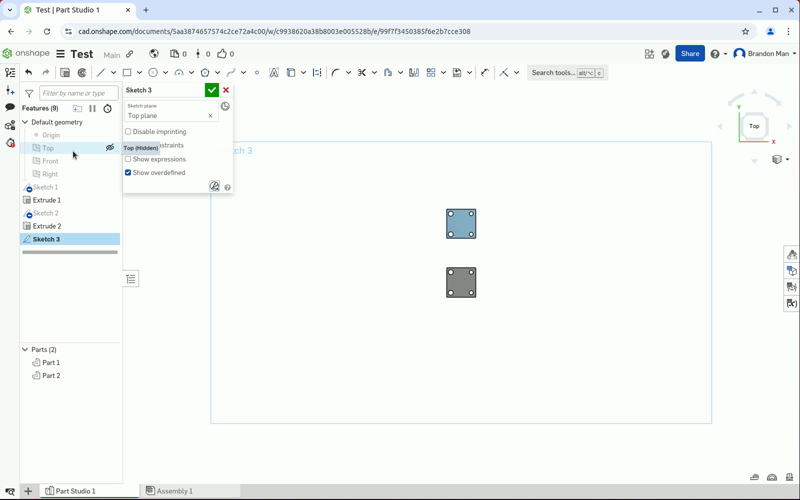
mouse_move(73, 352)
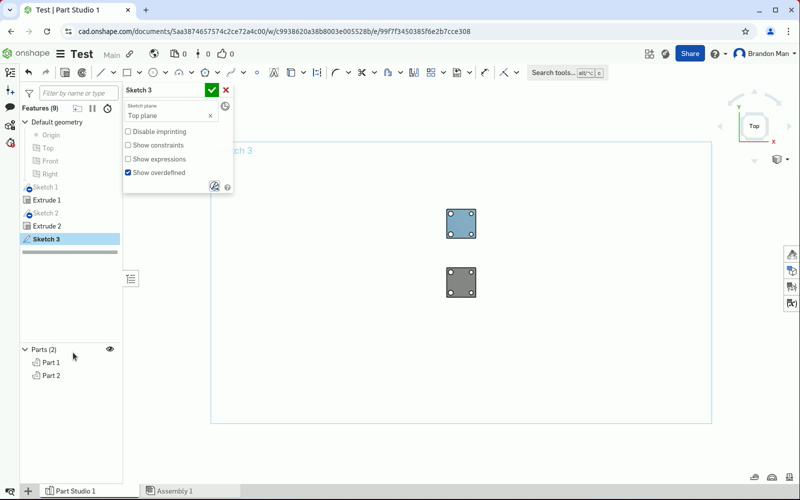
key(y)
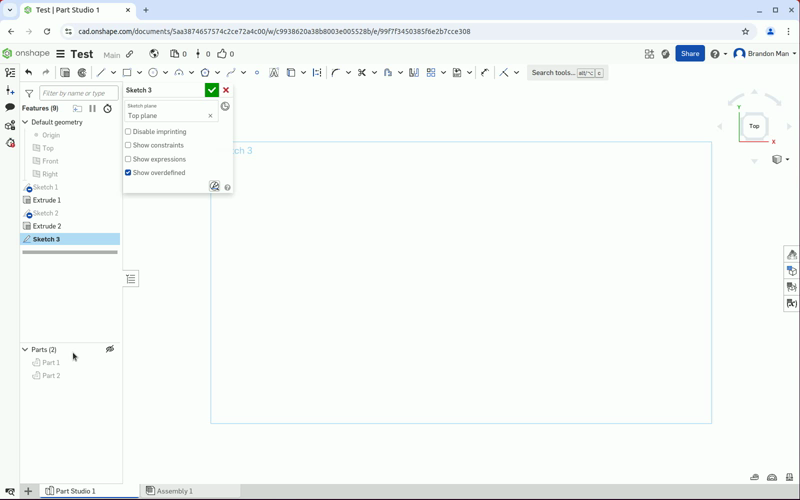
key(l)
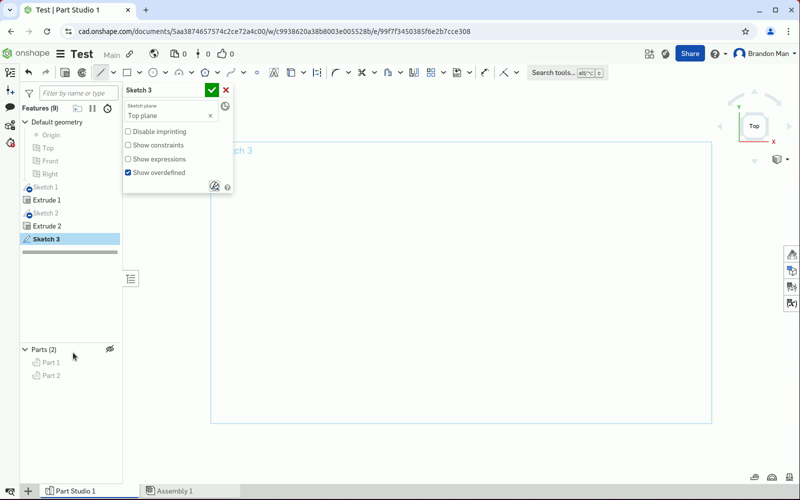
key_down(shift)
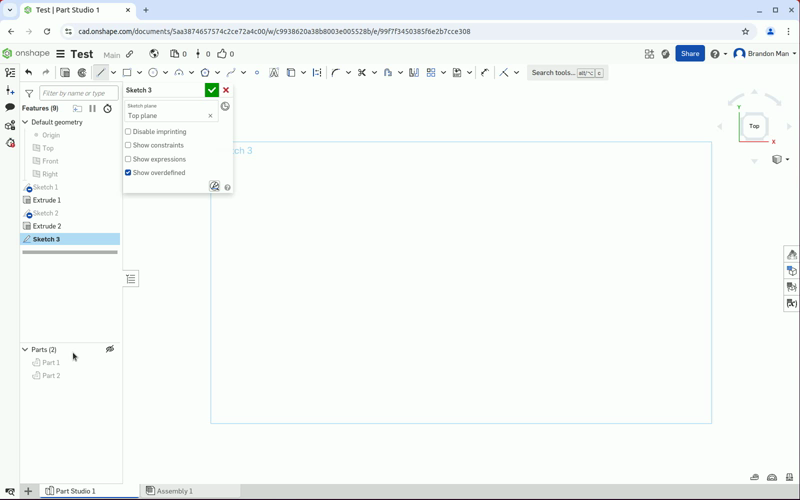
mouse_move(348, 238)
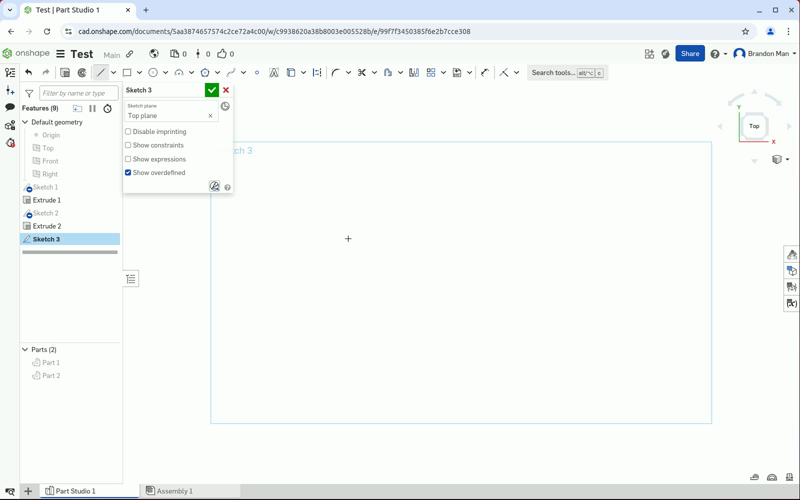
click(348, 238)
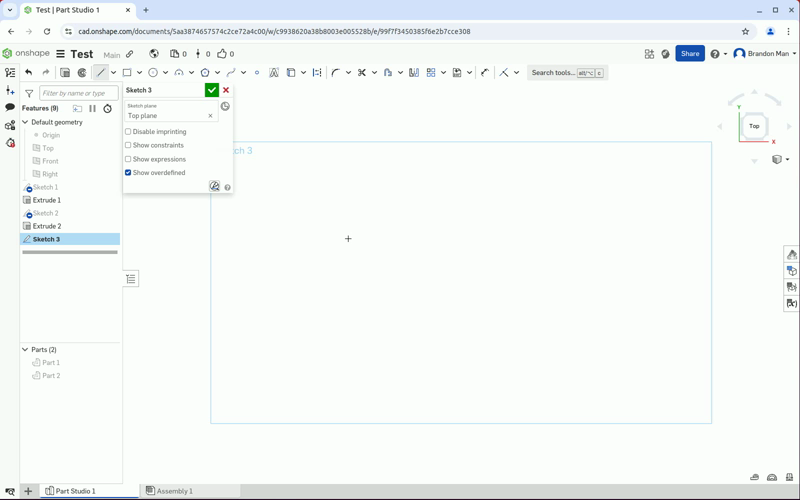
key_up(shift)
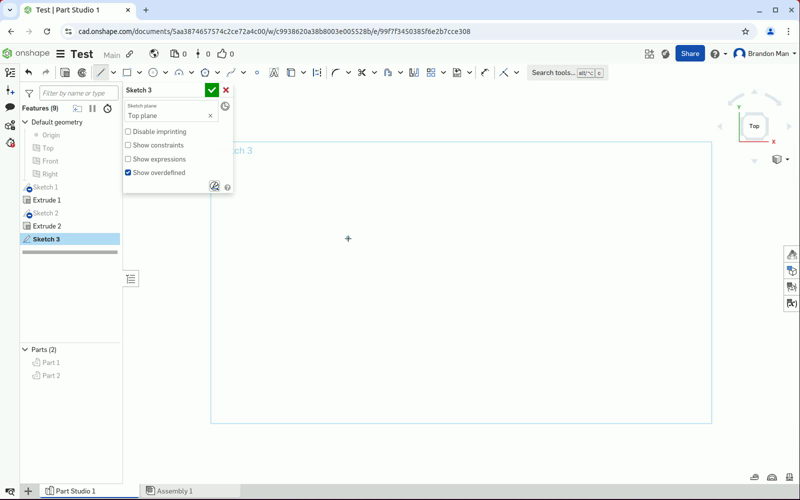
key_down(shift)
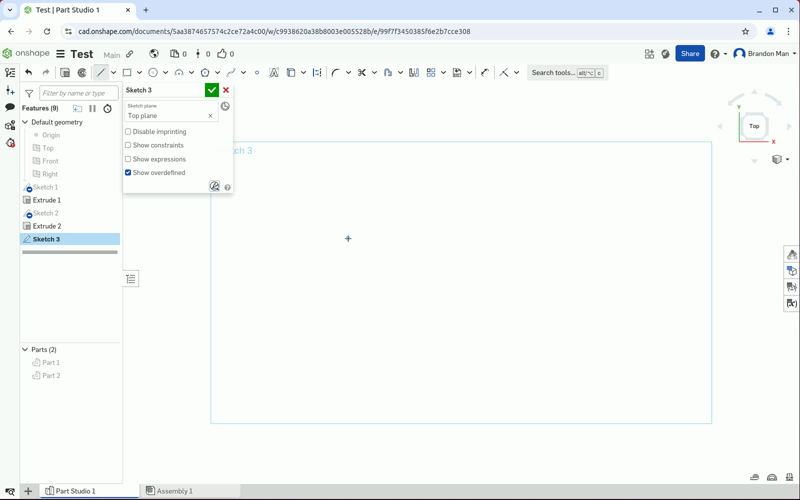
mouse_move(378, 238)
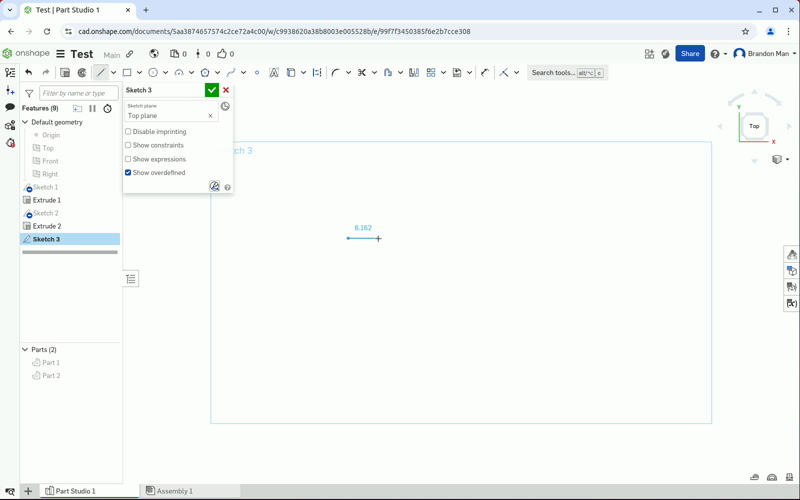
mouse_move(377, 238)
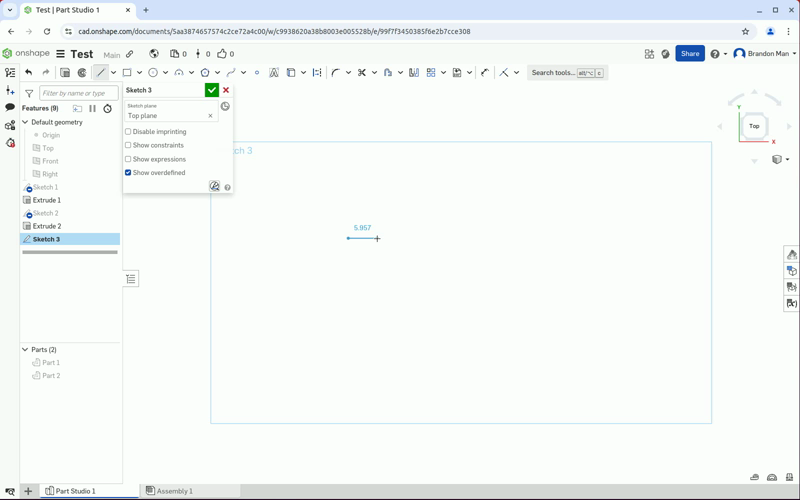
click(377, 238)
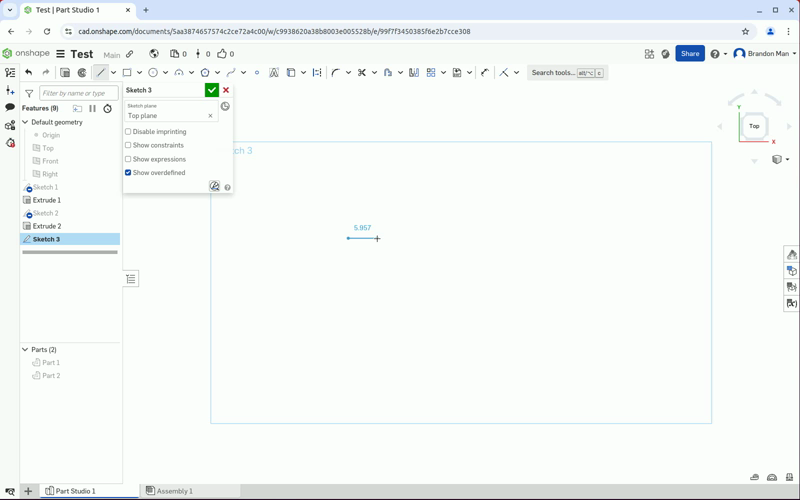
key_up(shift)
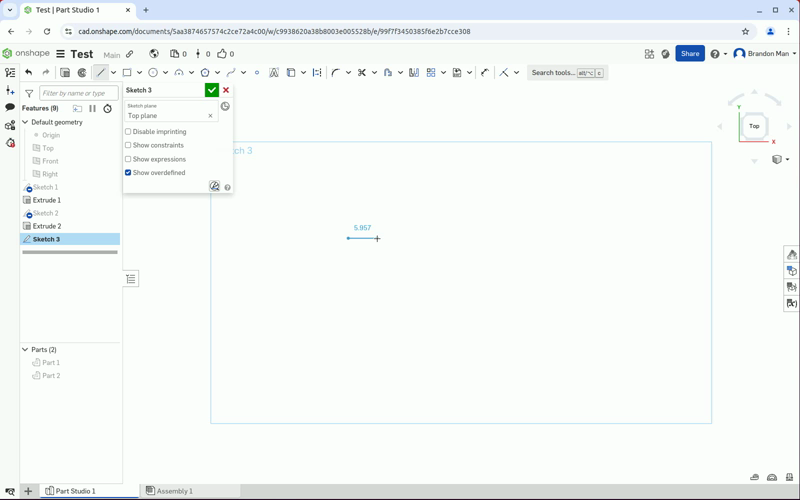
key_down(shift)
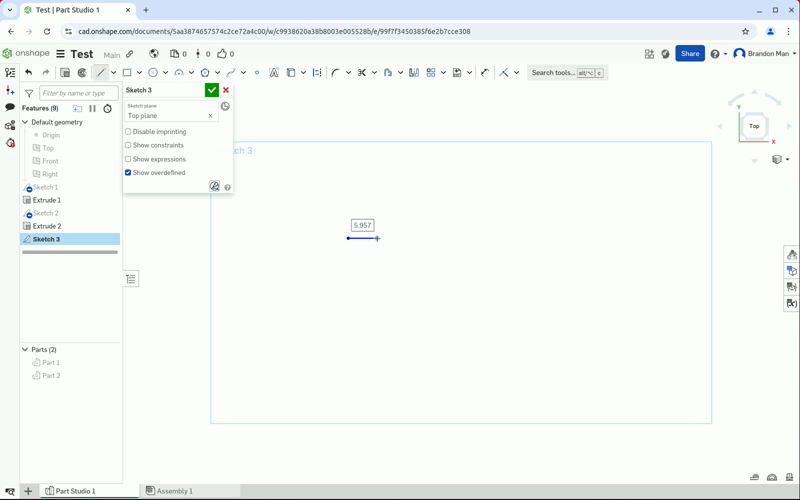
mouse_move(407, 238)
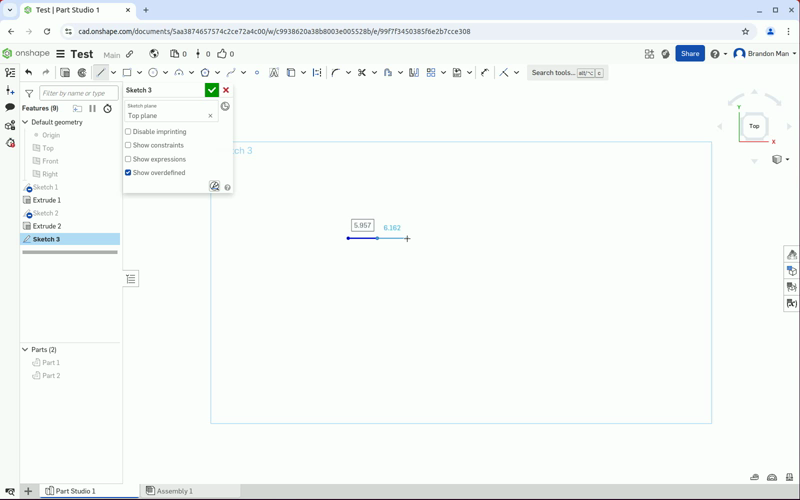
mouse_move(377, 209)
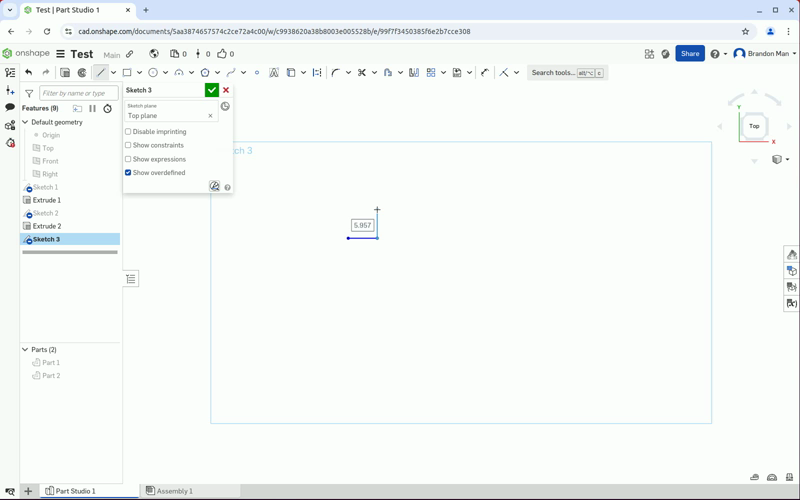
click(377, 209)
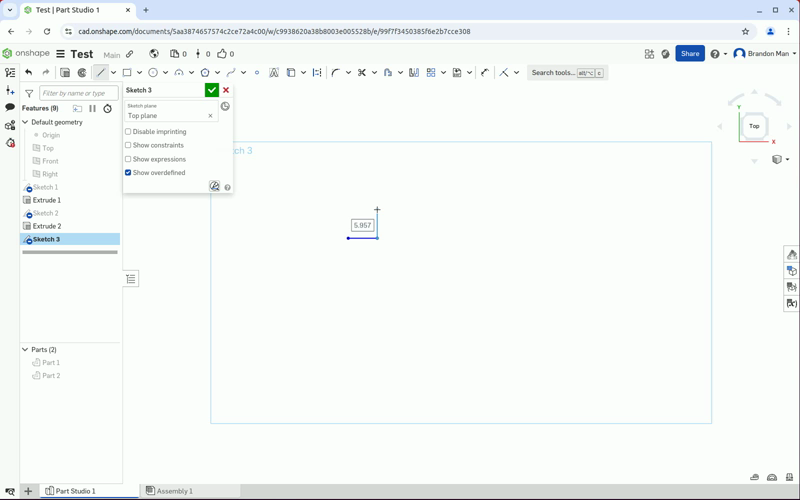
key_up(shift)
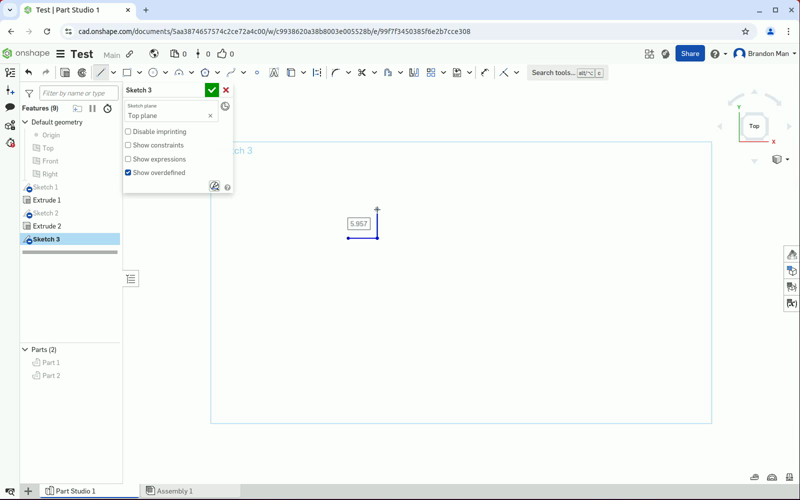
key_down(shift)
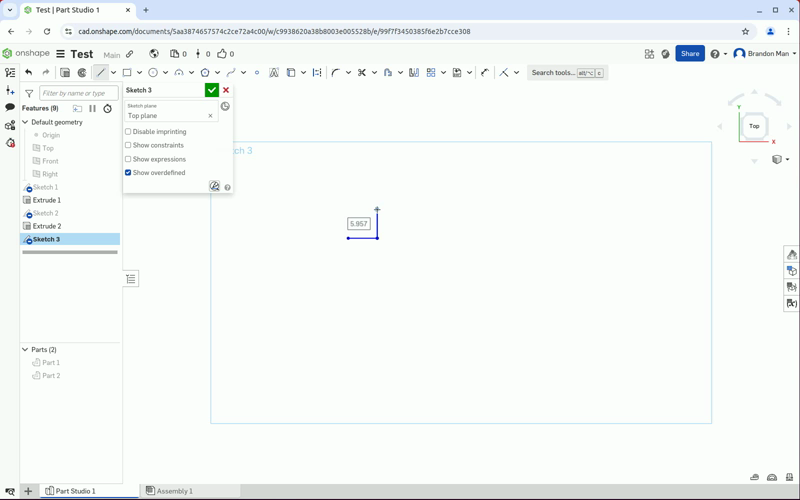
mouse_move(407, 209)
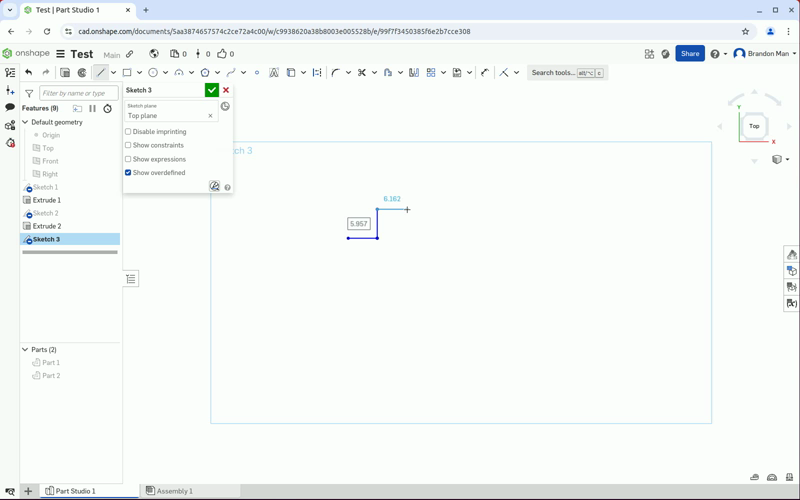
mouse_move(348, 209)
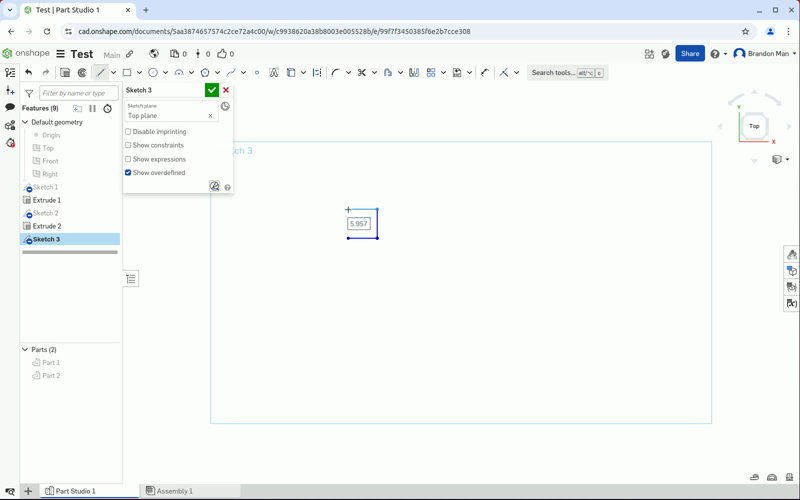
click(348, 209)
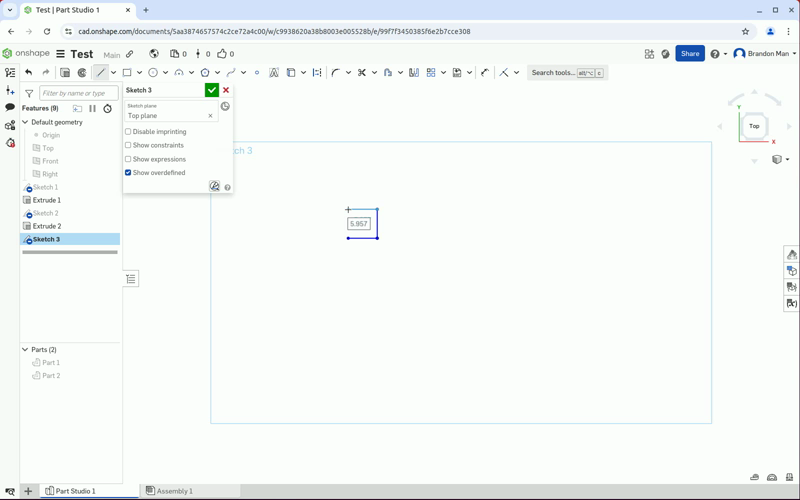
key_up(shift)
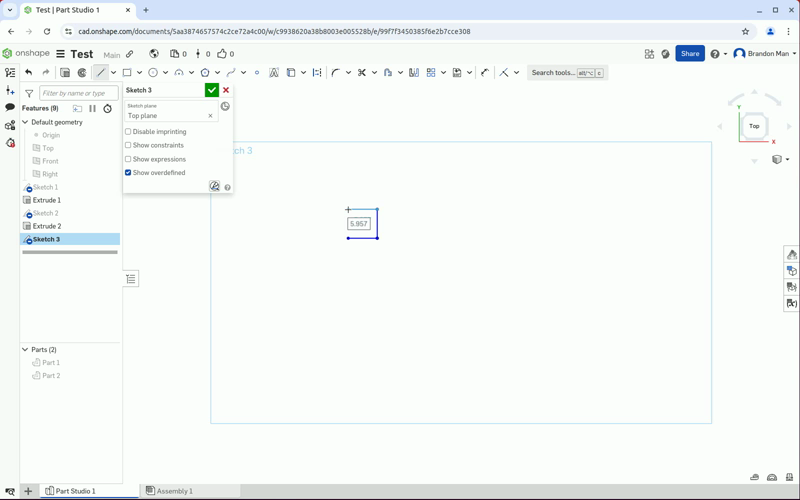
mouse_move(378, 209)
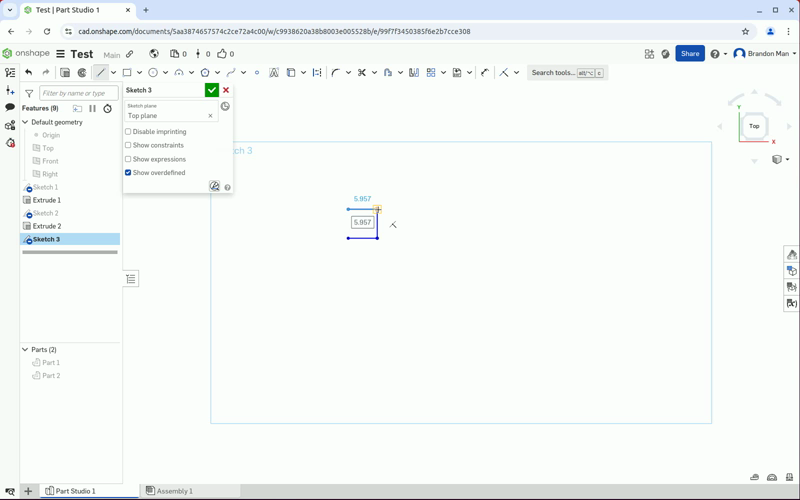
key_down(shift)
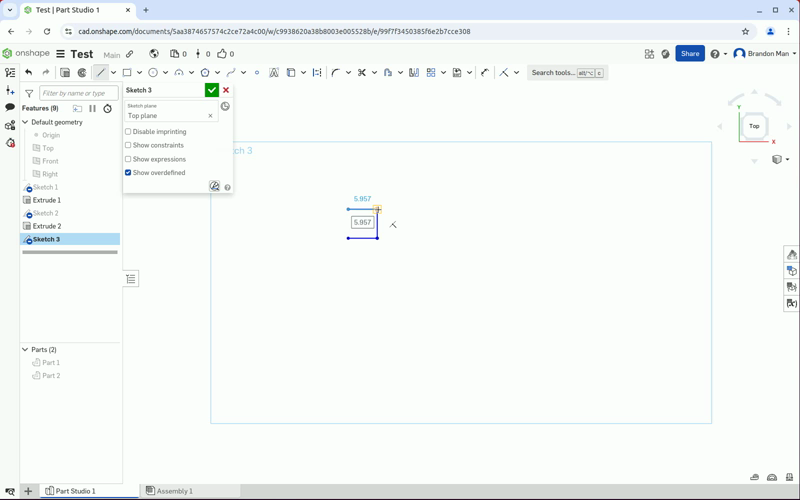
mouse_move(348, 238)
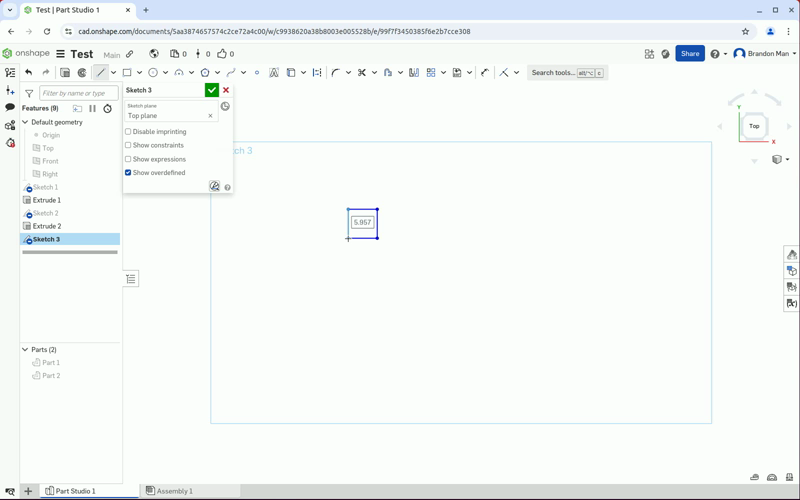
key_up(shift)
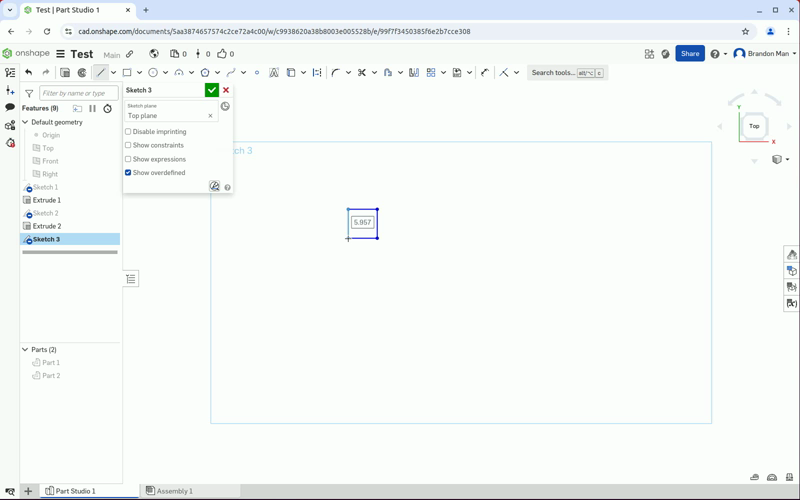
click(348, 238)
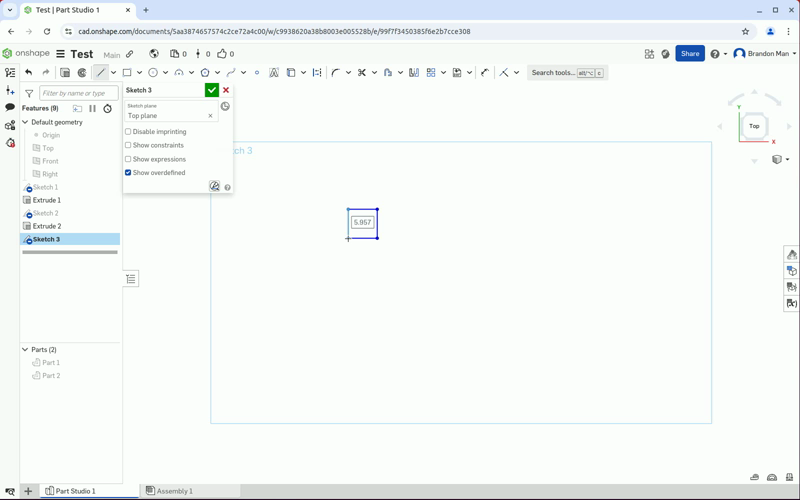
key(esc)
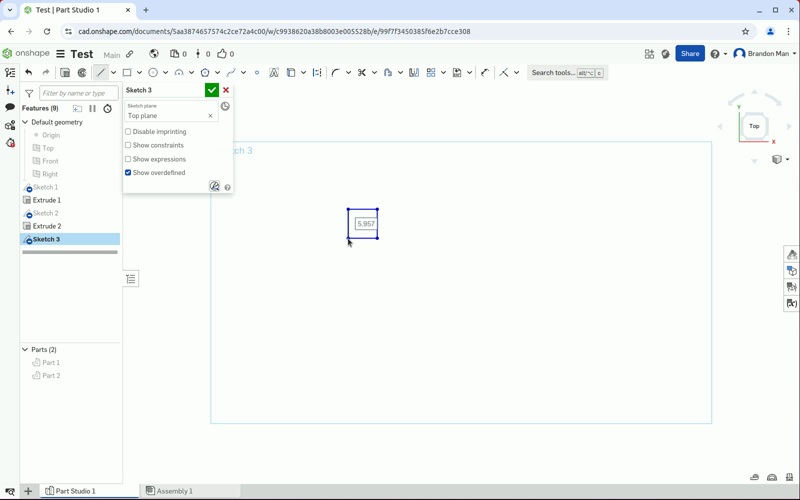
key(c)
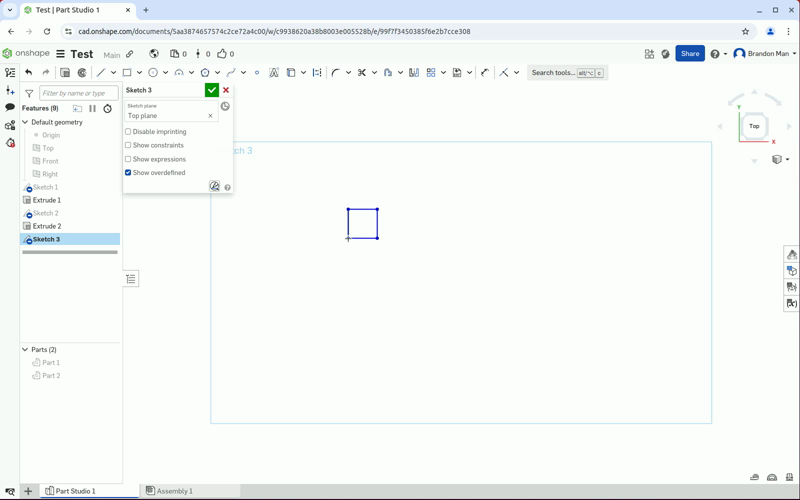
key_down(shift)
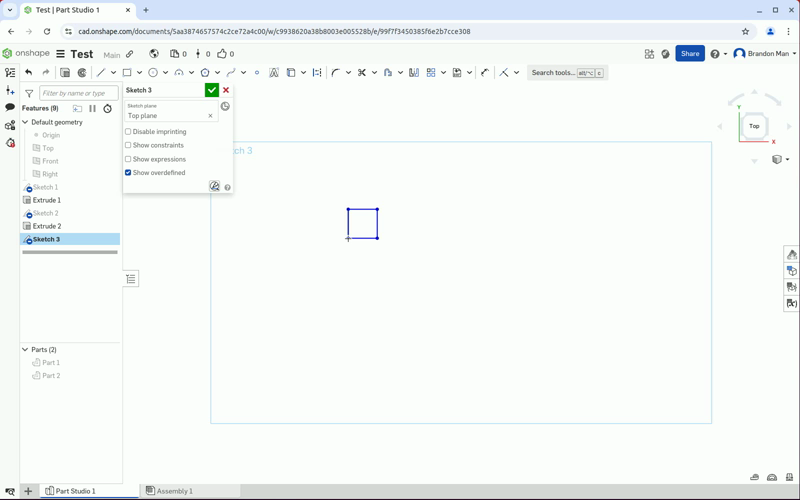
mouse_move(352, 234)
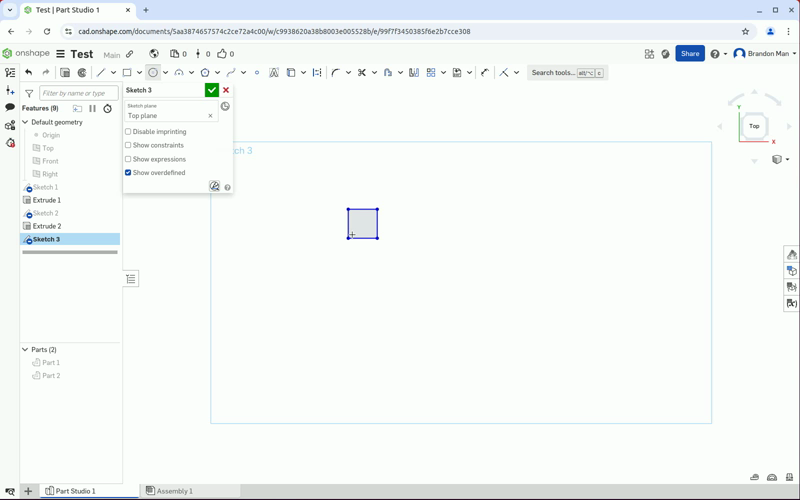
click(352, 234)
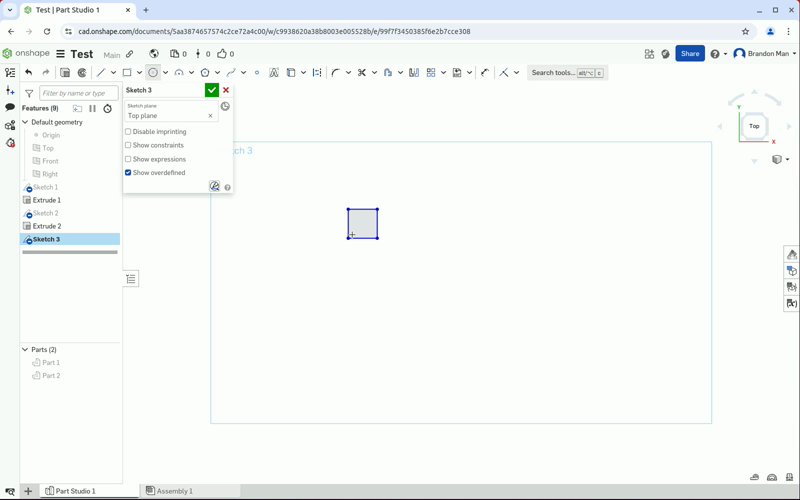
key_up(shift)
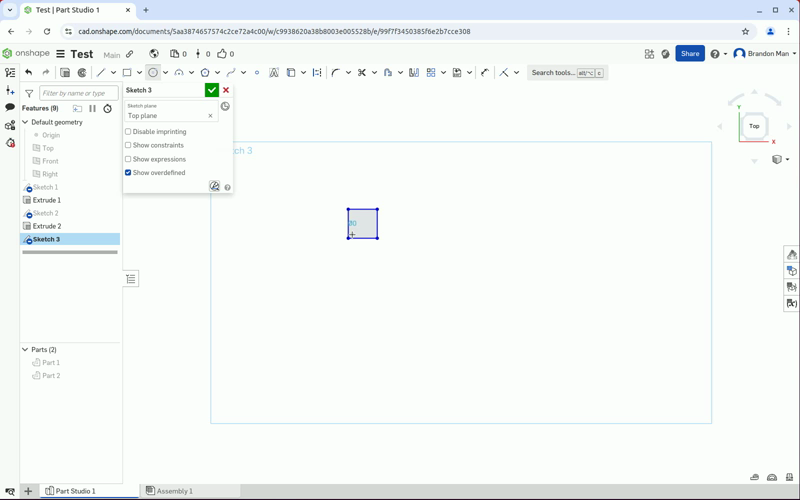
mouse_move(354, 234)
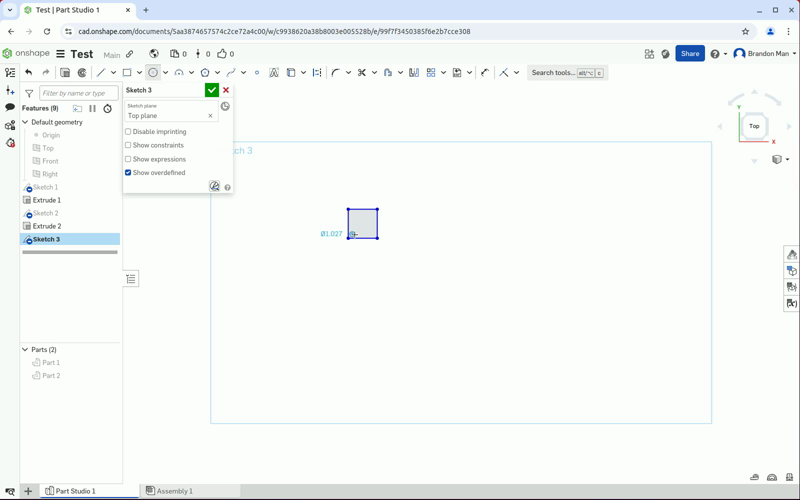
scroll(6)
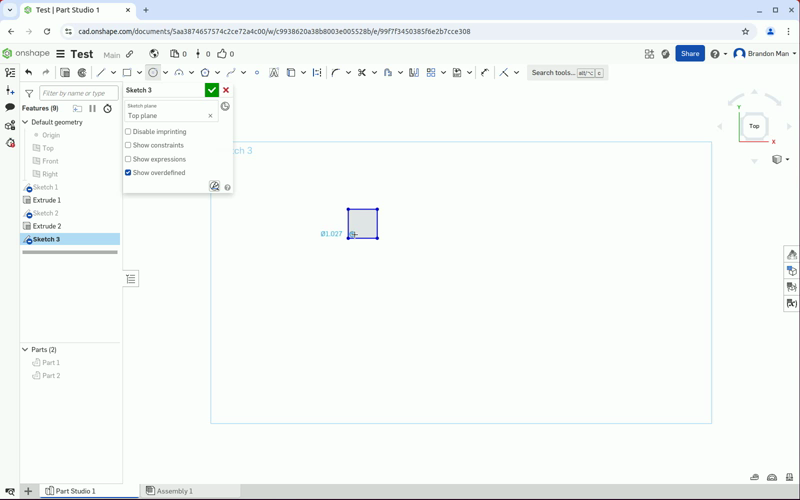
scroll(6)
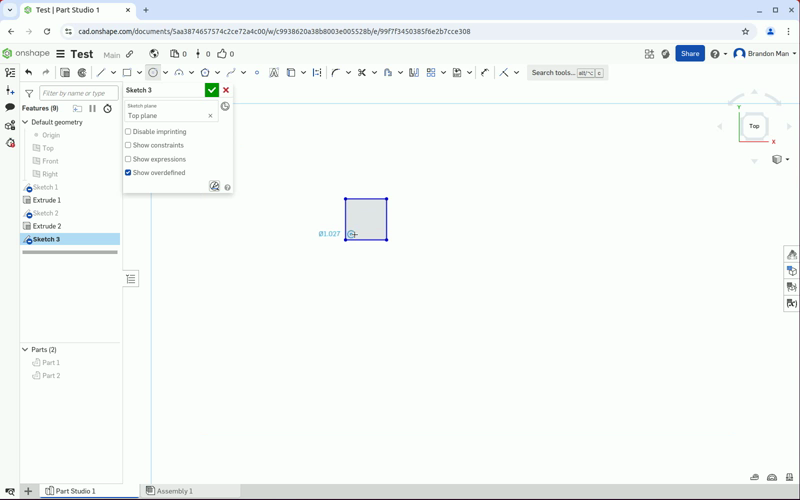
scroll(6)
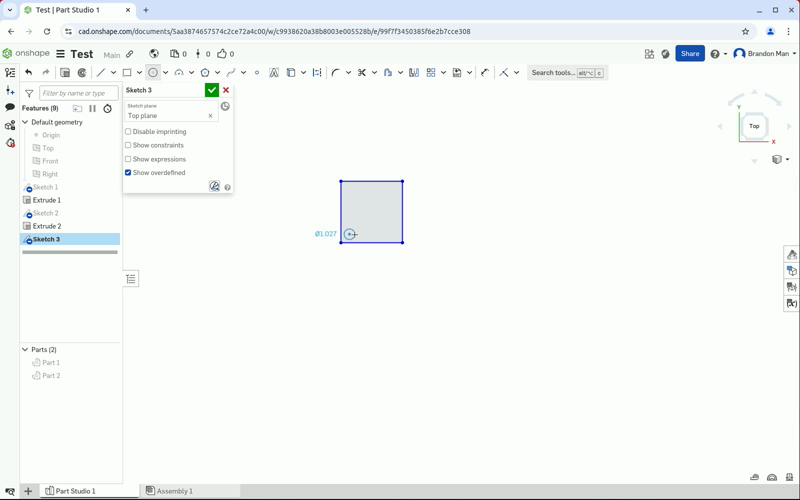
scroll(6)
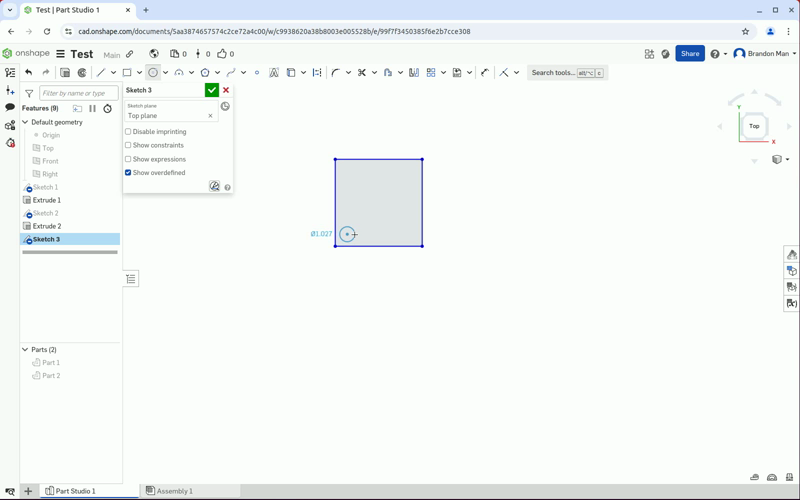
scroll(6)
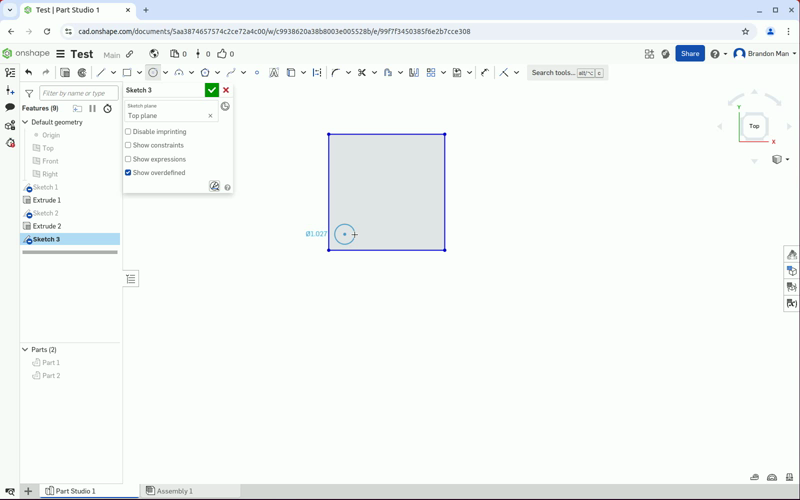
scroll(6)
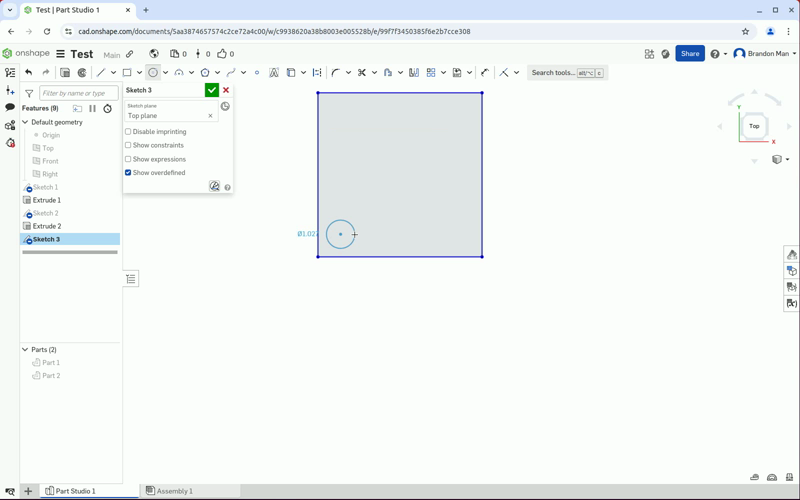
scroll(6)
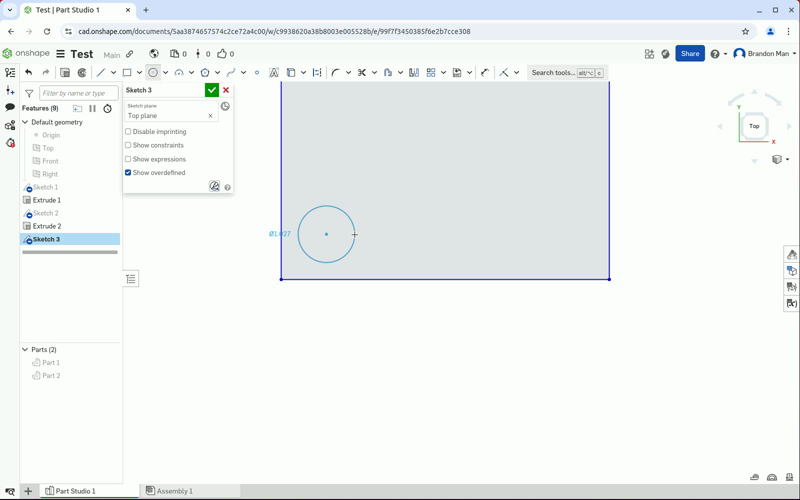
click(354, 234)
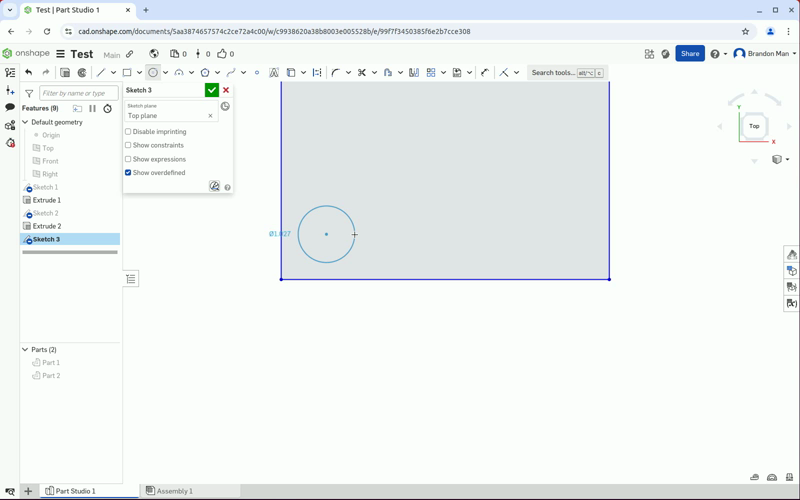
scroll(-6)
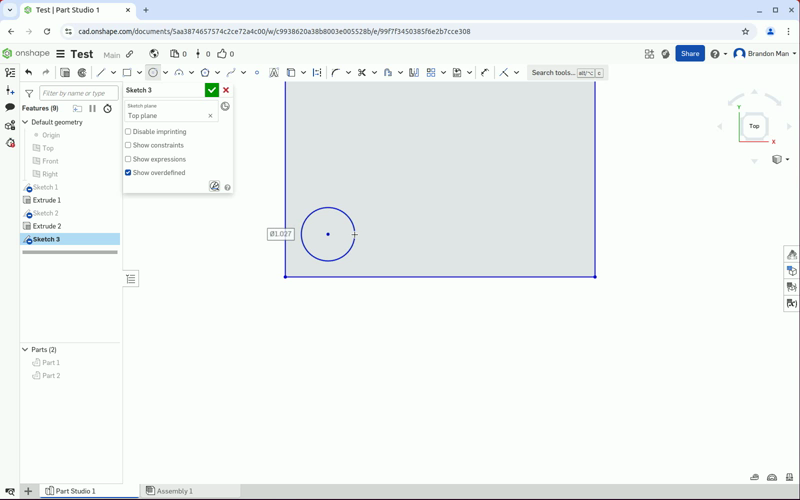
scroll(-6)
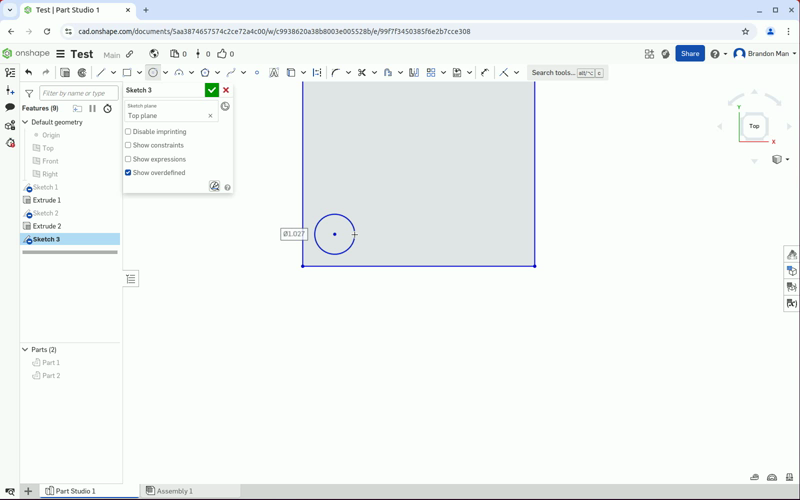
scroll(-6)
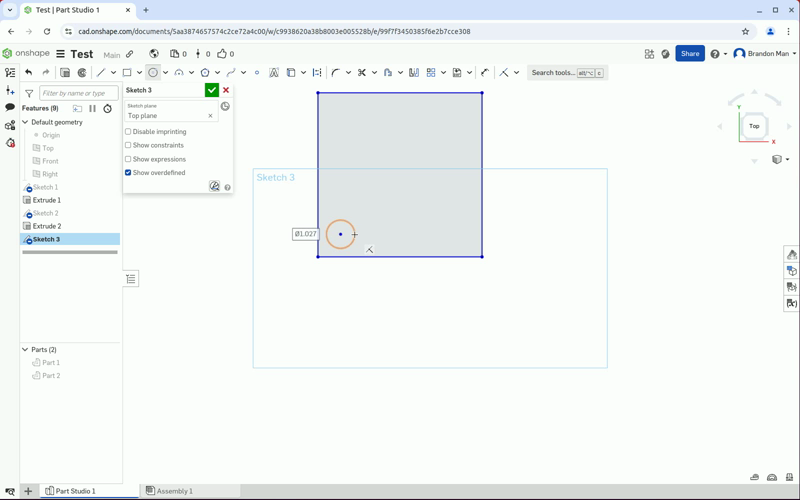
scroll(-6)
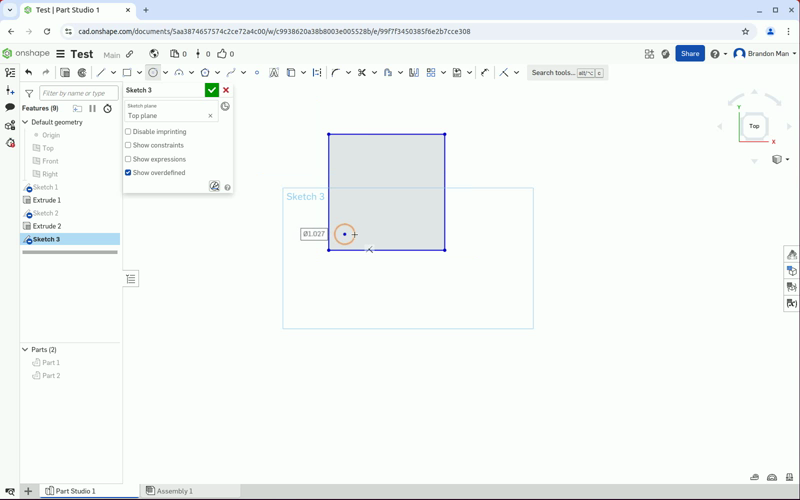
scroll(-6)
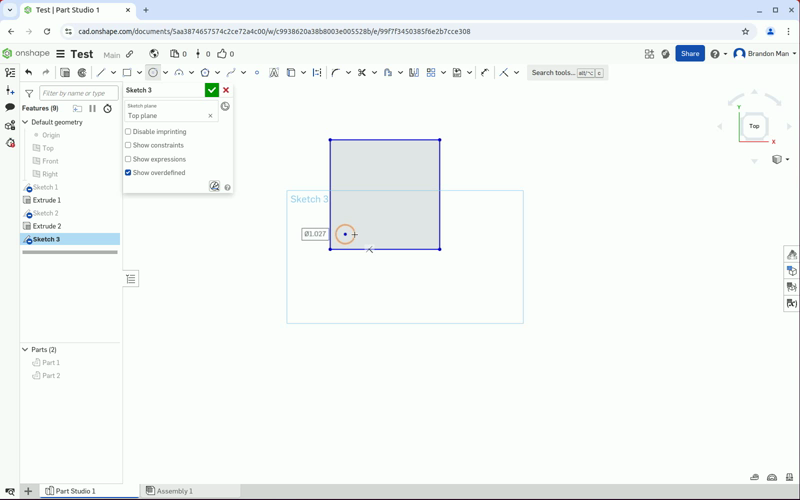
scroll(-6)
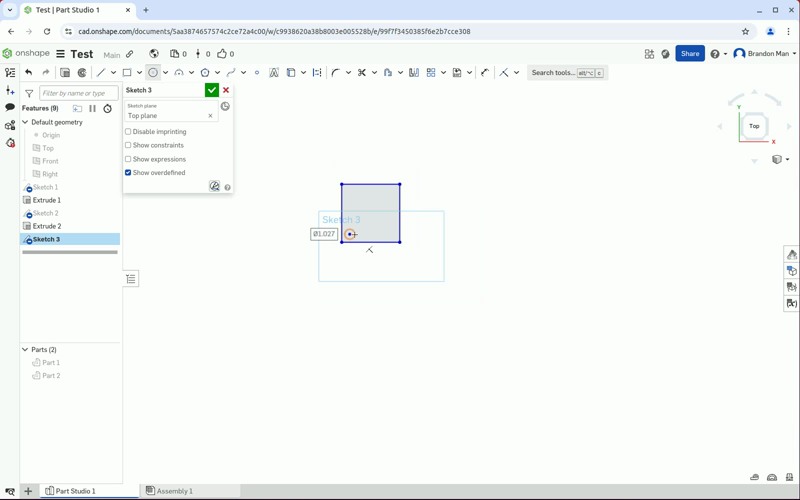
scroll(-6)
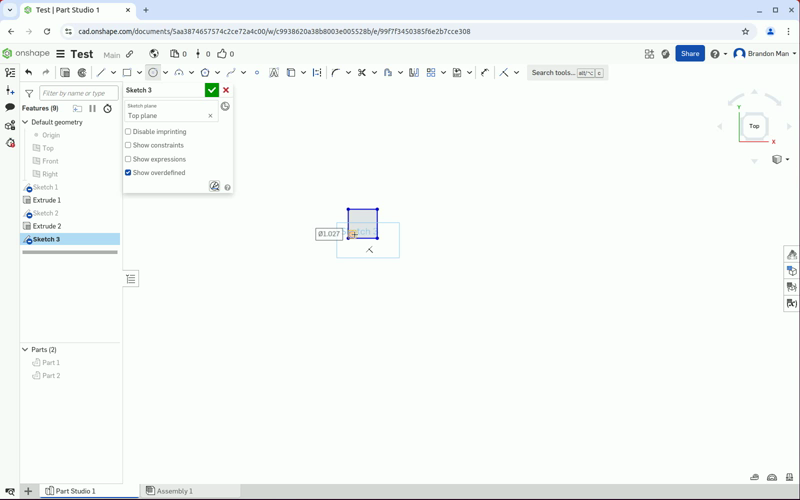
key(esc)
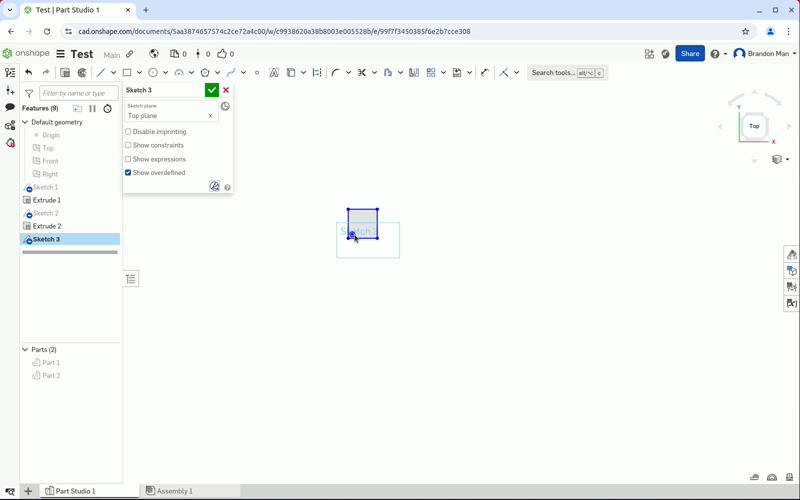
key(c)
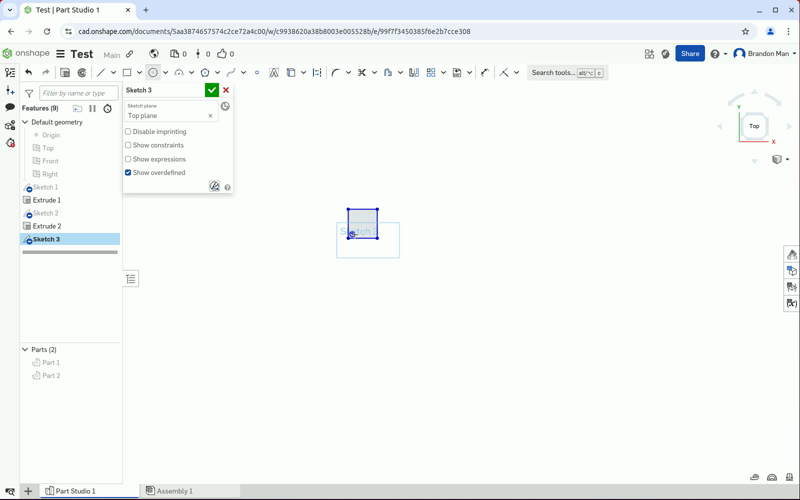
key_down(shift)
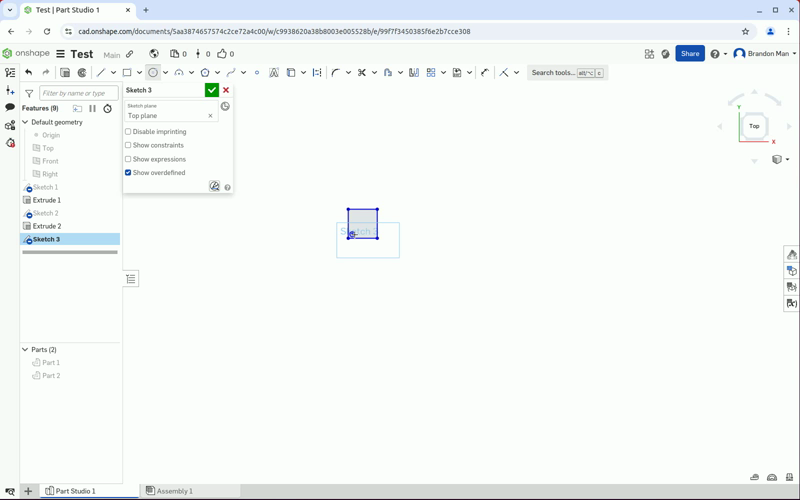
mouse_move(352, 213)
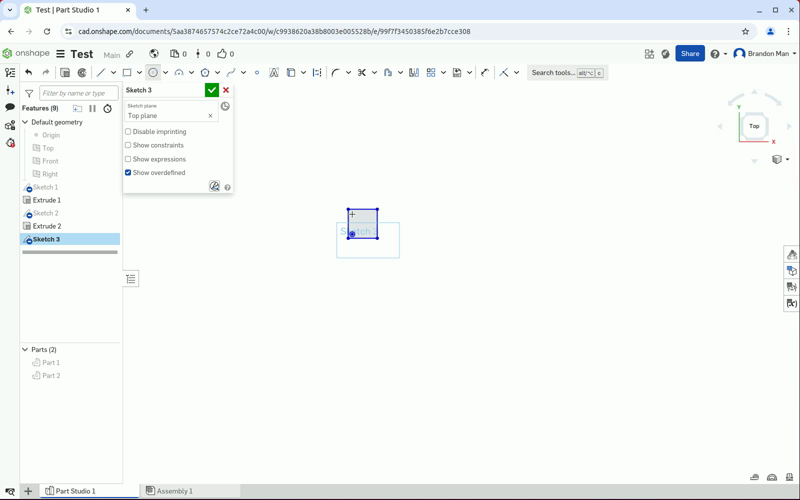
click(352, 213)
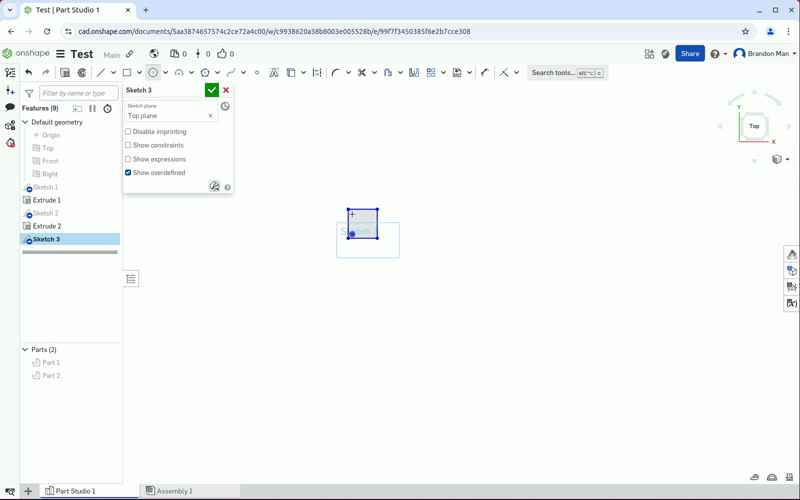
key_up(shift)
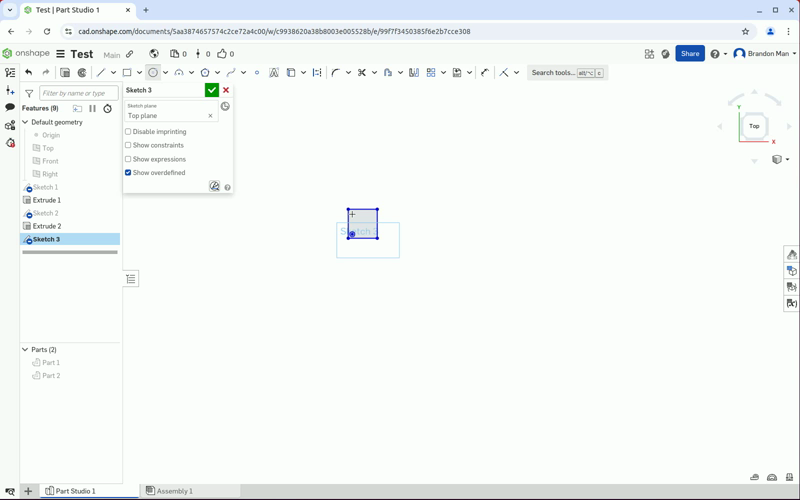
mouse_move(354, 213)
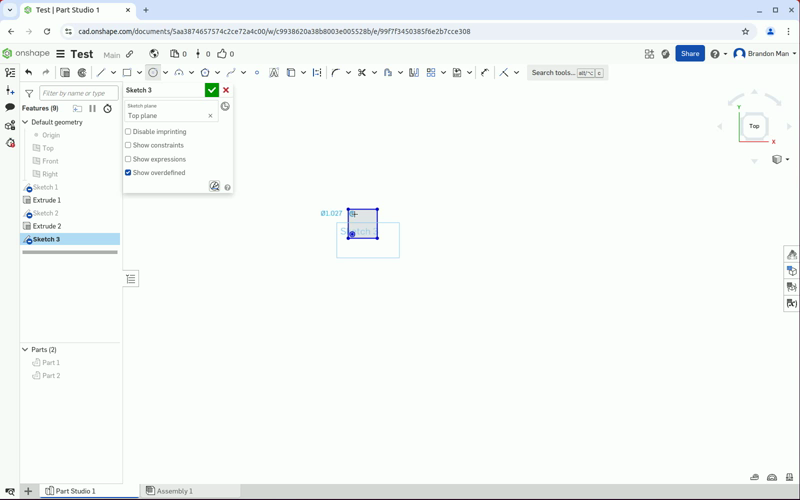
scroll(6)
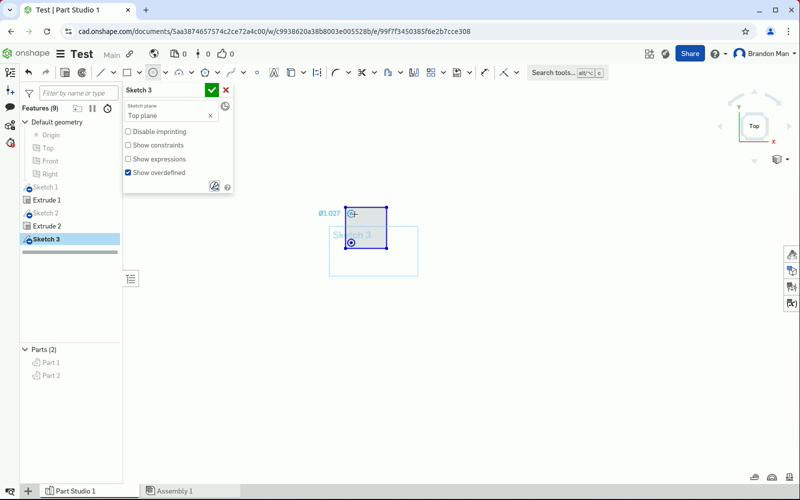
scroll(6)
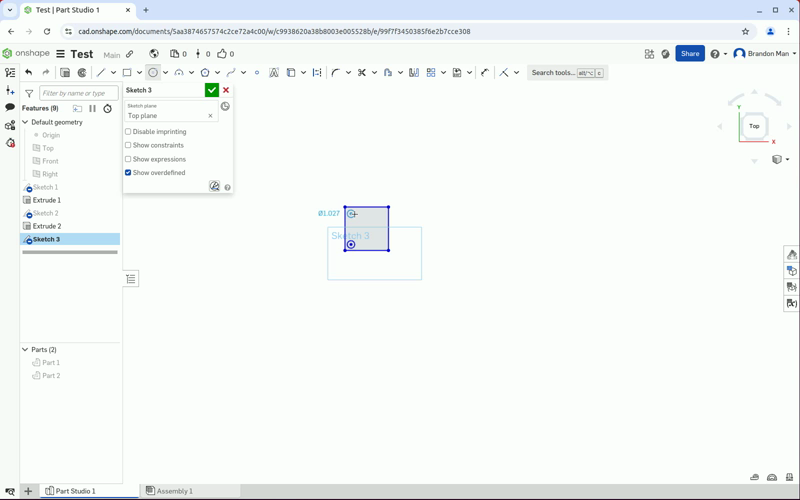
scroll(6)
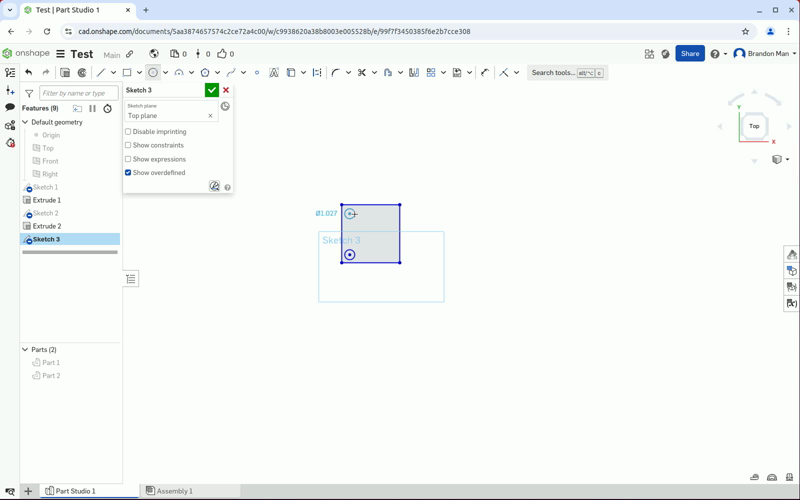
scroll(6)
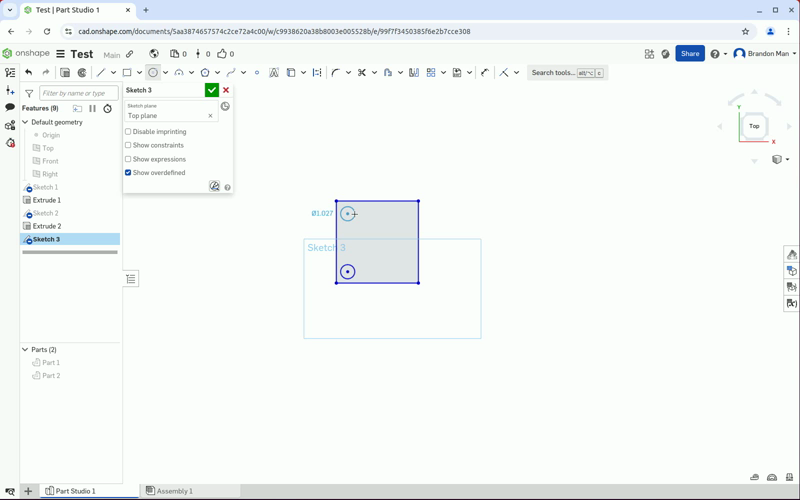
scroll(6)
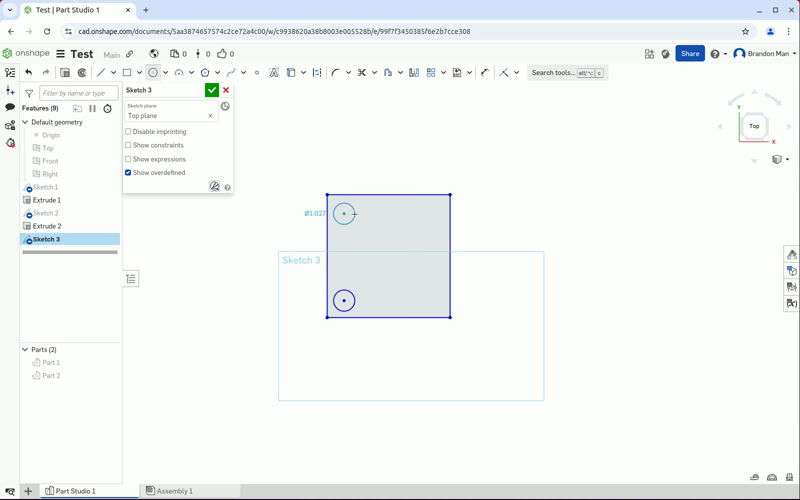
scroll(6)
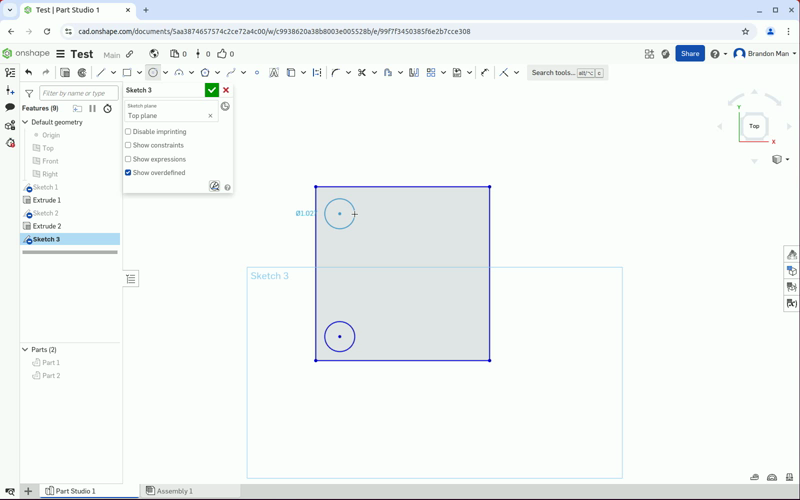
scroll(6)
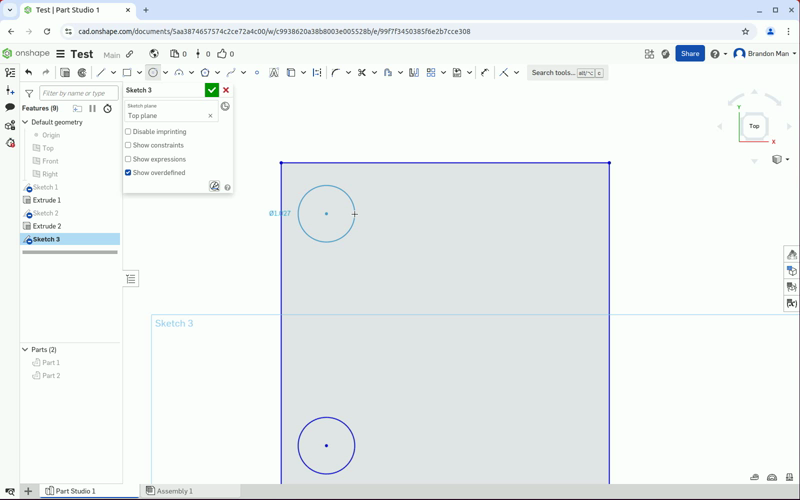
click(354, 213)
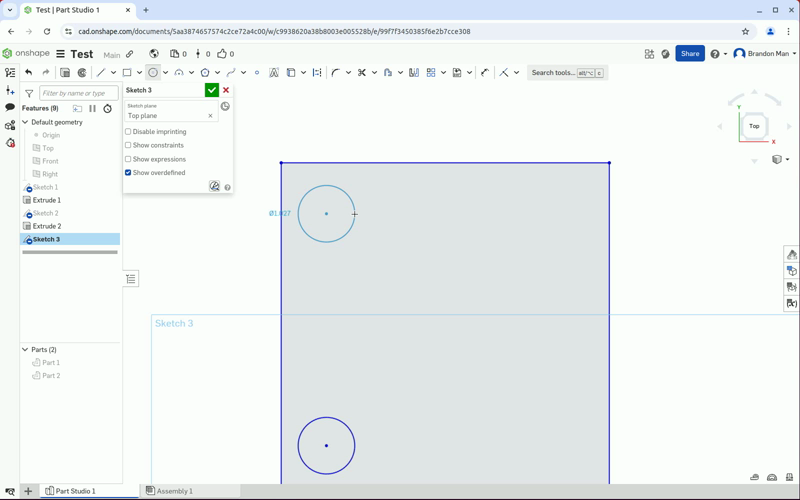
scroll(-6)
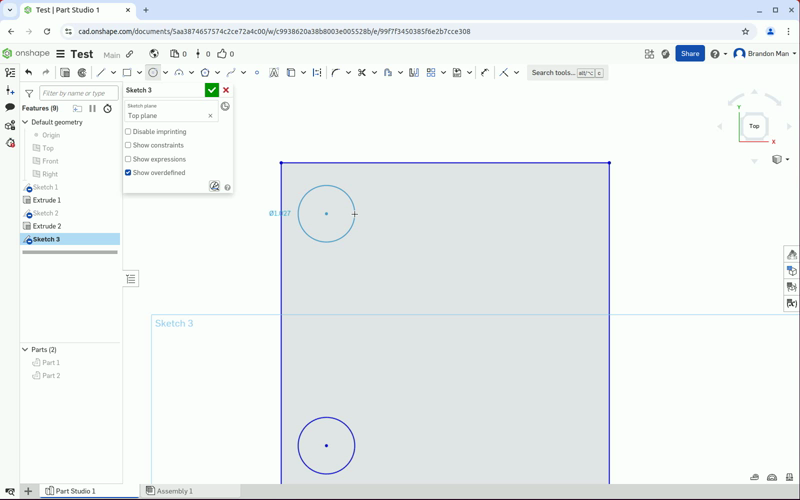
scroll(-6)
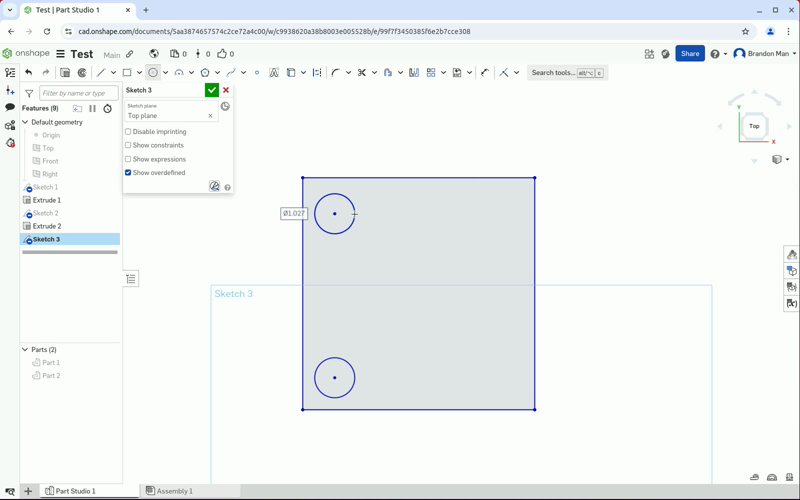
scroll(-6)
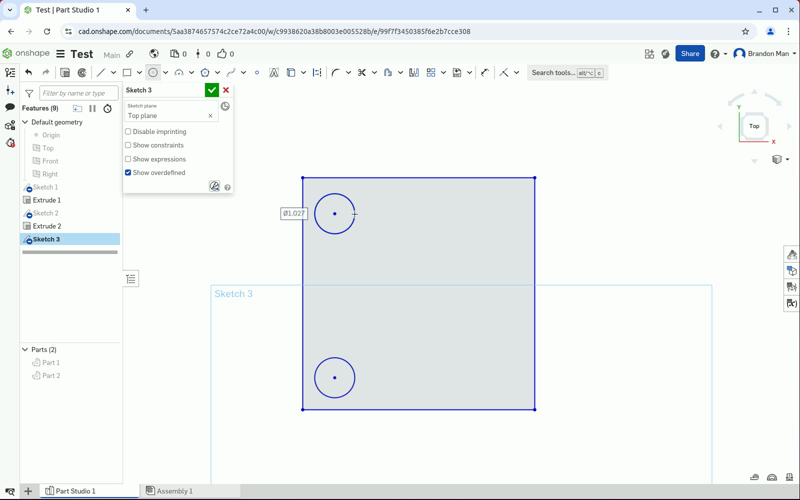
scroll(-6)
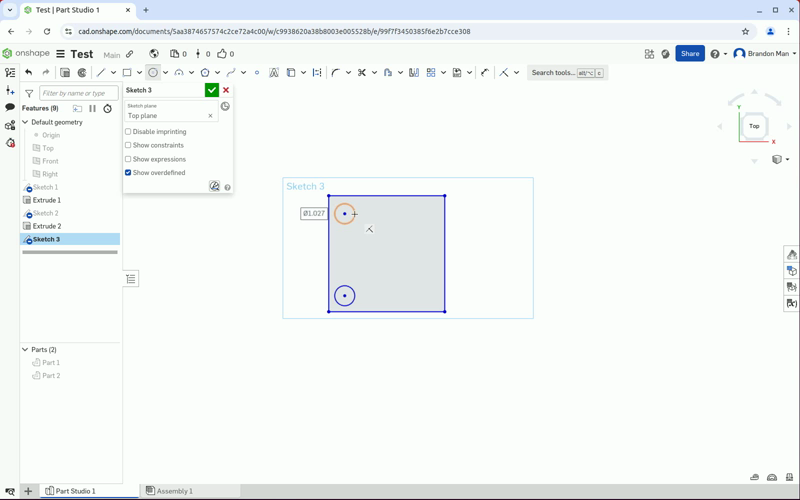
scroll(-6)
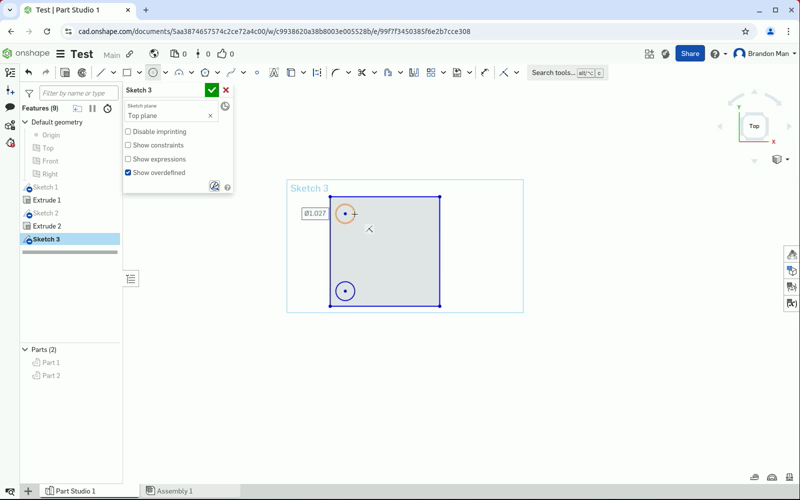
scroll(-6)
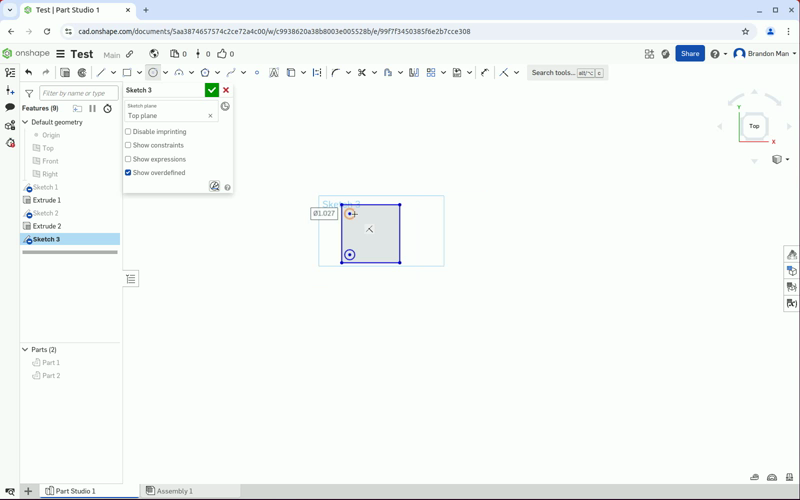
scroll(-6)
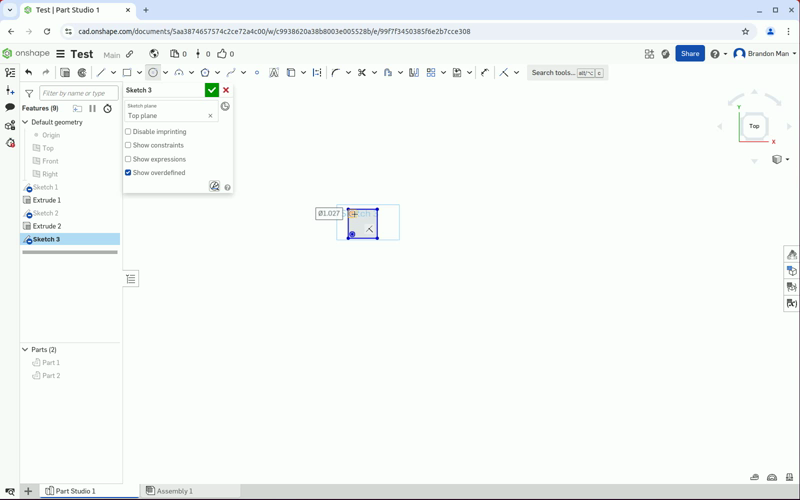
key(esc)
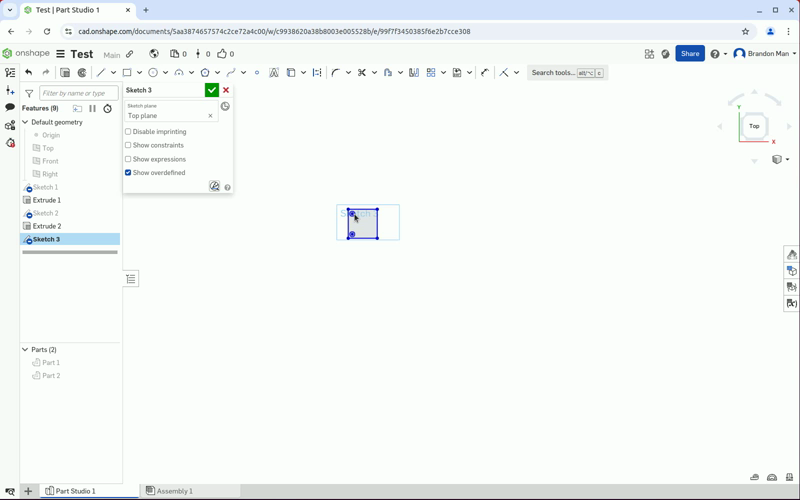
key(c)
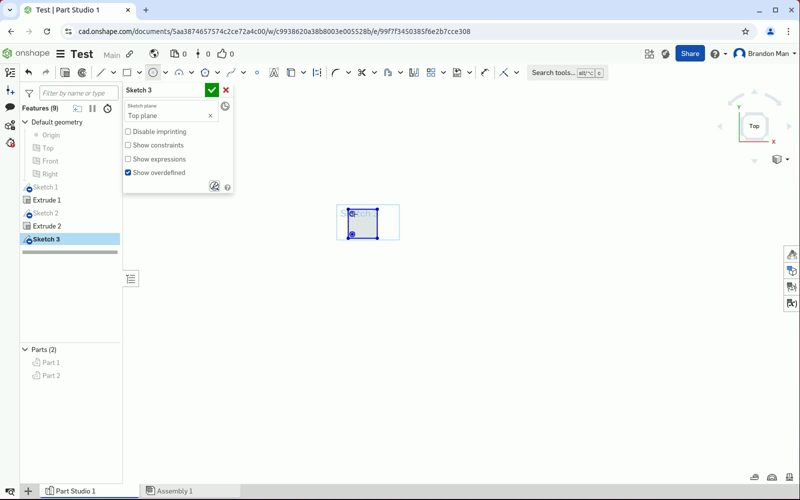
key_down(shift)
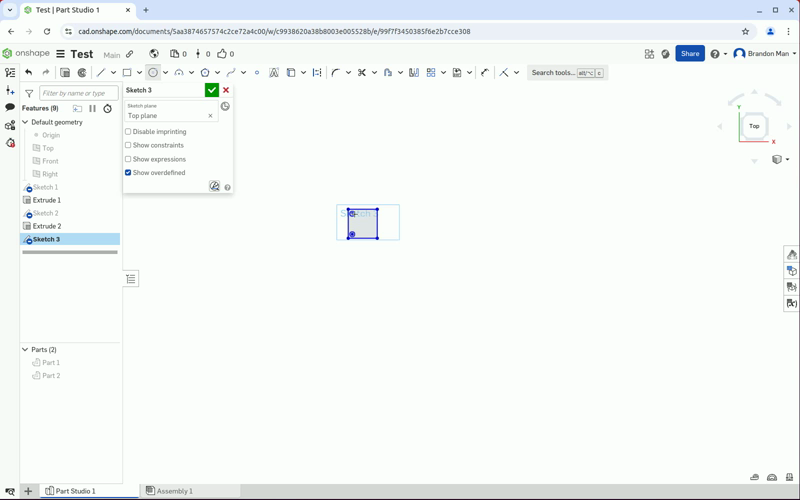
mouse_move(372, 234)
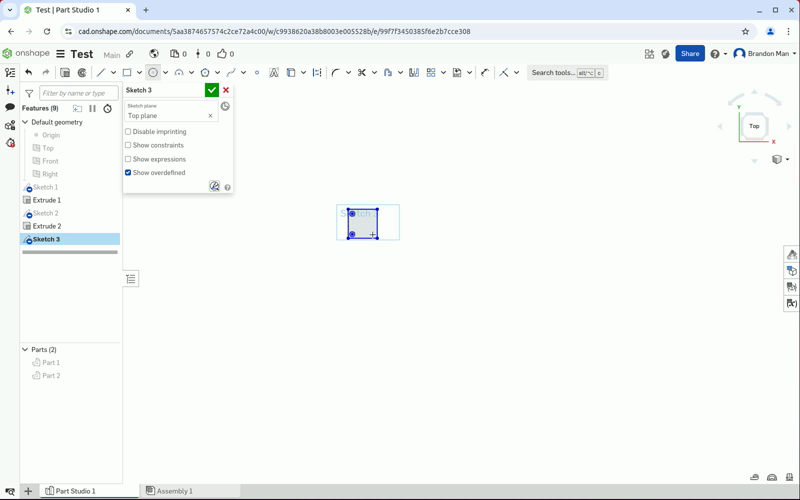
click(372, 234)
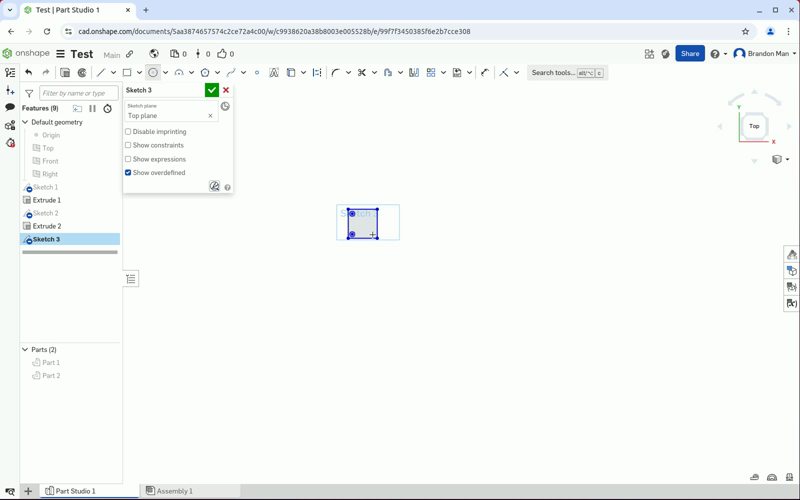
key_up(shift)
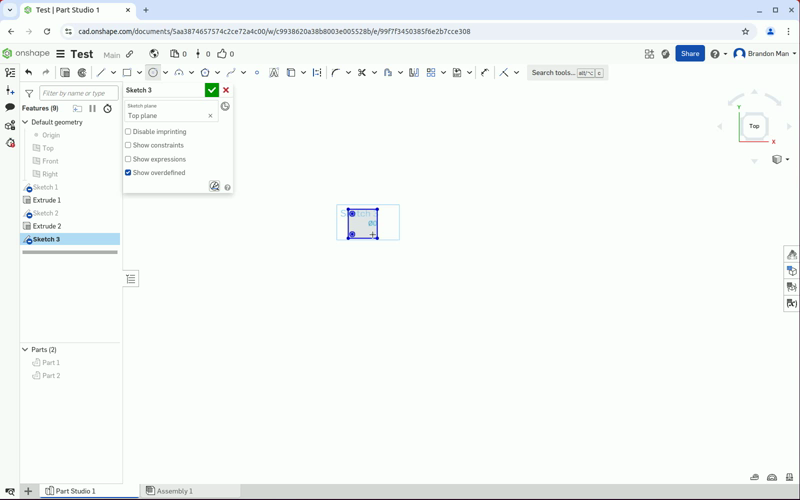
mouse_move(374, 234)
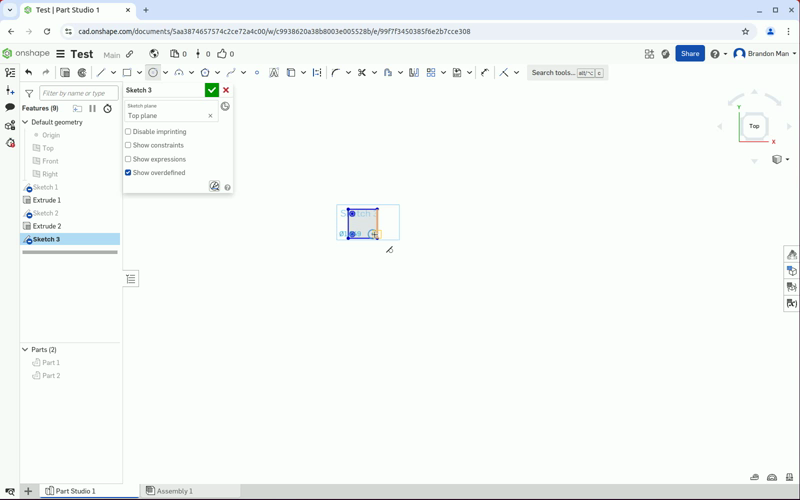
scroll(6)
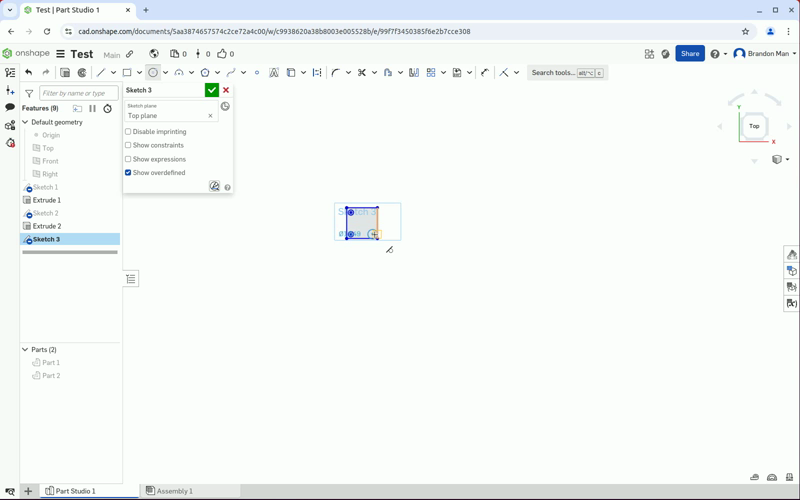
scroll(6)
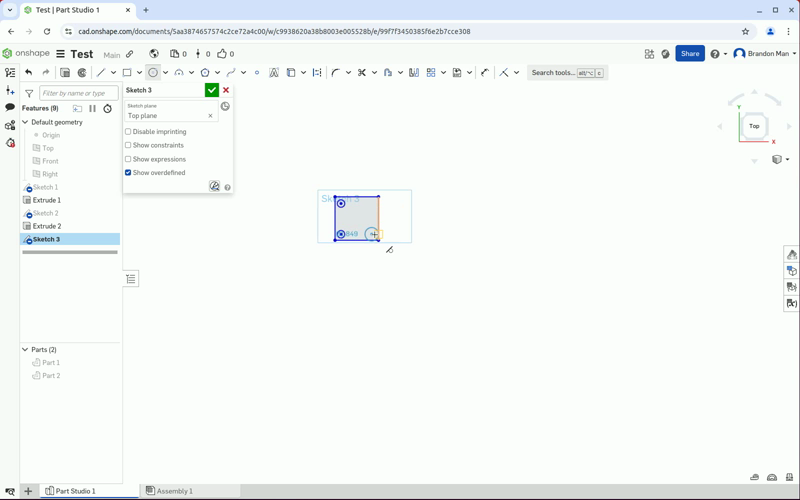
scroll(6)
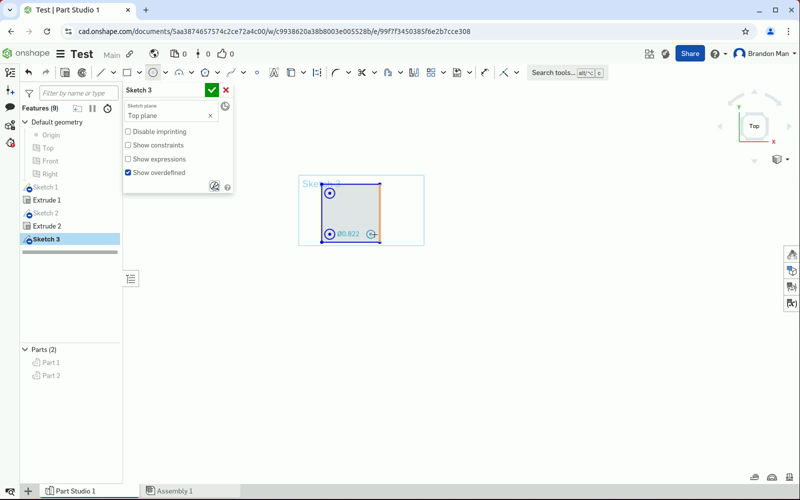
scroll(6)
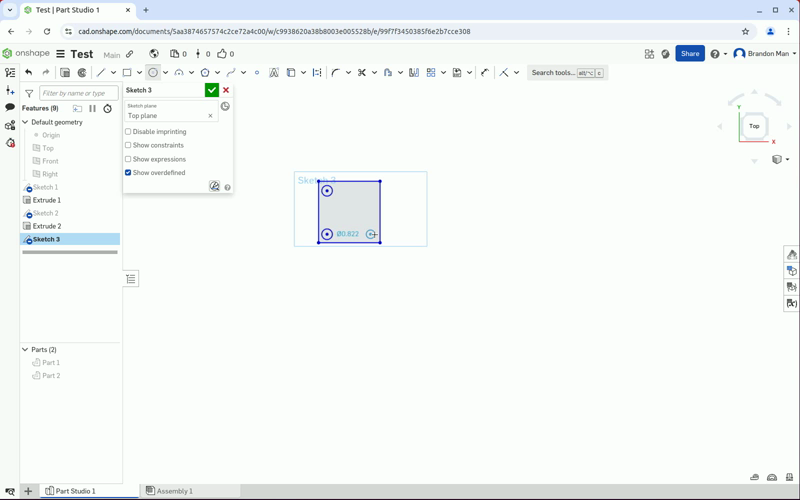
scroll(6)
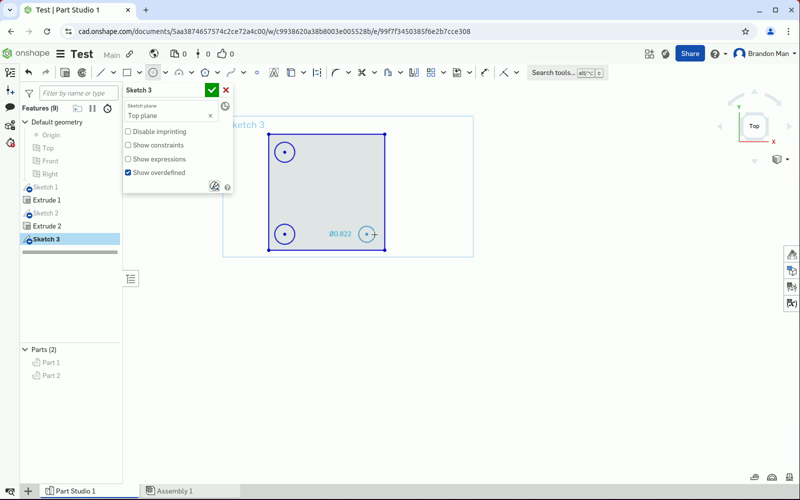
scroll(6)
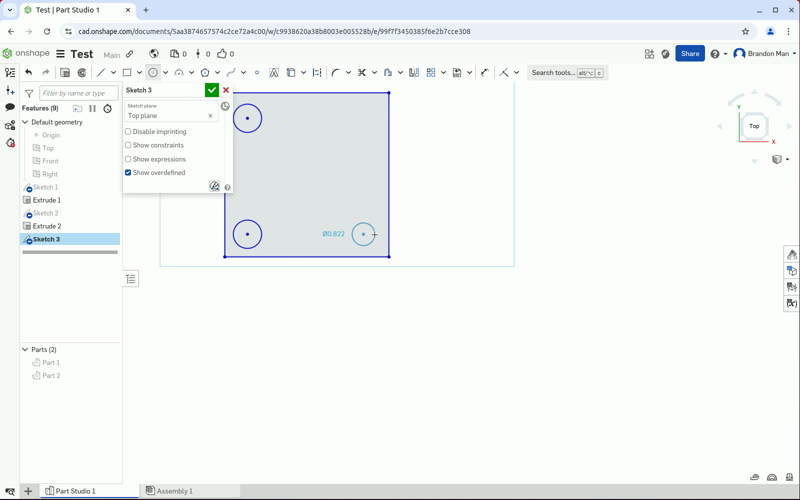
scroll(6)
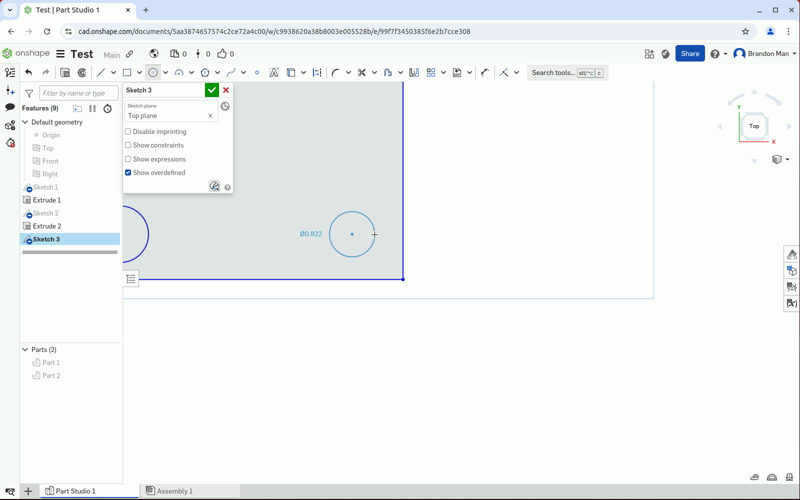
click(374, 234)
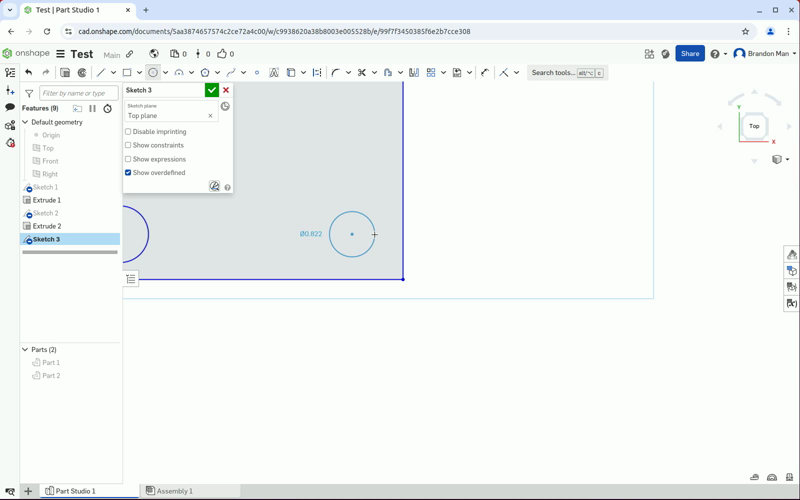
scroll(-6)
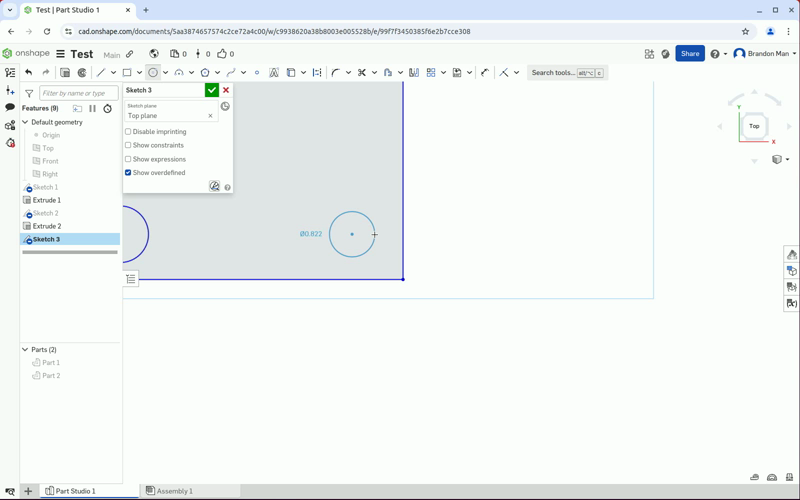
scroll(-6)
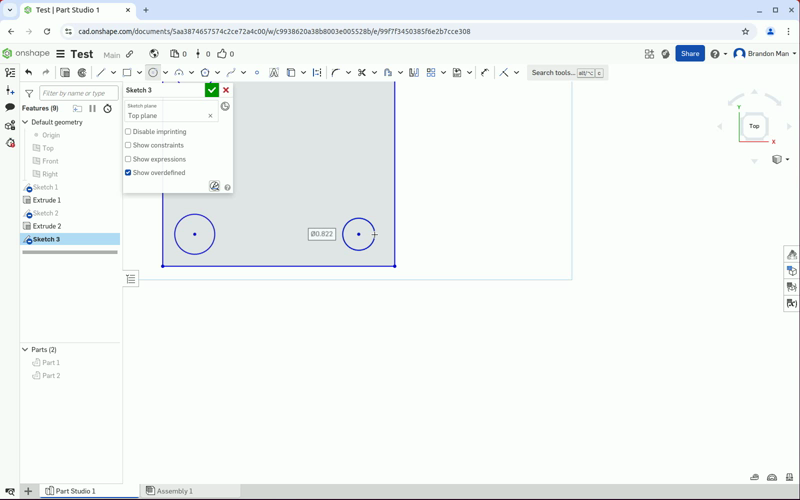
scroll(-6)
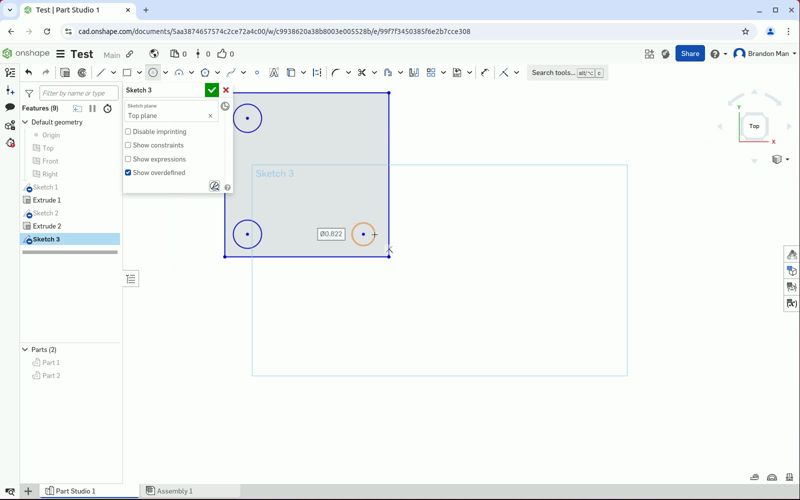
scroll(-6)
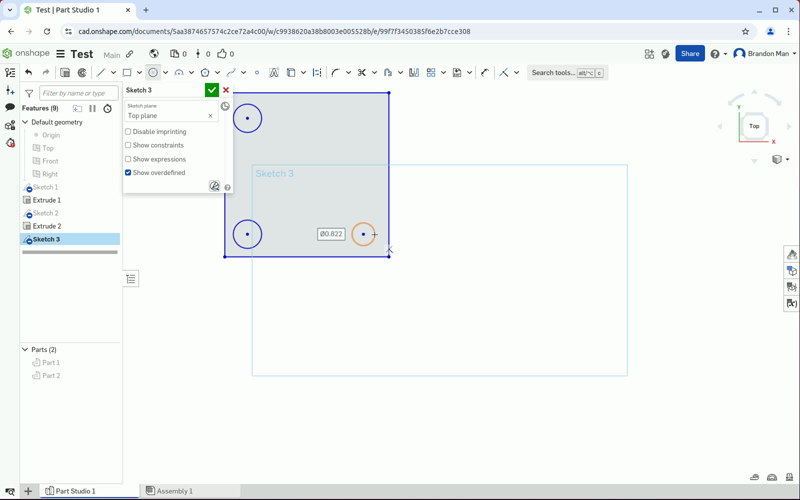
scroll(-6)
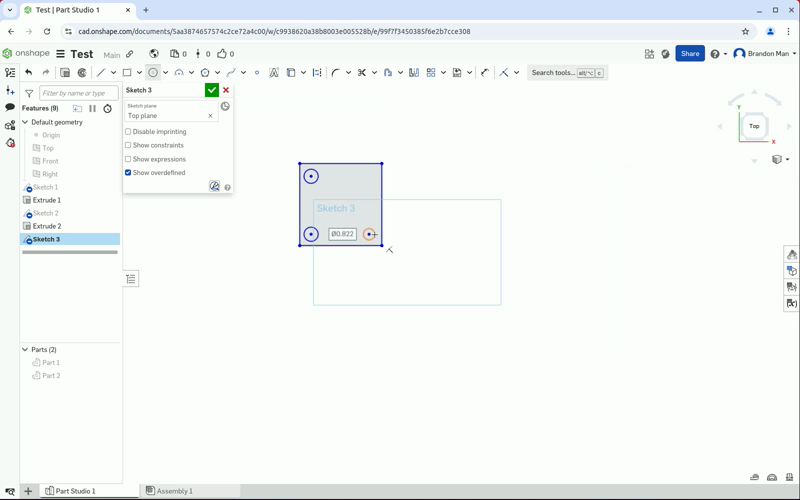
scroll(-6)
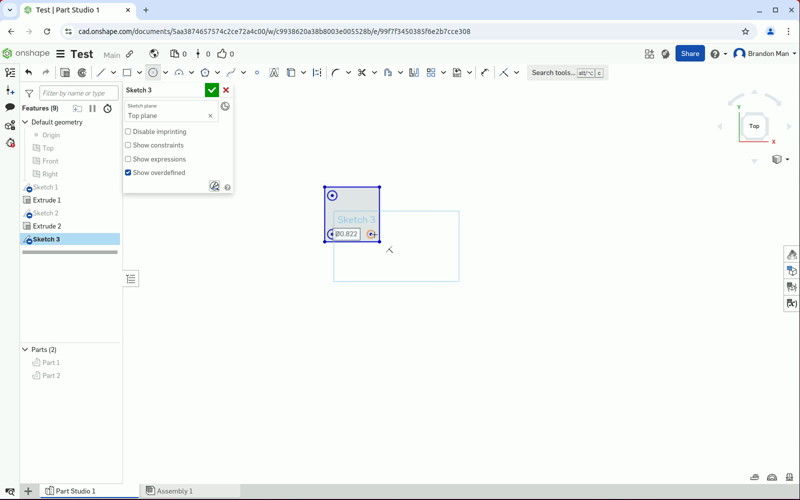
scroll(-6)
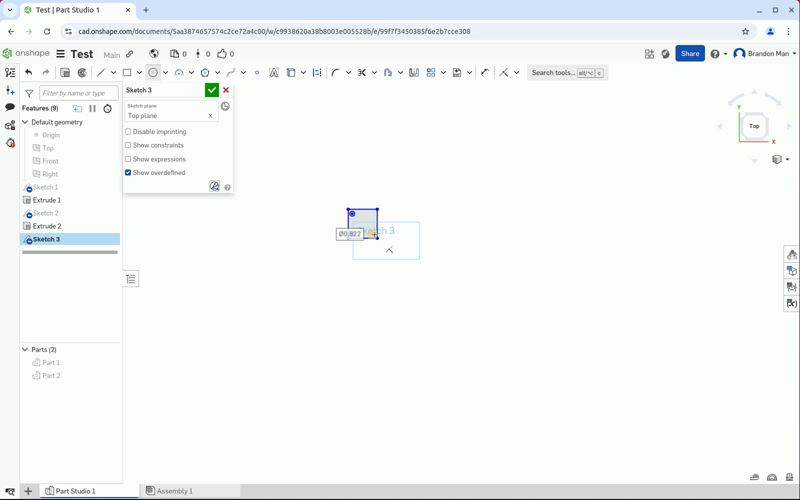
key(esc)
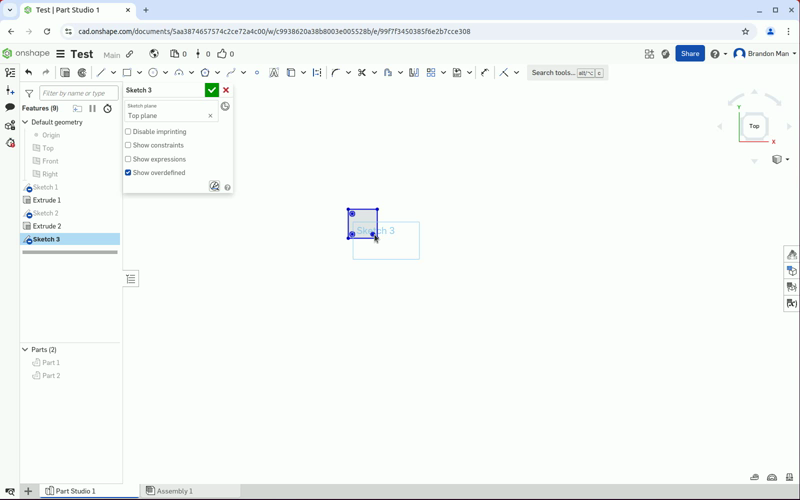
key(c)
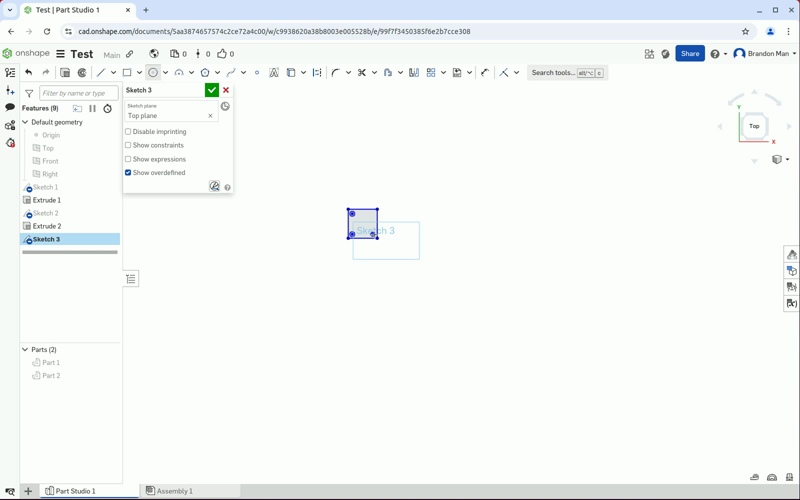
key_down(shift)
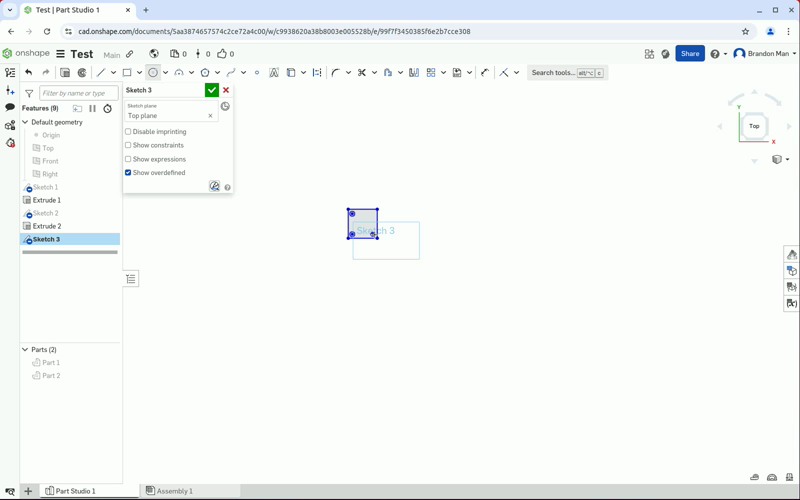
mouse_move(372, 213)
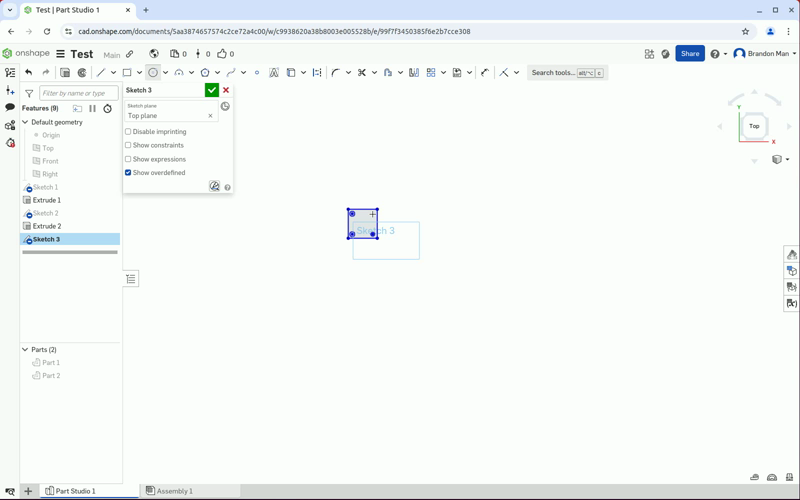
click(372, 213)
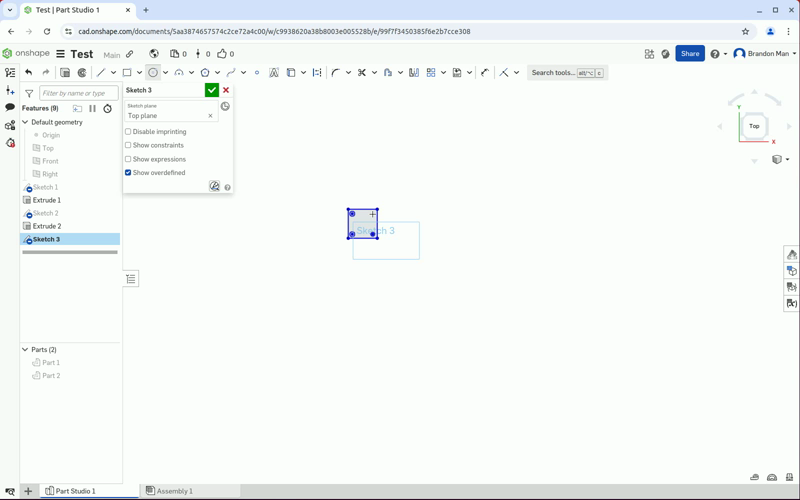
key_up(shift)
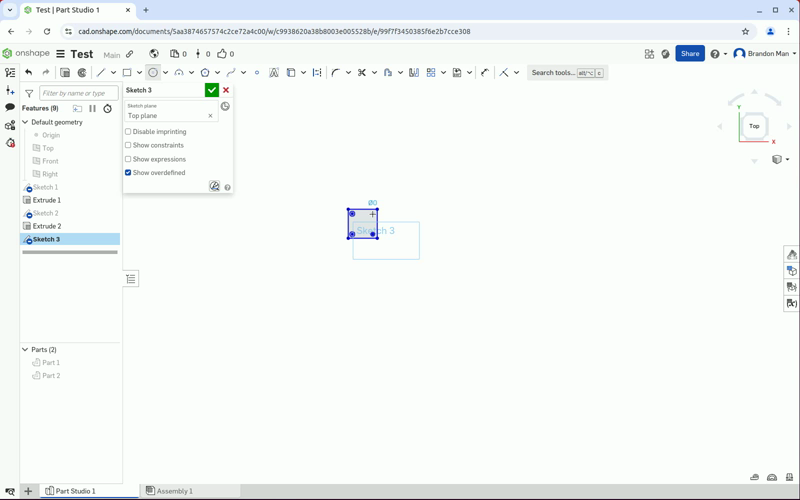
mouse_move(374, 213)
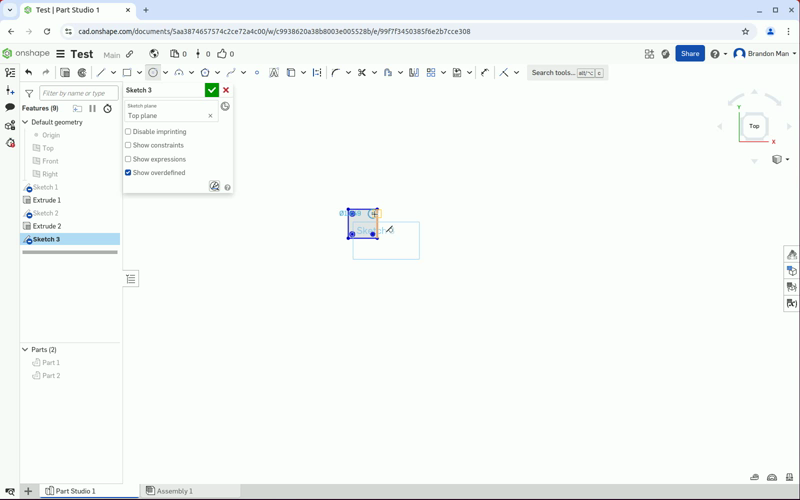
scroll(6)
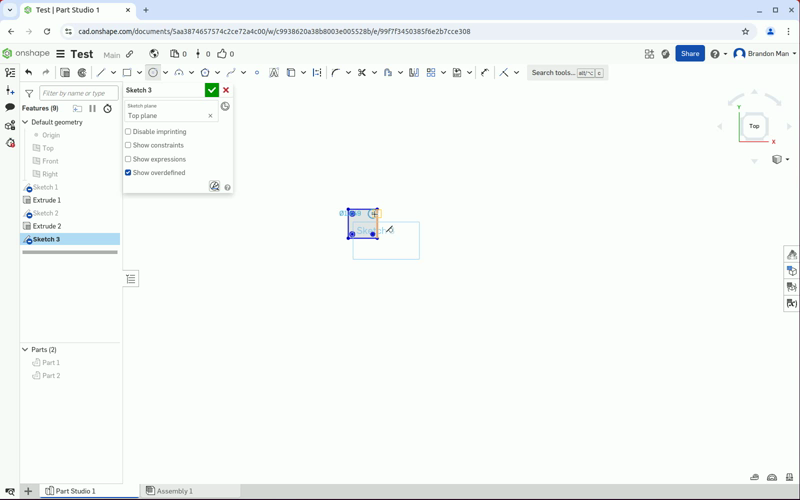
scroll(6)
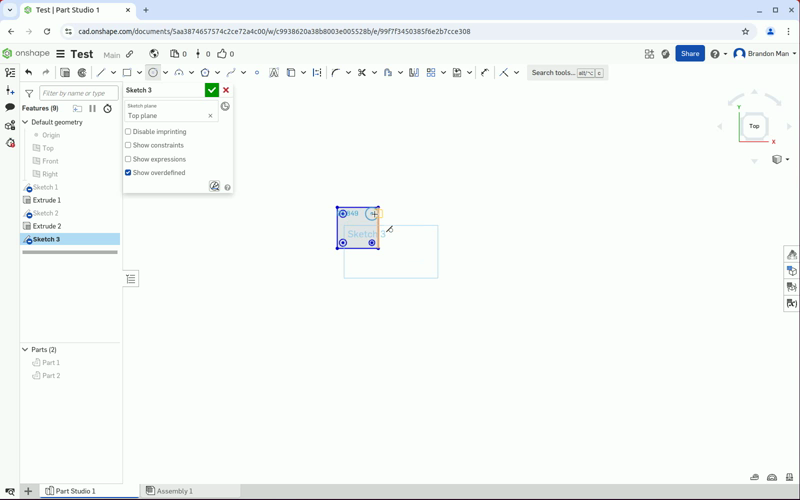
scroll(6)
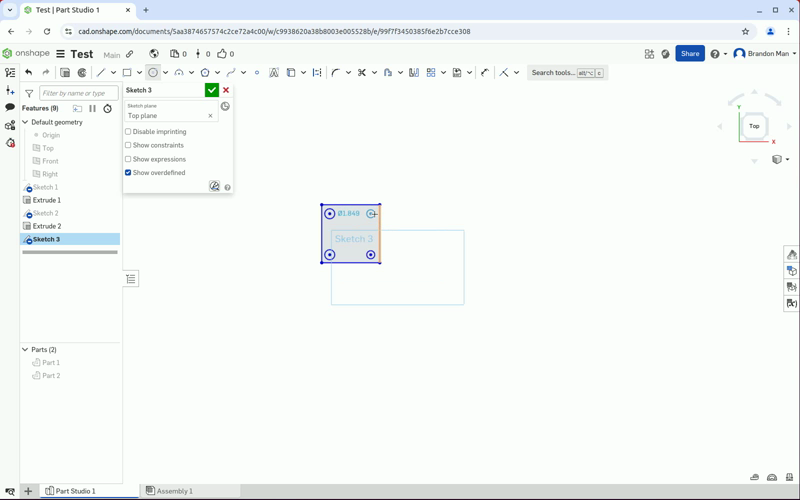
scroll(6)
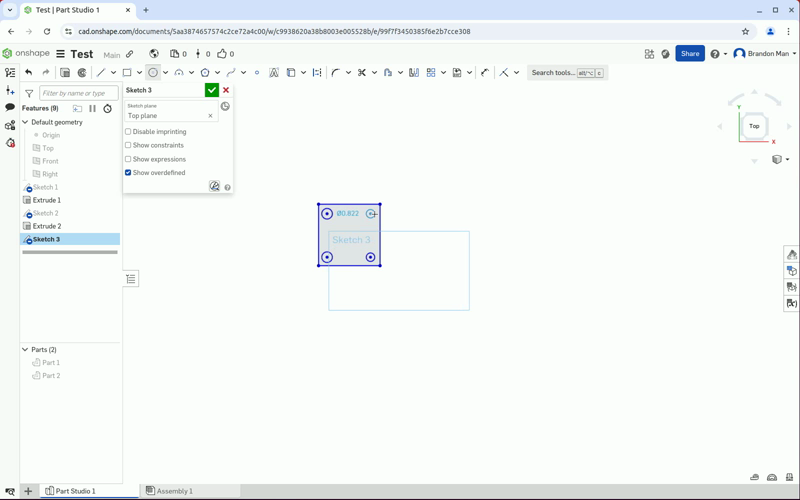
scroll(6)
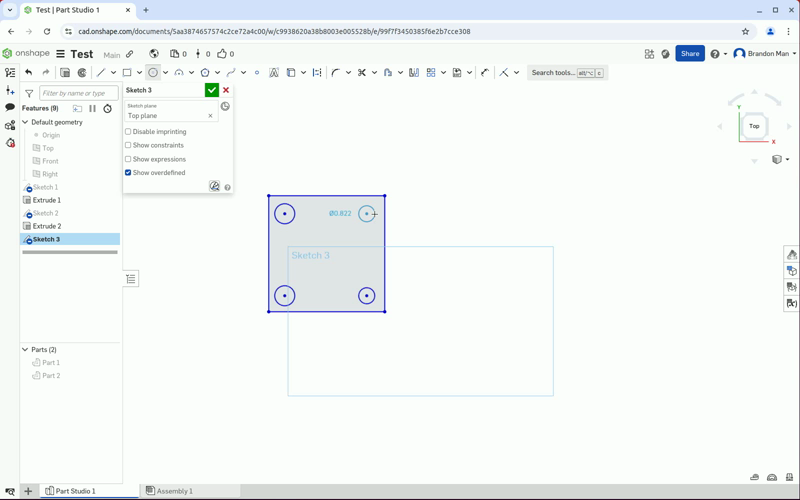
scroll(6)
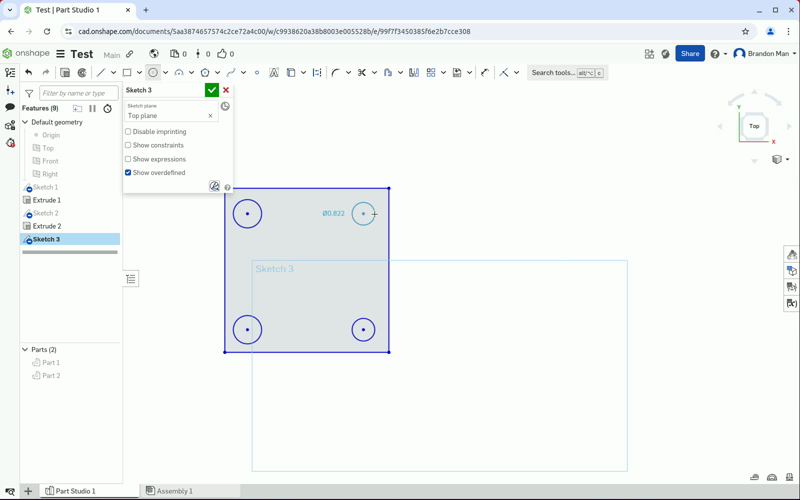
scroll(6)
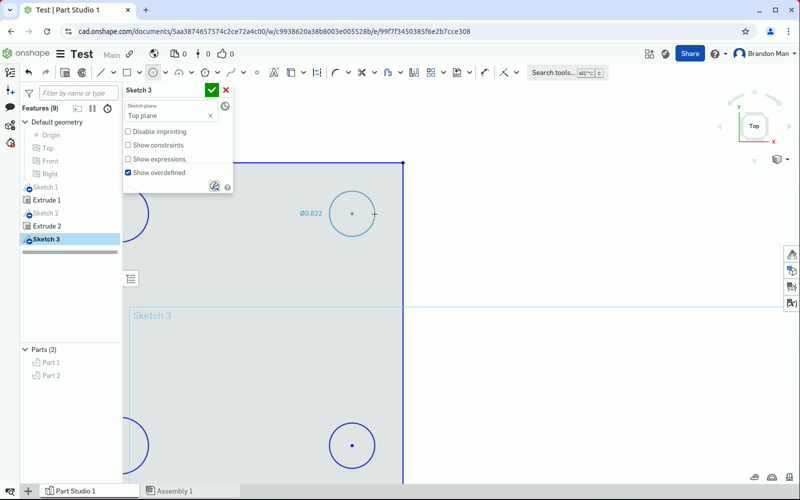
click(374, 213)
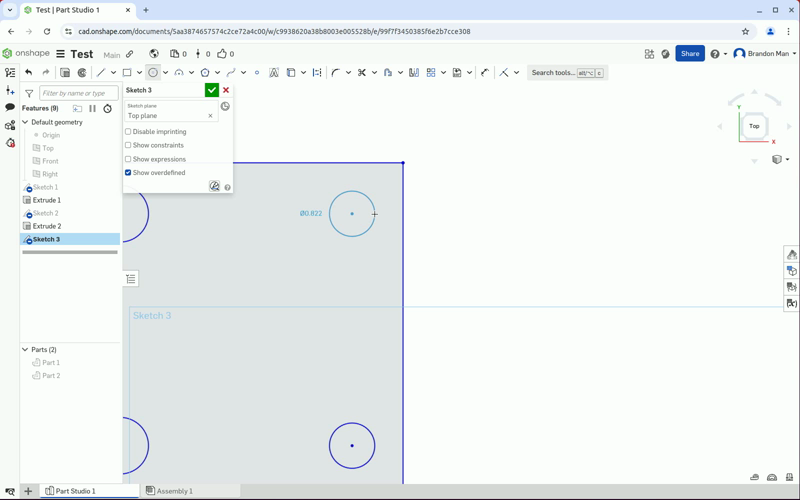
scroll(-6)
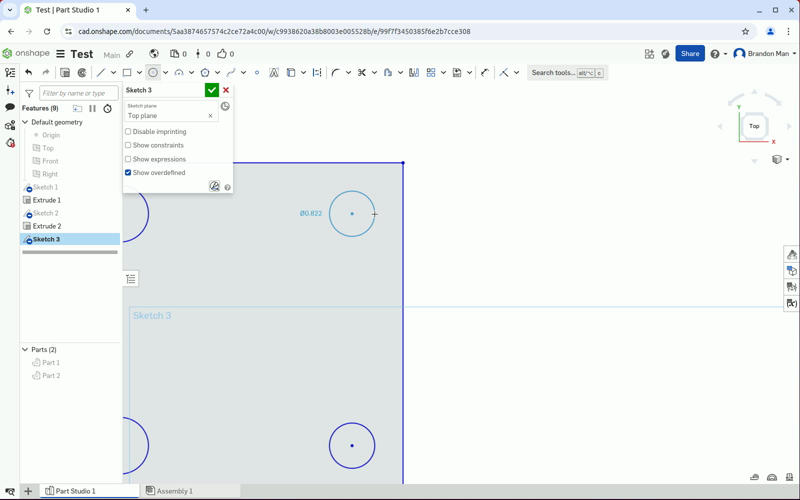
scroll(-6)
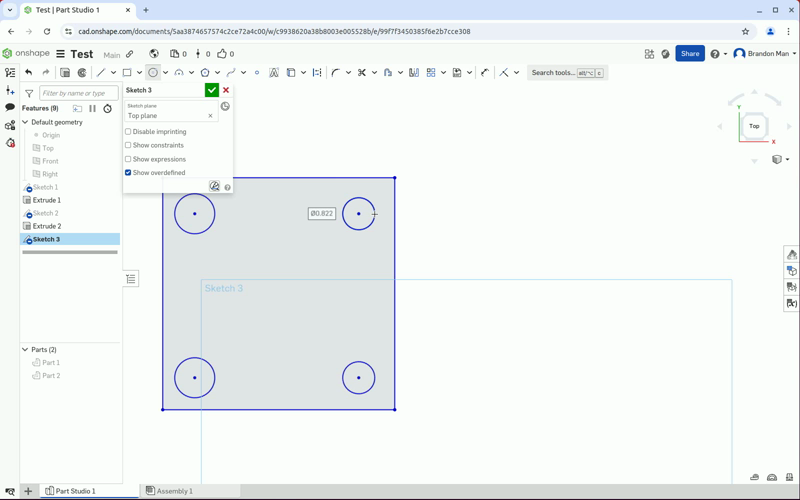
scroll(-6)
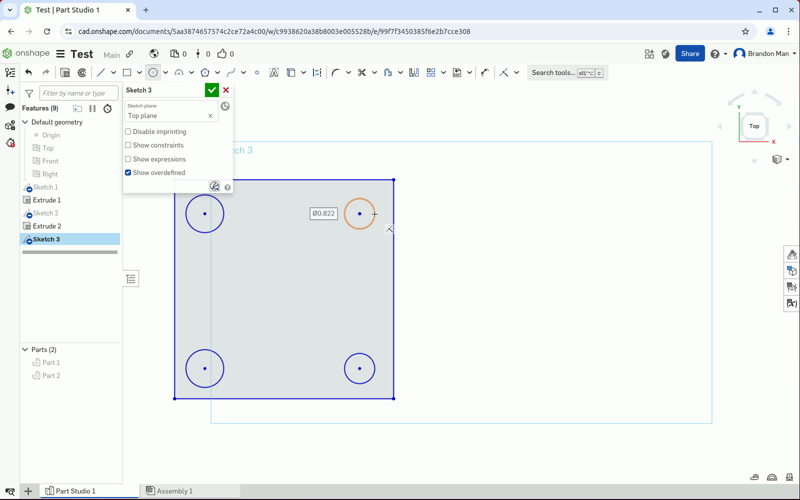
scroll(-6)
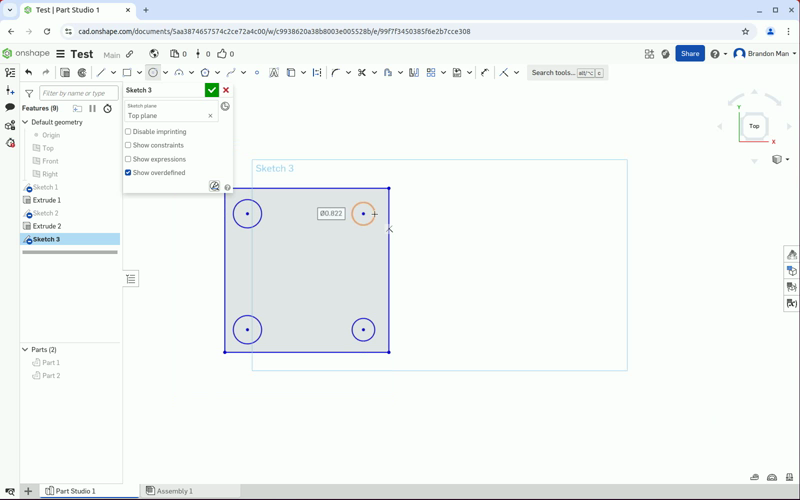
scroll(-6)
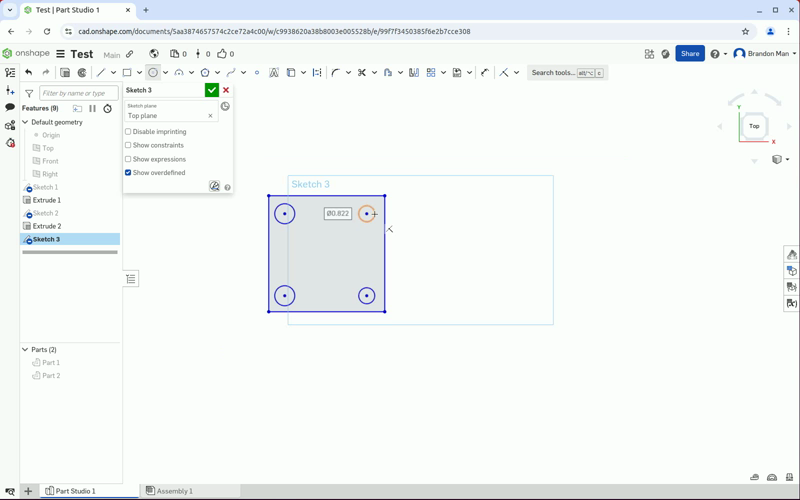
scroll(-6)
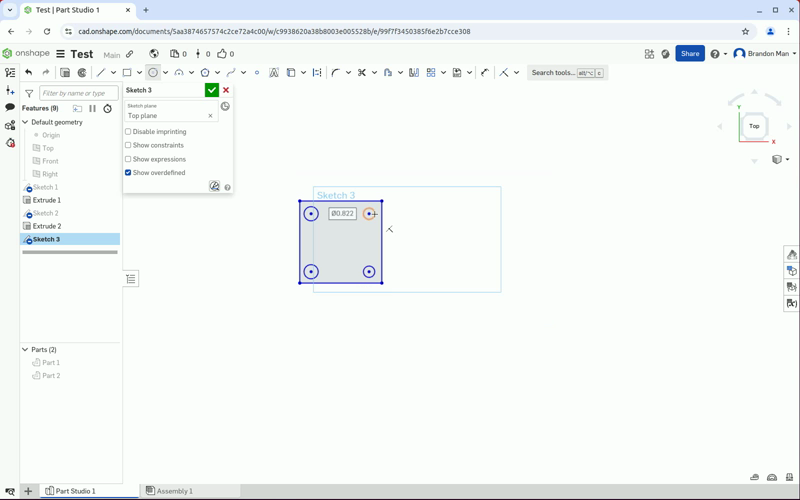
scroll(-6)
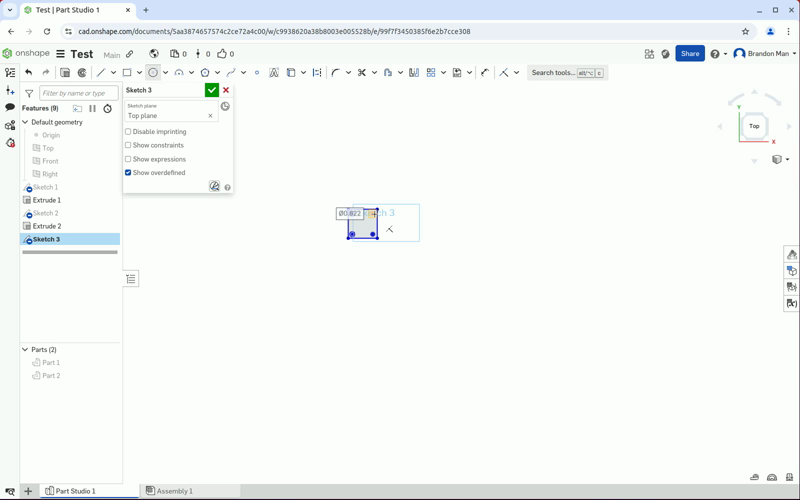
key(esc)
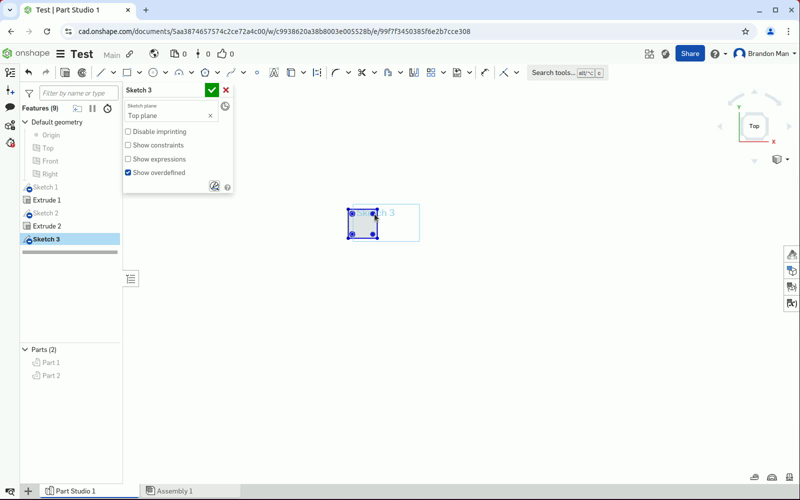
mouse_move(359, 233)
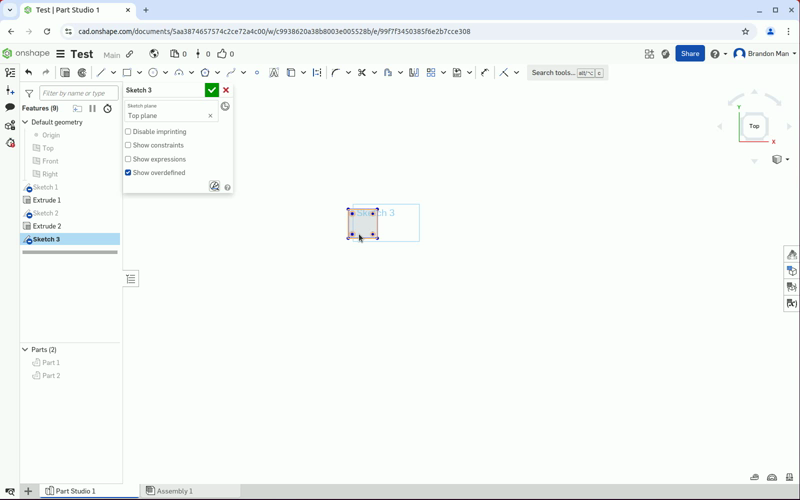
scroll(6)
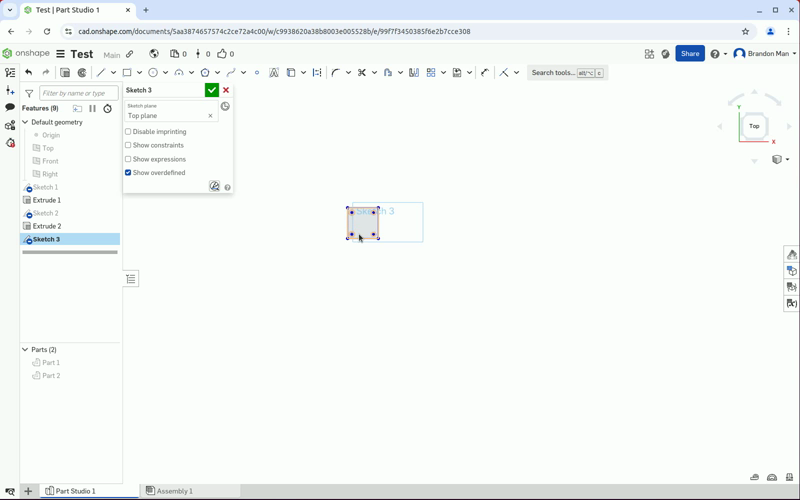
scroll(6)
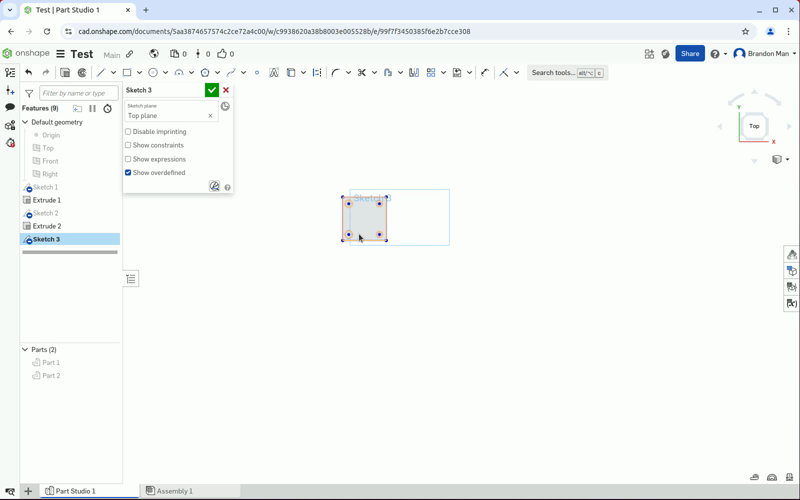
scroll(6)
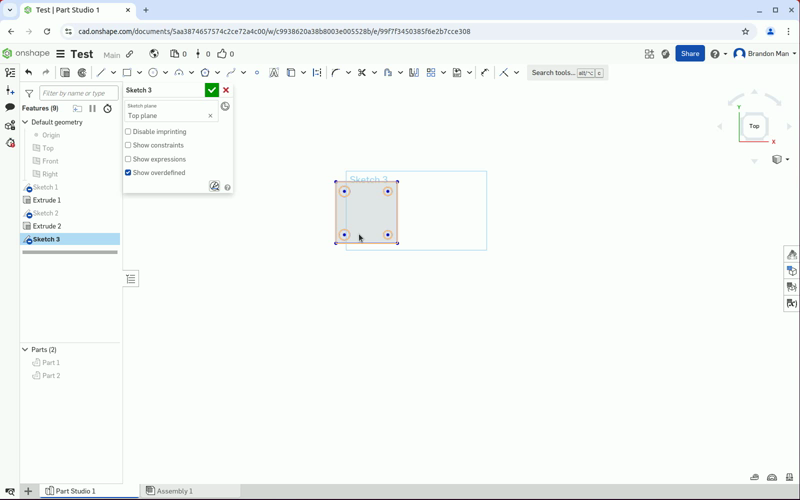
scroll(6)
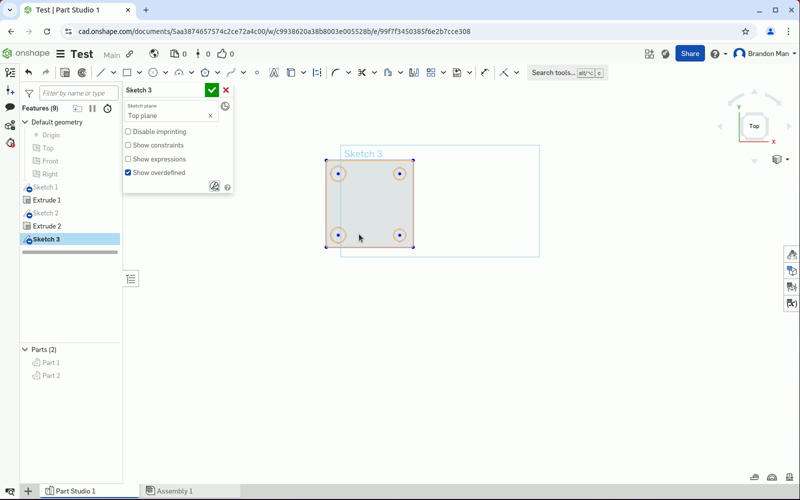
scroll(6)
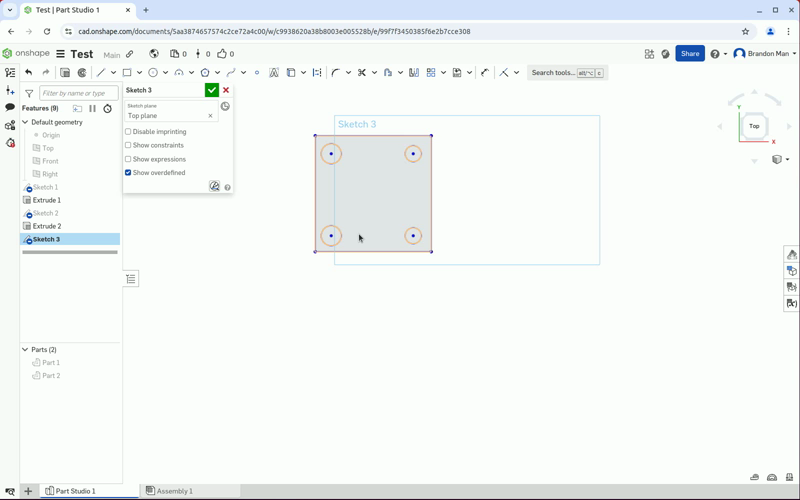
scroll(6)
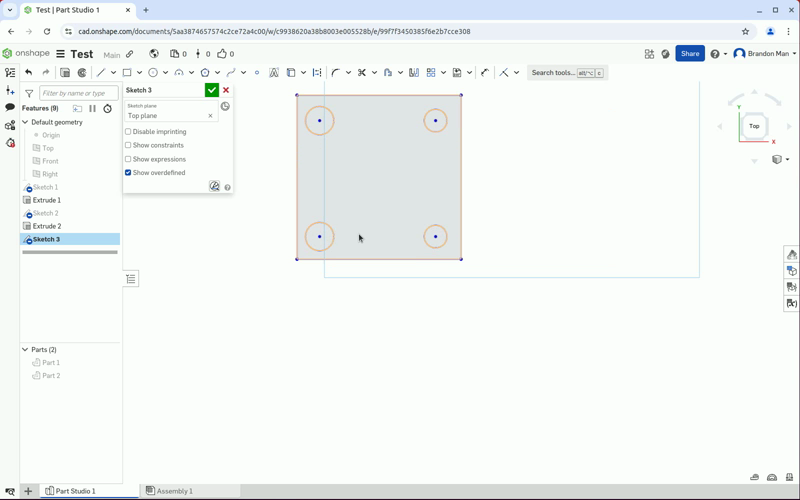
scroll(6)
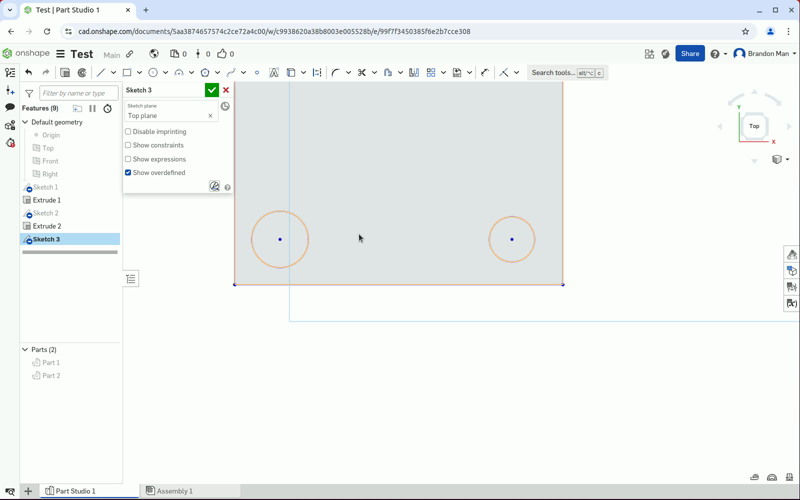
click(359, 233)
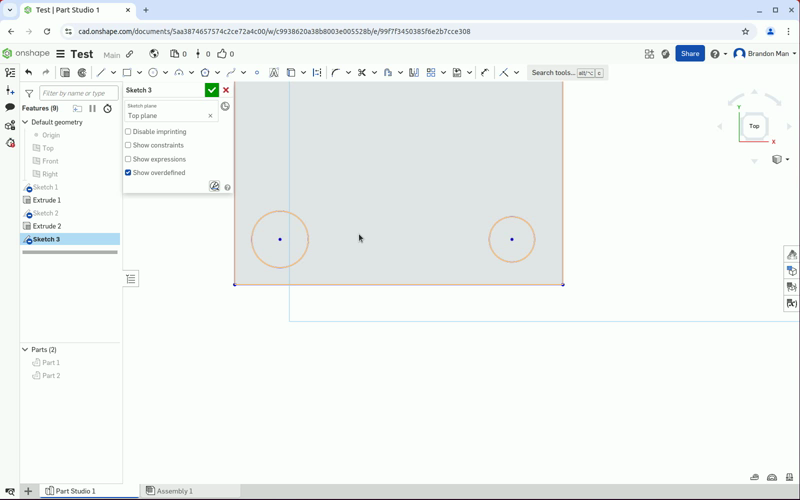
scroll(-6)
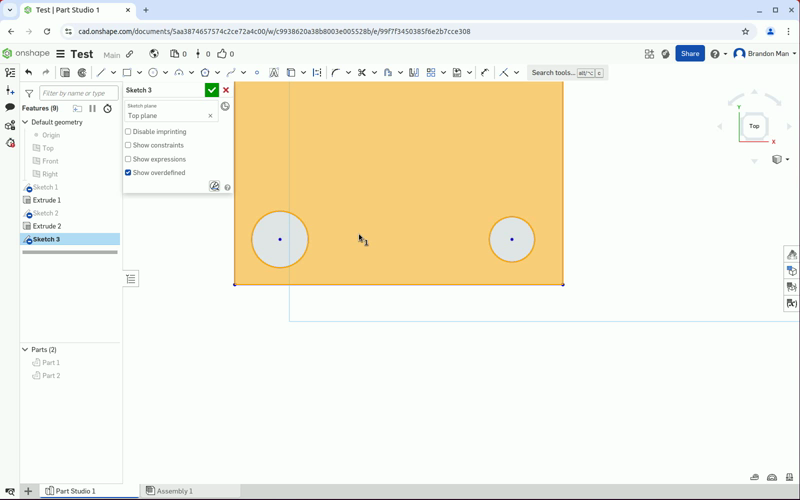
scroll(-6)
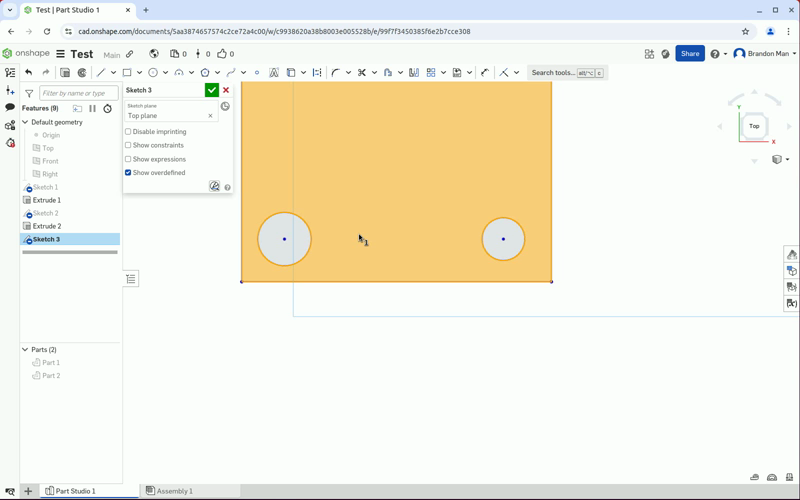
scroll(-6)
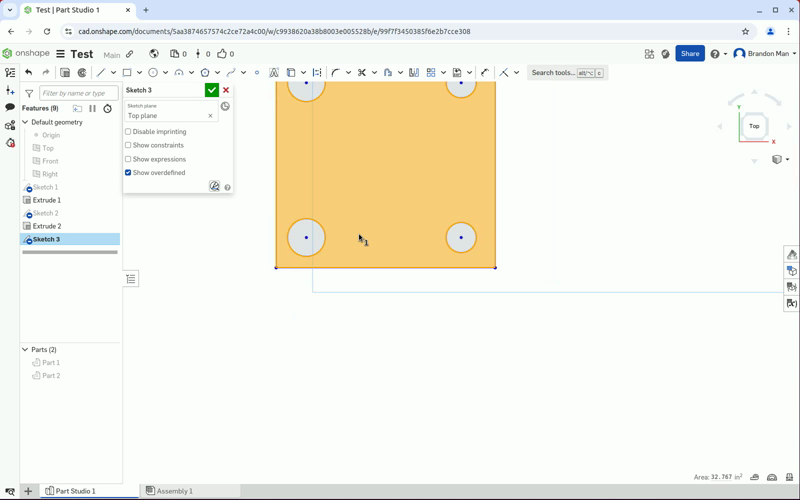
scroll(-6)
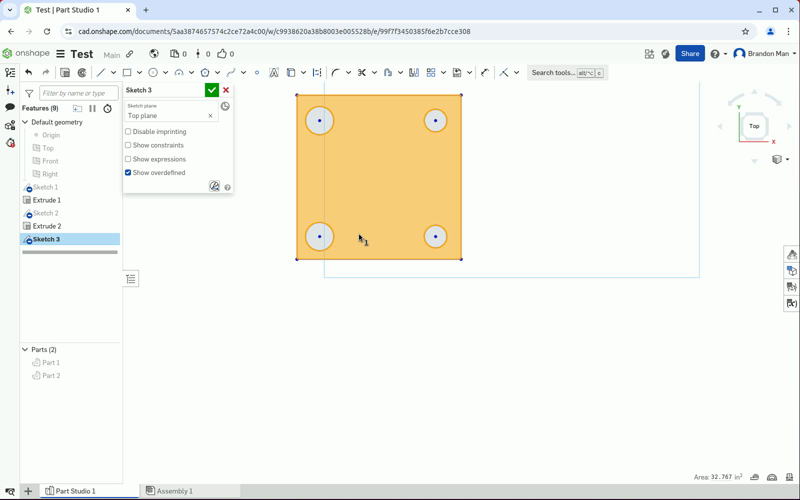
scroll(-6)
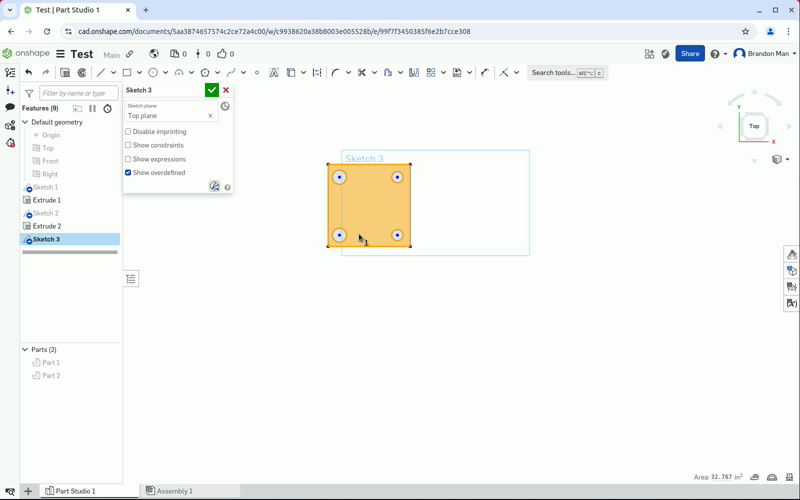
scroll(-6)
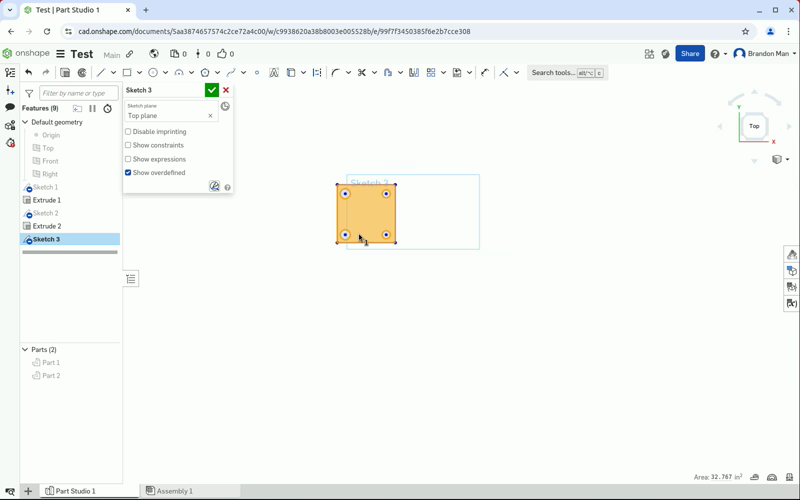
scroll(-6)
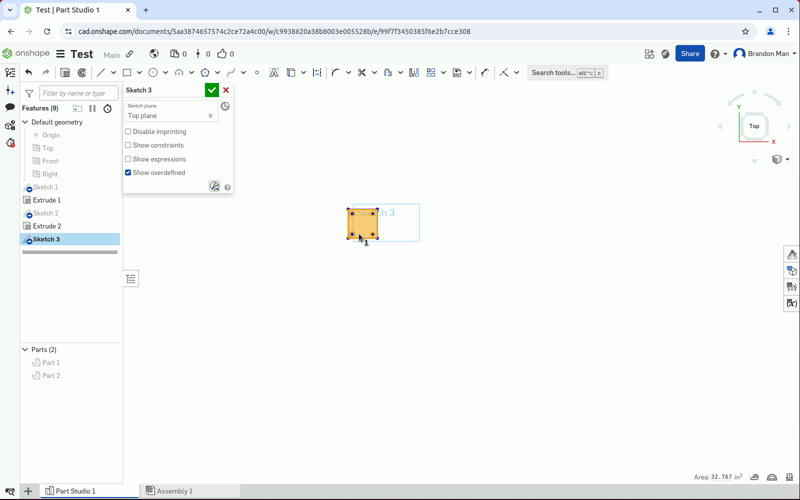
mouse_move(73, 352)
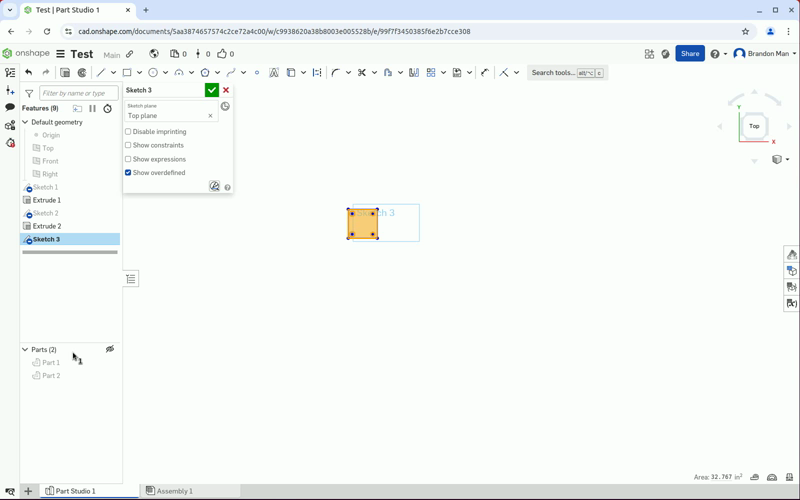
key(shift+y)
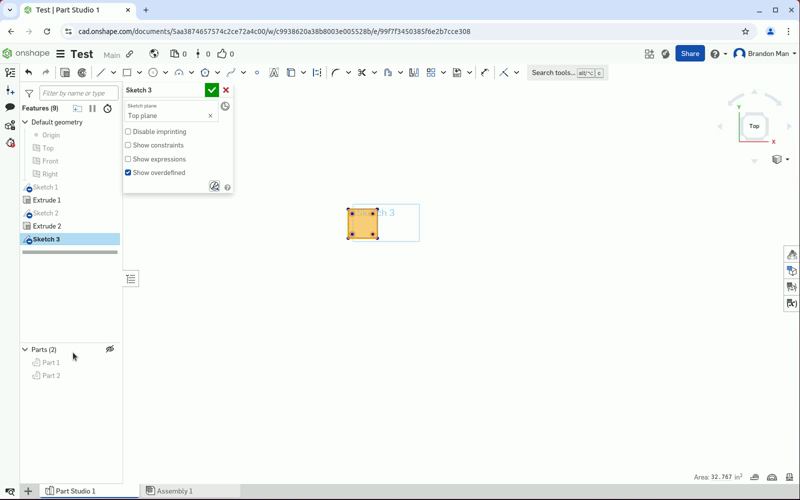
key(shift+e)
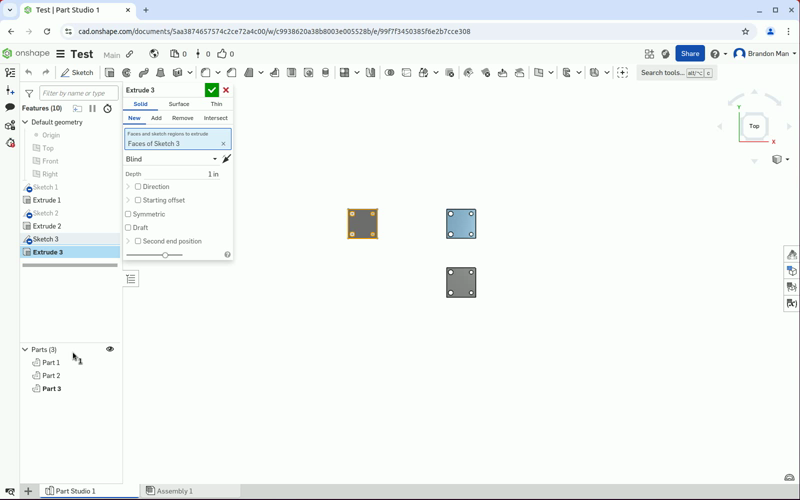
mouse_move(143, 106)
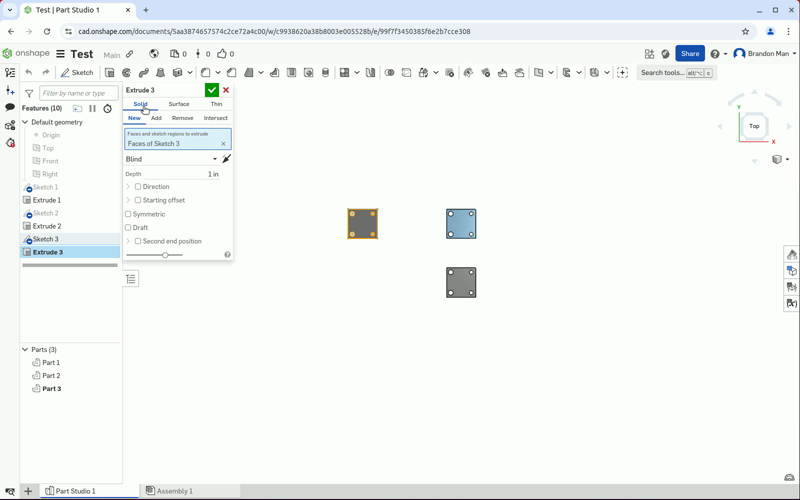
click(143, 106)
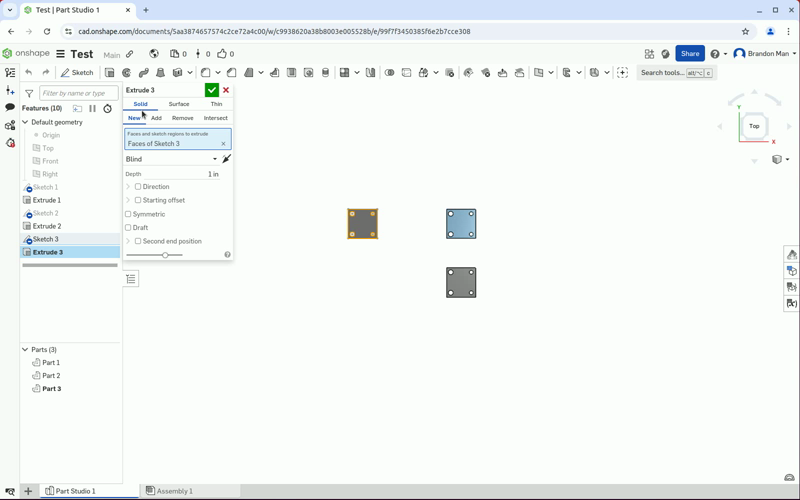
mouse_move(137, 120)
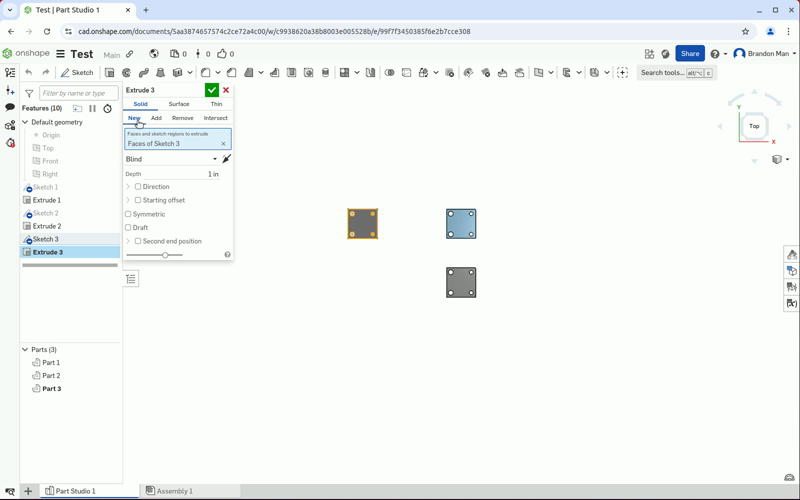
click(137, 120)
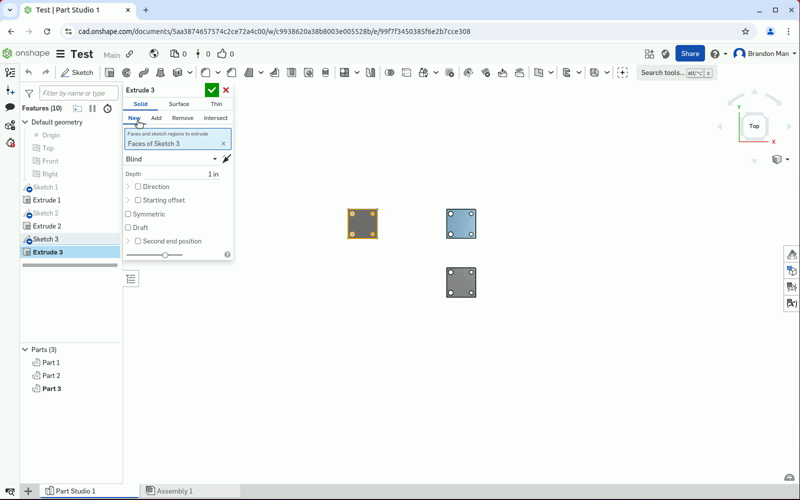
key(tab, 4)
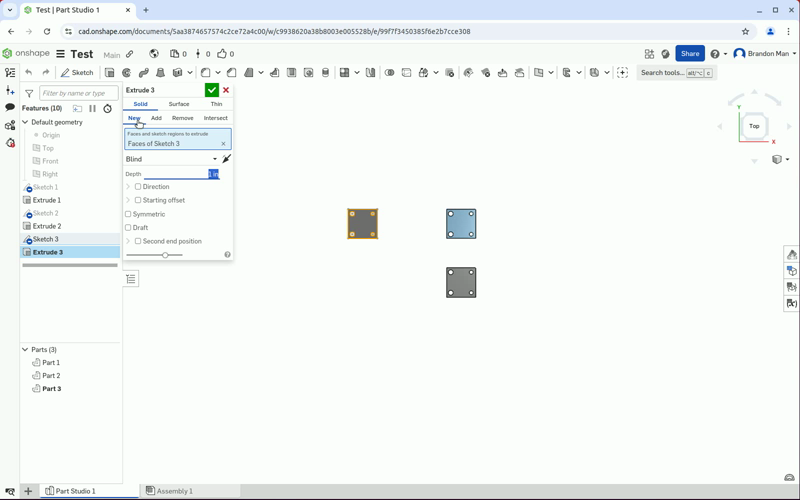
text(1.444)
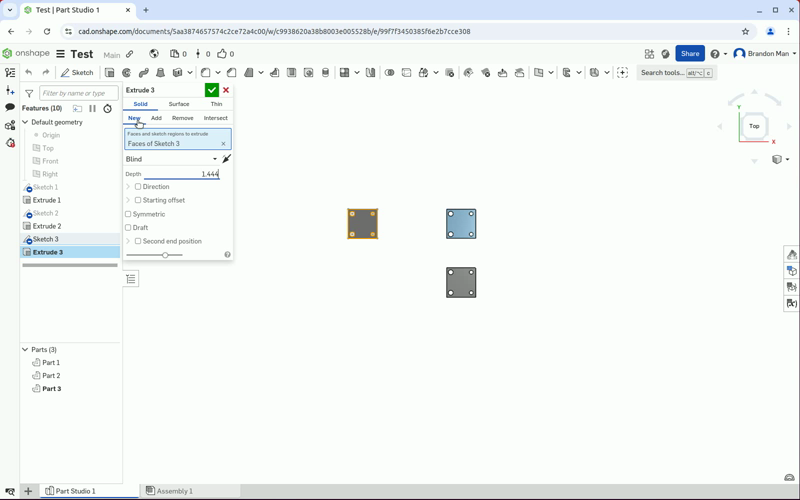
key(enter)
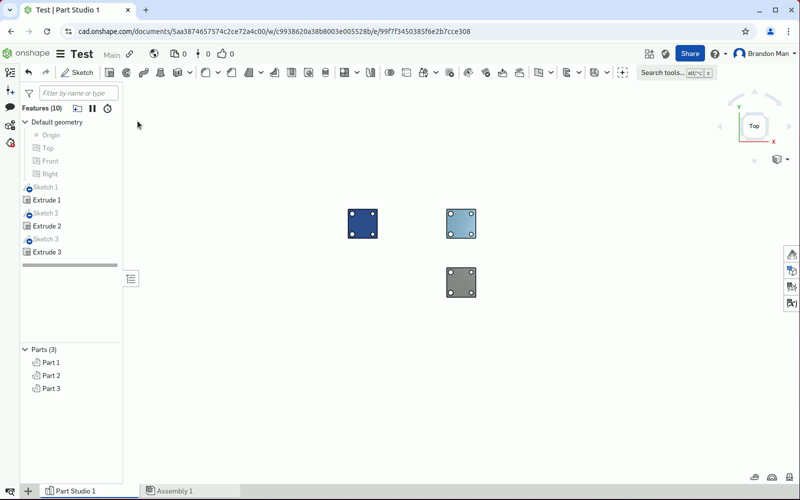
key(shift+h)
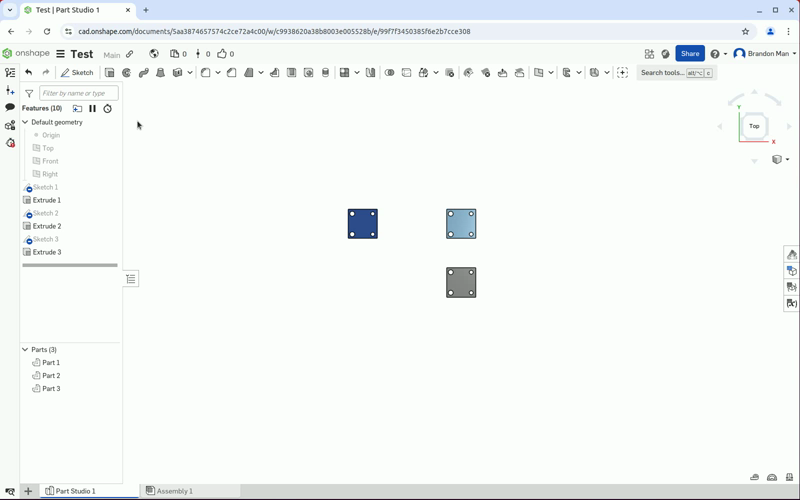
key(shift+h)
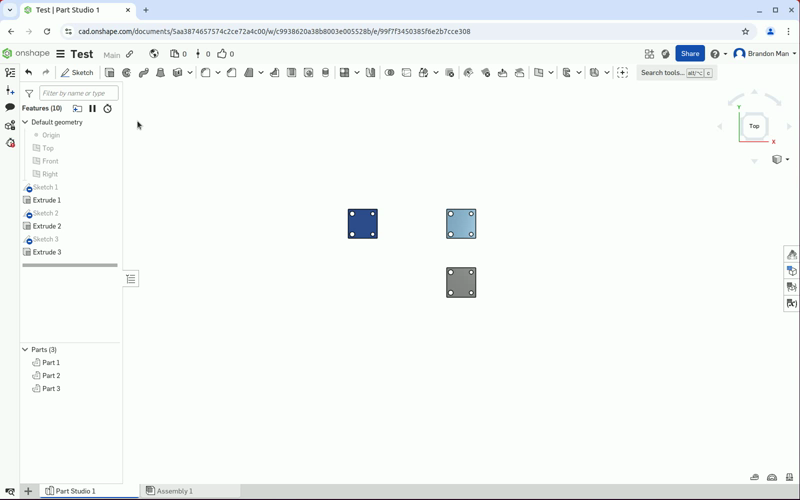
mouse_move(73, 189)
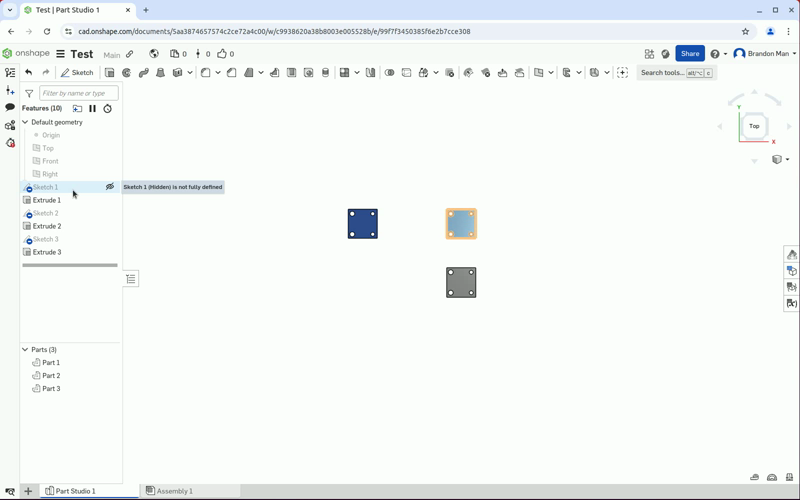
click(73, 189)
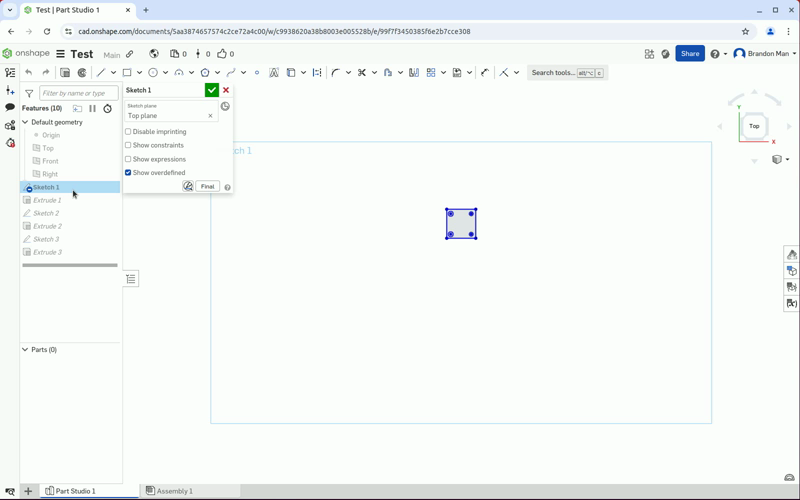
mouse_move(229, 92)
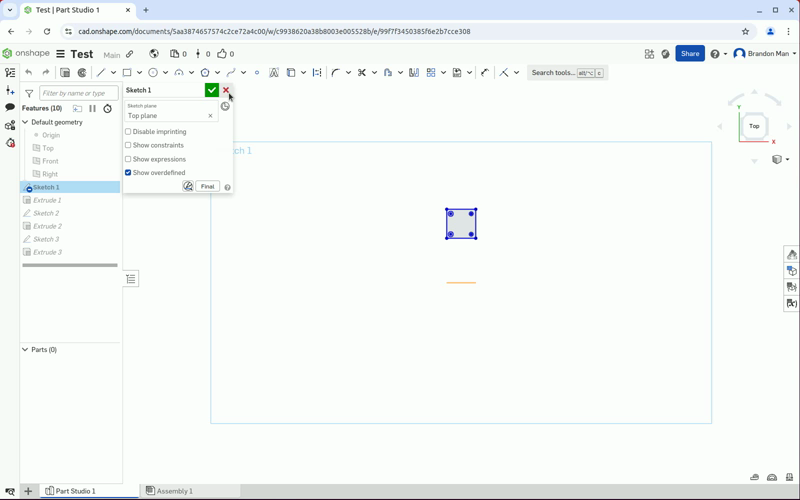
click(229, 92)
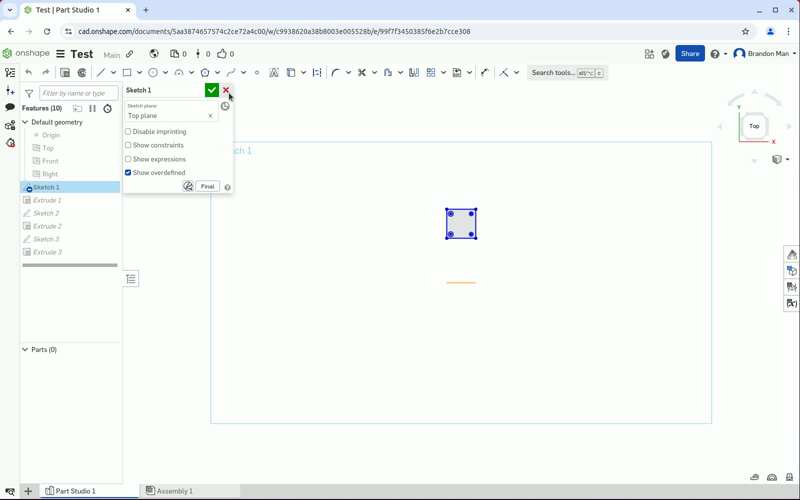
key(shift+s)
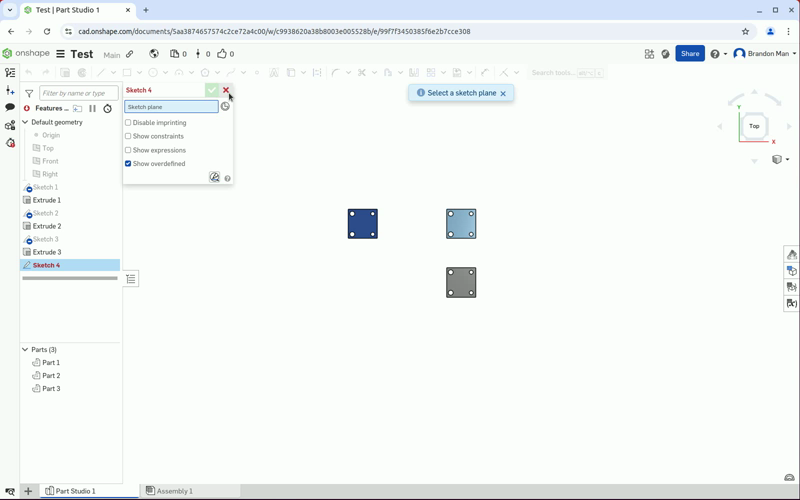
mouse_move(73, 150)
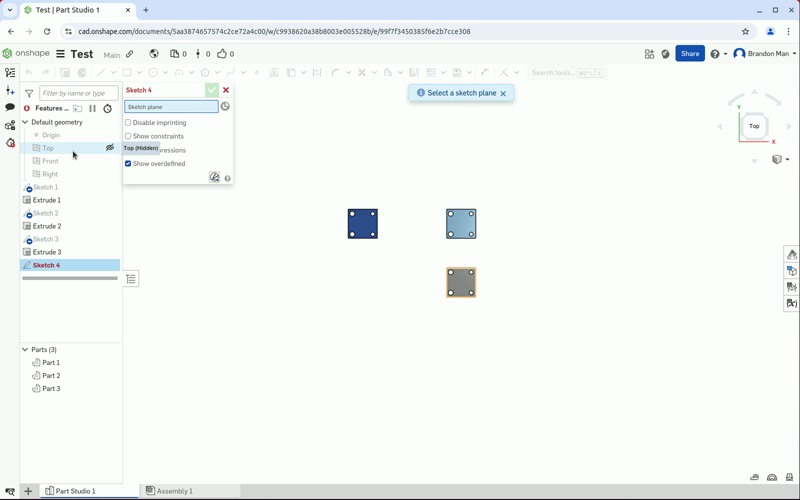
click(73, 150)
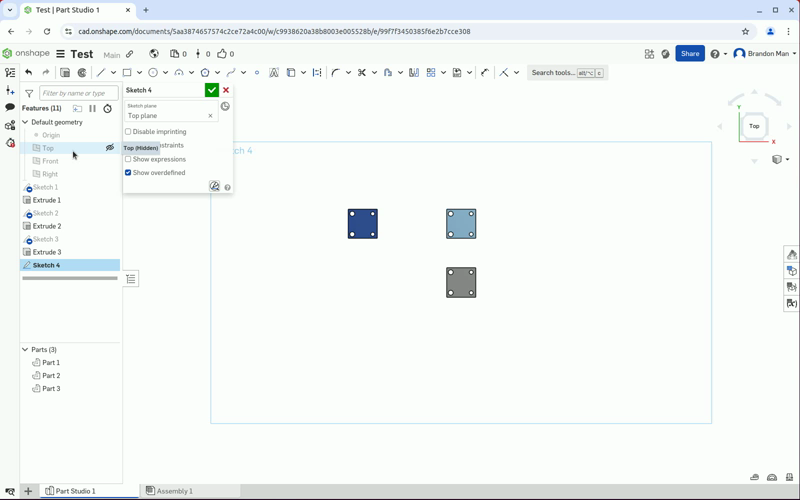
mouse_move(73, 352)
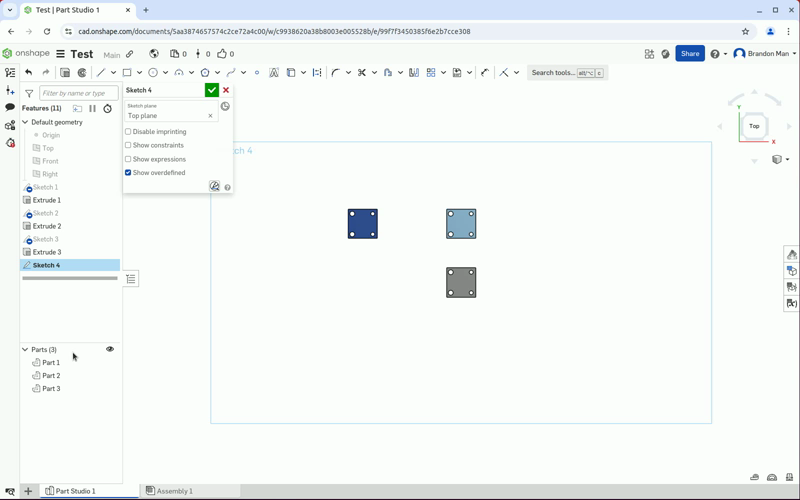
key(y)
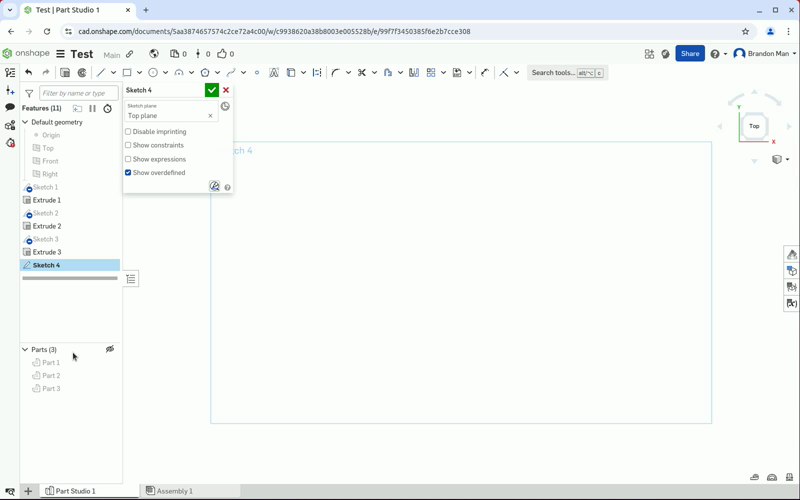
key(l)
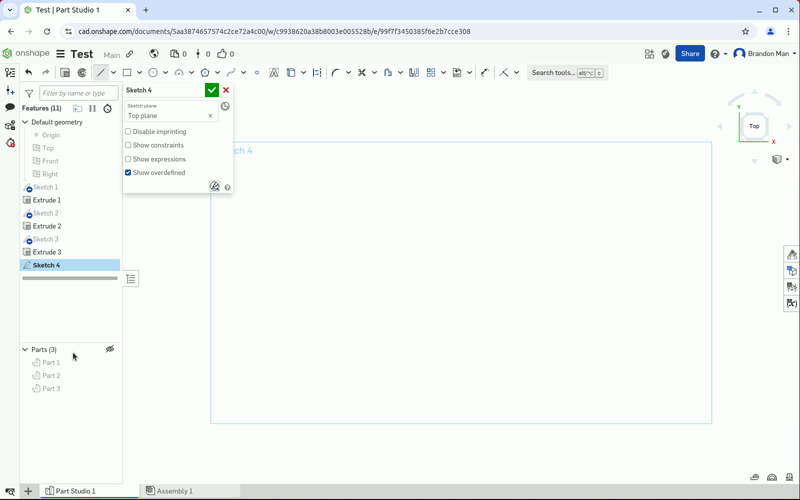
key_down(shift)
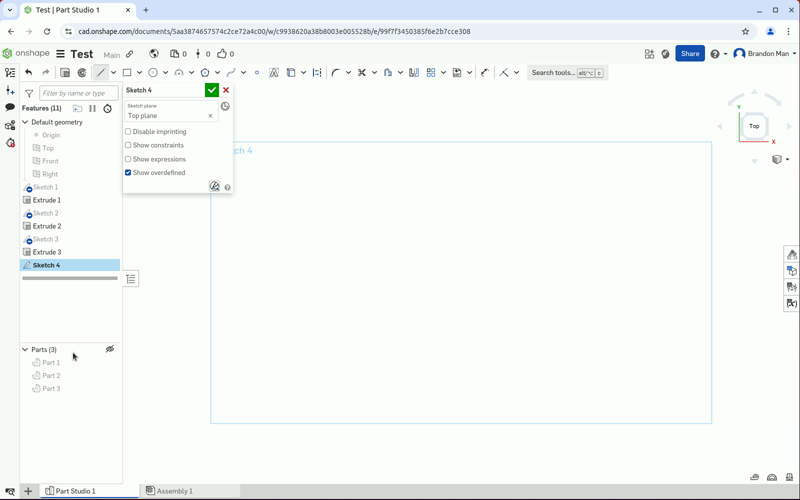
mouse_move(348, 297)
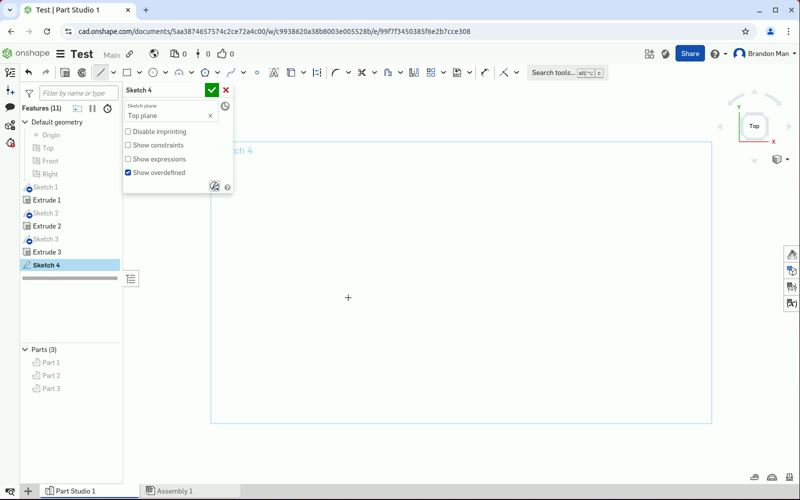
click(348, 297)
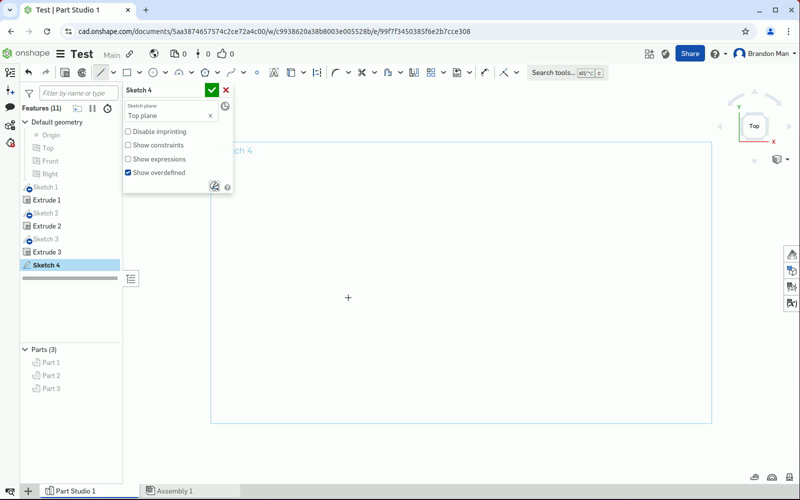
key_up(shift)
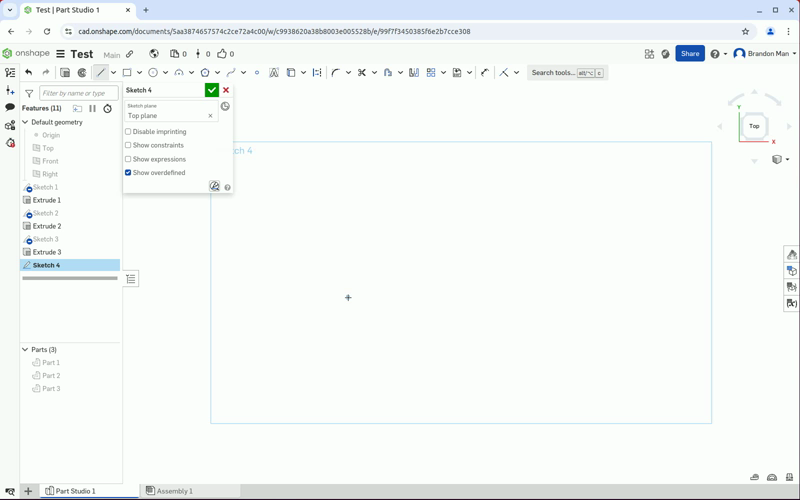
key_down(shift)
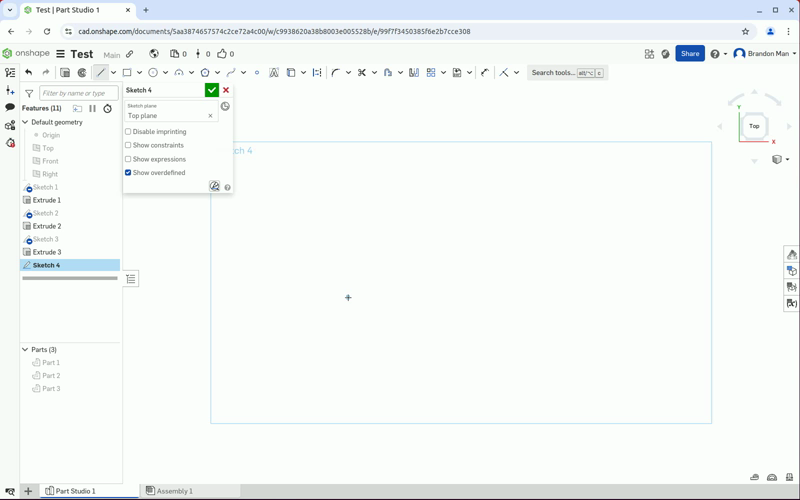
mouse_move(378, 297)
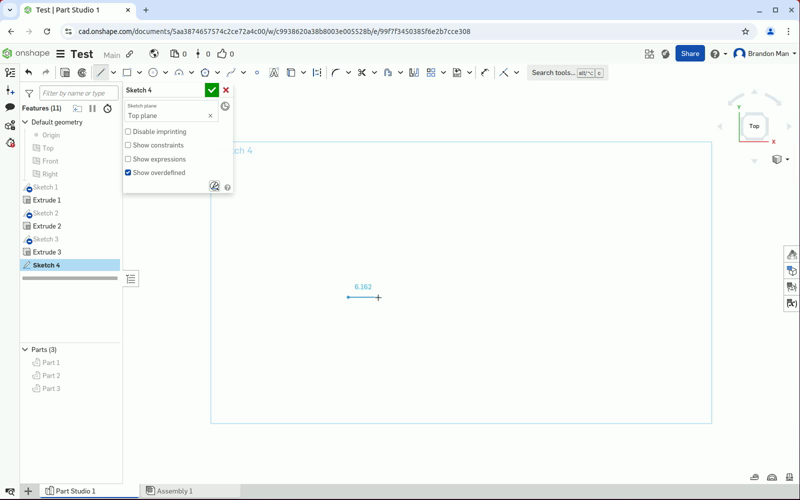
mouse_move(377, 297)
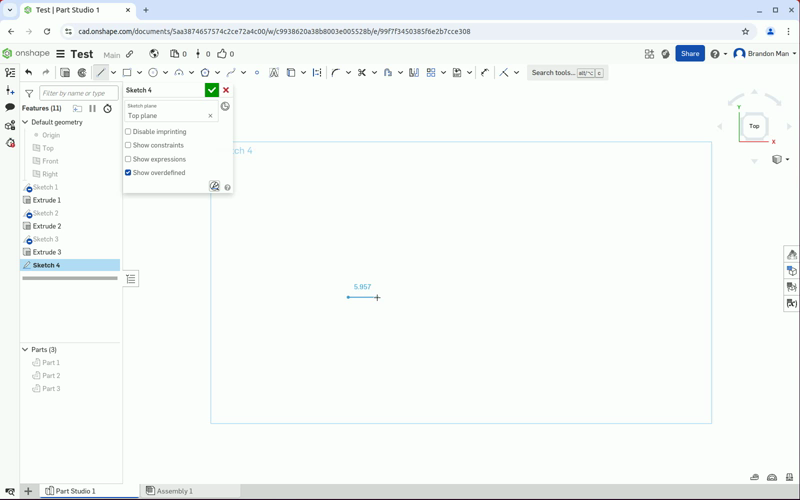
click(377, 297)
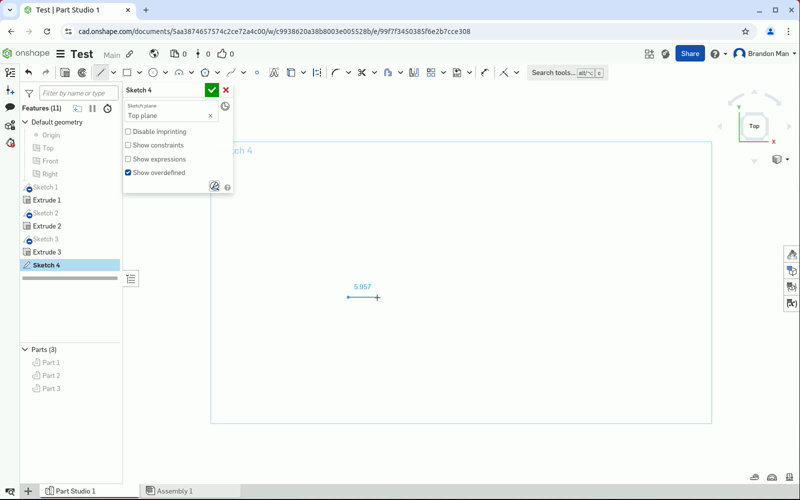
key_up(shift)
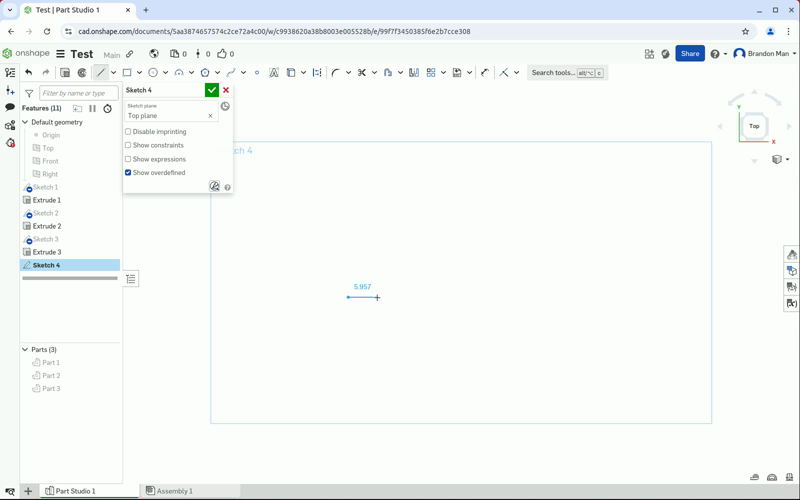
key_down(shift)
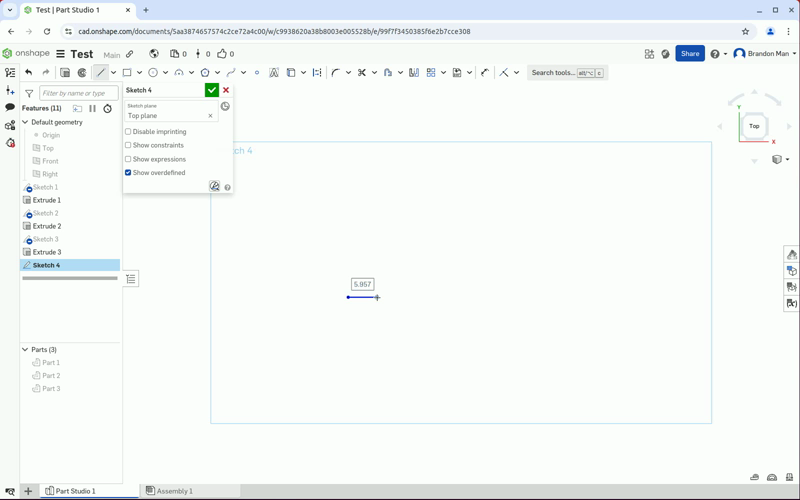
mouse_move(407, 297)
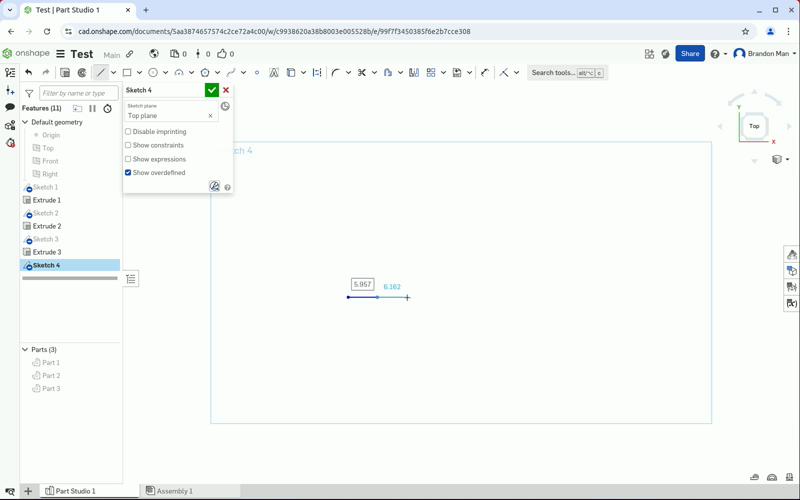
mouse_move(377, 267)
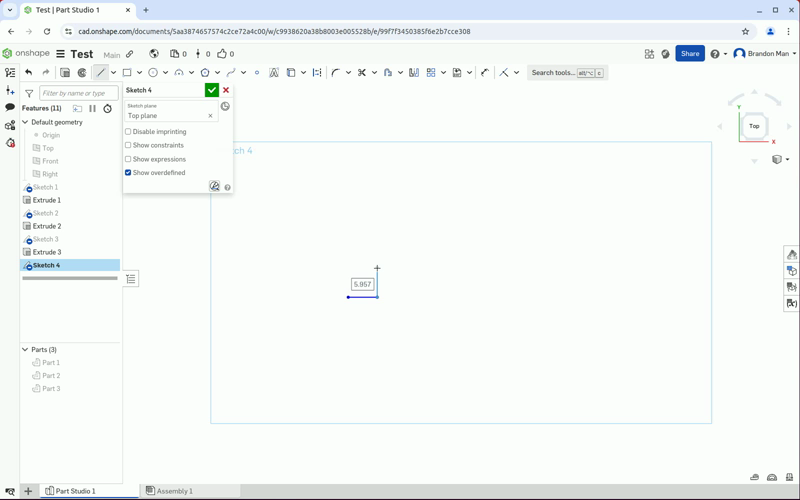
click(377, 267)
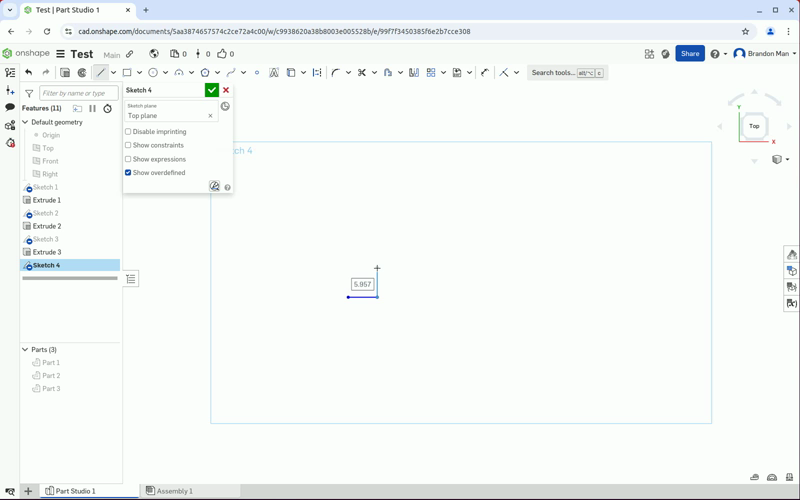
key_up(shift)
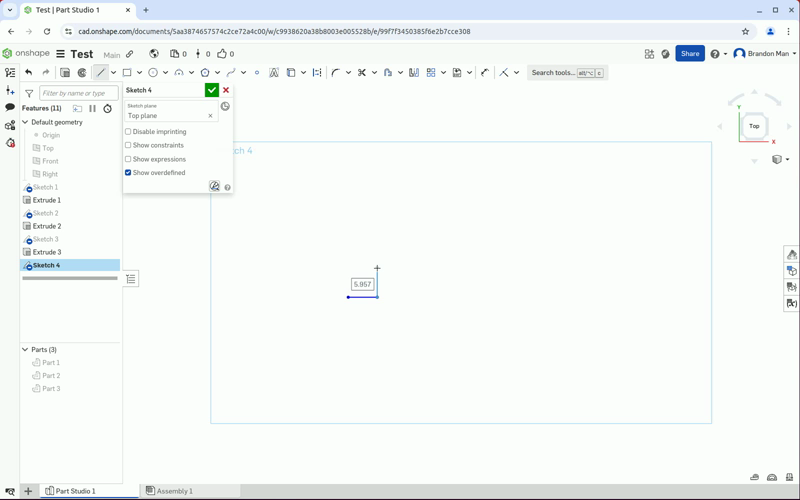
key_down(shift)
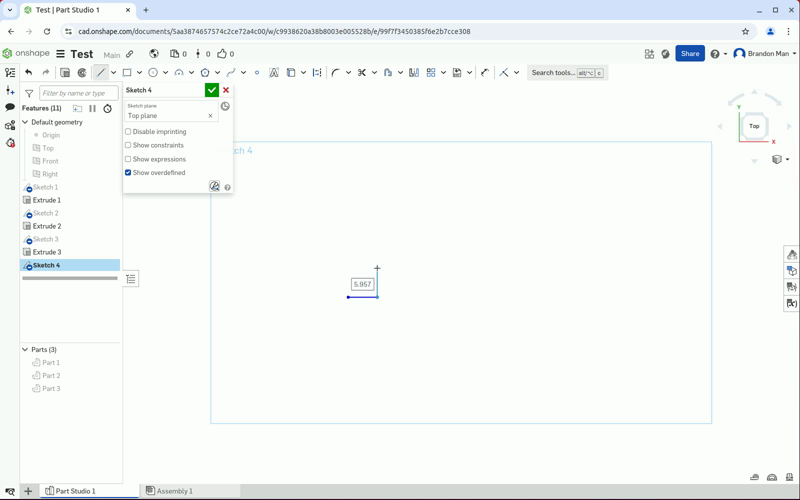
mouse_move(407, 267)
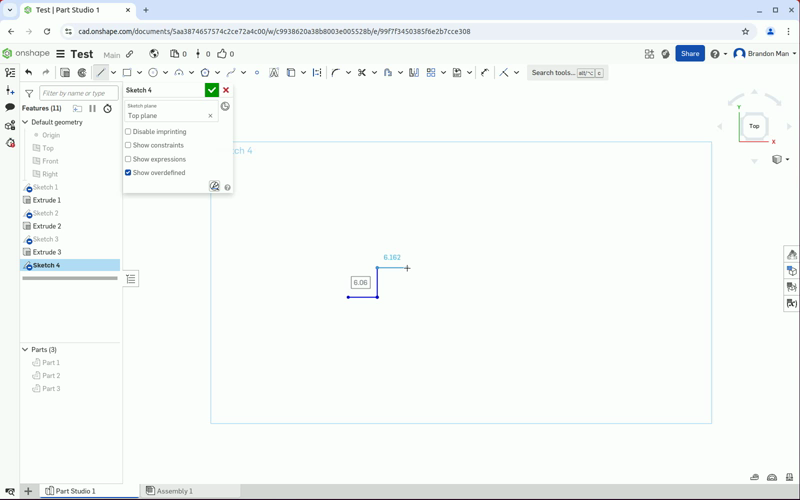
mouse_move(348, 267)
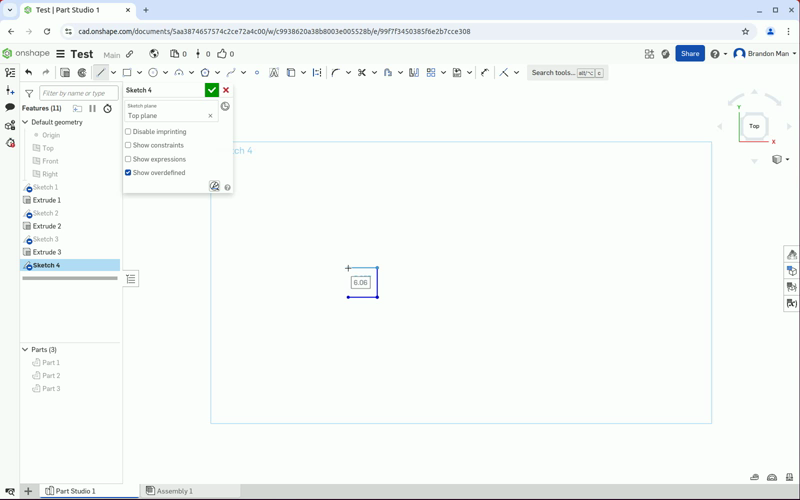
click(348, 267)
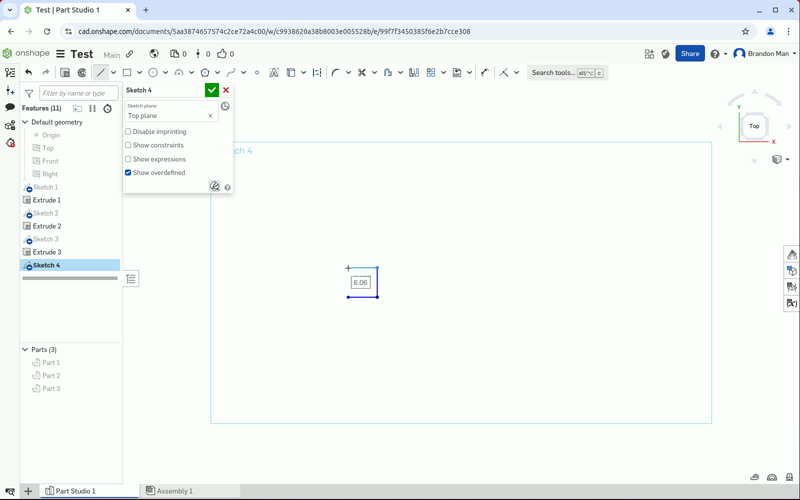
key_up(shift)
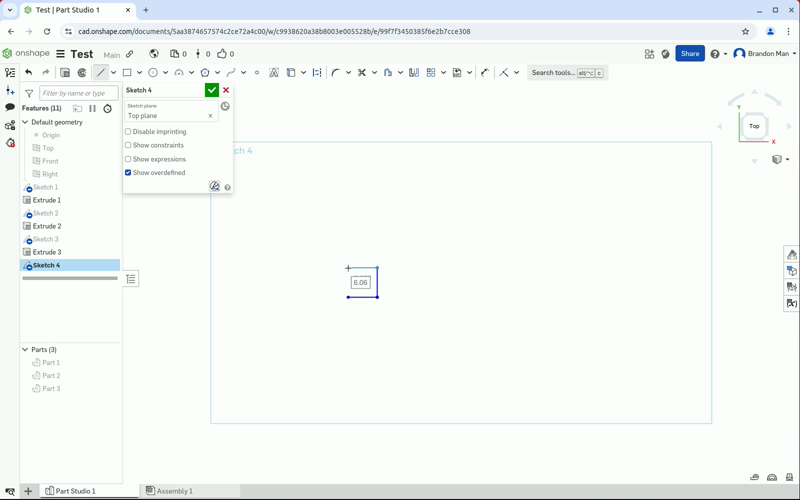
mouse_move(378, 267)
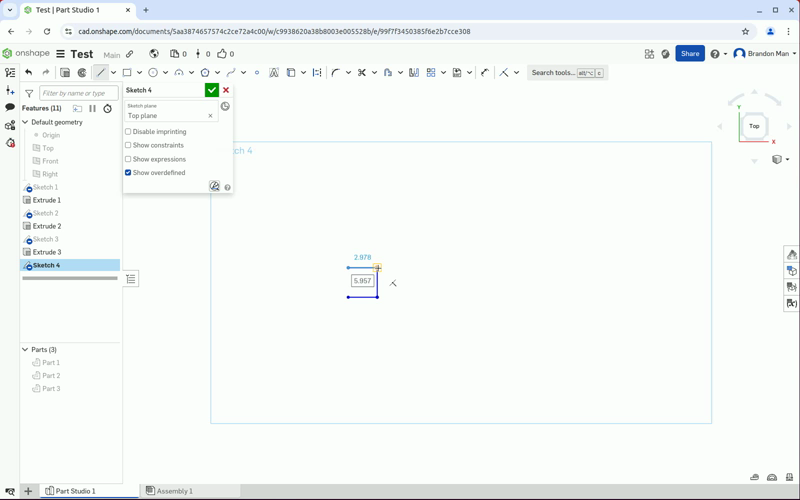
key_down(shift)
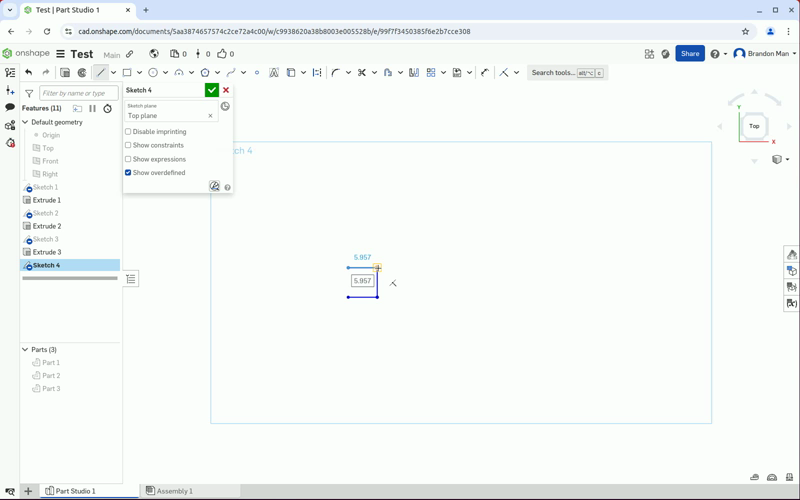
mouse_move(348, 297)
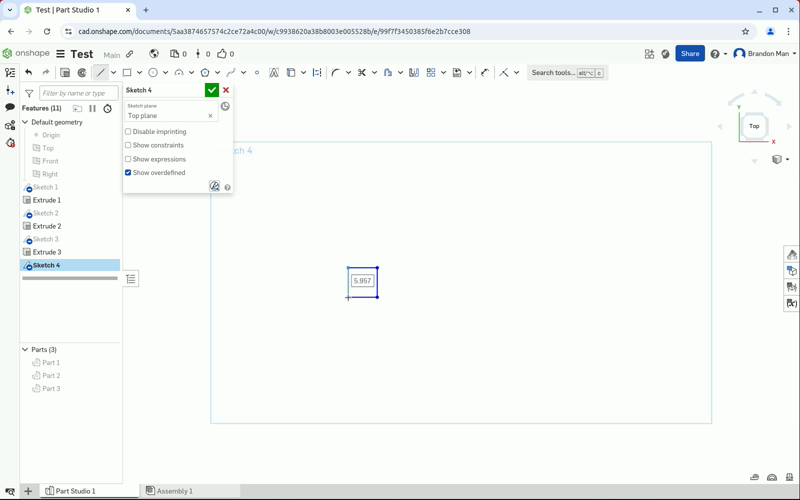
key_up(shift)
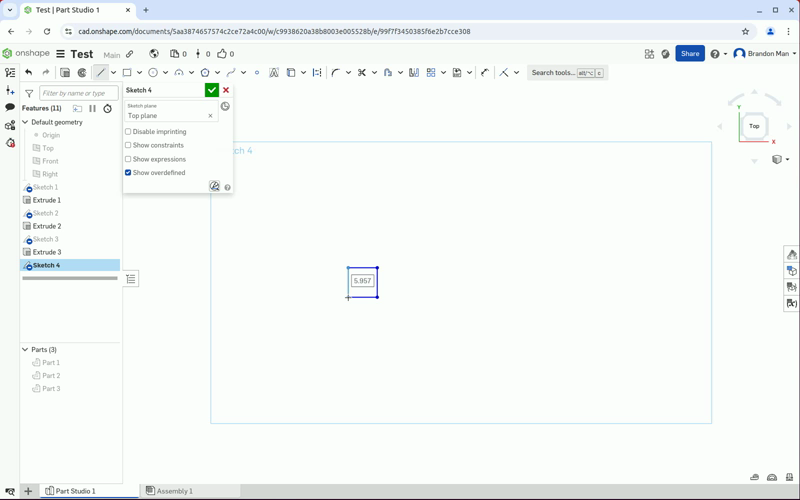
click(348, 297)
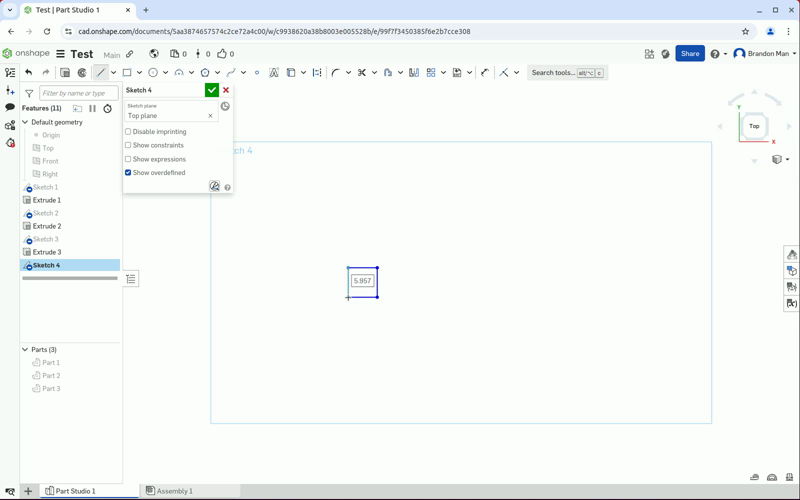
key(esc)
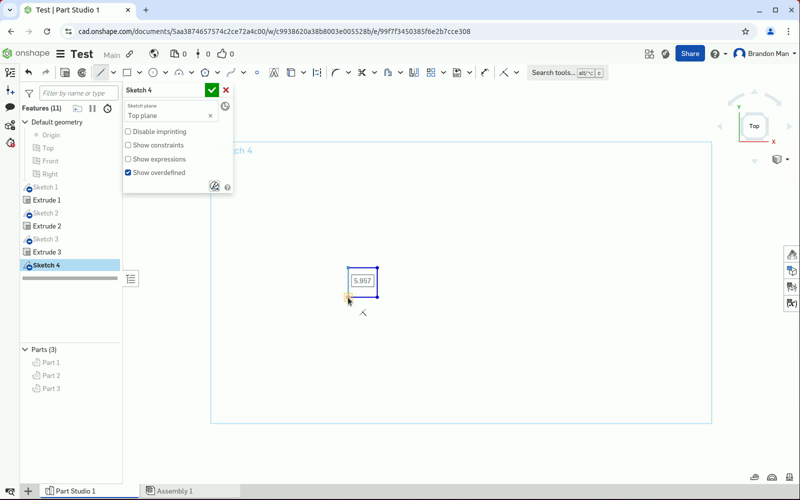
key(c)
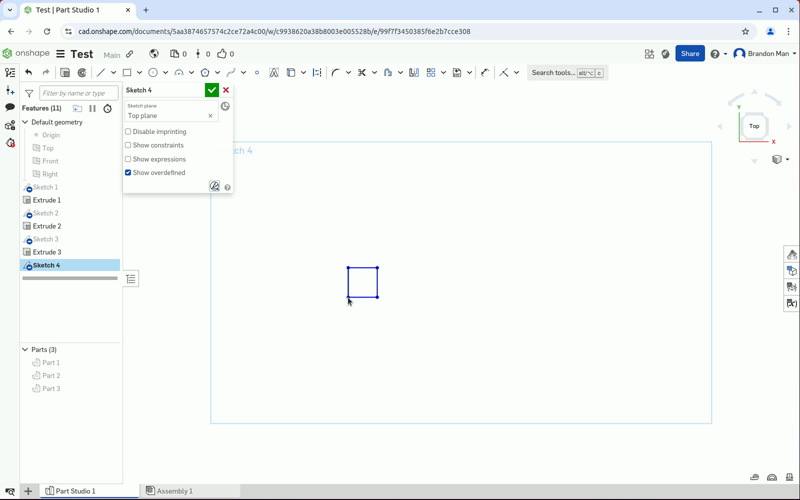
key_down(shift)
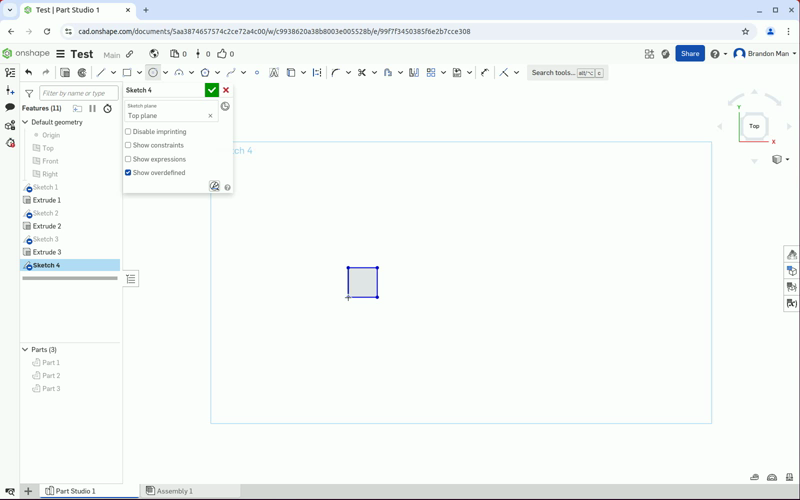
mouse_move(352, 292)
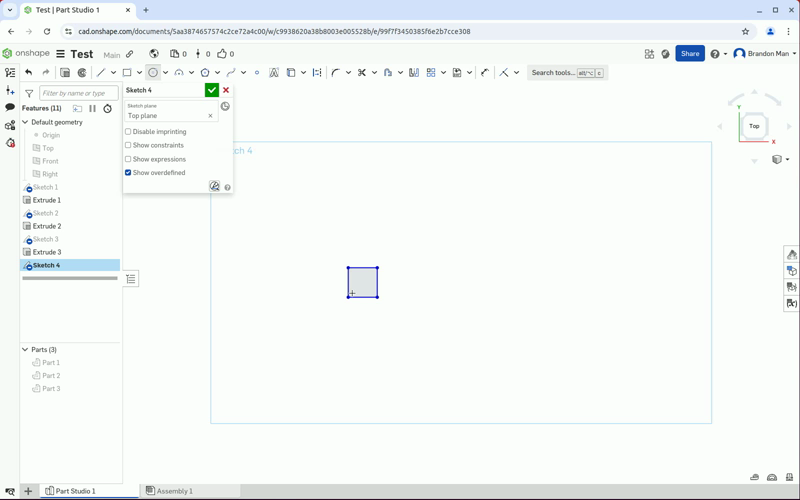
click(352, 292)
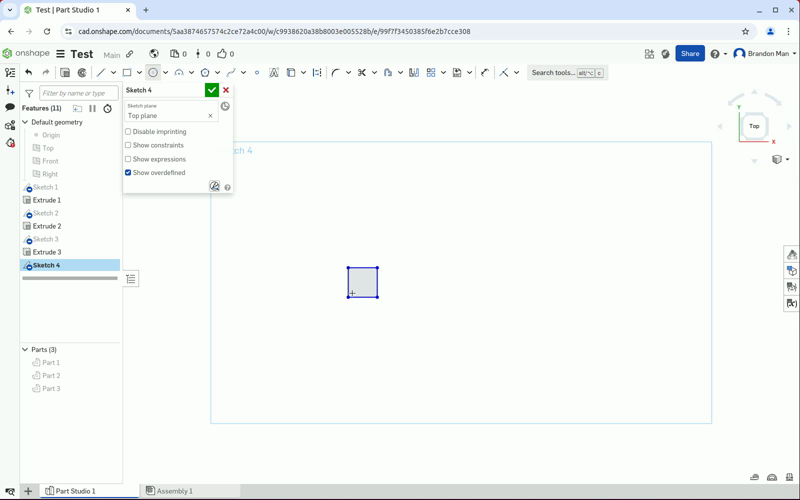
key_up(shift)
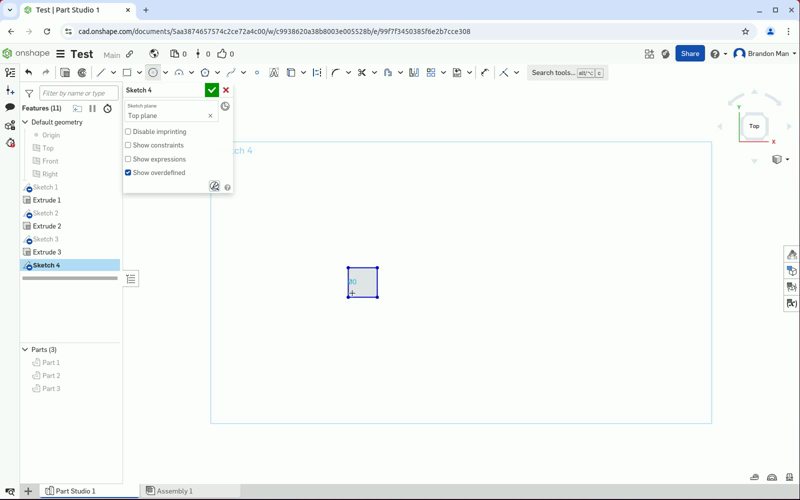
mouse_move(354, 292)
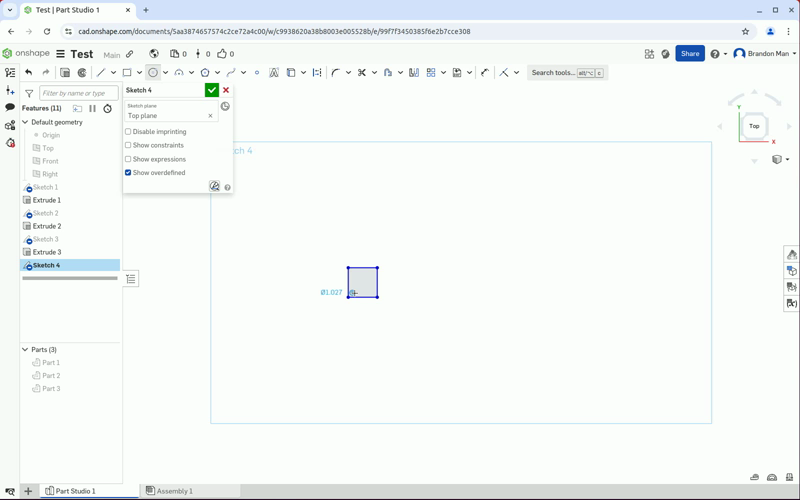
scroll(6)
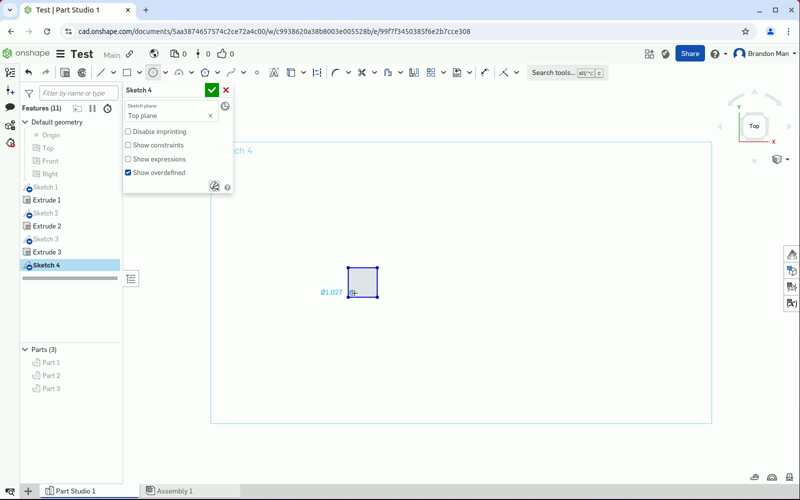
scroll(6)
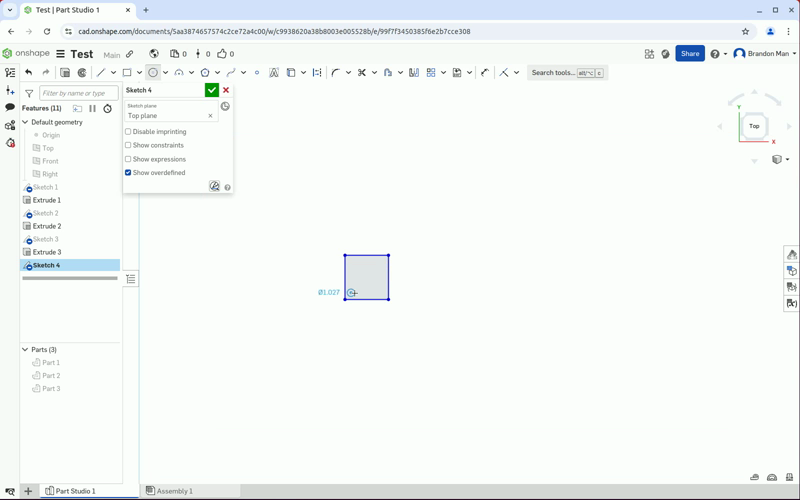
scroll(6)
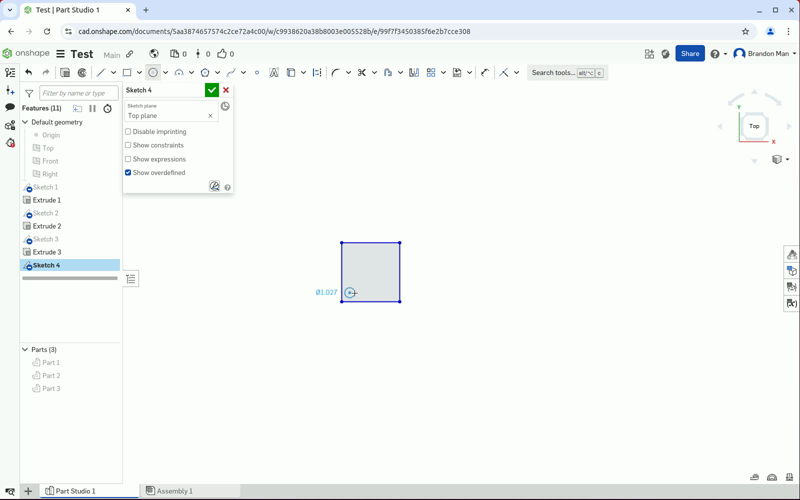
scroll(6)
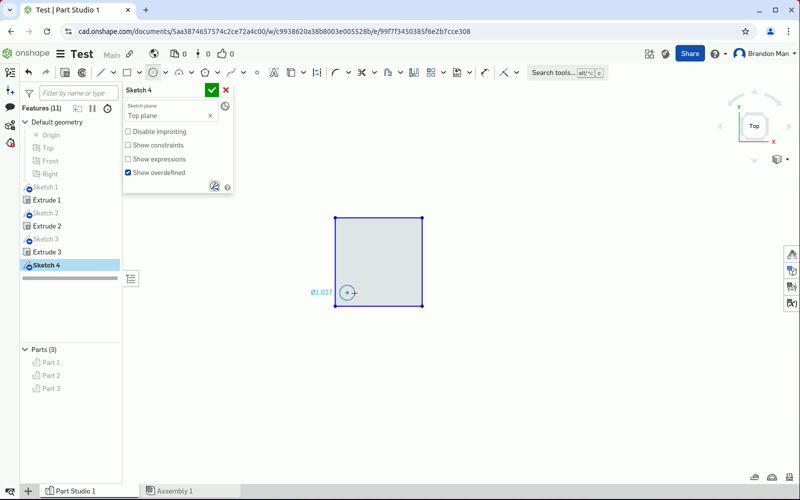
scroll(6)
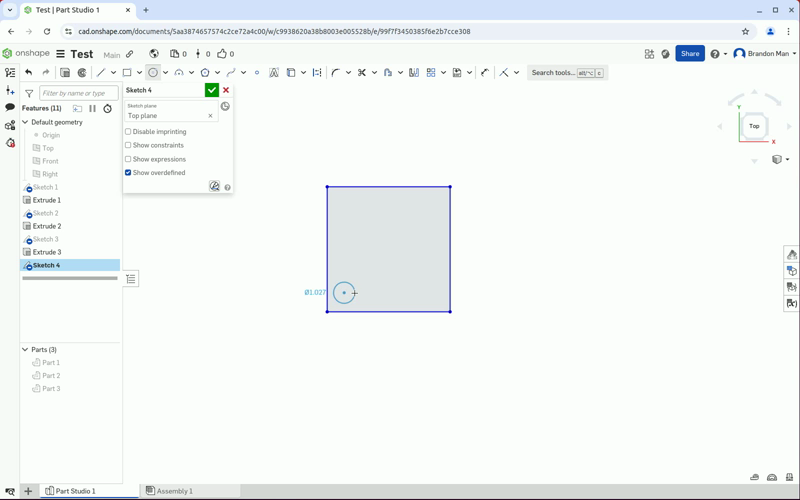
scroll(6)
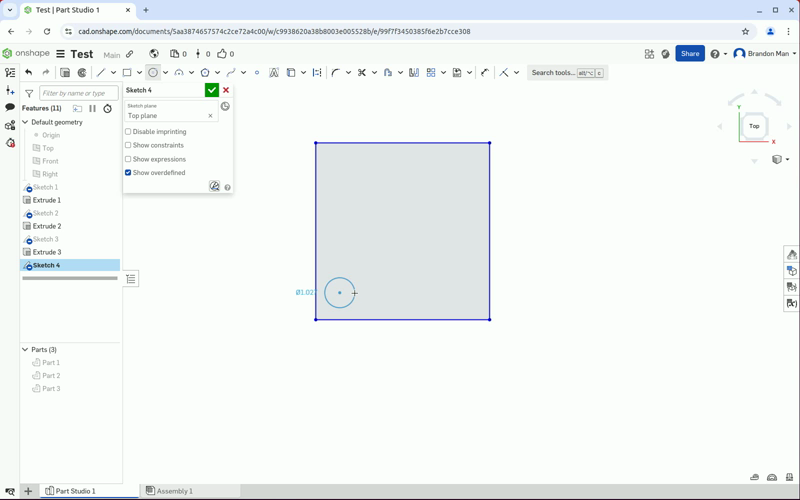
scroll(6)
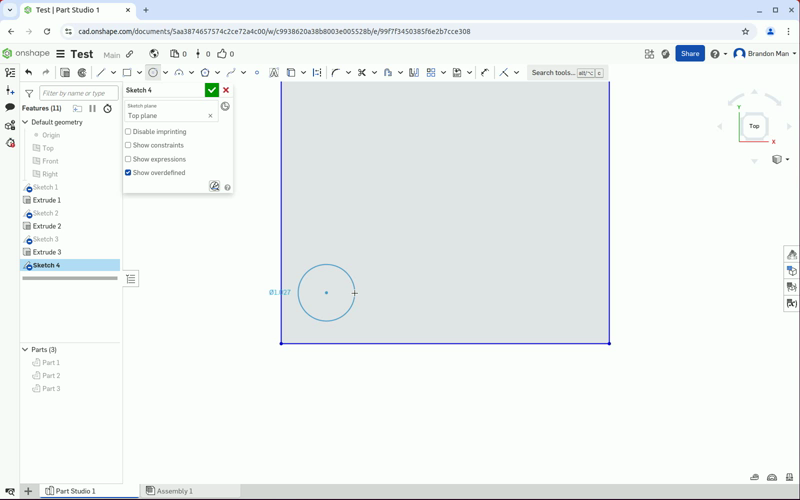
click(354, 292)
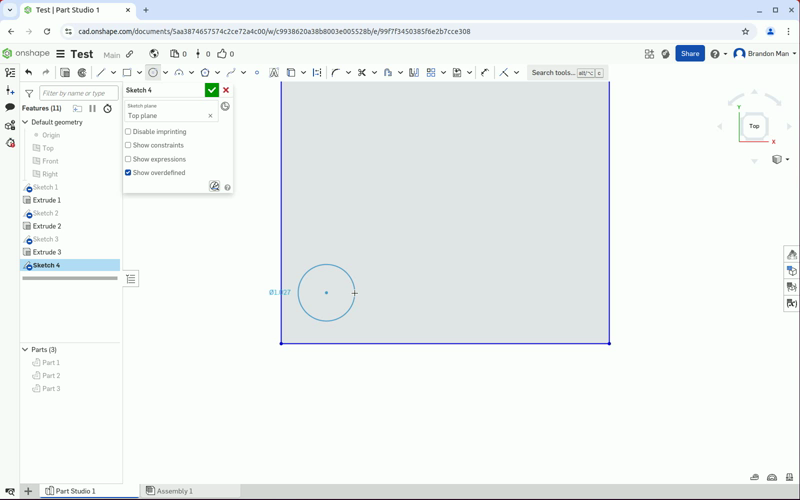
scroll(-6)
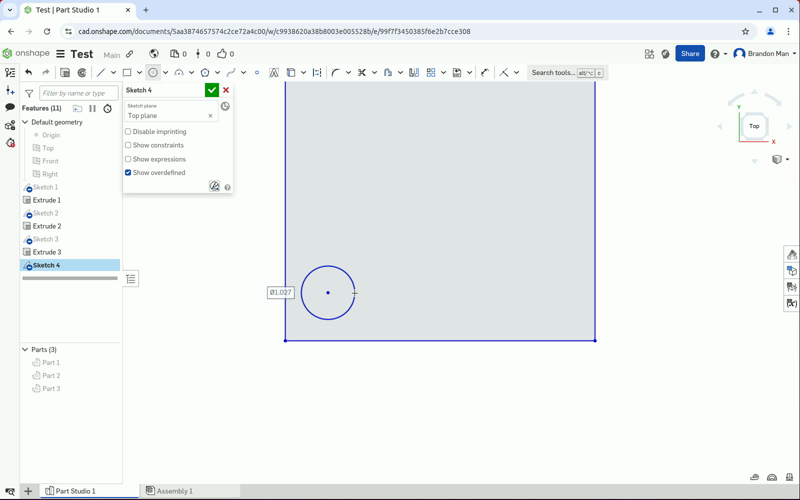
scroll(-6)
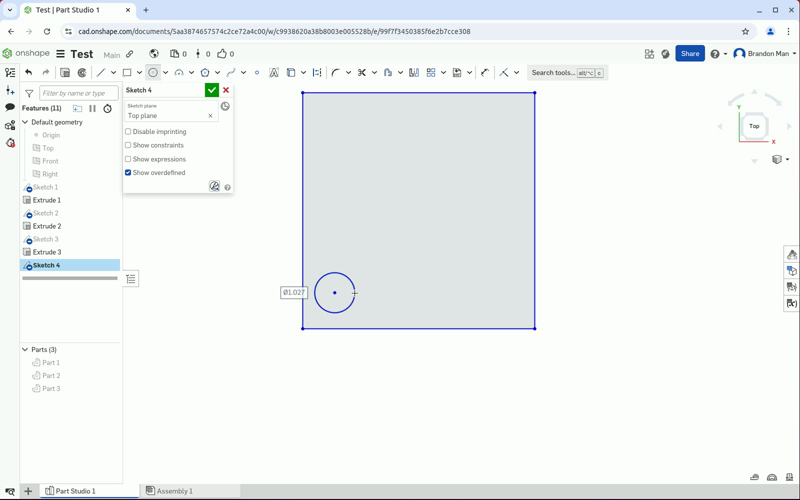
scroll(-6)
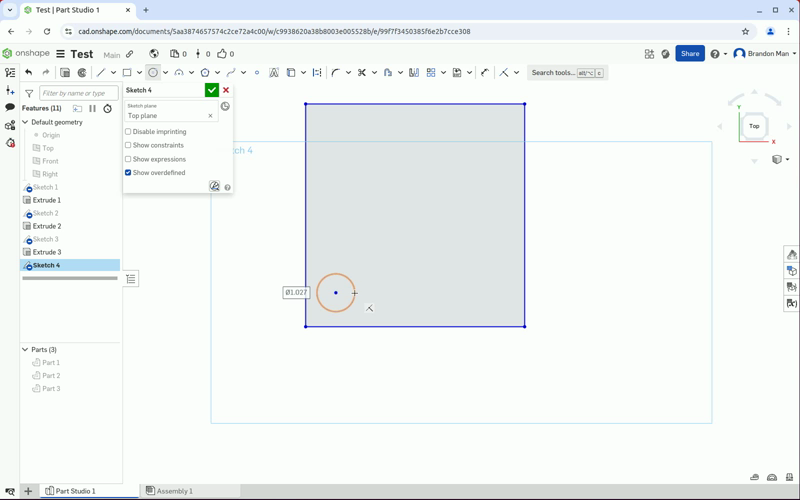
scroll(-6)
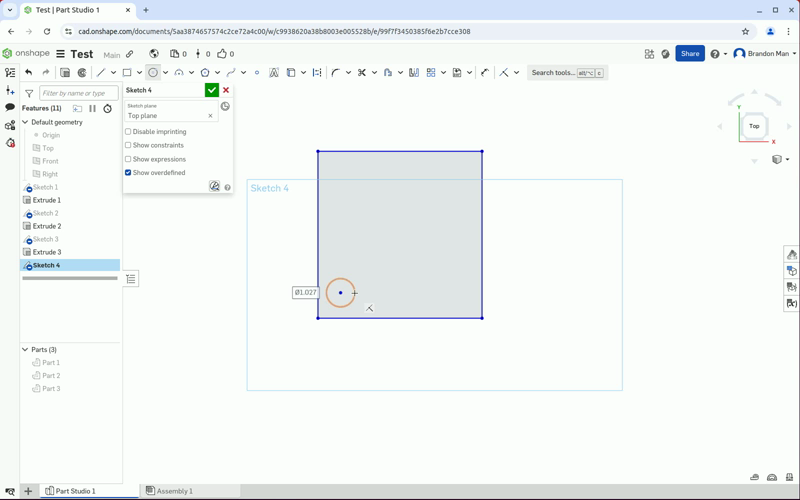
scroll(-6)
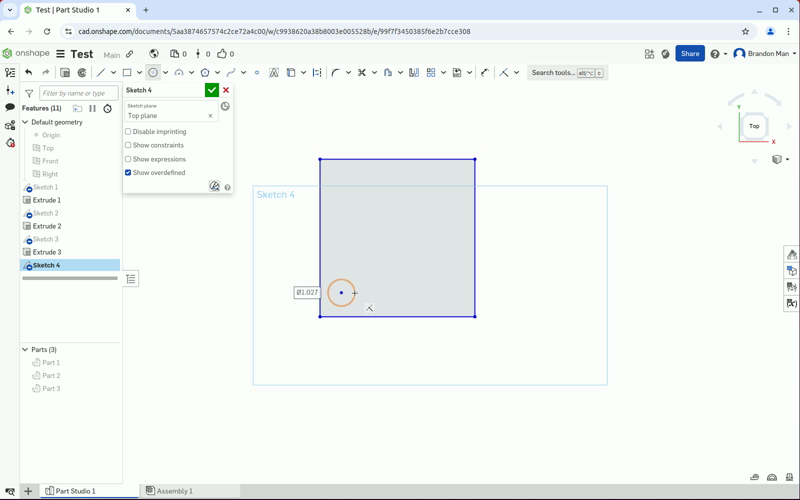
scroll(-6)
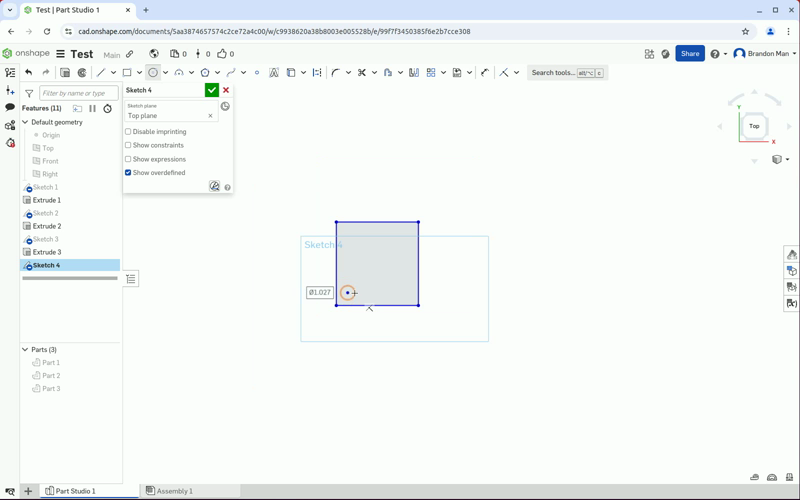
scroll(-6)
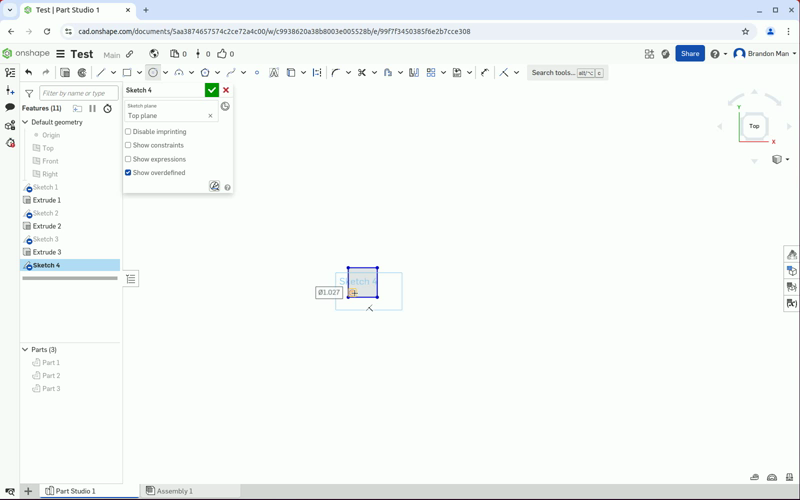
key(esc)
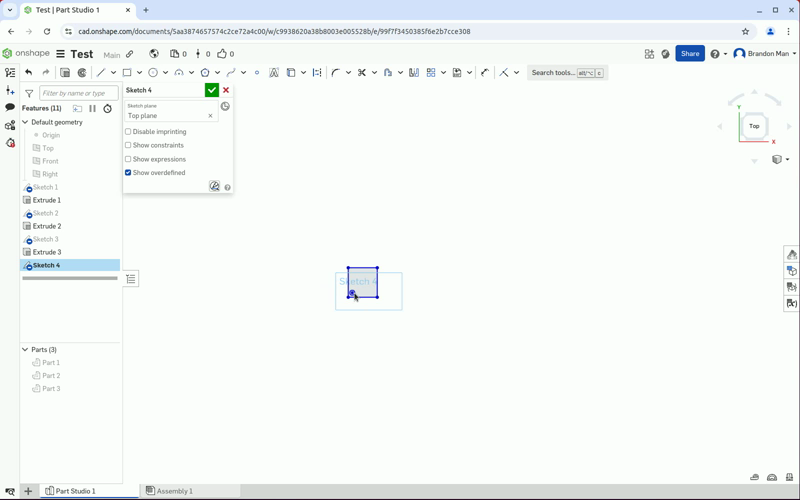
key(c)
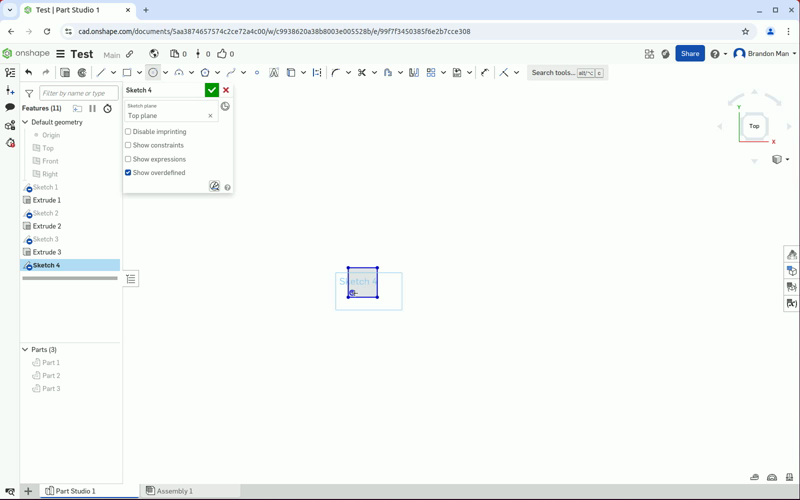
key_down(shift)
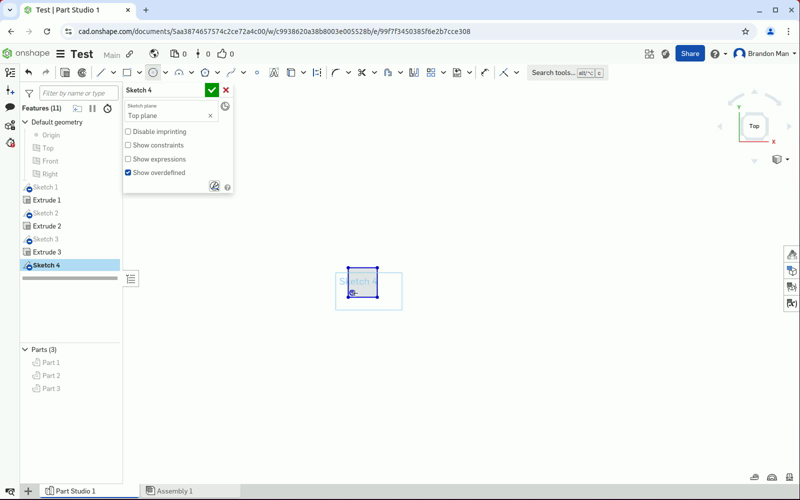
mouse_move(352, 272)
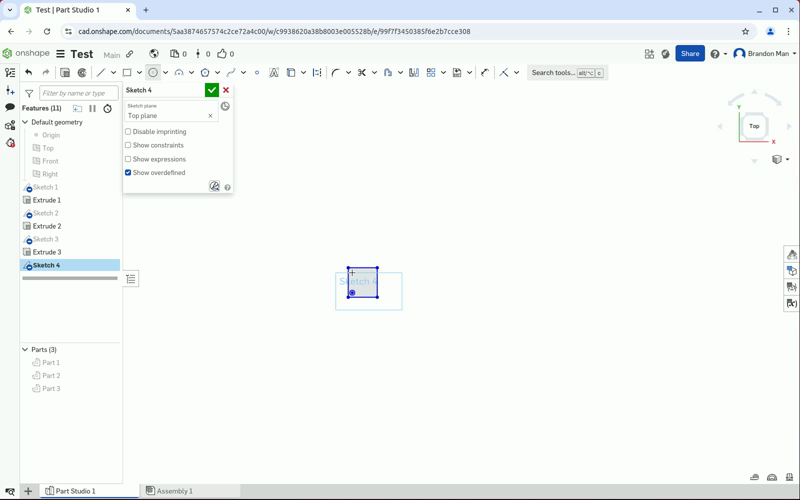
click(352, 272)
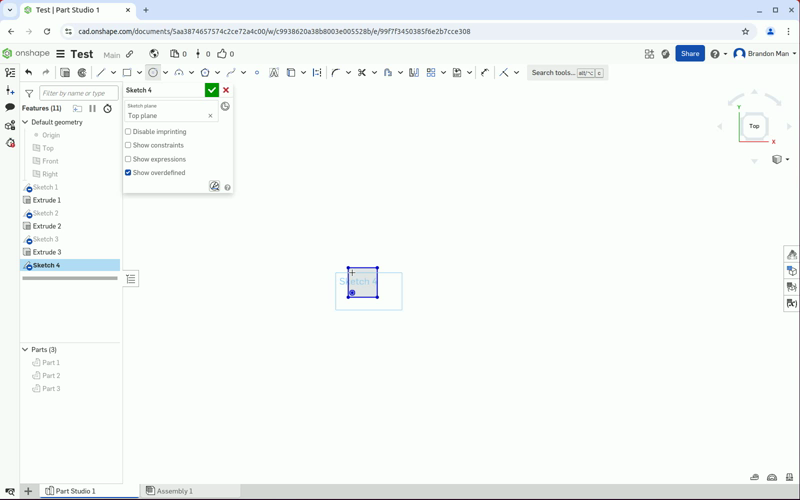
key_up(shift)
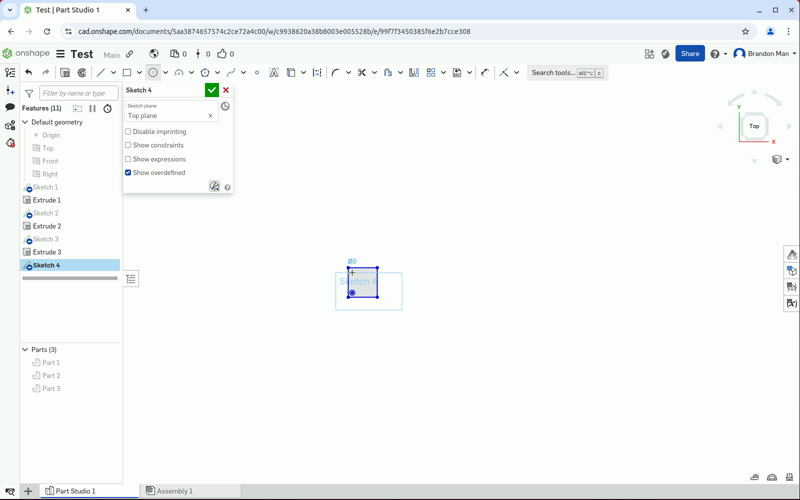
mouse_move(354, 272)
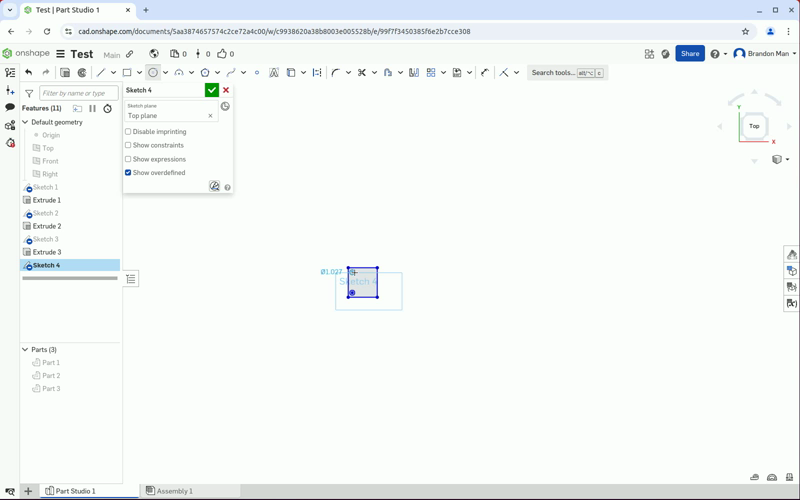
scroll(6)
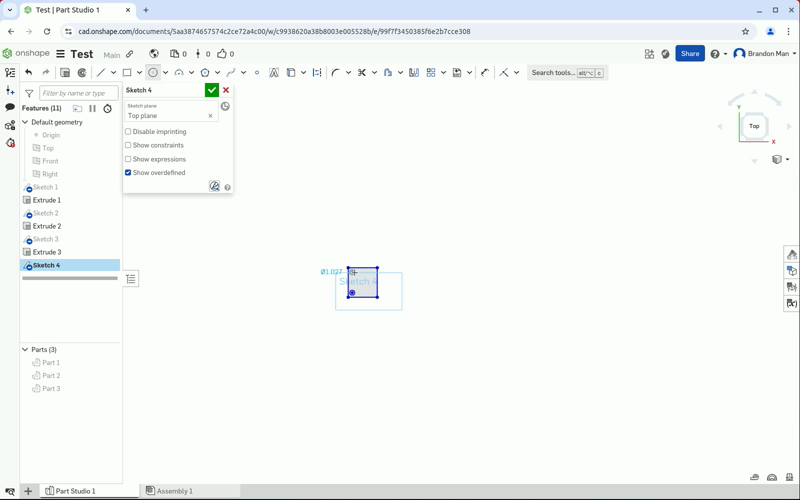
scroll(6)
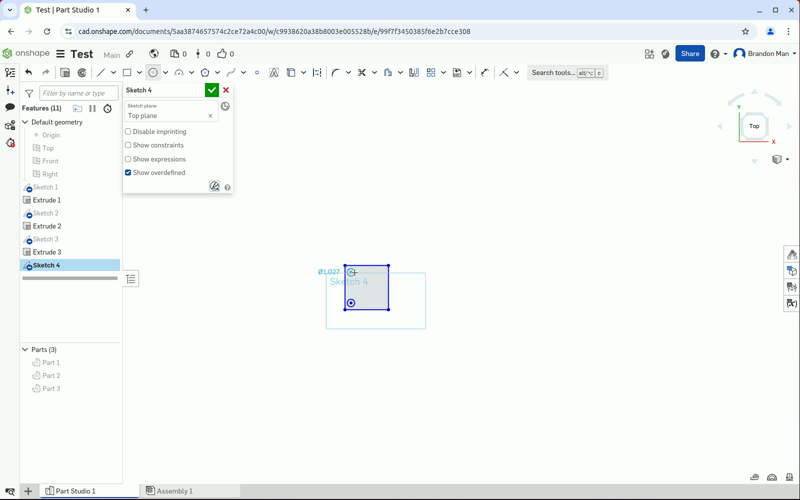
scroll(6)
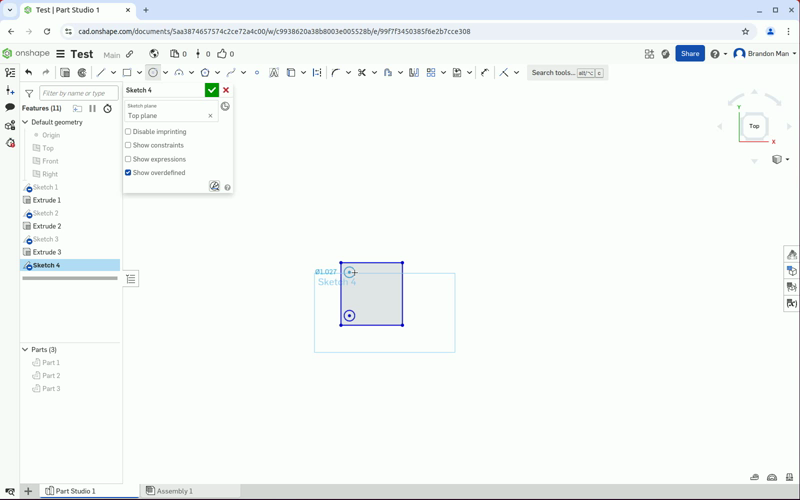
scroll(6)
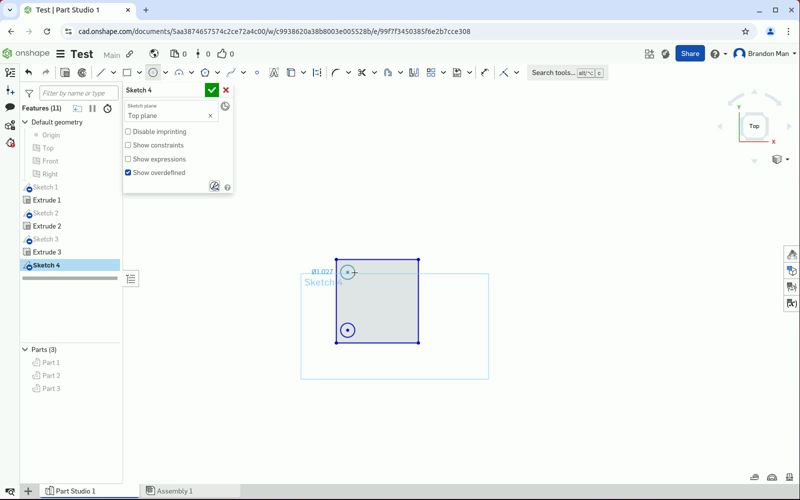
scroll(6)
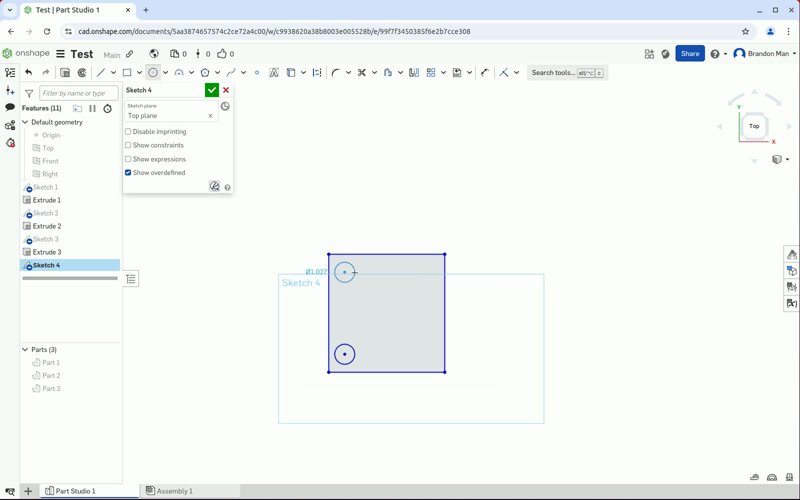
scroll(6)
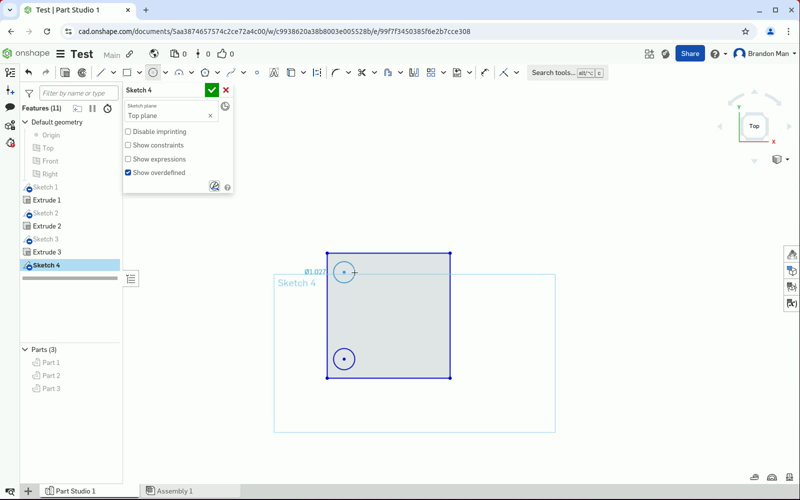
scroll(6)
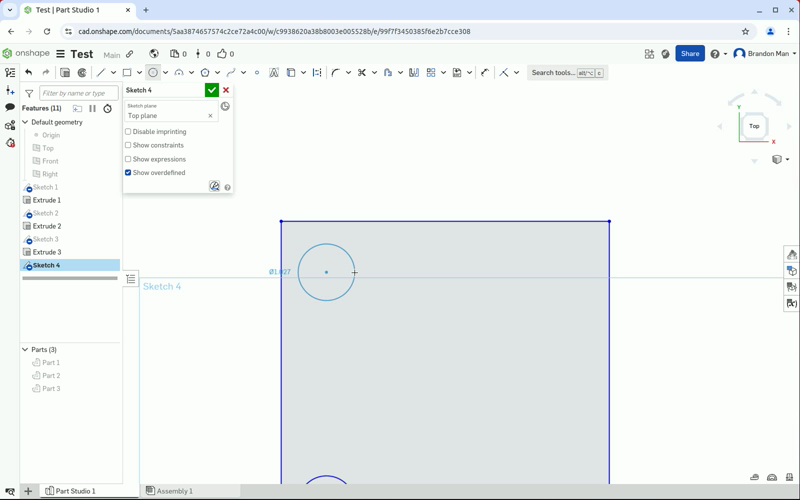
click(354, 272)
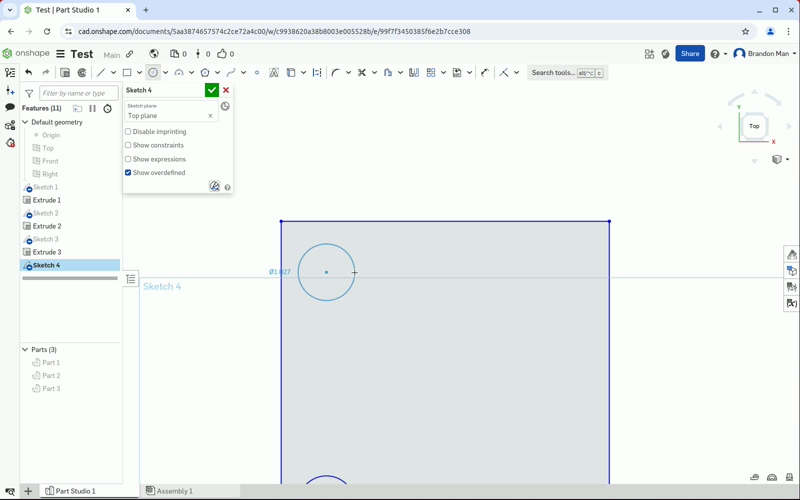
scroll(-6)
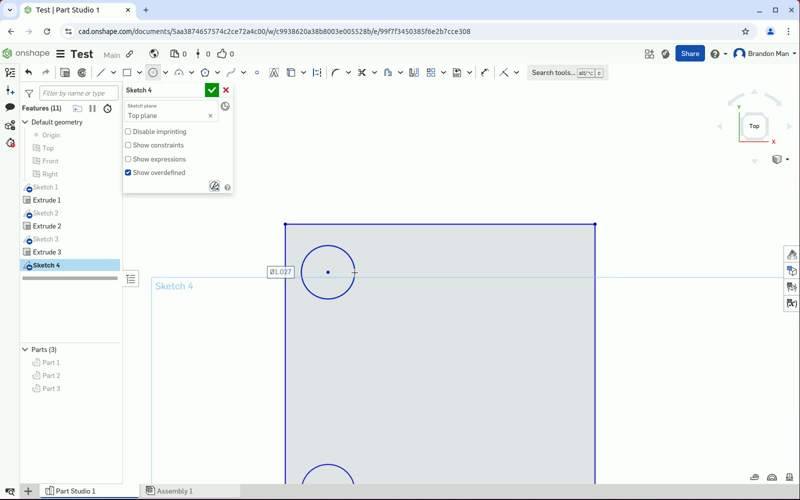
scroll(-6)
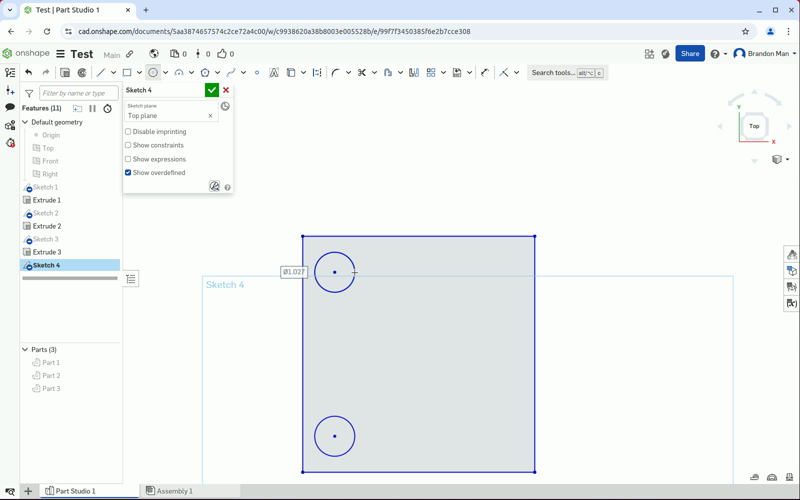
scroll(-6)
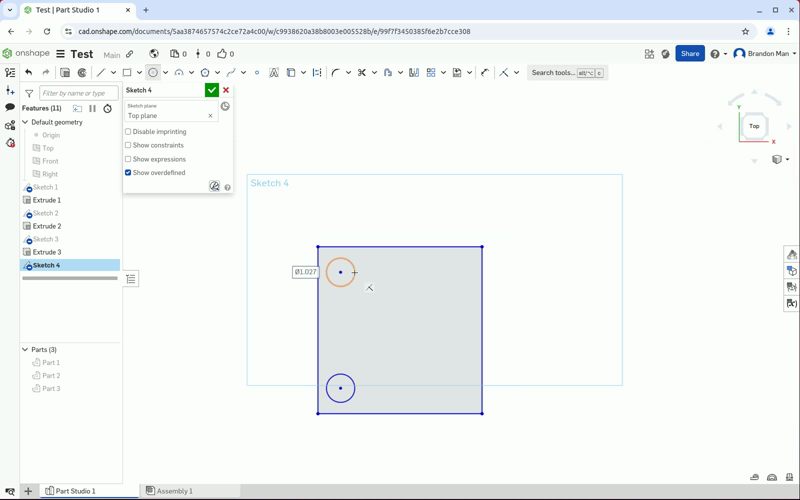
scroll(-6)
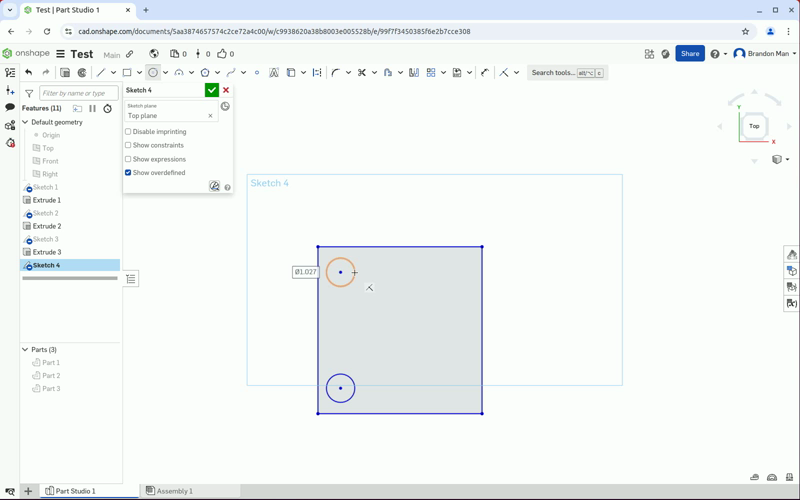
scroll(-6)
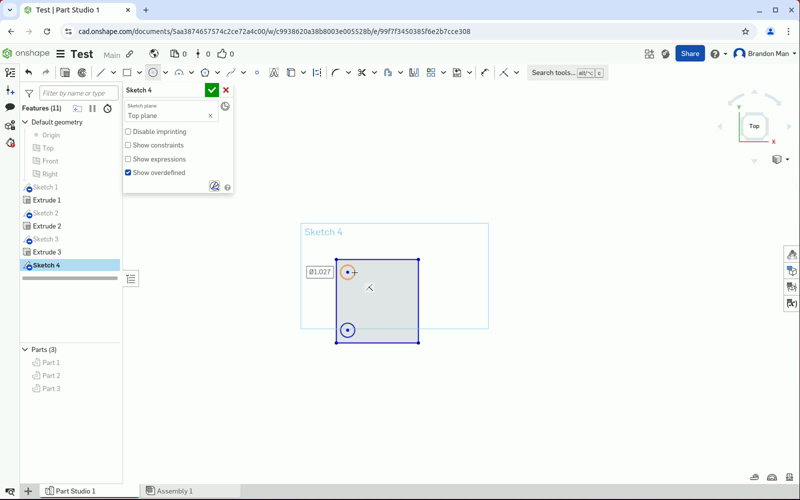
scroll(-6)
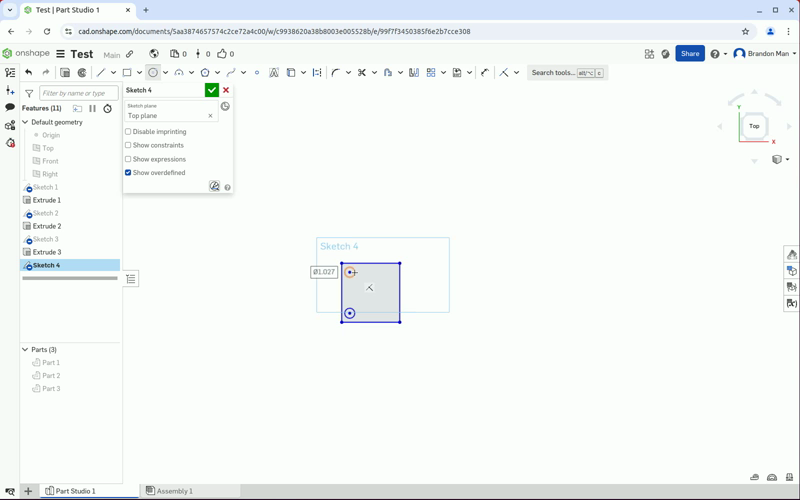
scroll(-6)
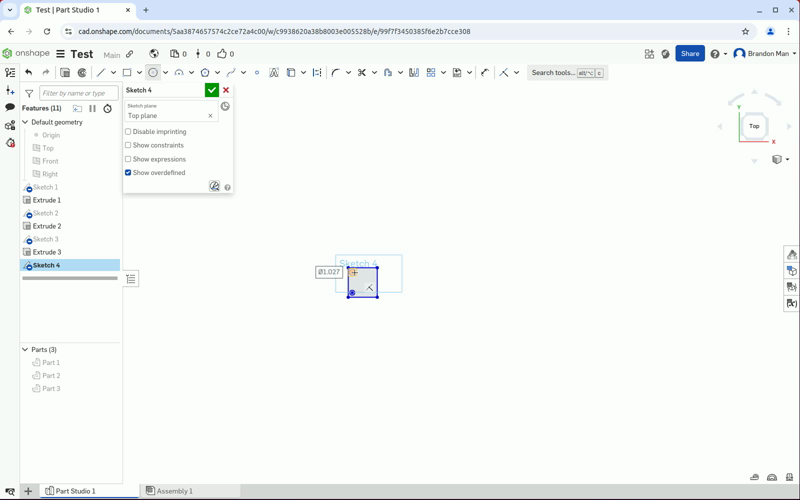
key(esc)
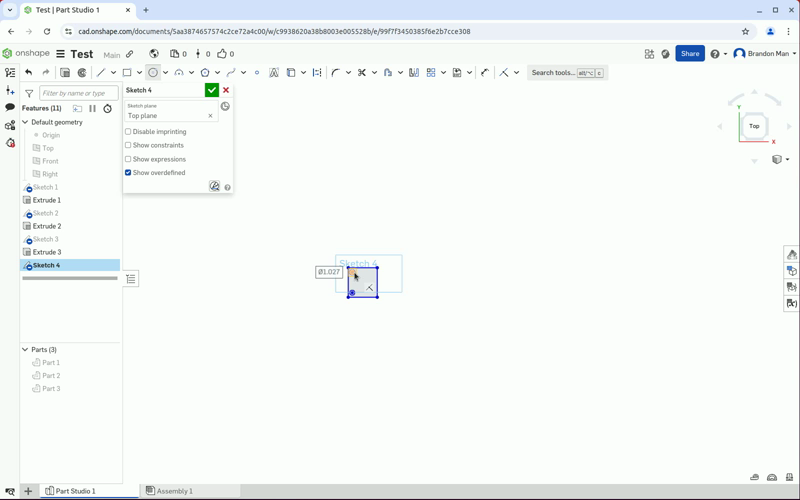
key(c)
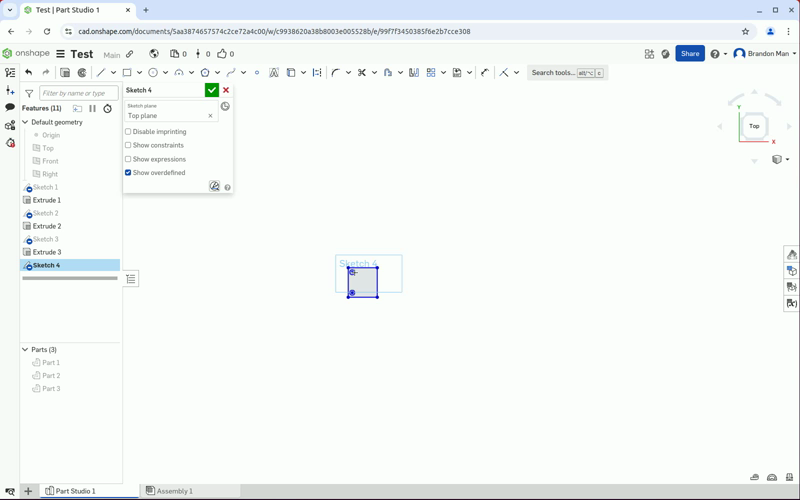
key_down(shift)
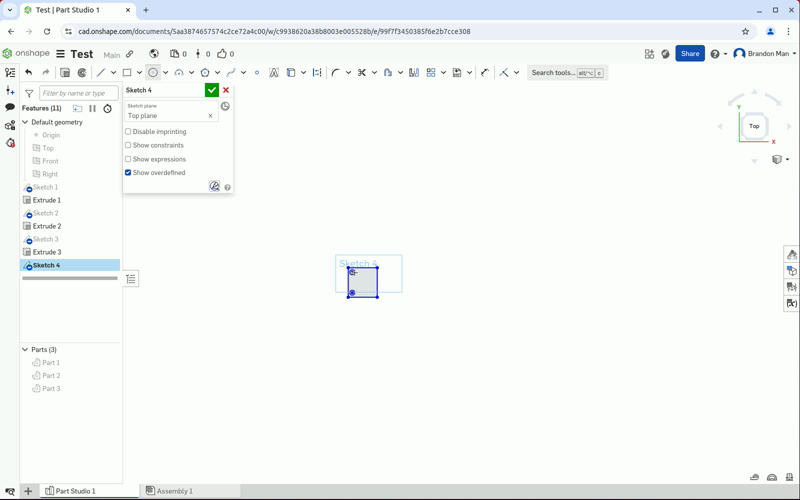
mouse_move(372, 292)
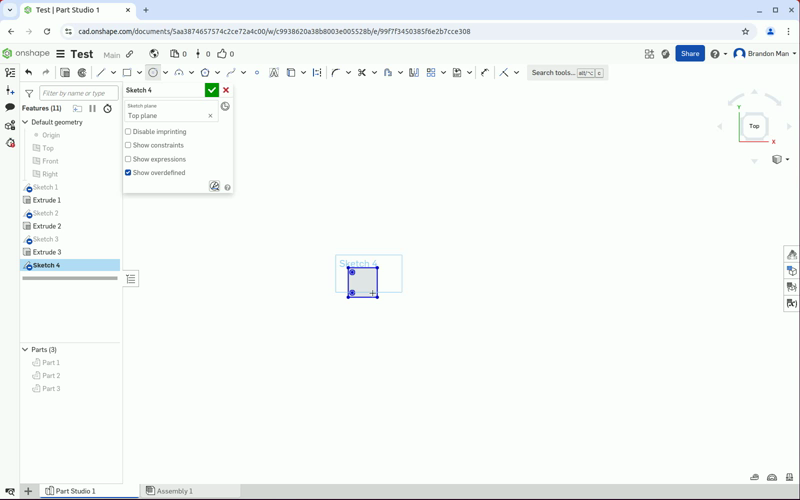
click(372, 292)
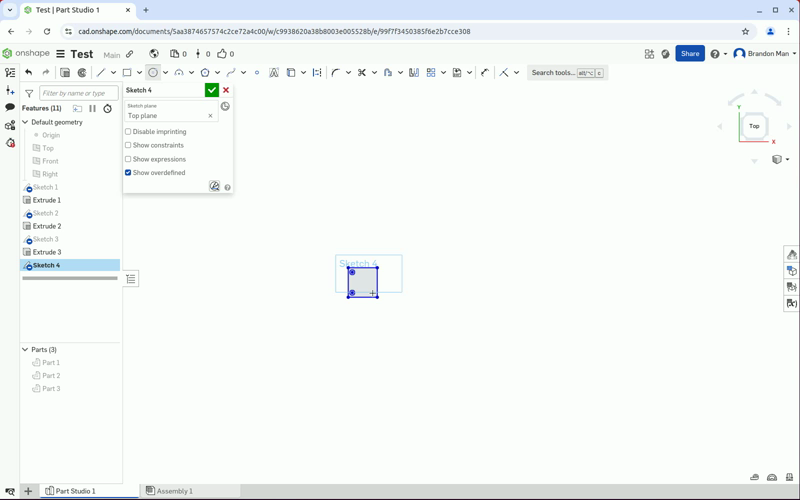
key_up(shift)
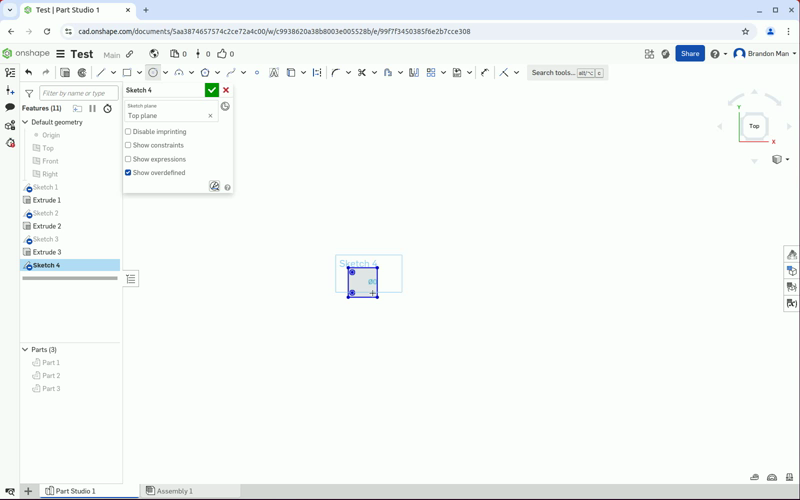
mouse_move(374, 292)
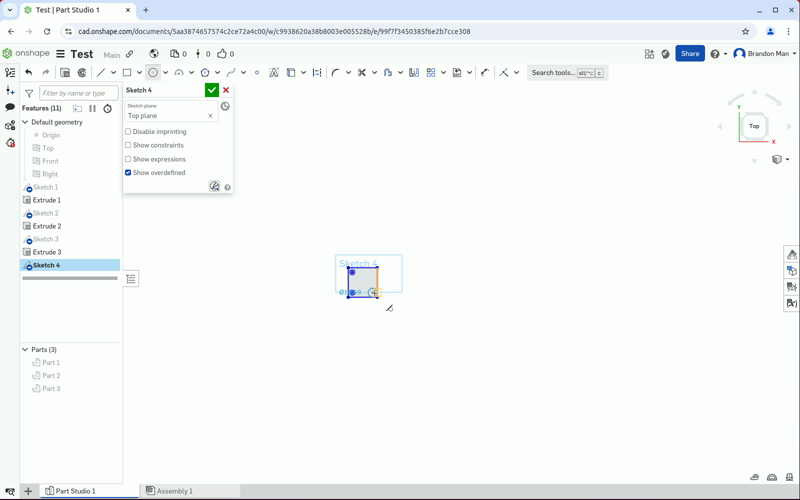
scroll(6)
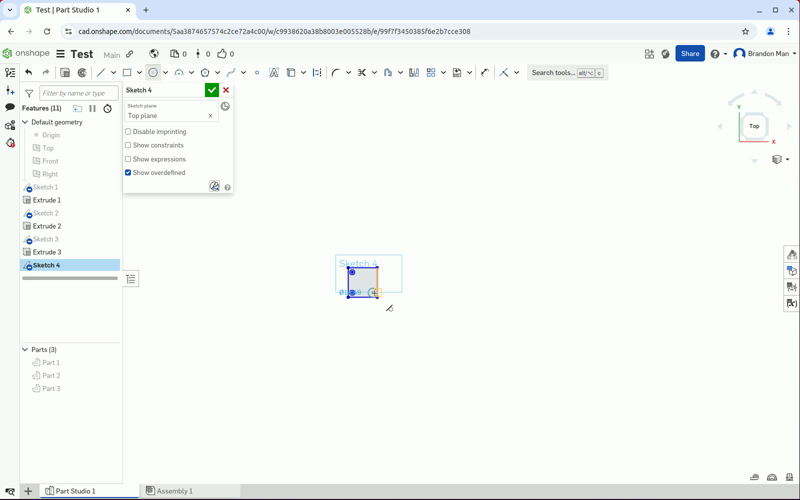
scroll(6)
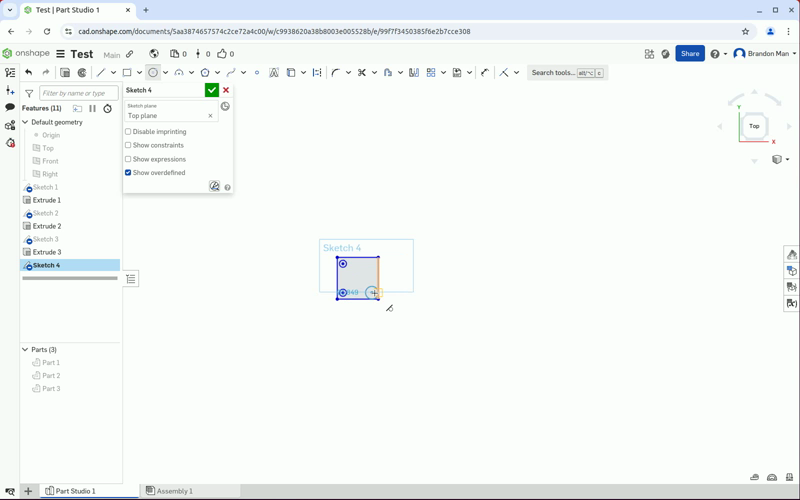
scroll(6)
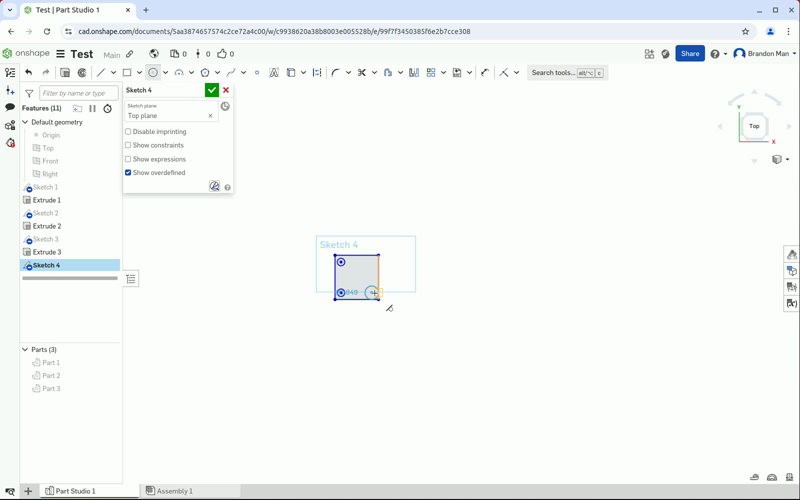
scroll(6)
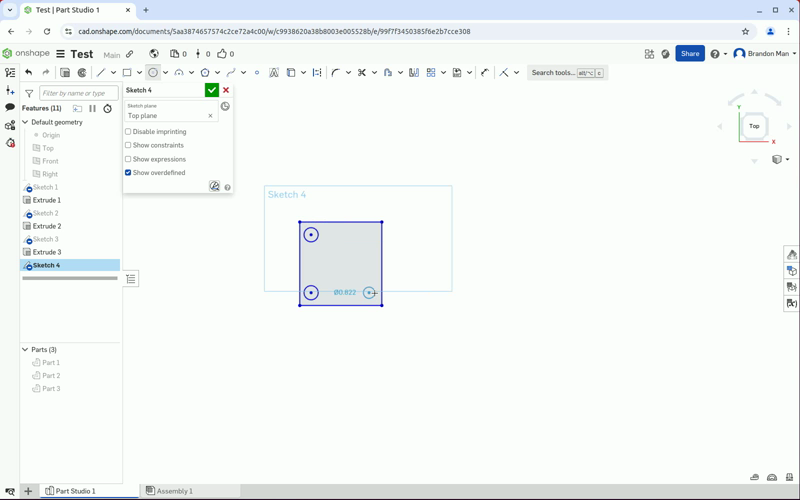
scroll(6)
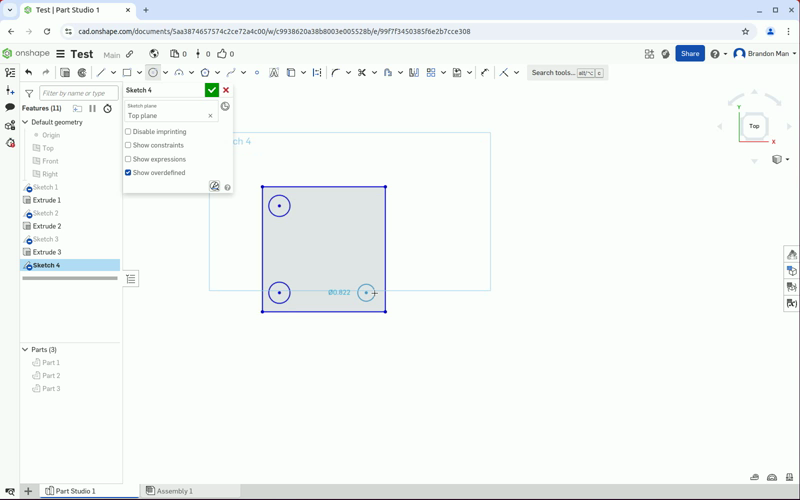
scroll(6)
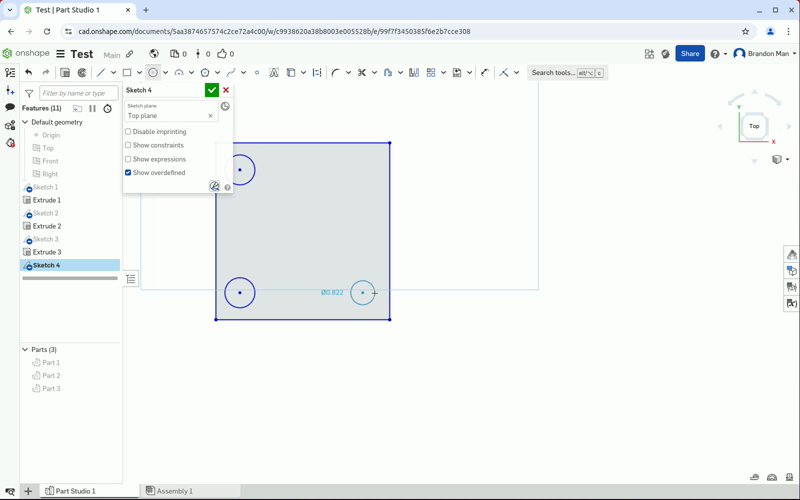
scroll(6)
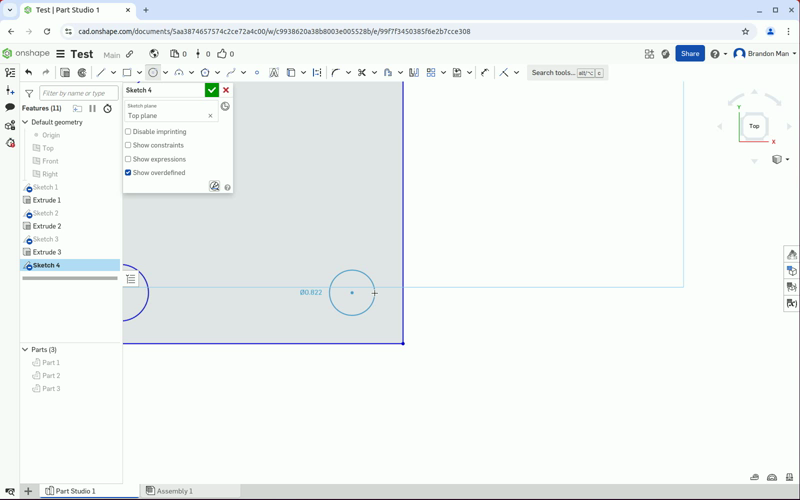
click(374, 292)
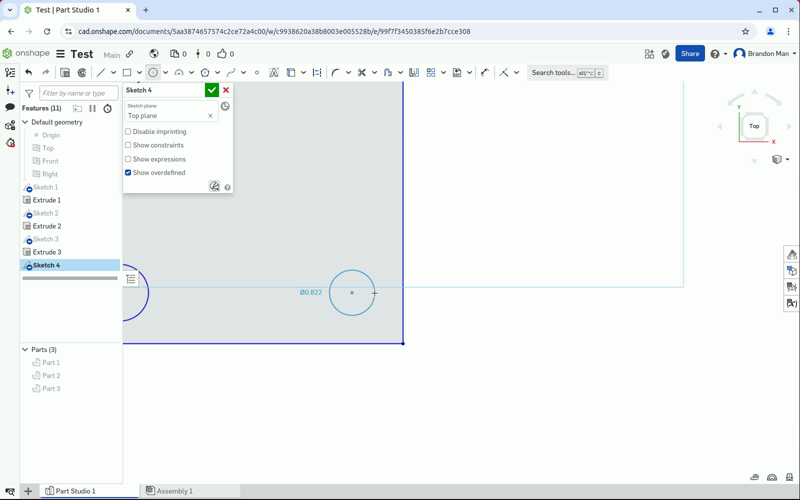
scroll(-6)
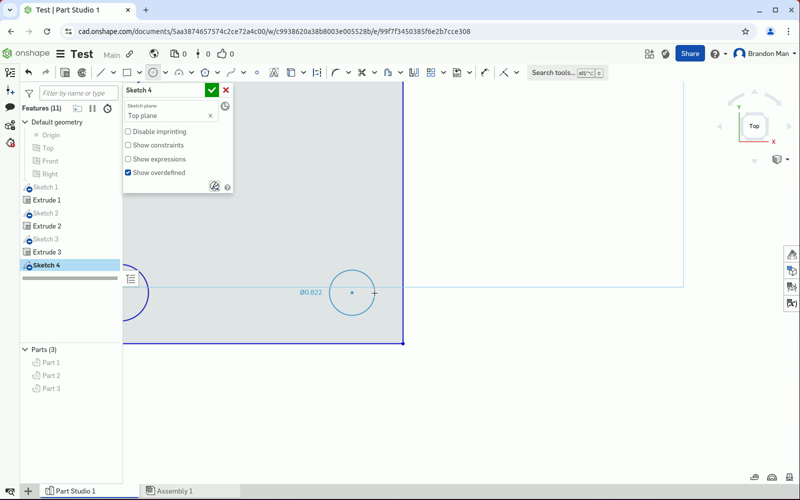
scroll(-6)
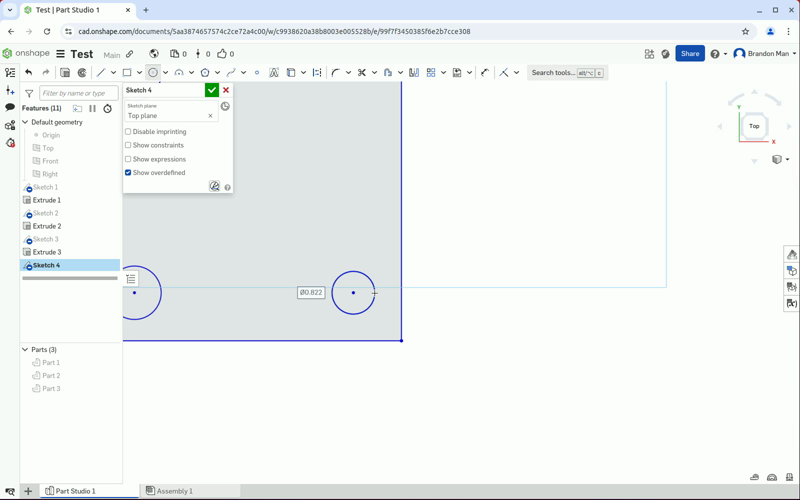
scroll(-6)
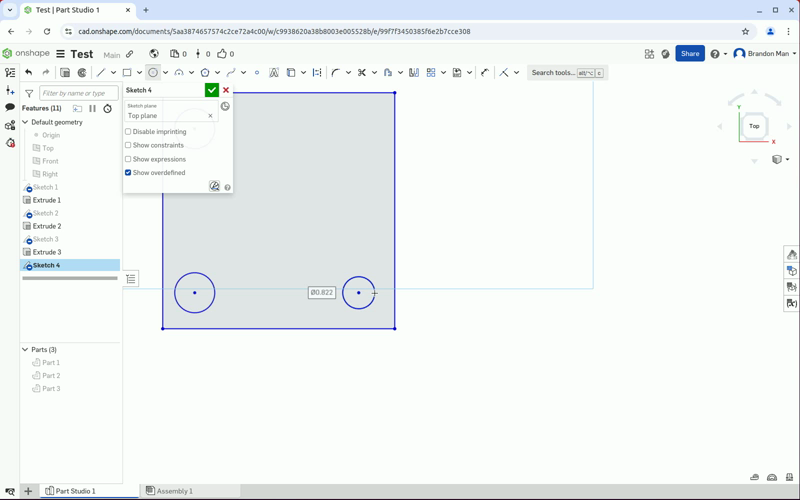
scroll(-6)
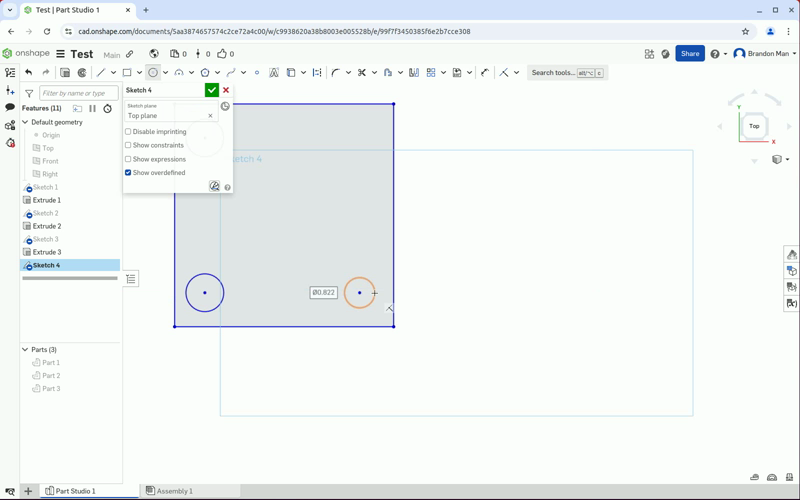
scroll(-6)
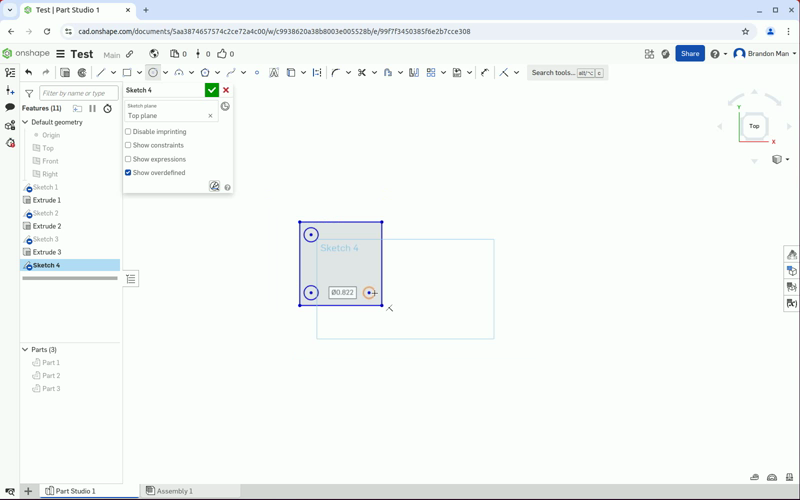
scroll(-6)
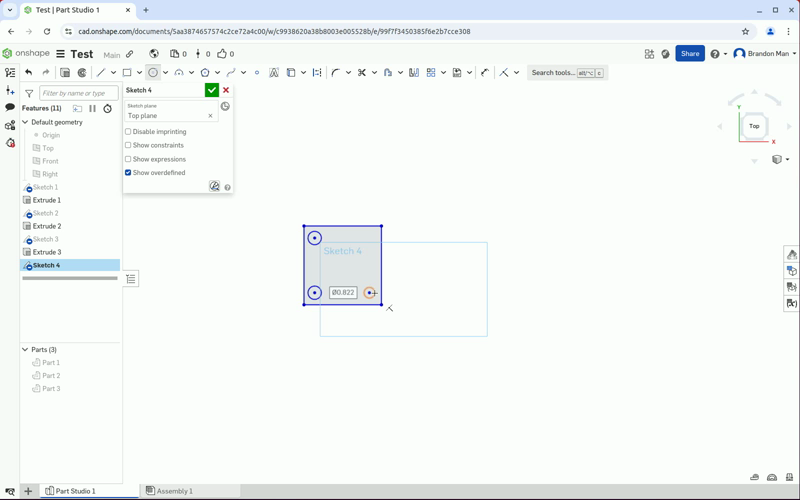
scroll(-6)
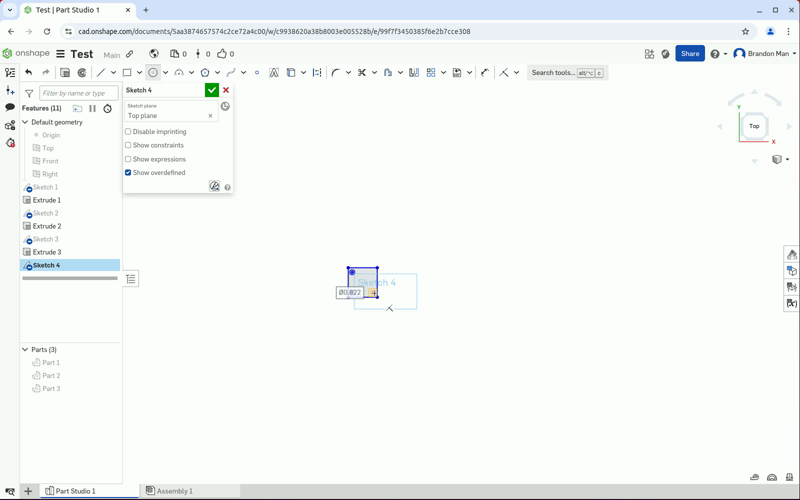
key(esc)
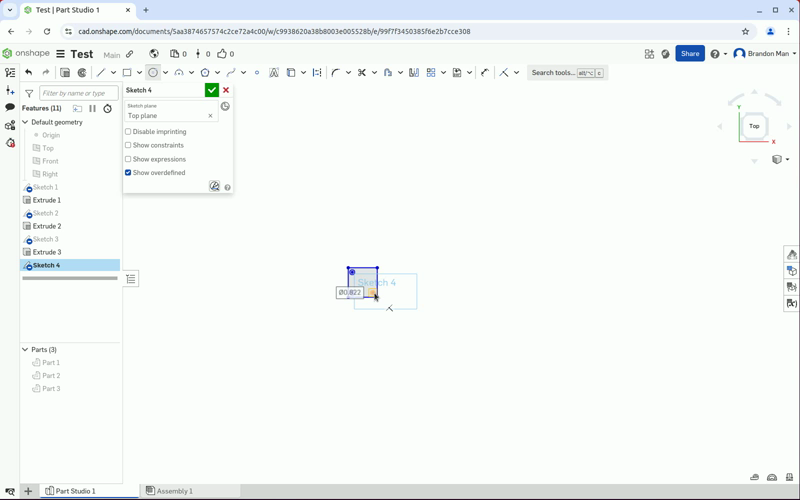
key(c)
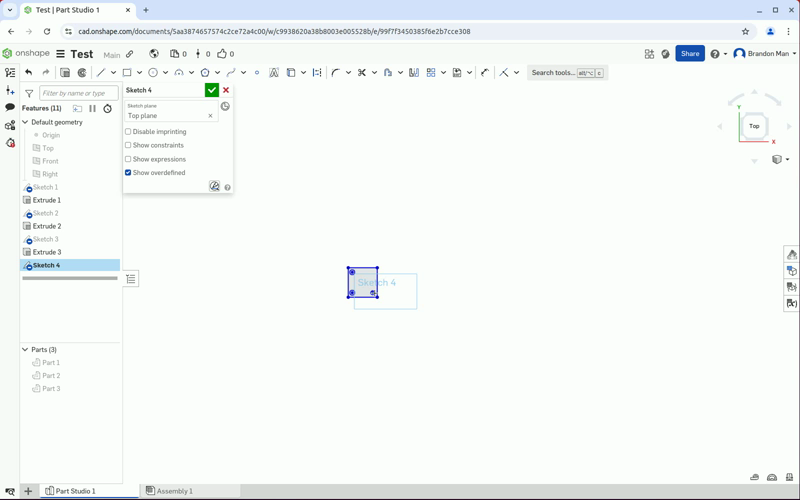
key_down(shift)
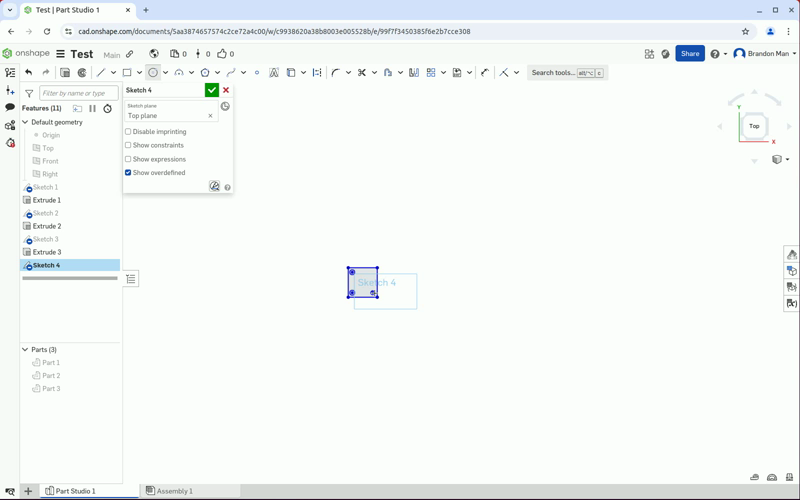
mouse_move(372, 272)
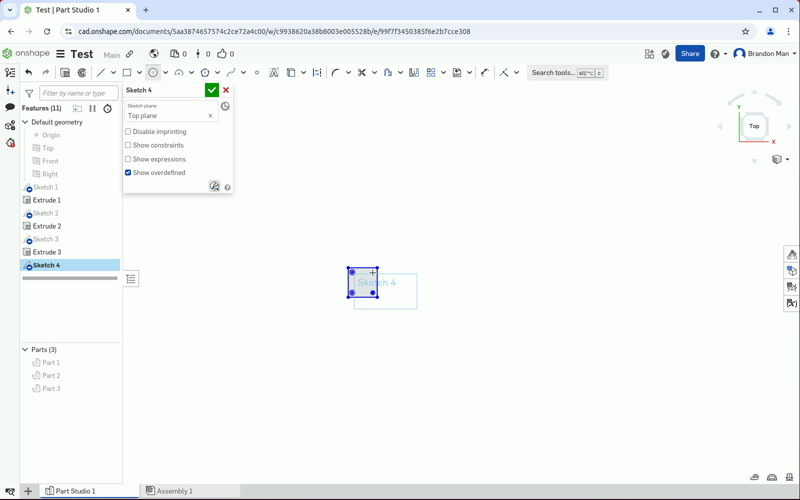
click(372, 272)
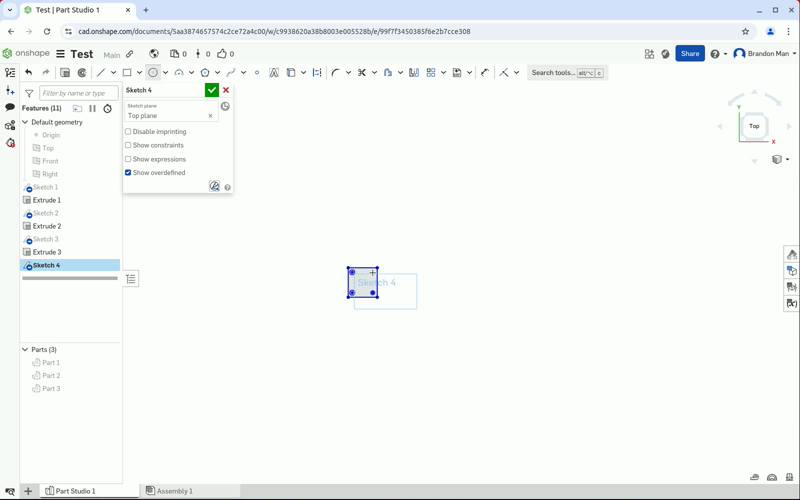
key_up(shift)
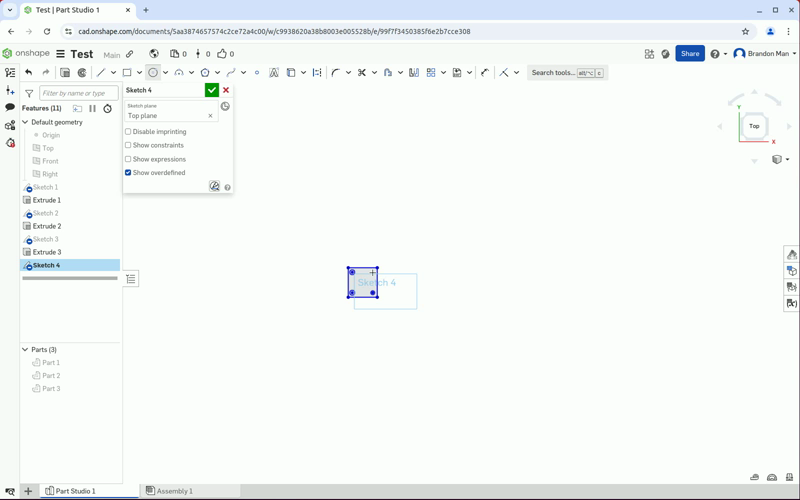
mouse_move(374, 272)
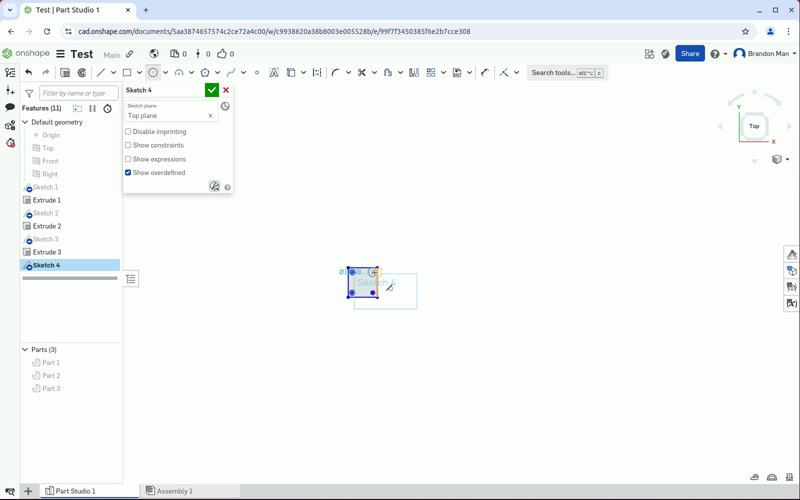
scroll(6)
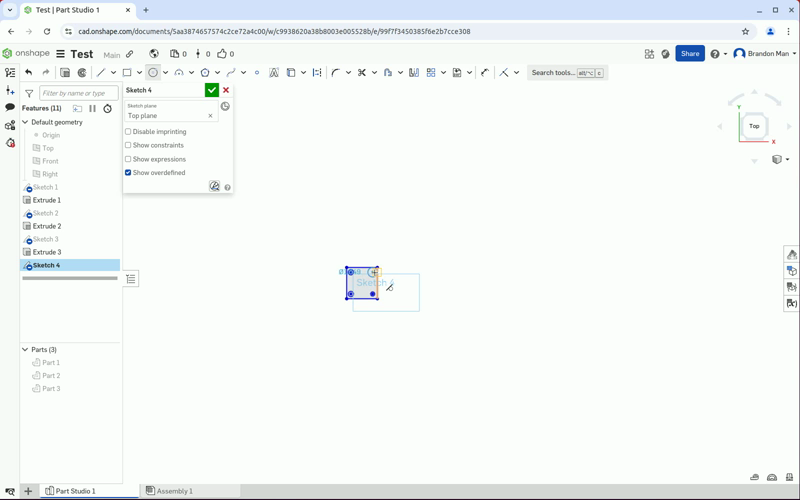
scroll(6)
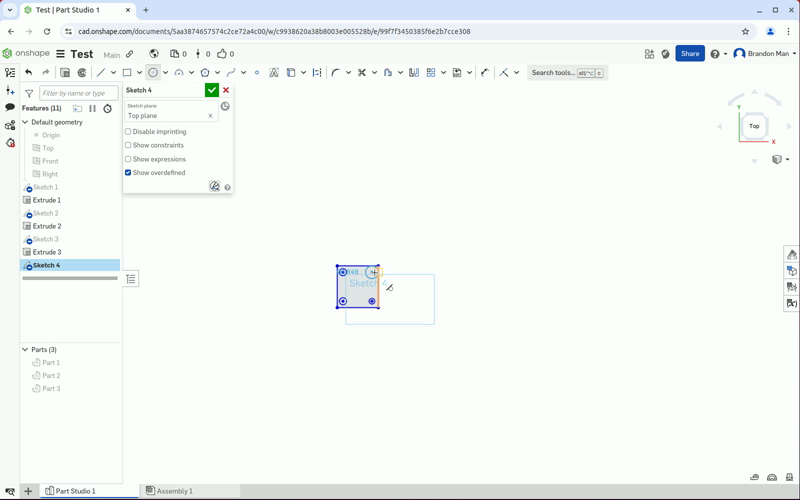
scroll(6)
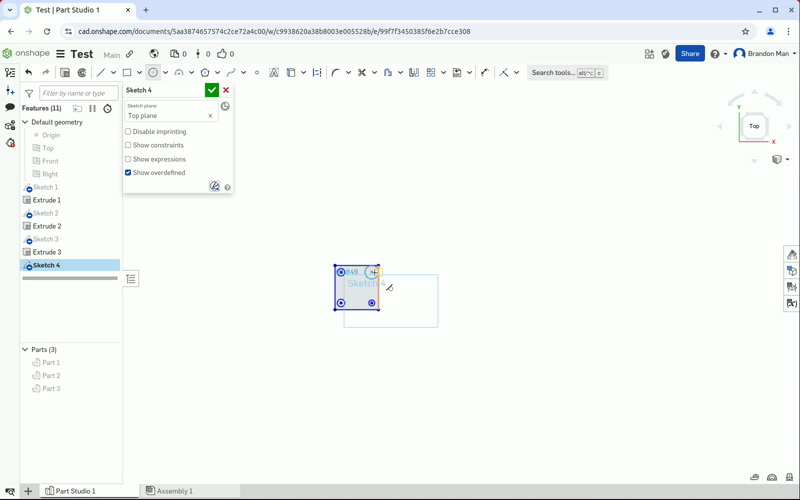
scroll(6)
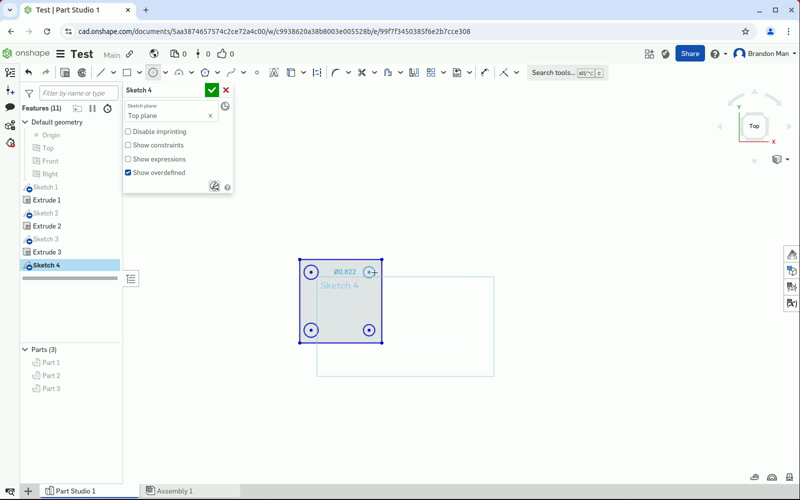
scroll(6)
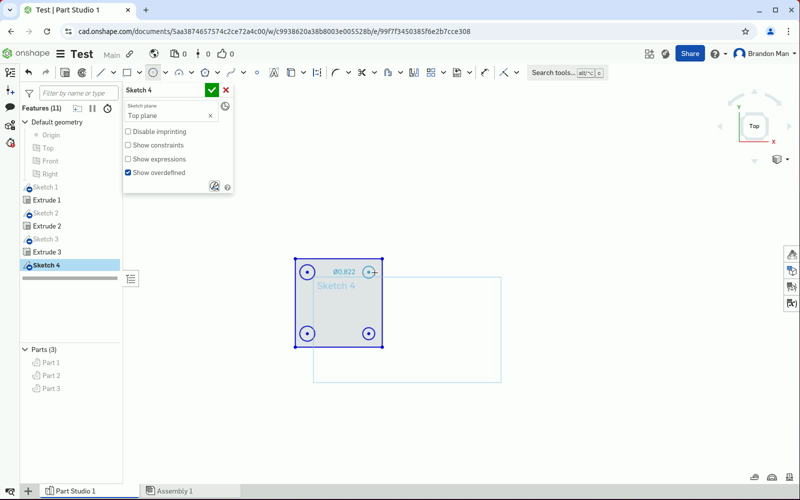
scroll(6)
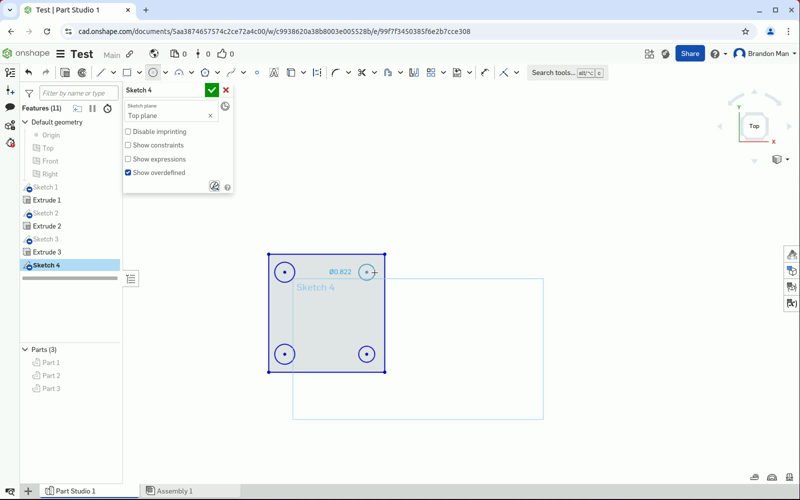
scroll(6)
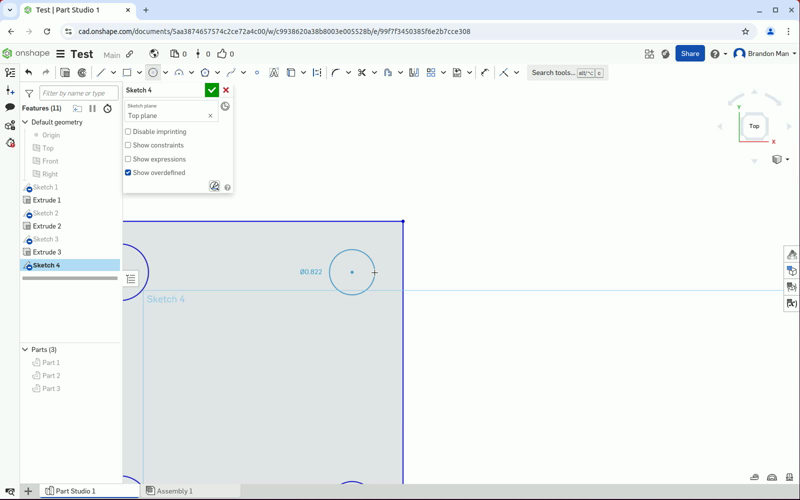
click(374, 272)
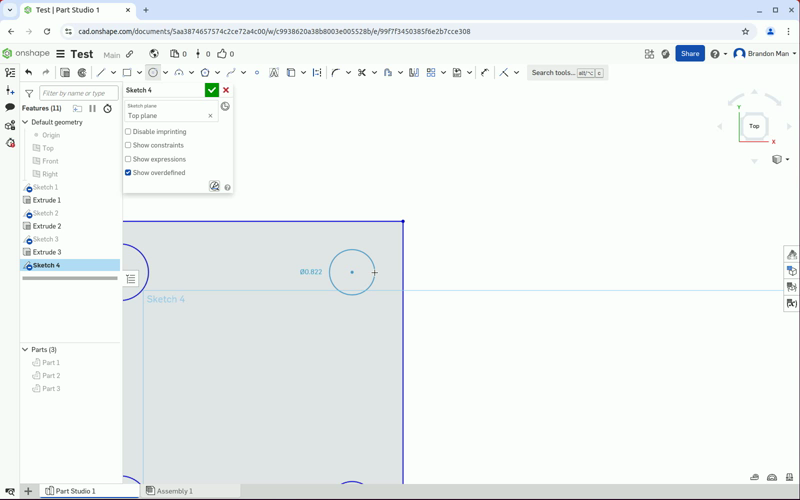
scroll(-6)
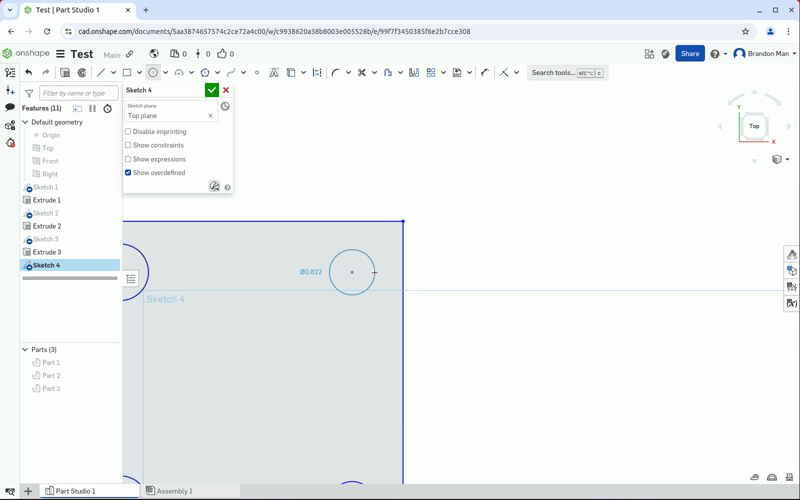
scroll(-6)
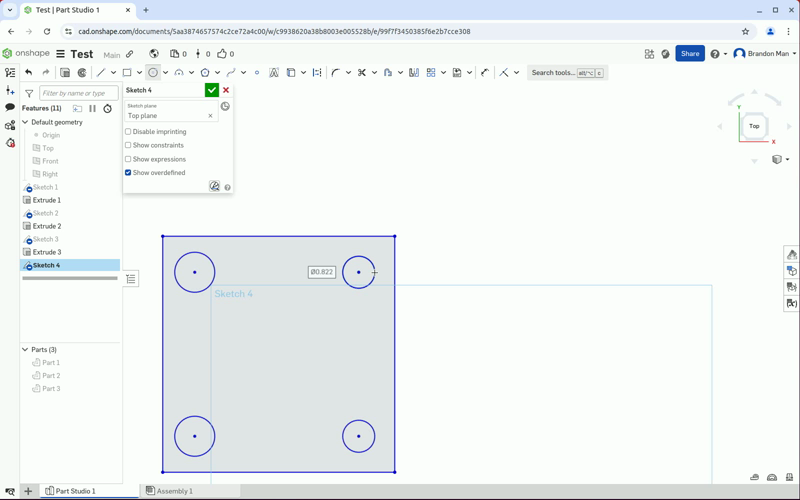
scroll(-6)
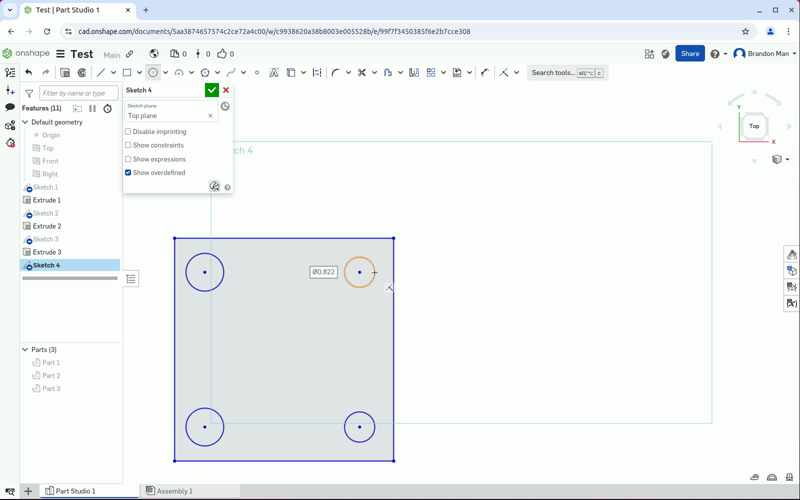
scroll(-6)
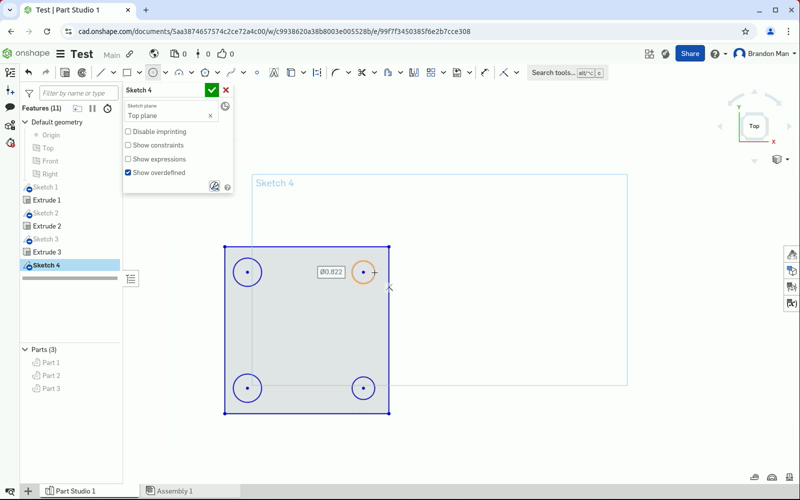
scroll(-6)
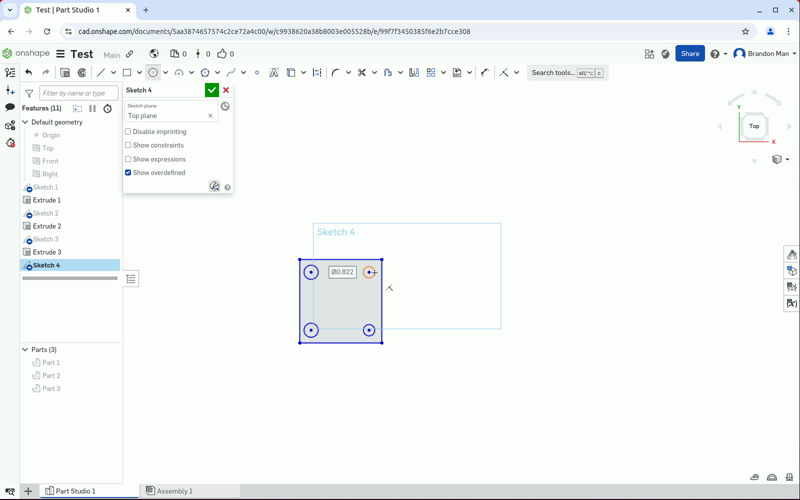
scroll(-6)
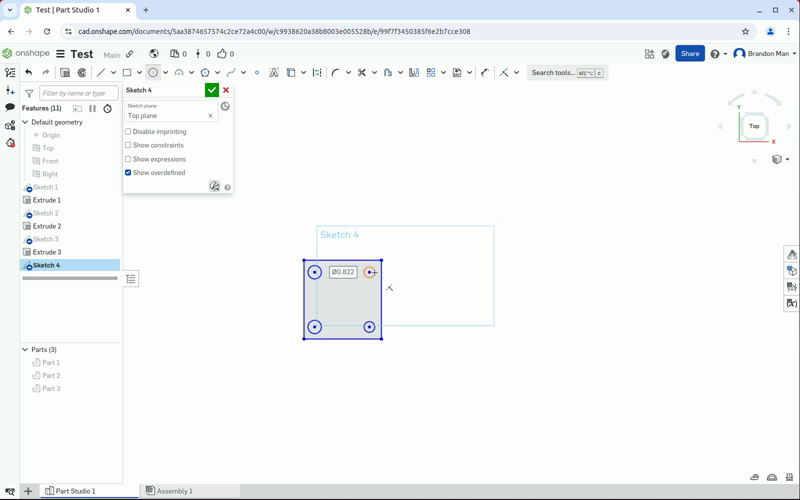
scroll(-6)
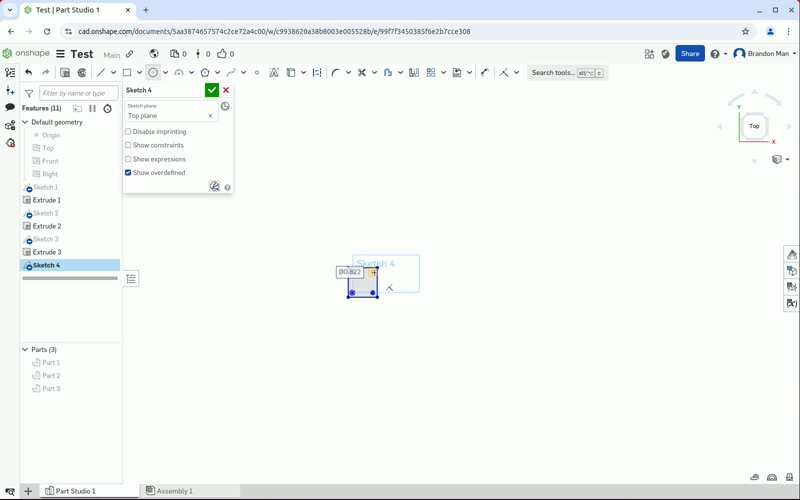
key(esc)
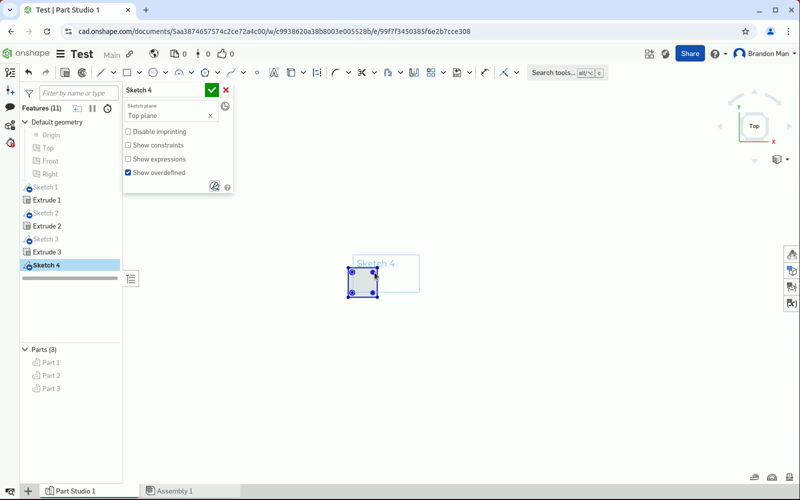
mouse_move(349, 271)
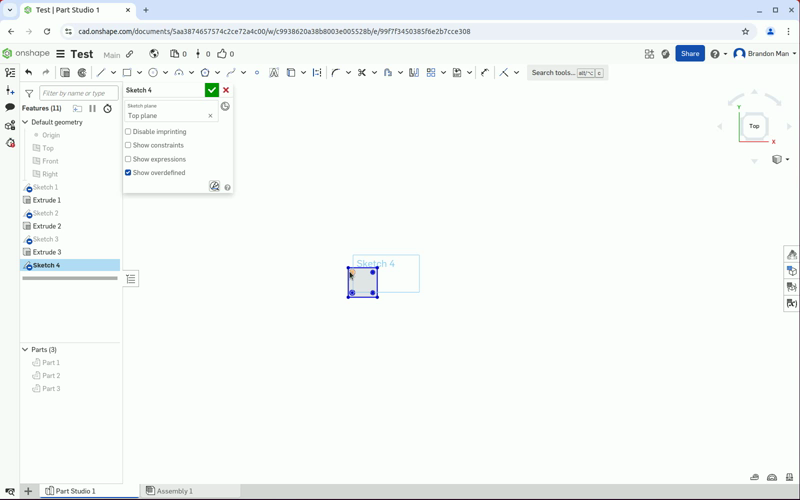
scroll(6)
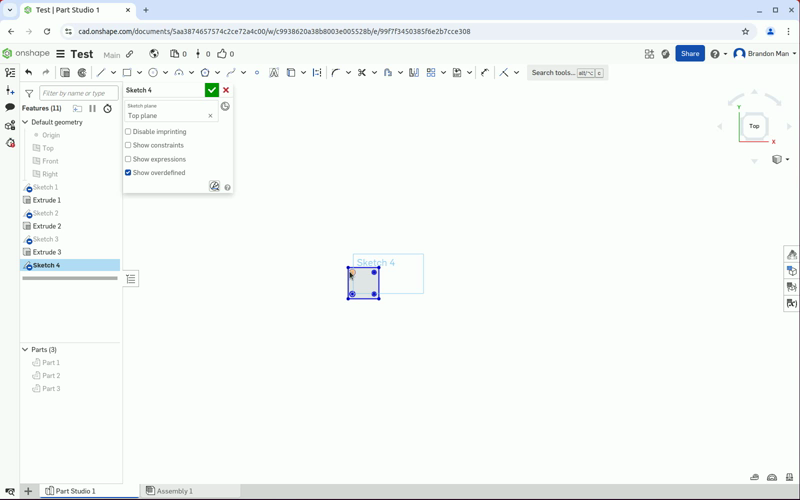
scroll(6)
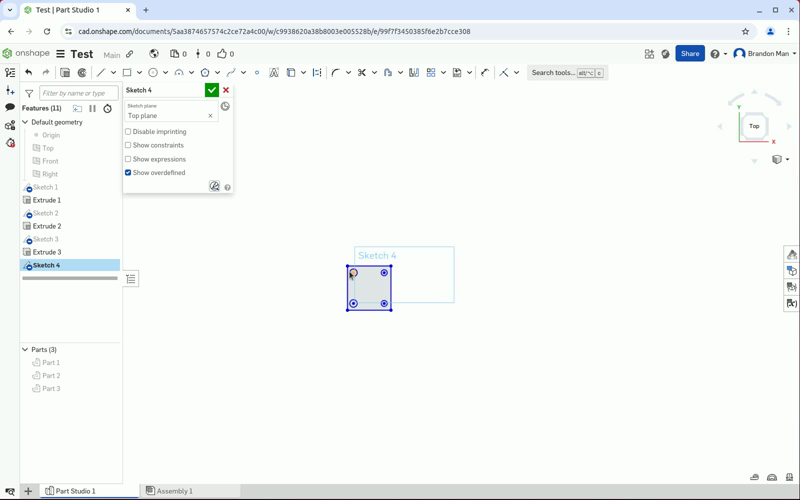
scroll(6)
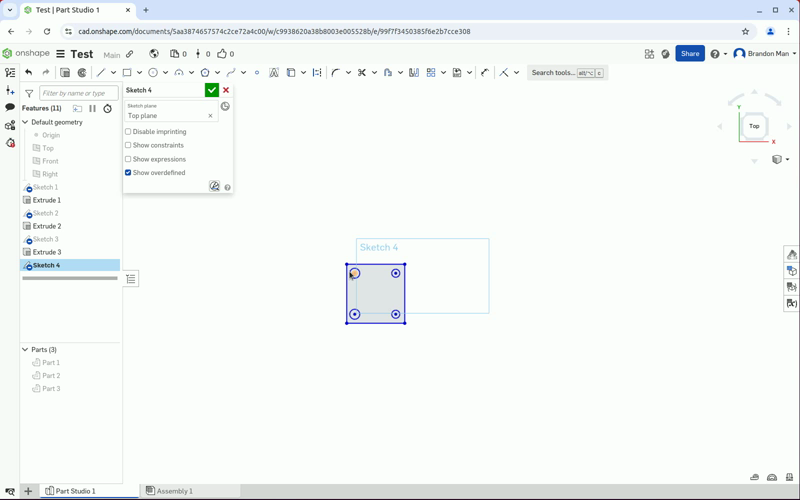
scroll(6)
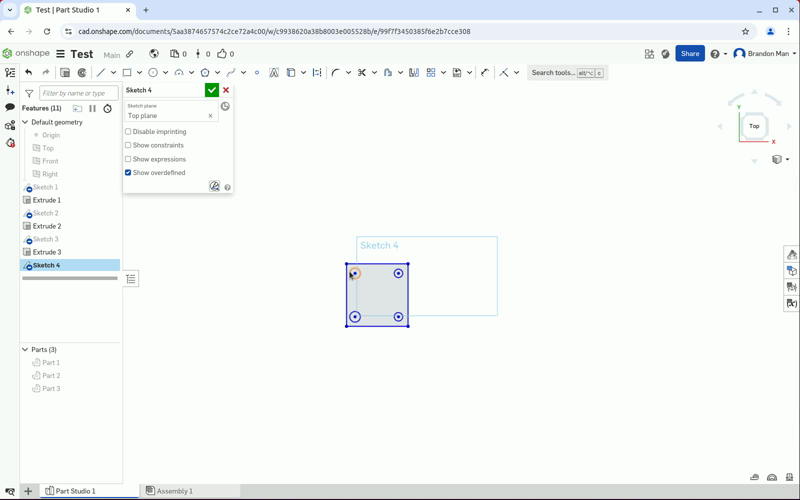
scroll(6)
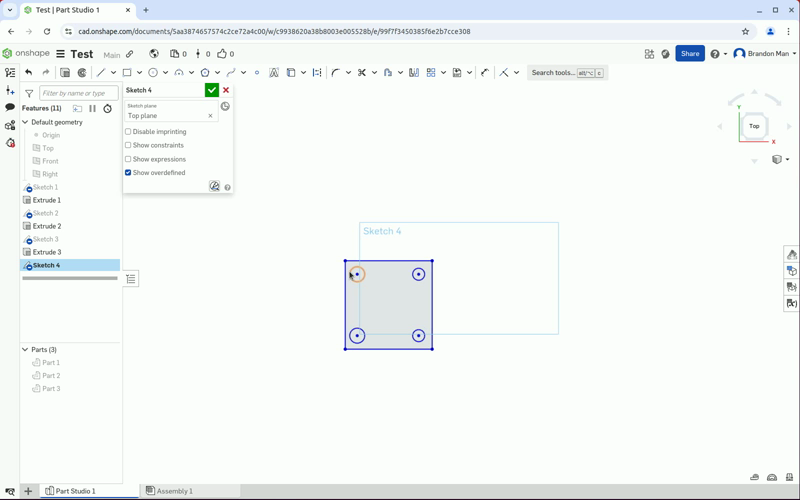
scroll(6)
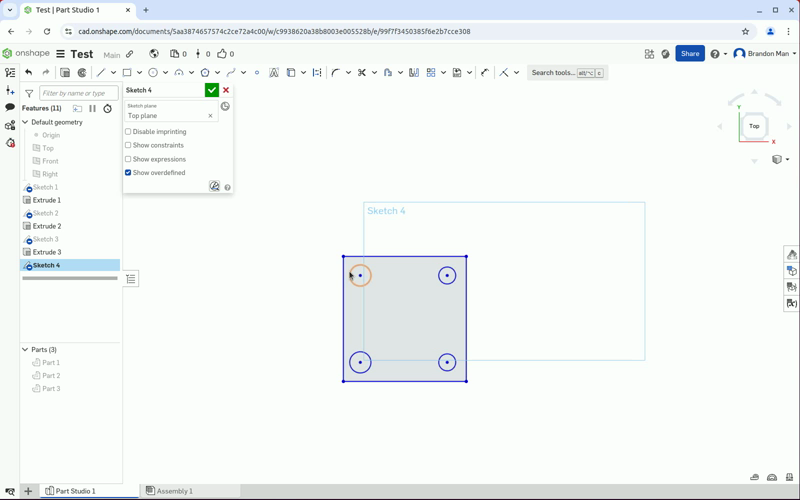
scroll(6)
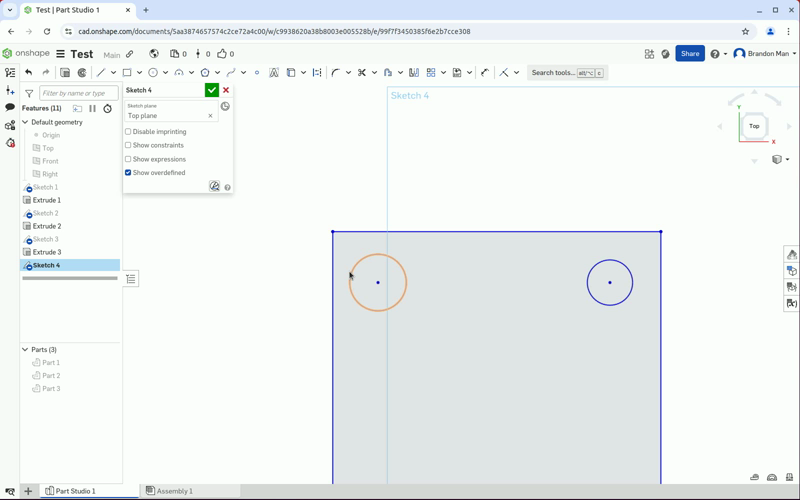
click(349, 271)
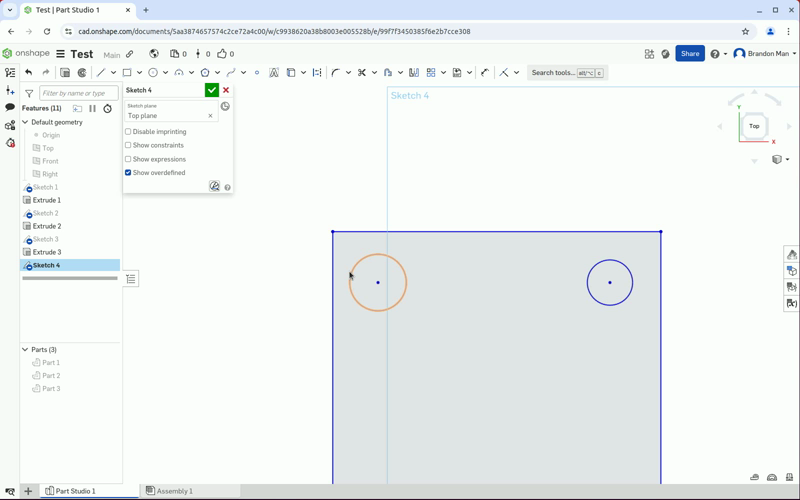
scroll(-6)
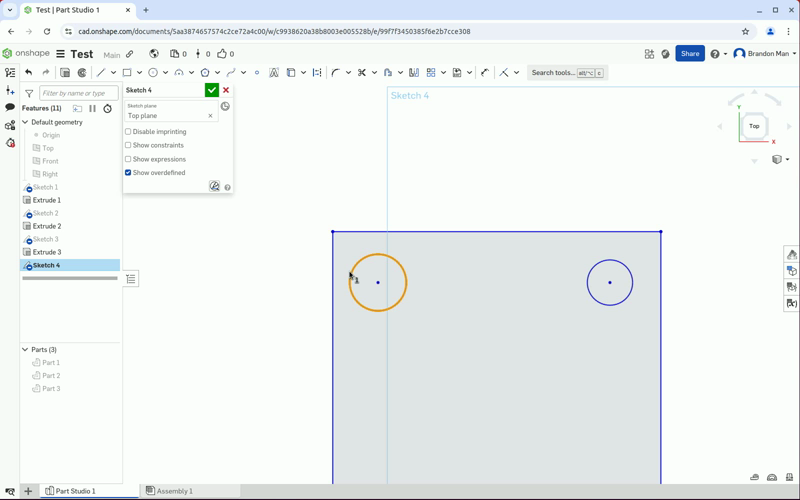
scroll(-6)
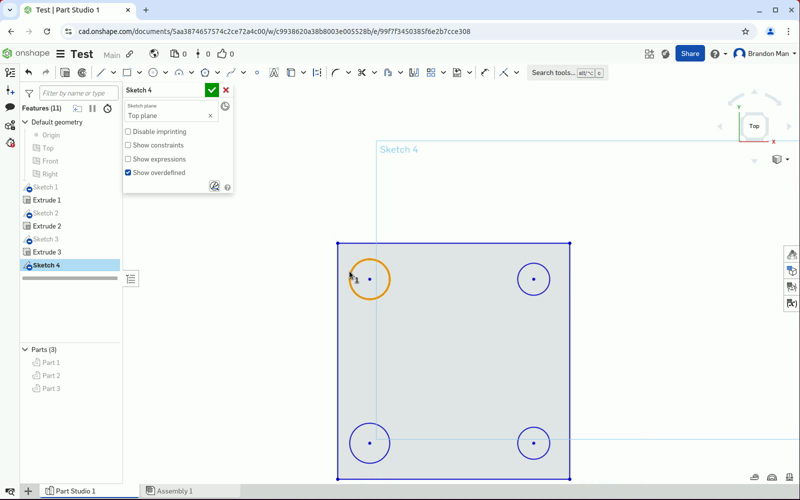
scroll(-6)
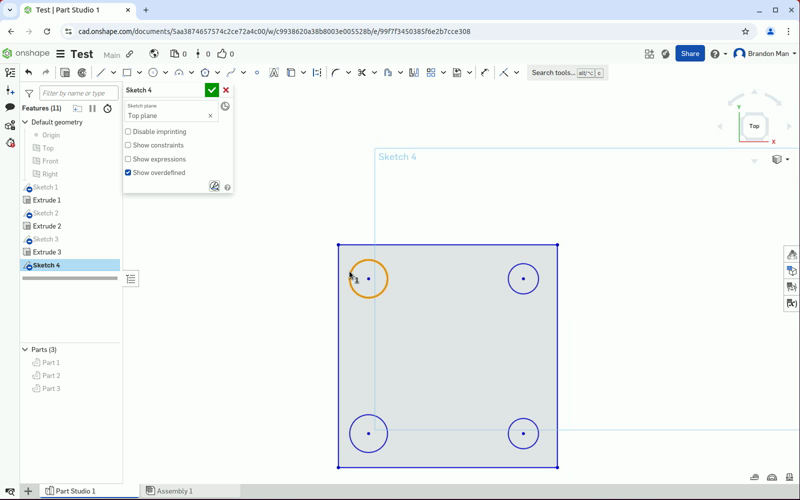
scroll(-6)
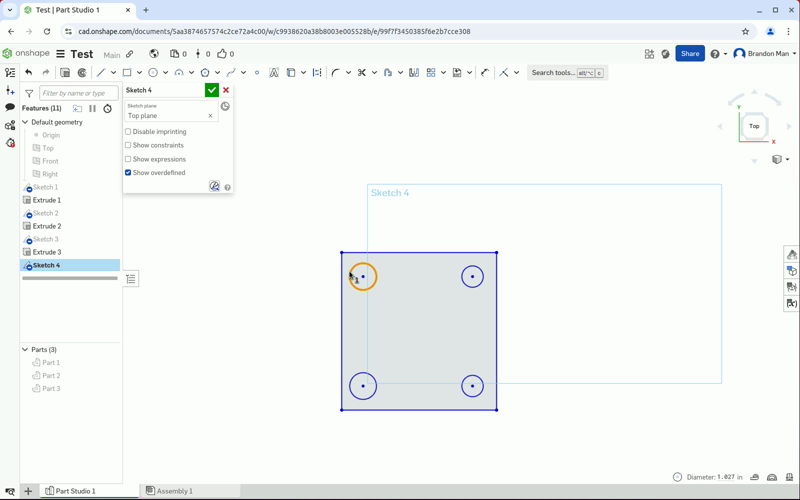
scroll(-6)
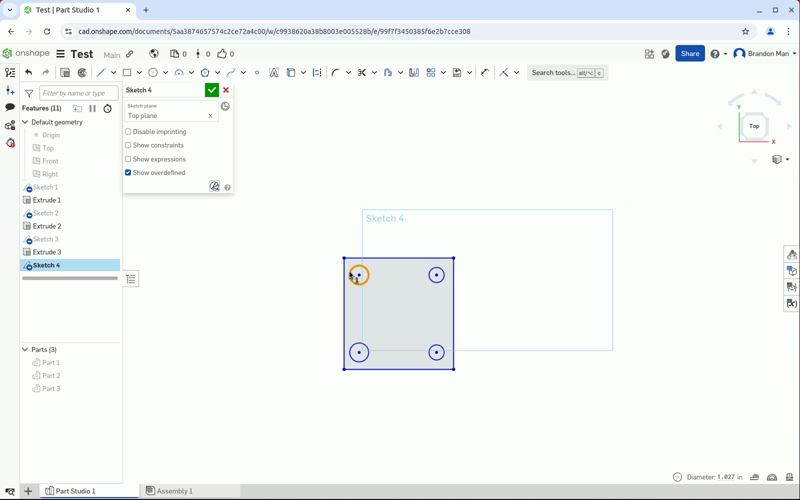
scroll(-6)
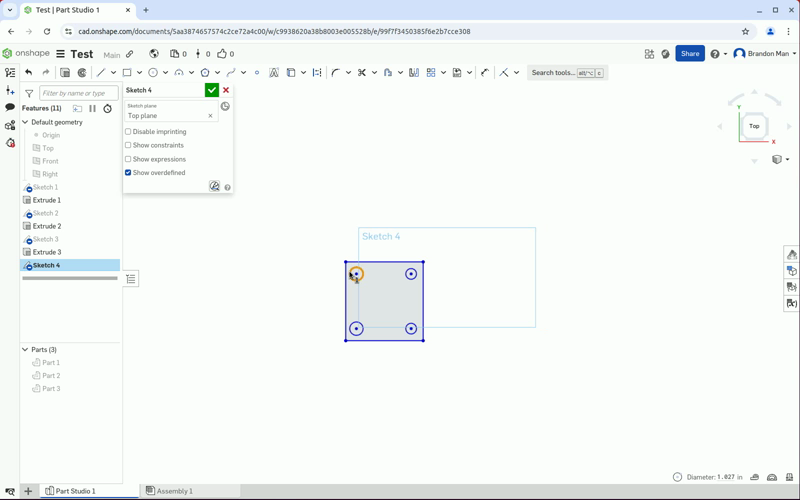
scroll(-6)
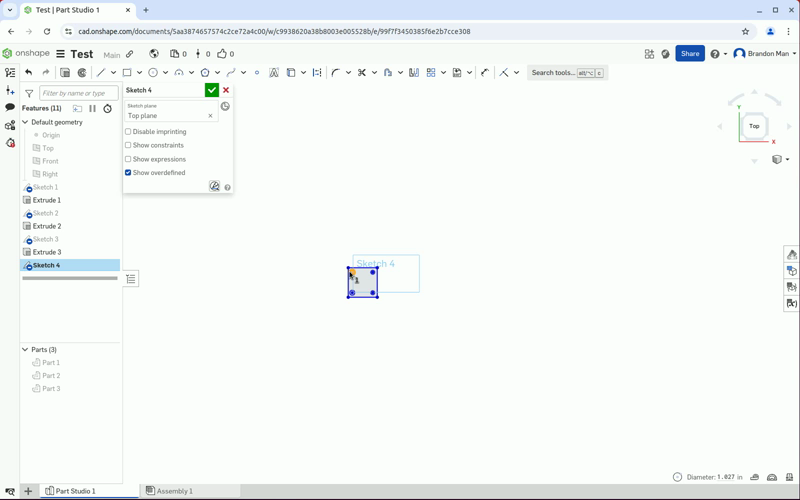
mouse_move(73, 352)
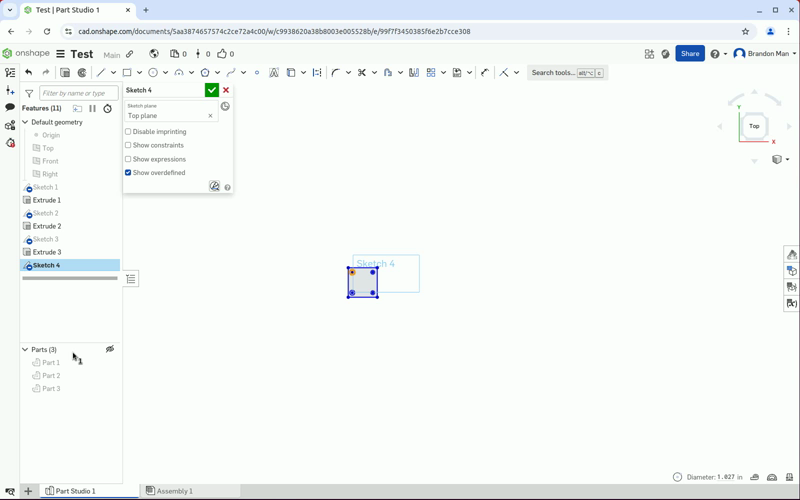
key(shift+y)
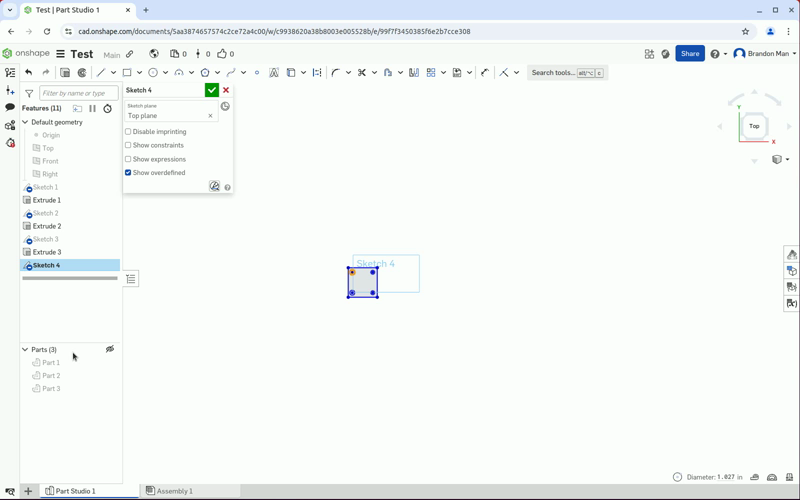
key(shift+e)
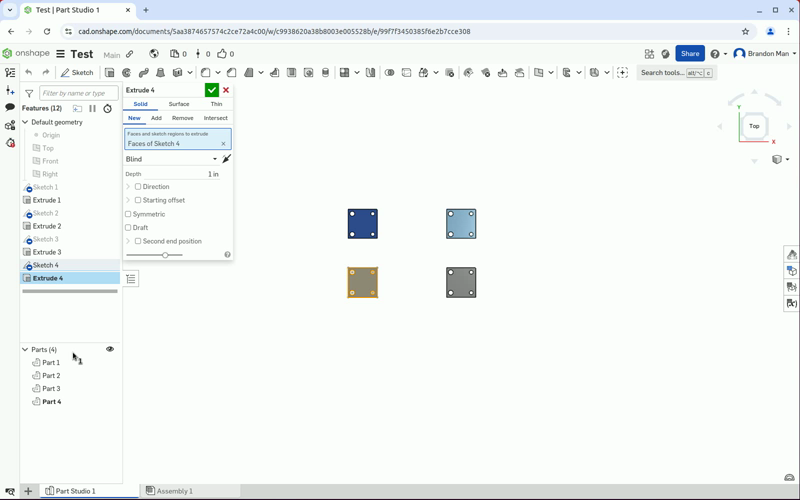
mouse_move(143, 106)
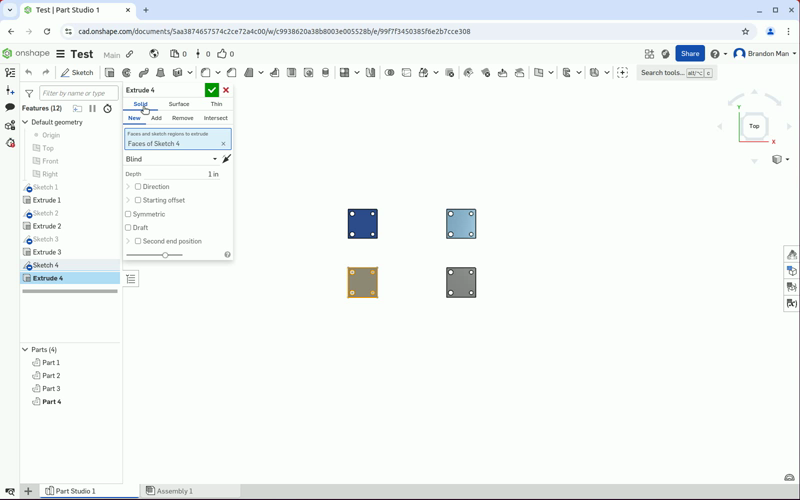
click(143, 106)
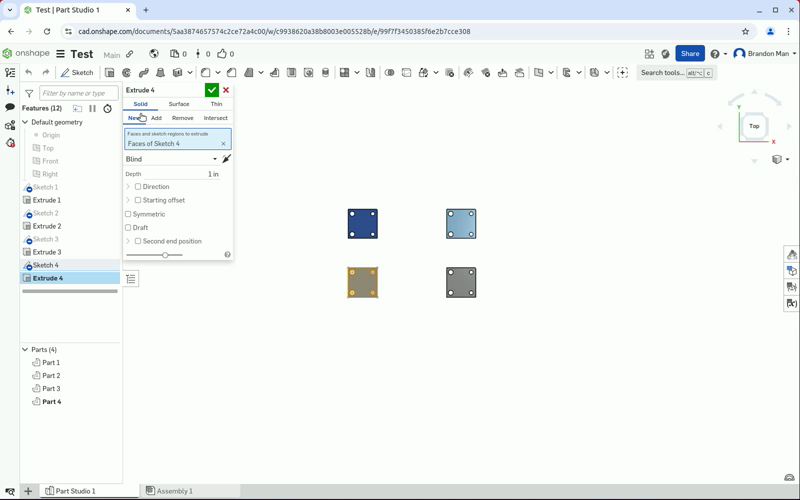
mouse_move(137, 120)
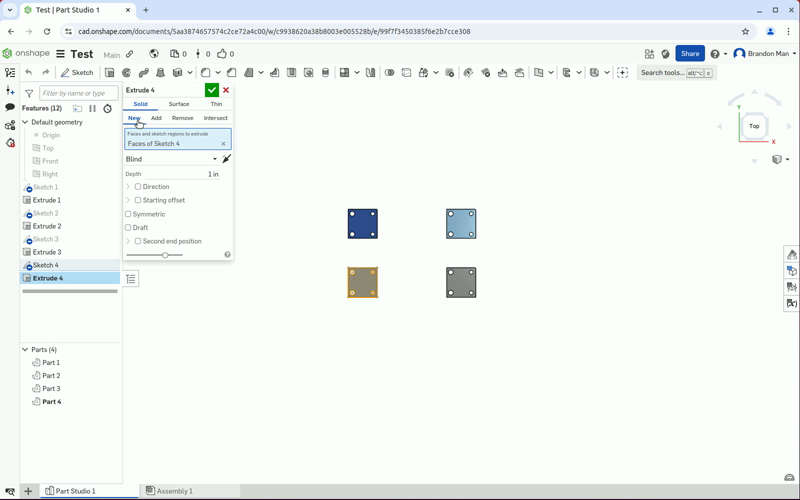
click(137, 120)
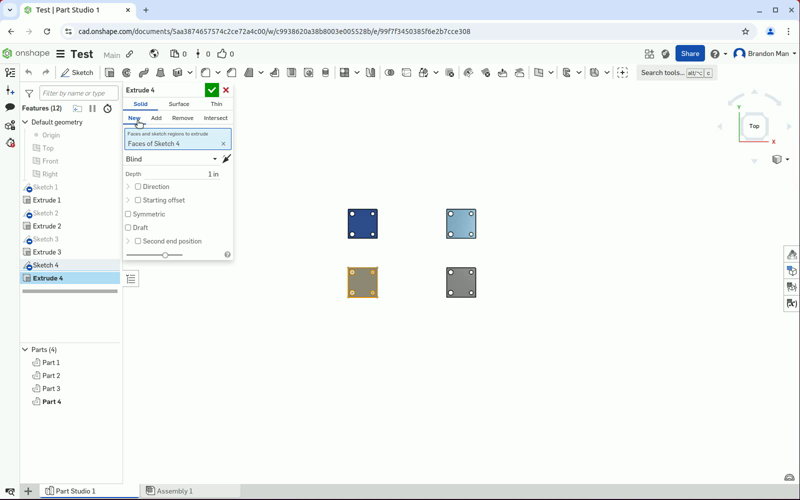
key(tab, 4)
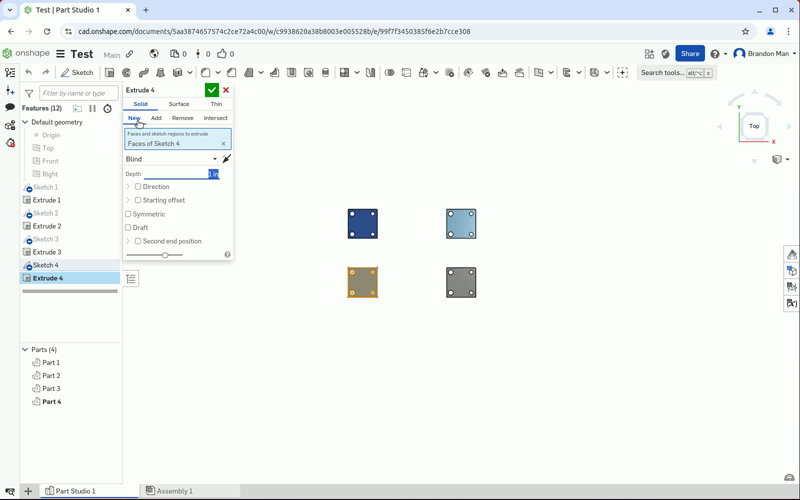
text(1.444)
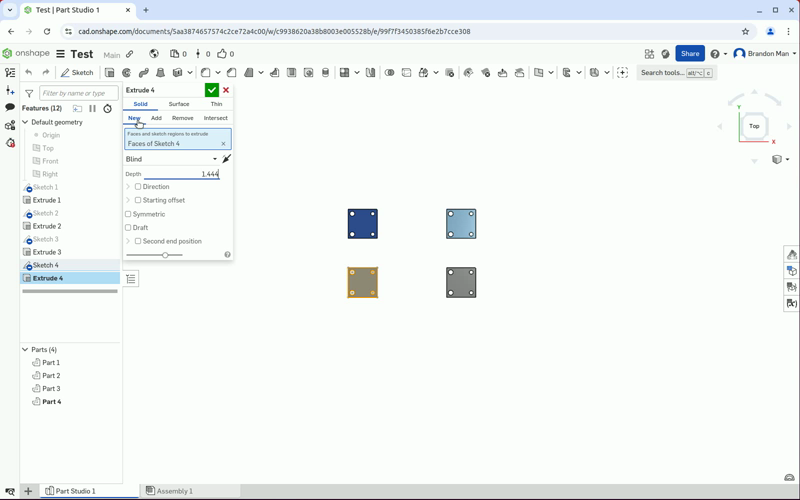
key(enter)
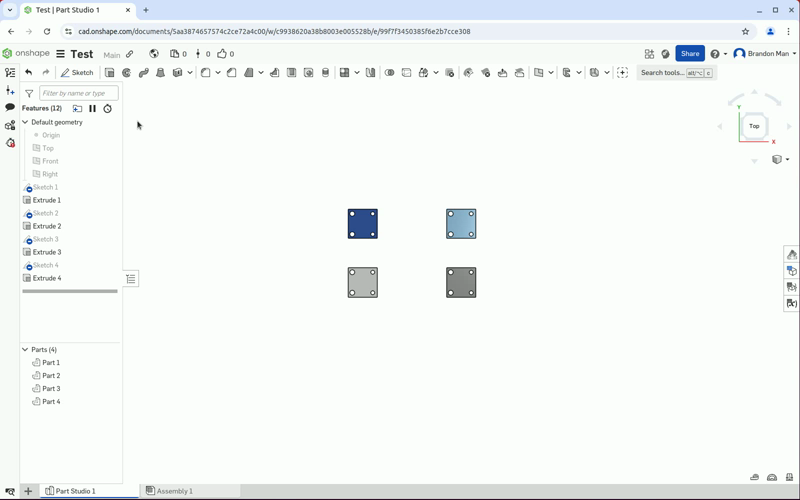
key(shift+h)
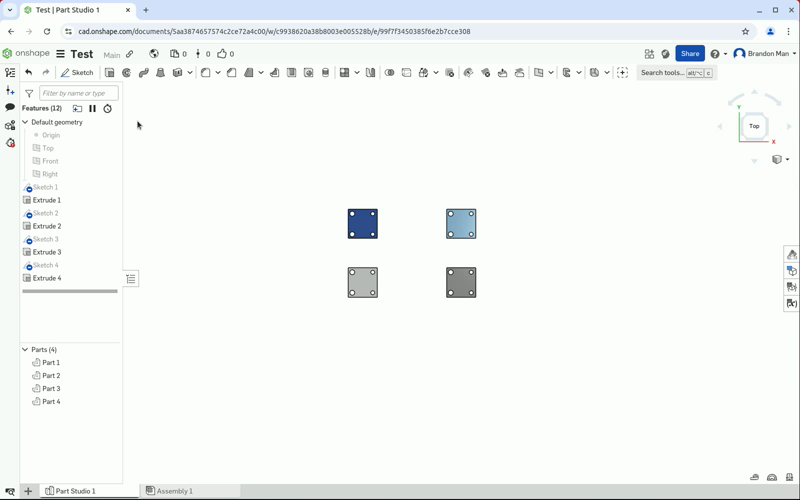
key(shift+h)
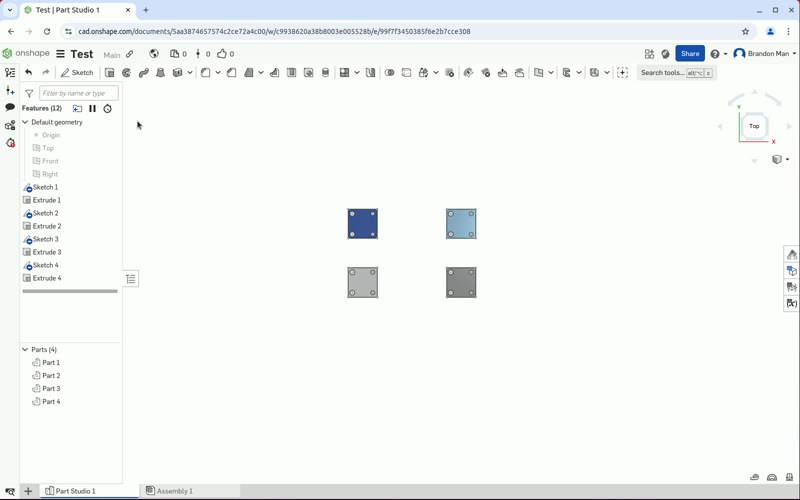
key(shift+7)
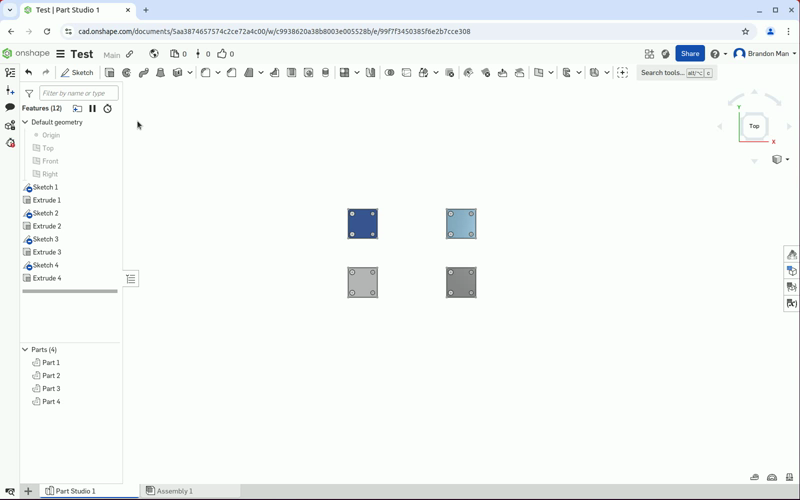
key(up, 3)
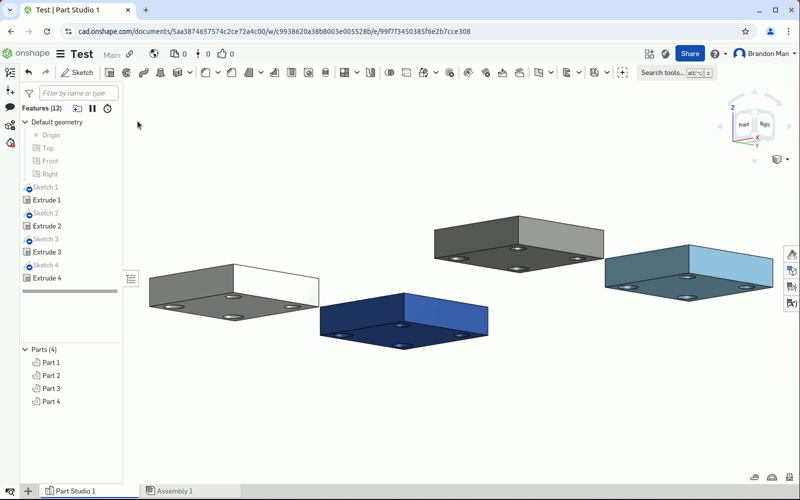
key(left, 3)
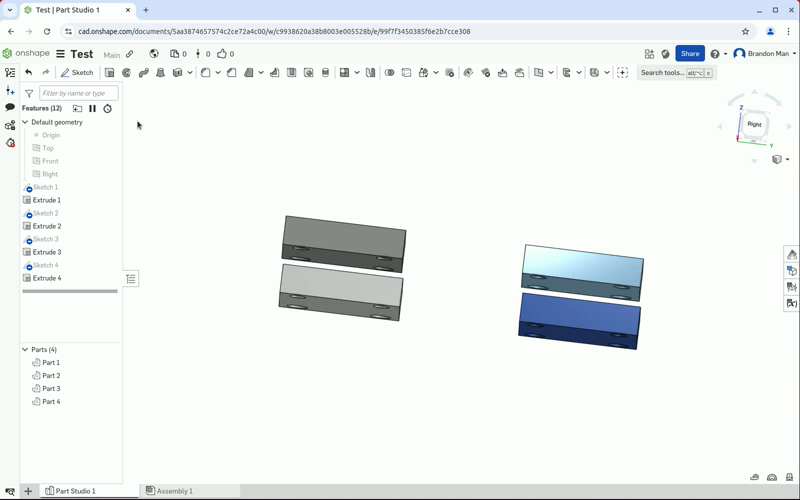
key(right, 3)
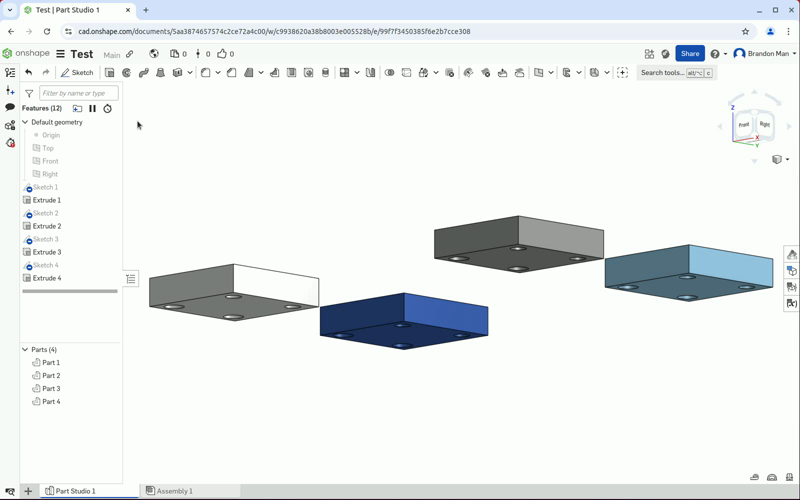
key(down, 3)
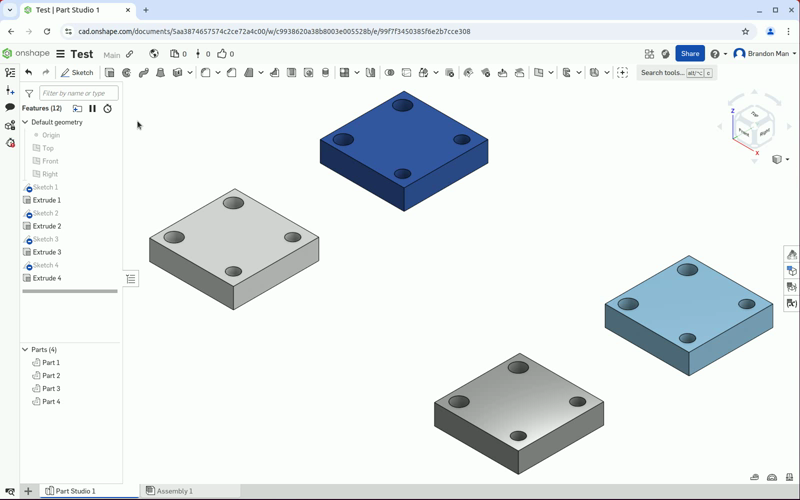
mouse_move(73, 189)
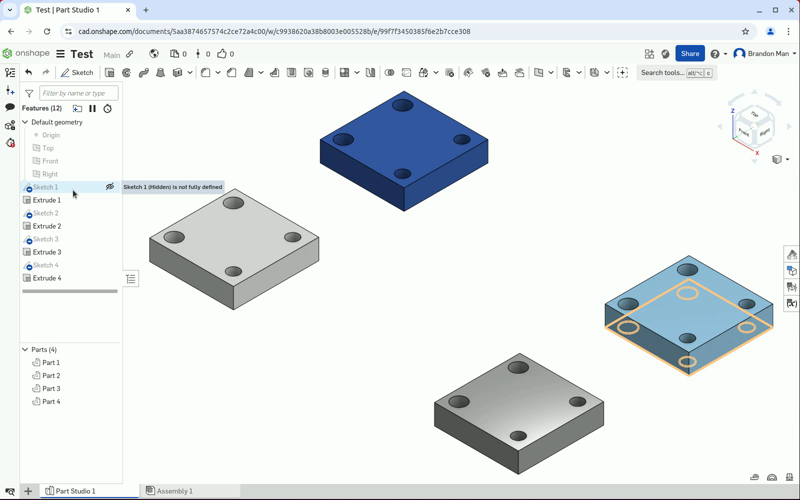
click(73, 189)